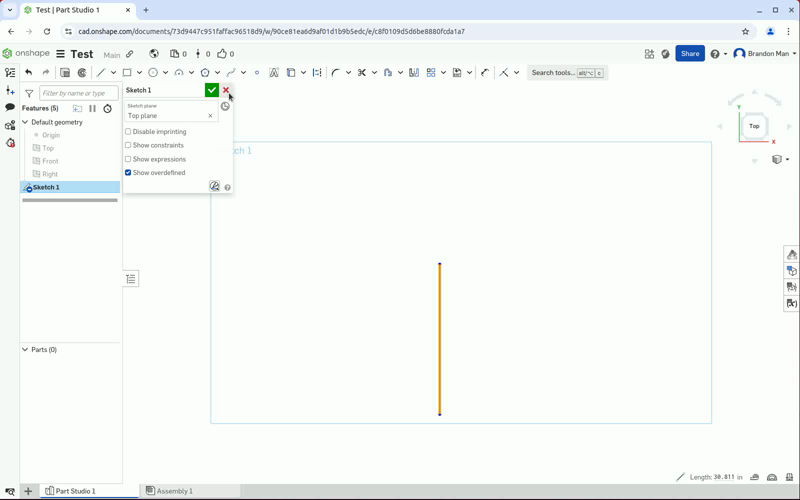
key(shift+h)
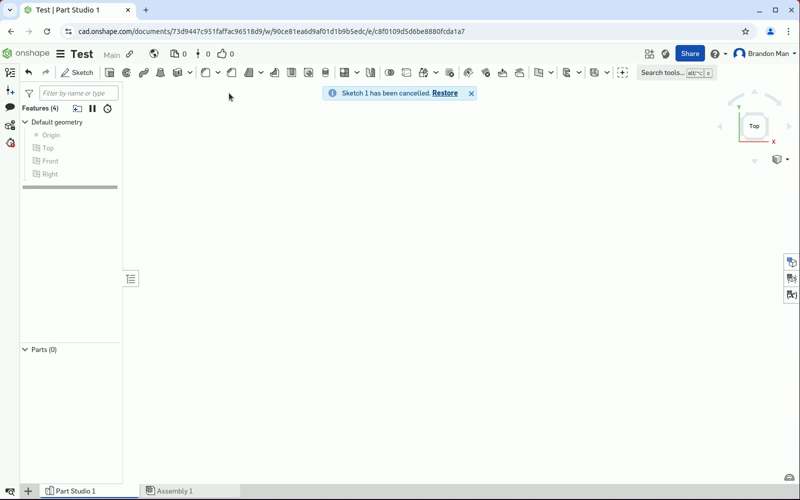
mouse_move(73, 352)
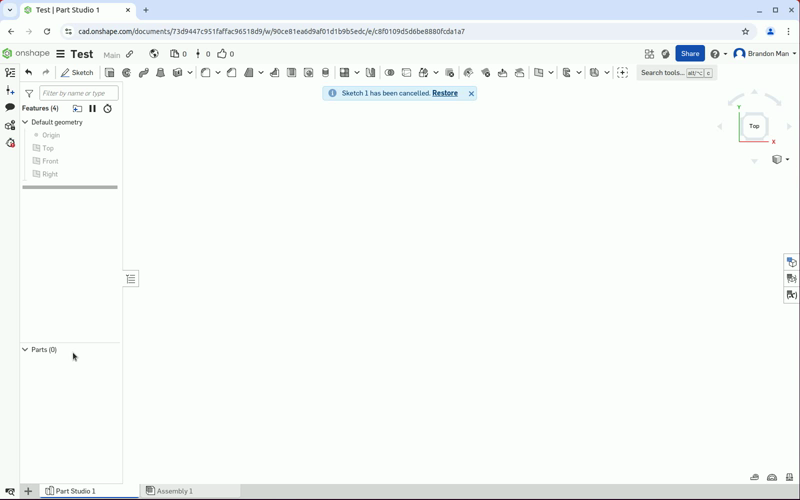
key(y)
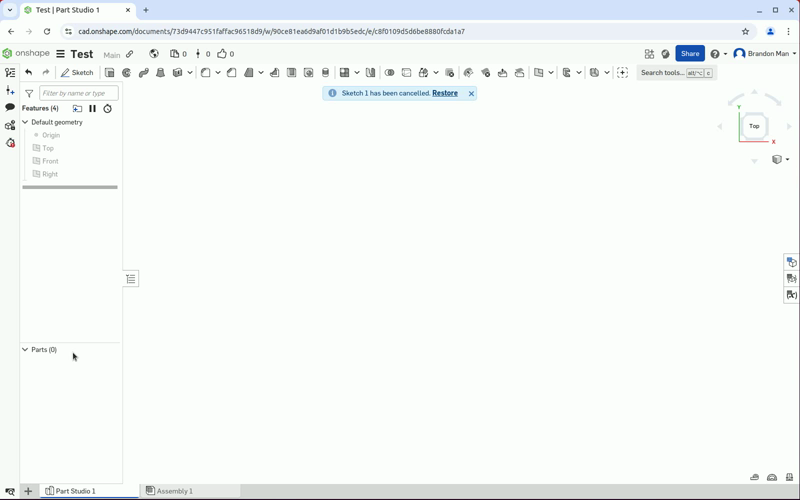
key(shift+p)
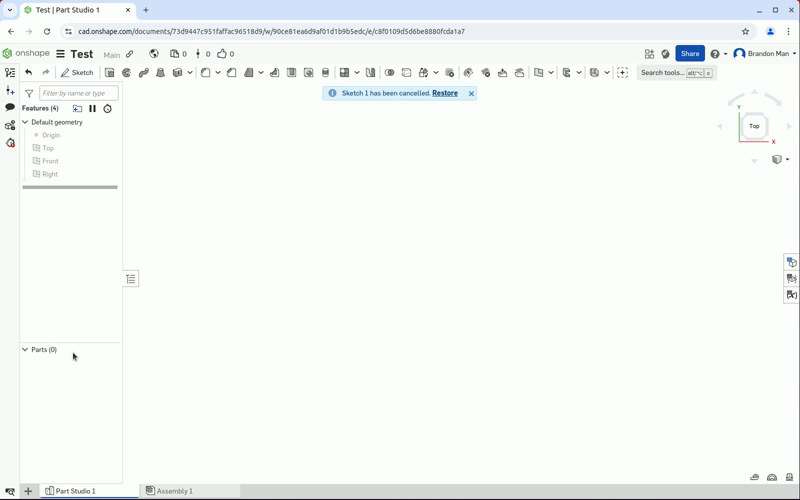
key(space)
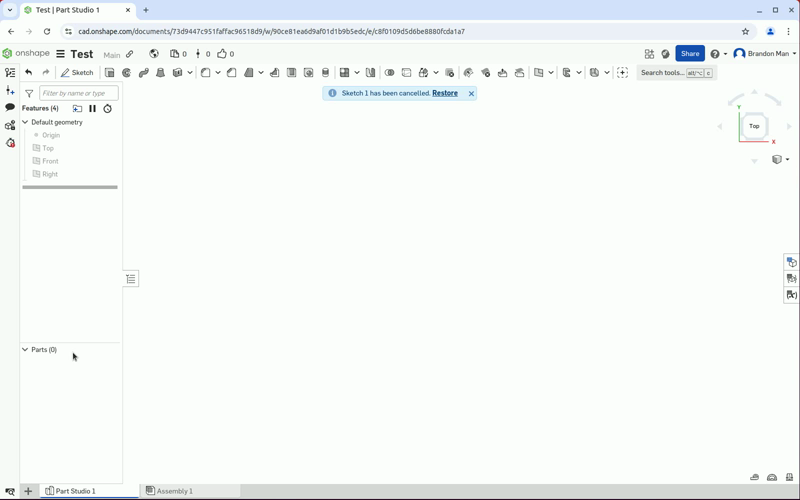
key_down(shift)
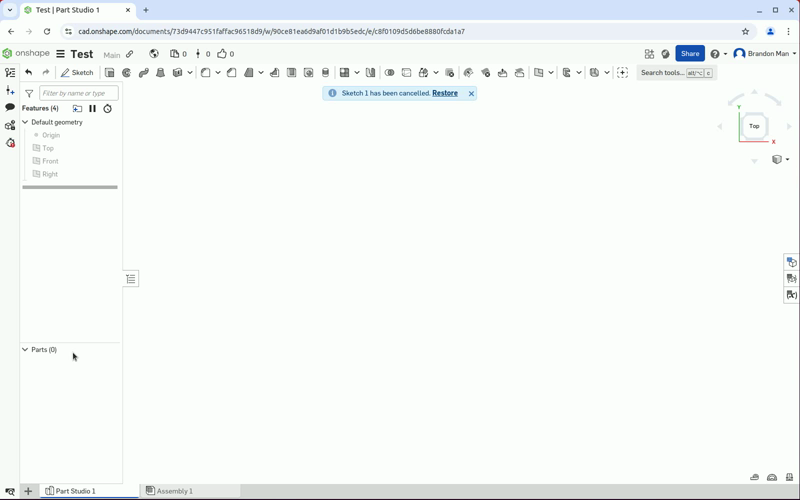
key(up)
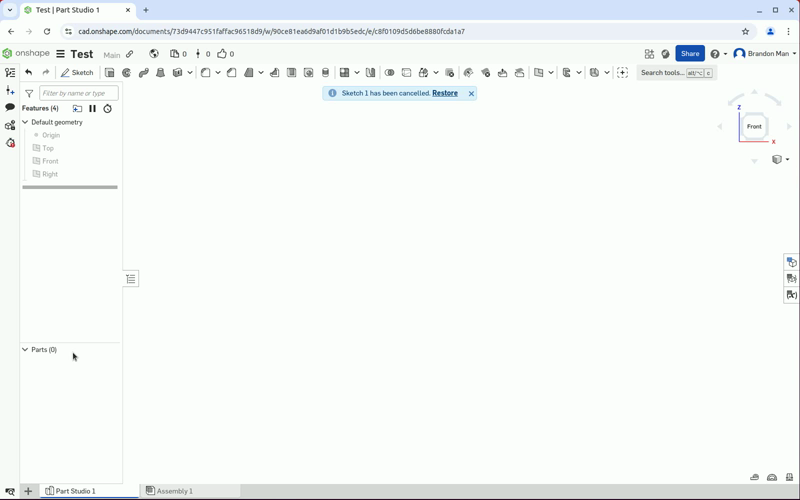
key_up(shift)
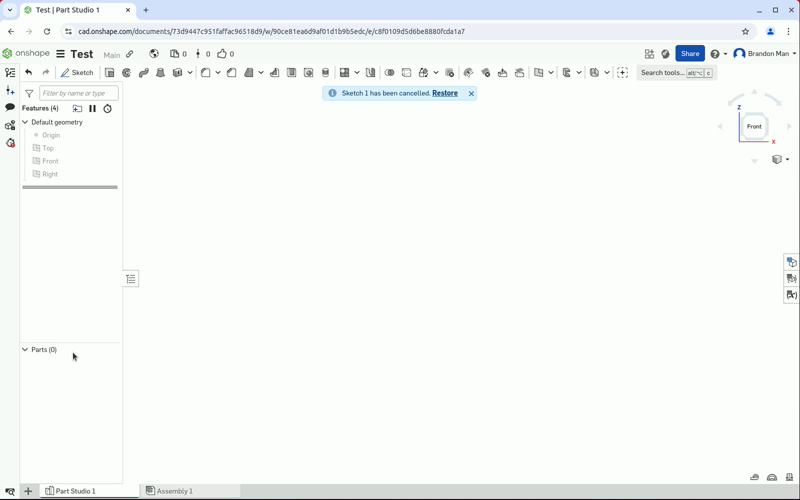
mouse_move(73, 352)
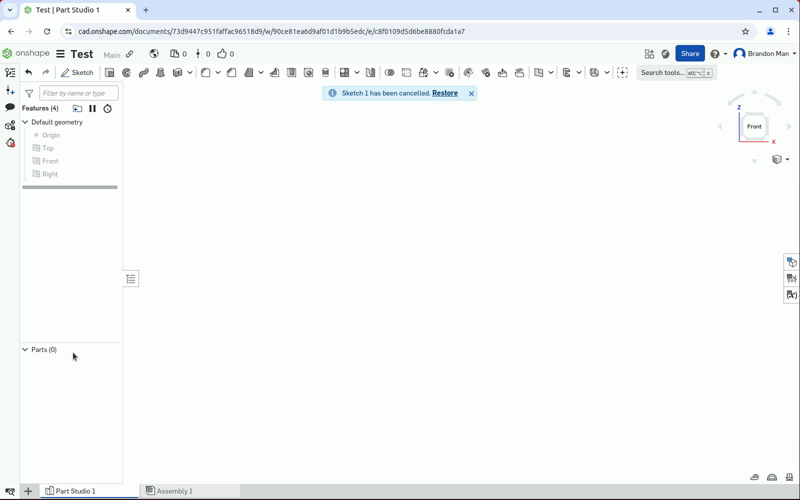
key(shift+y)
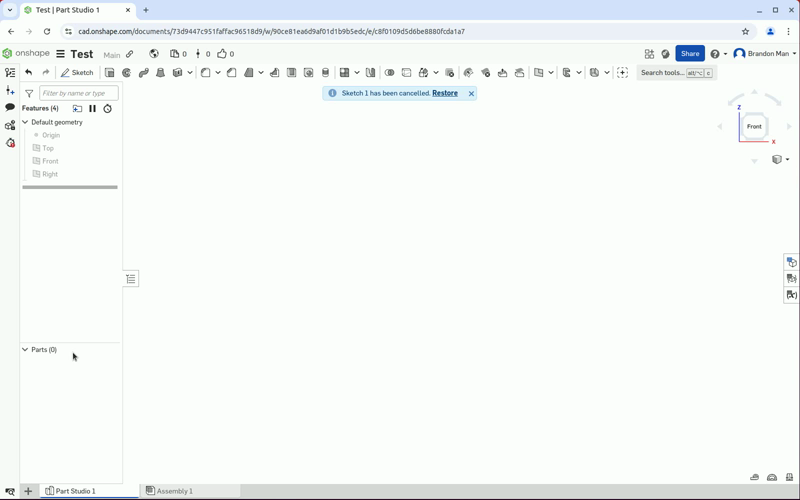
key(shift+s)
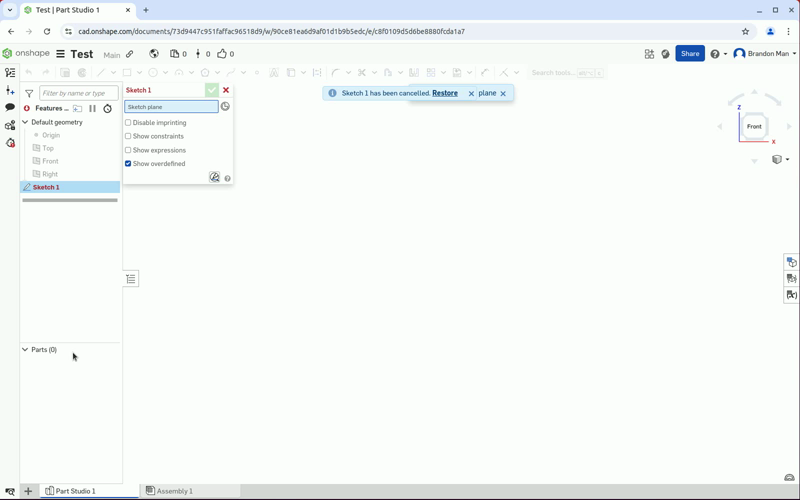
mouse_move(73, 163)
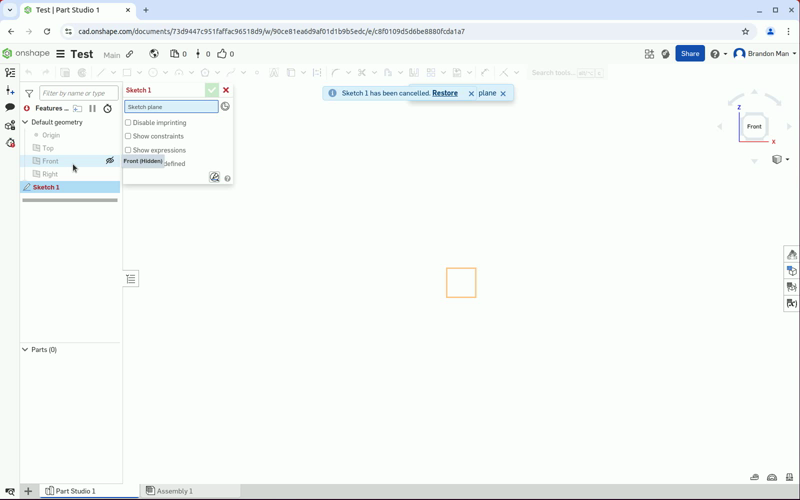
click(73, 163)
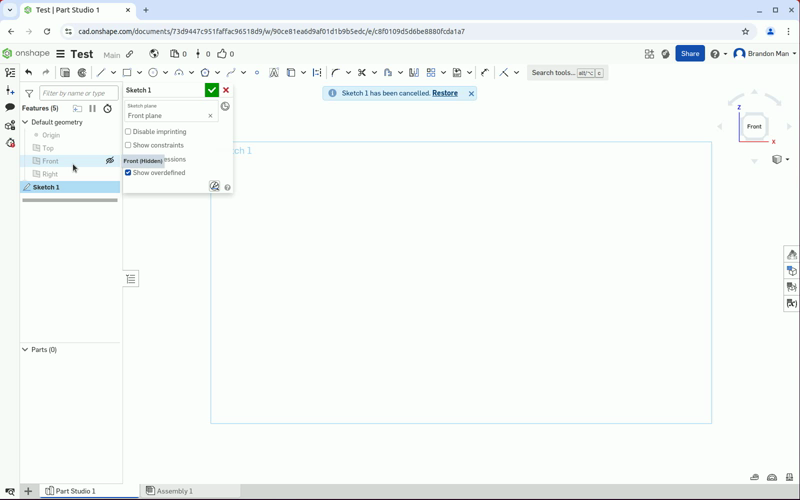
mouse_move(73, 352)
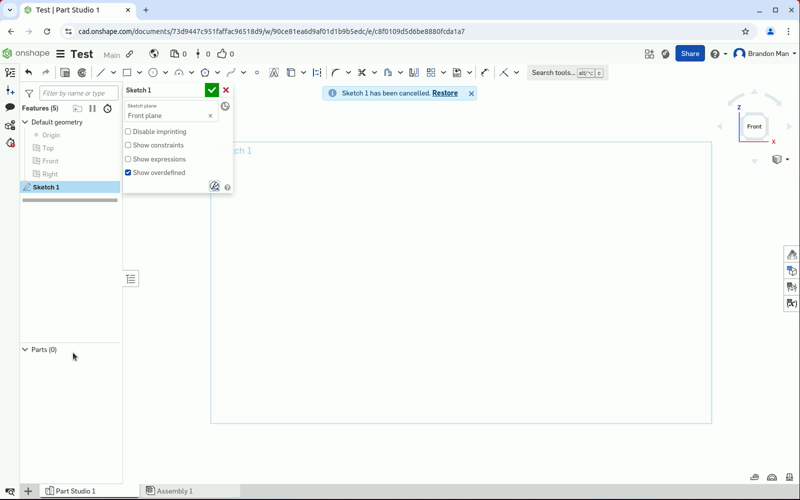
key(y)
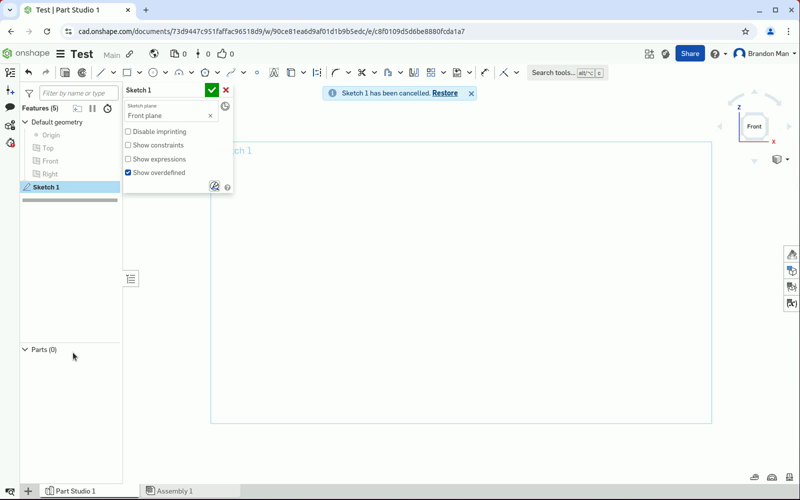
key(c)
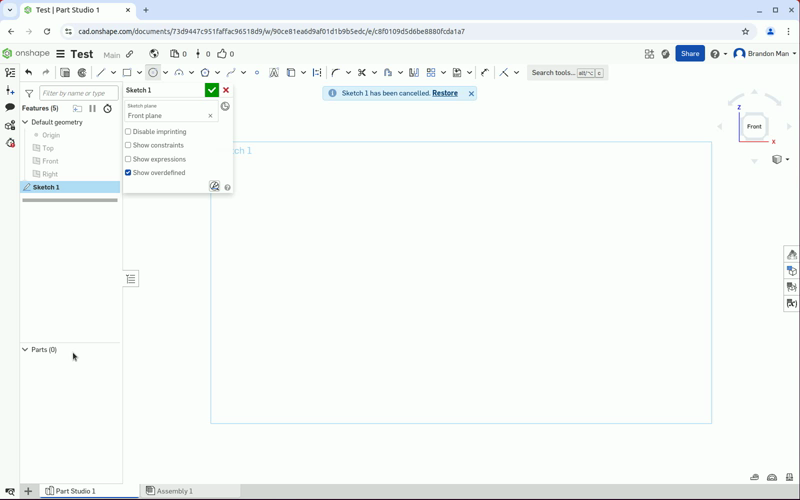
key_down(shift)
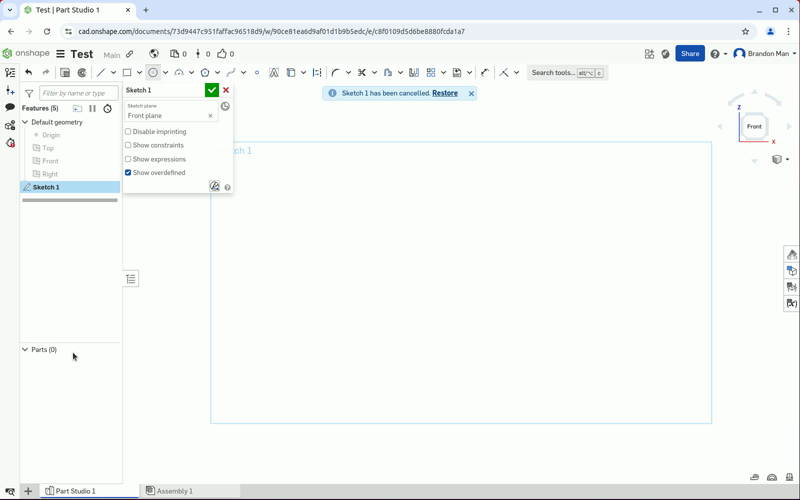
mouse_move(415, 275)
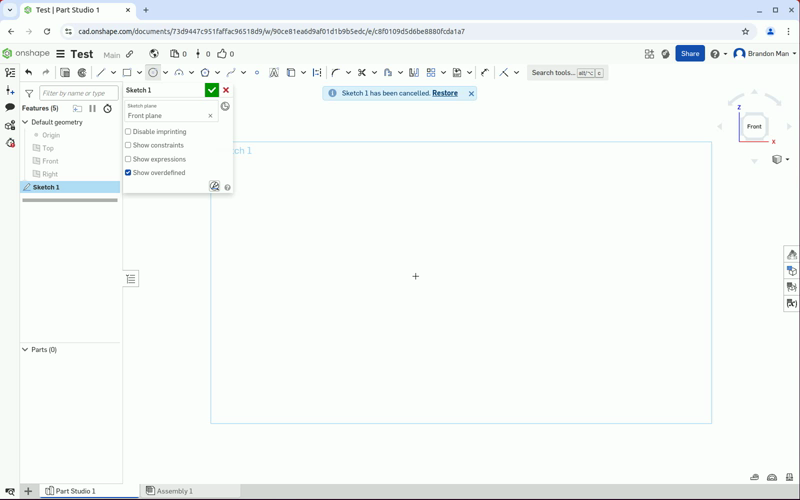
click(415, 275)
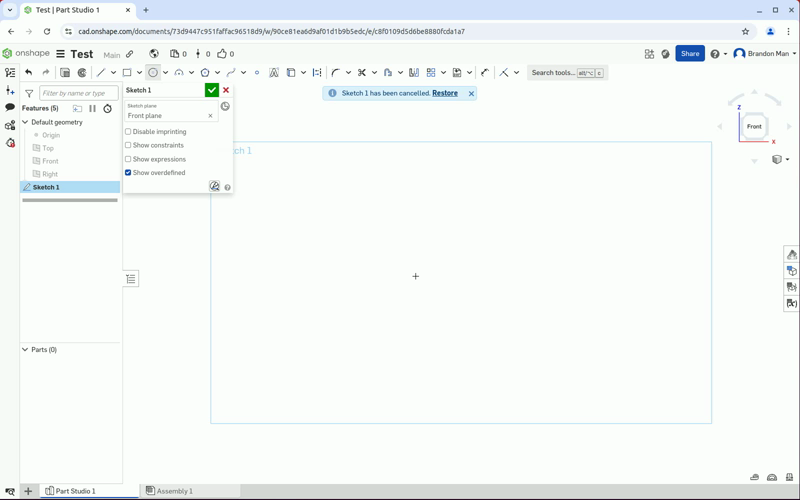
key_up(shift)
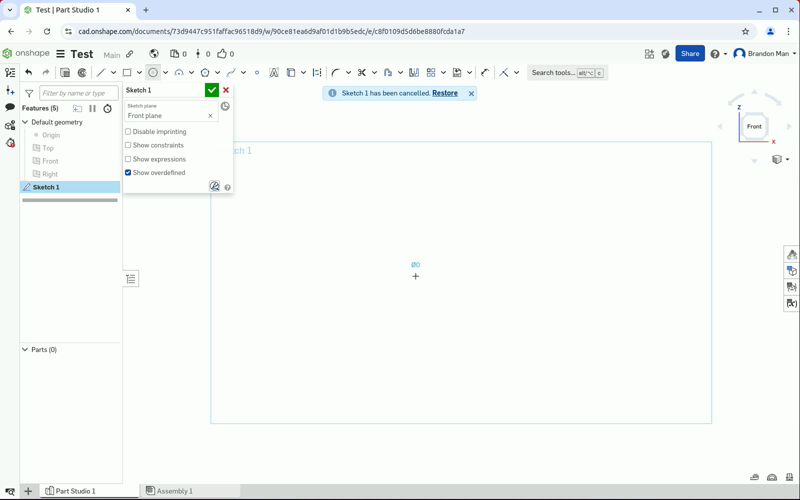
mouse_move(431, 275)
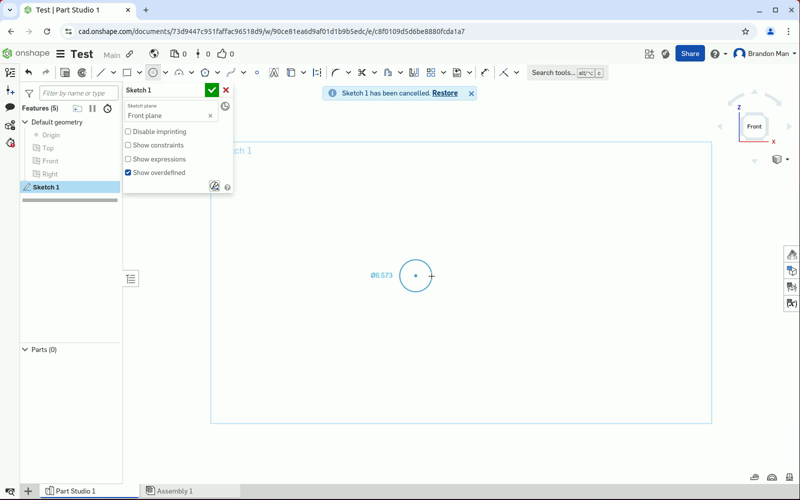
click(431, 275)
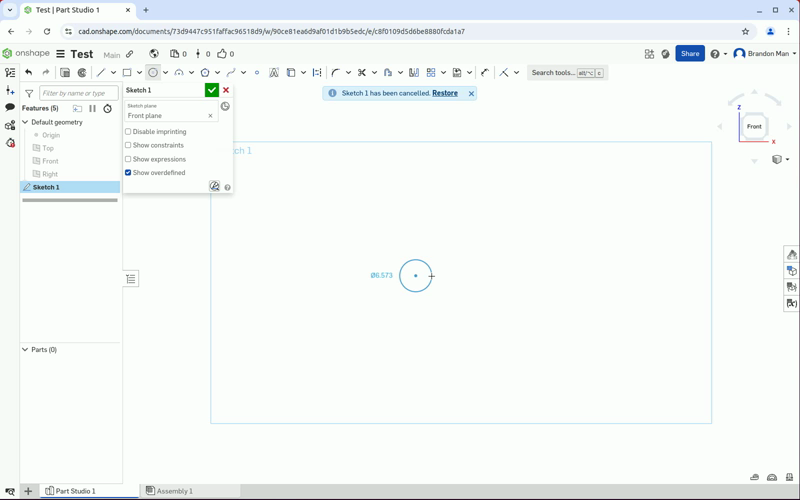
key(esc)
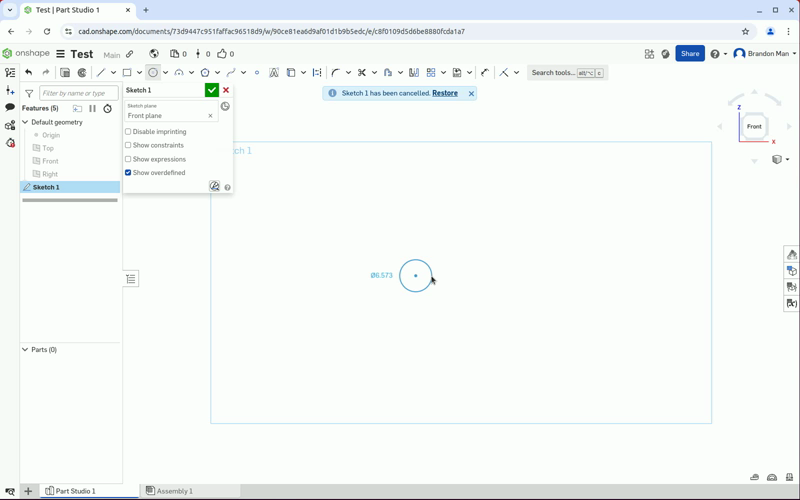
key(c)
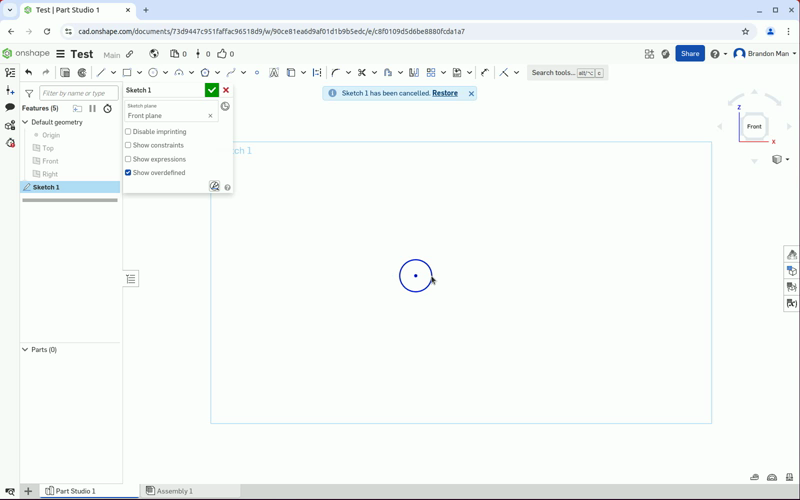
key_down(shift)
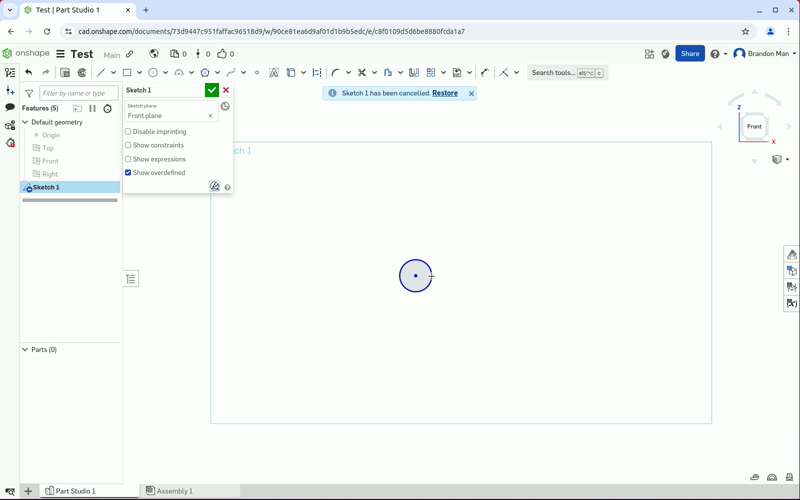
mouse_move(415, 275)
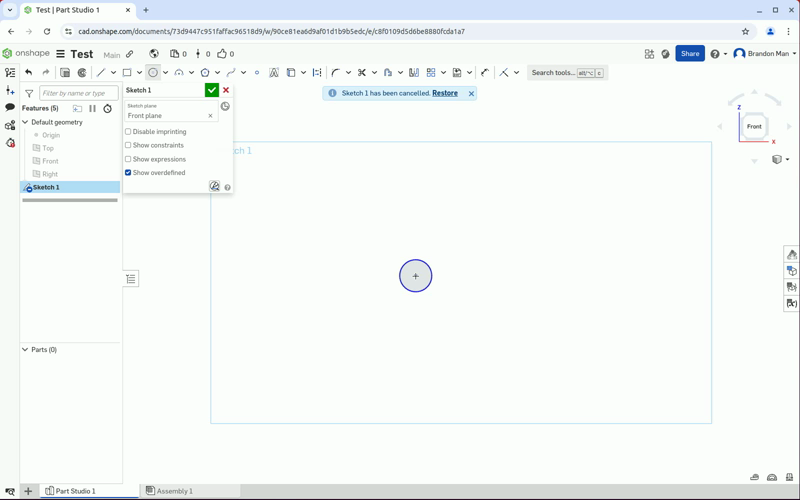
click(415, 275)
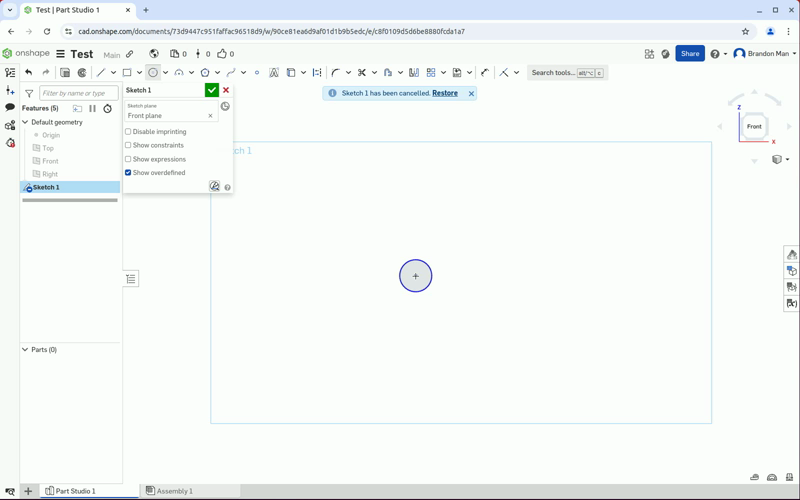
key_up(shift)
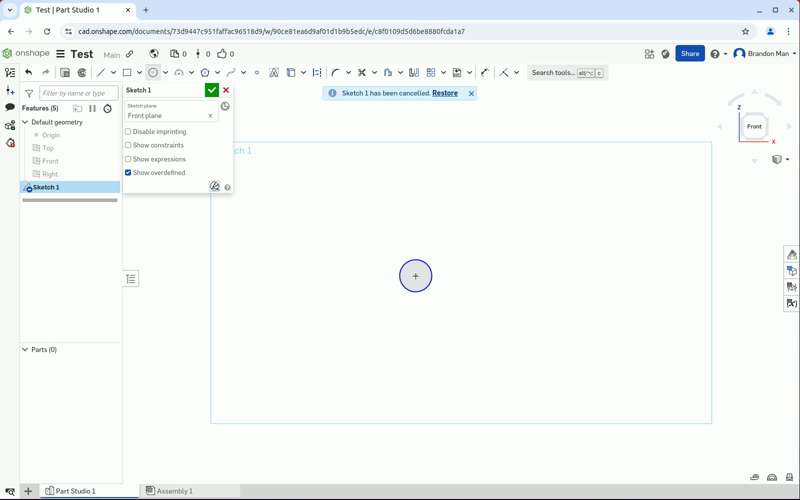
mouse_move(419, 275)
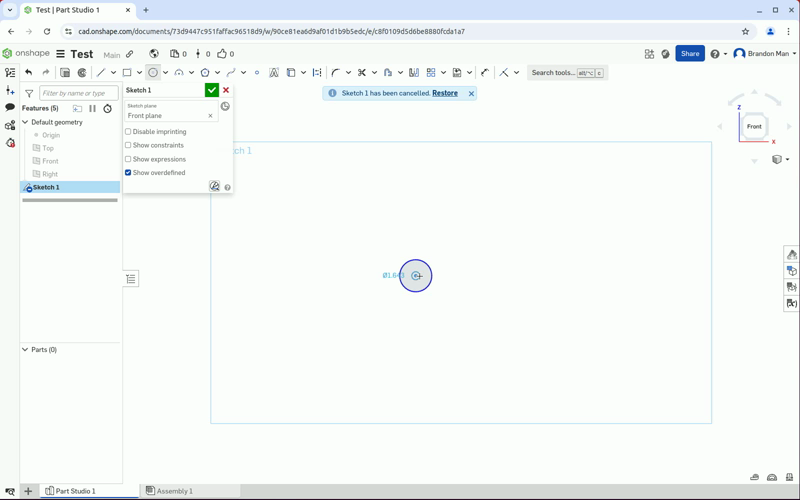
scroll(6)
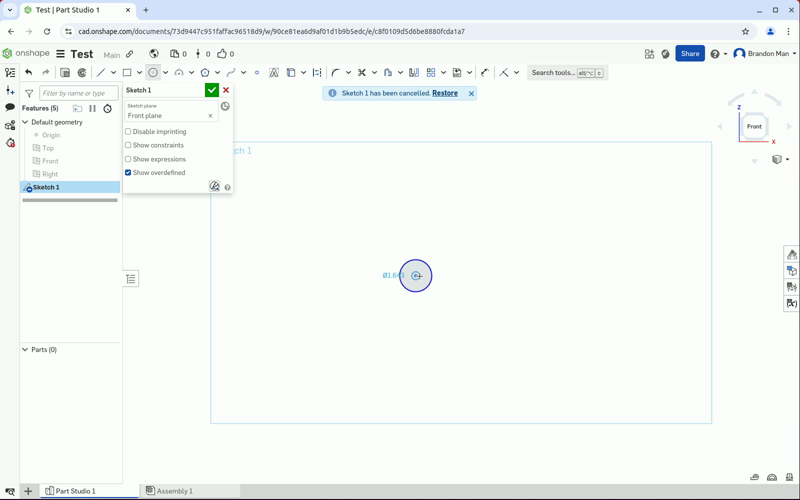
scroll(6)
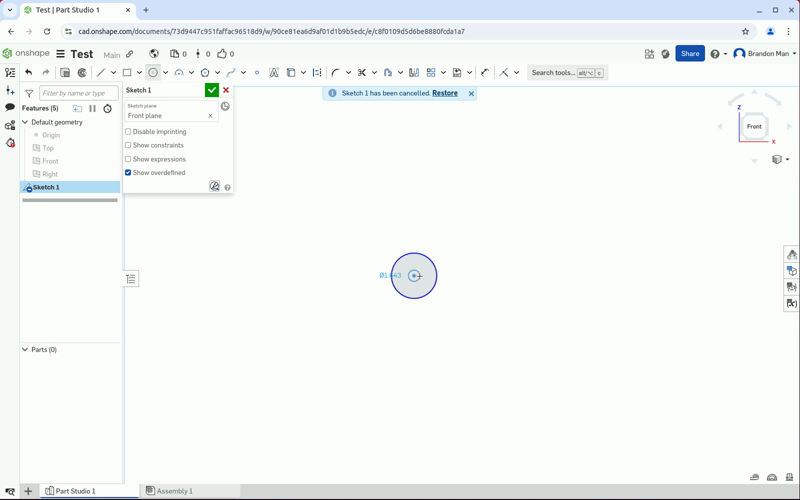
scroll(6)
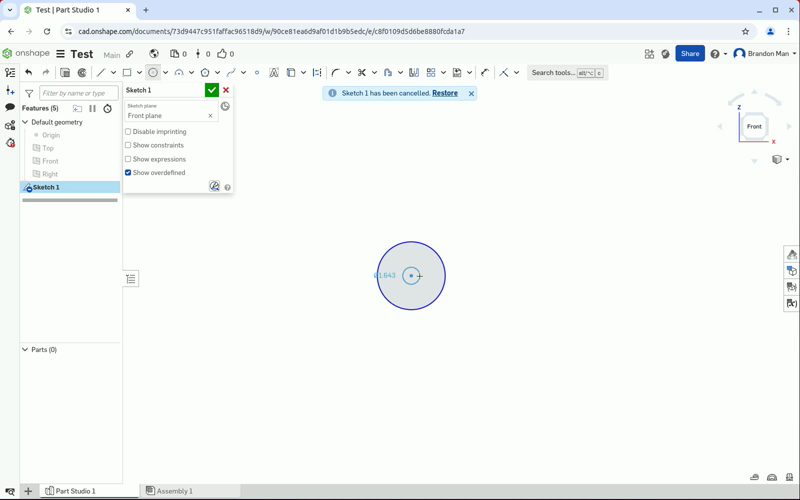
scroll(6)
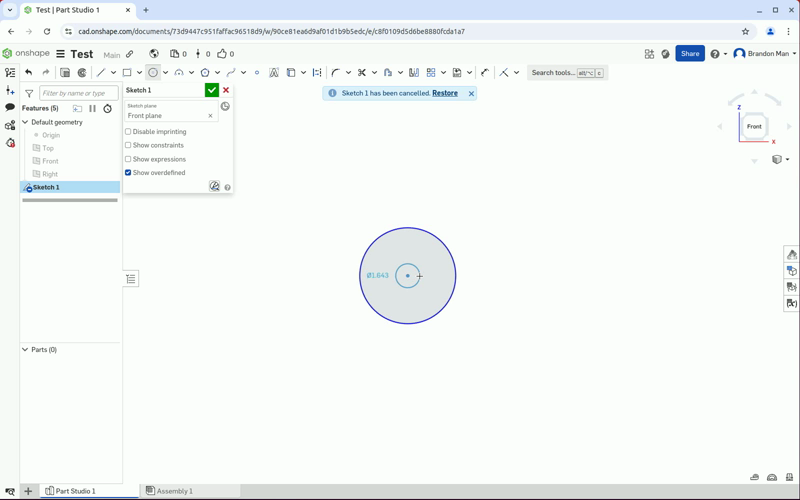
scroll(6)
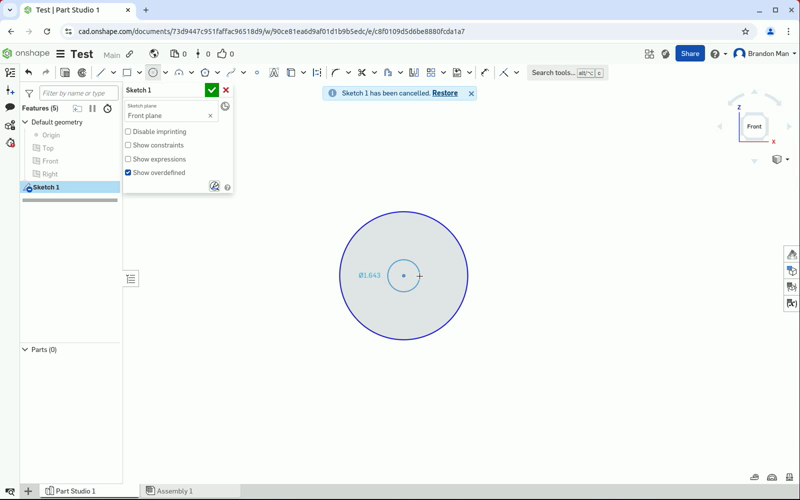
scroll(6)
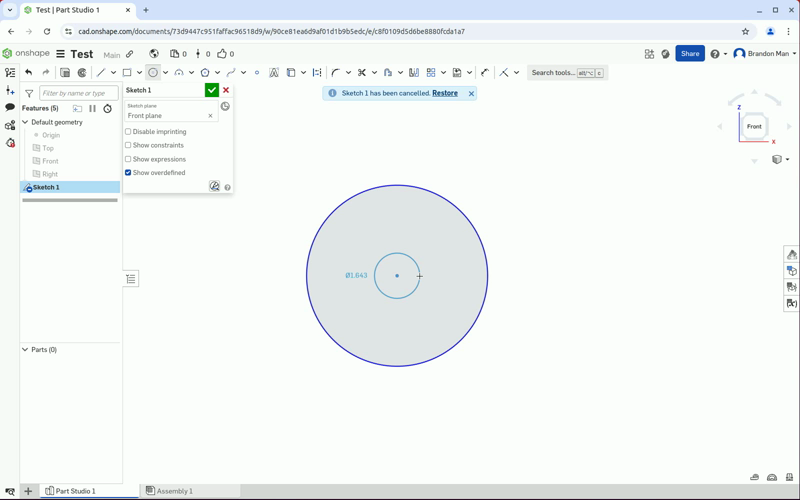
scroll(6)
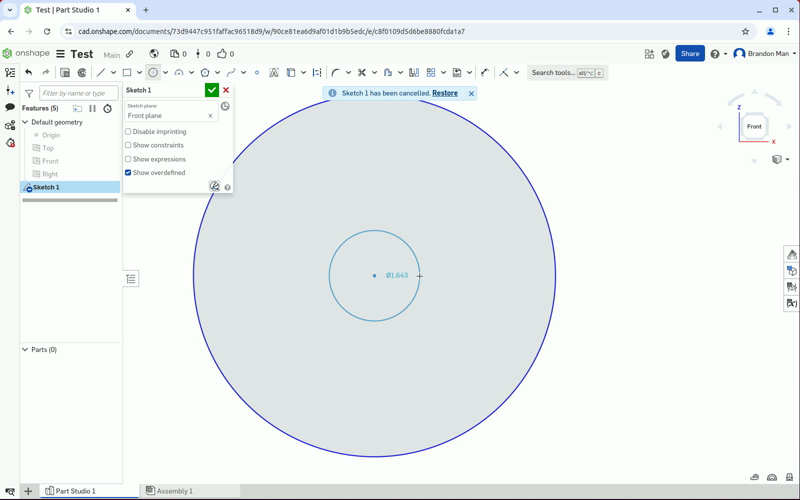
click(419, 275)
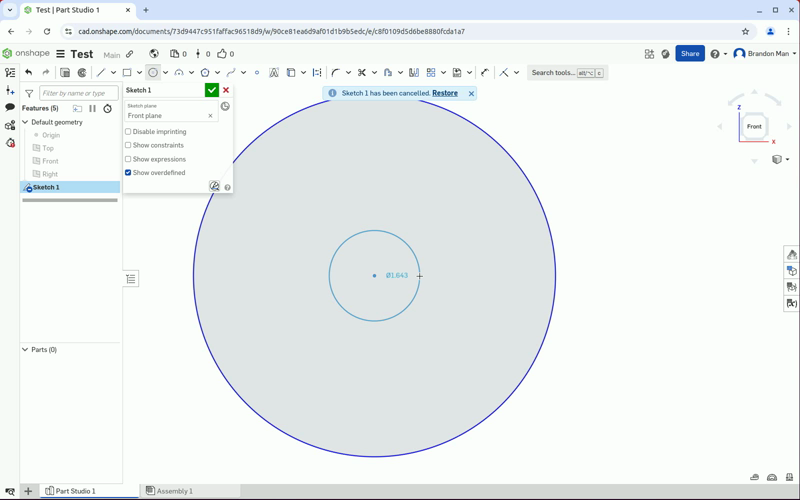
scroll(-6)
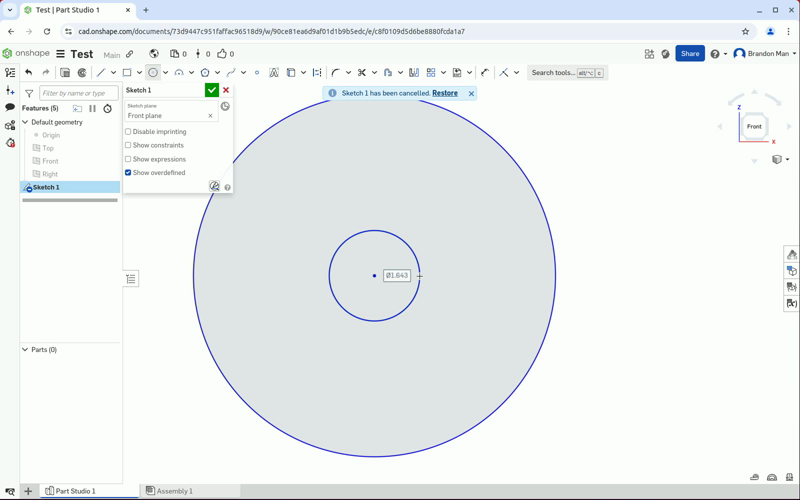
scroll(-6)
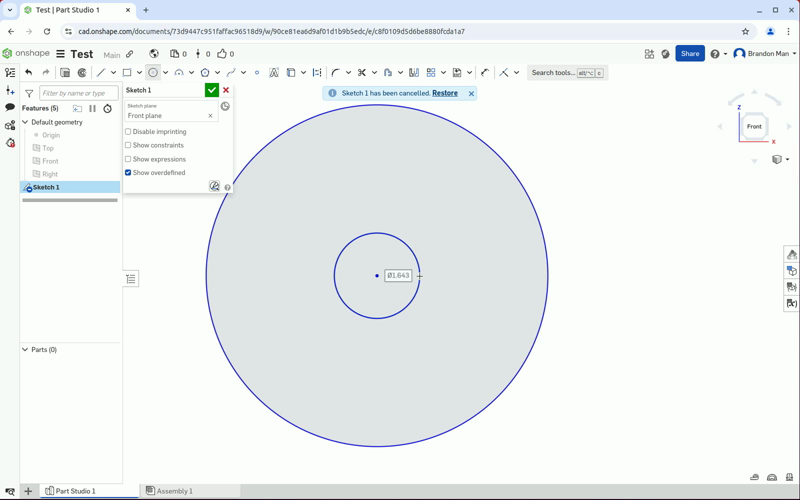
scroll(-6)
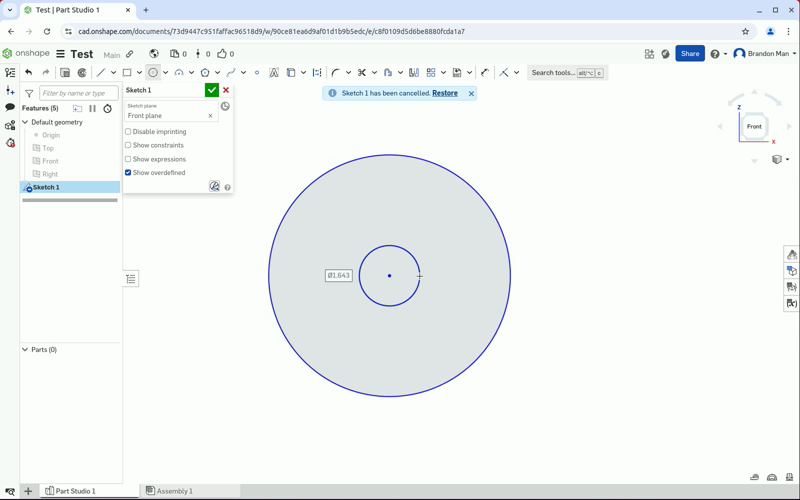
scroll(-6)
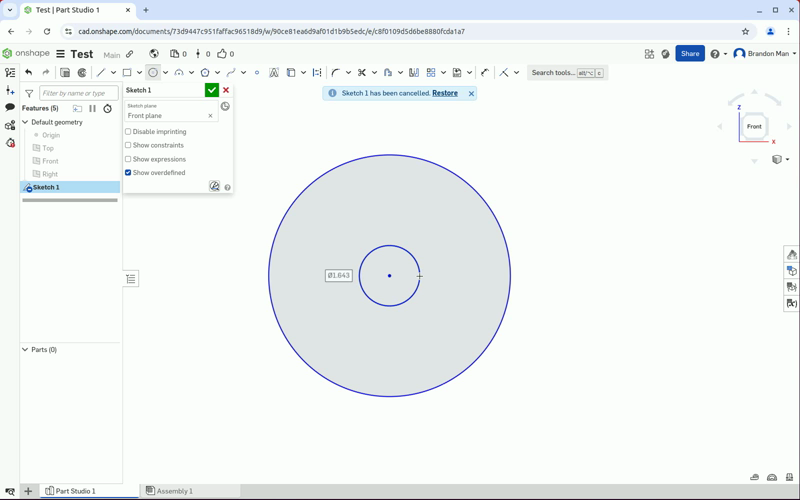
scroll(-6)
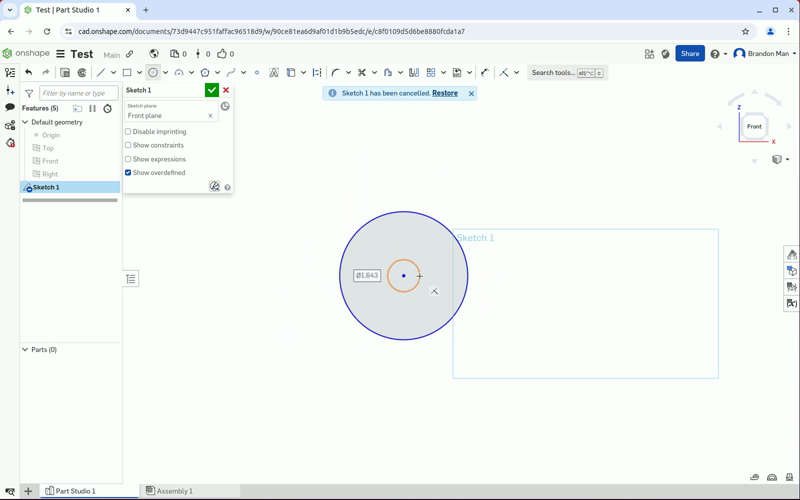
scroll(-6)
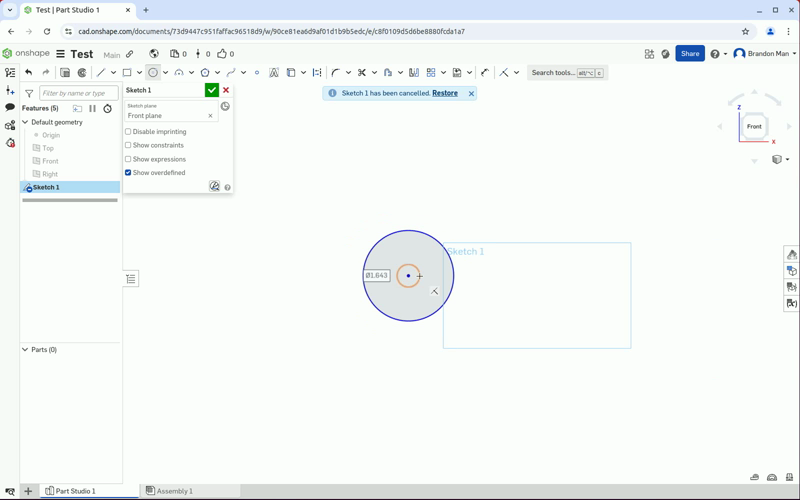
scroll(-6)
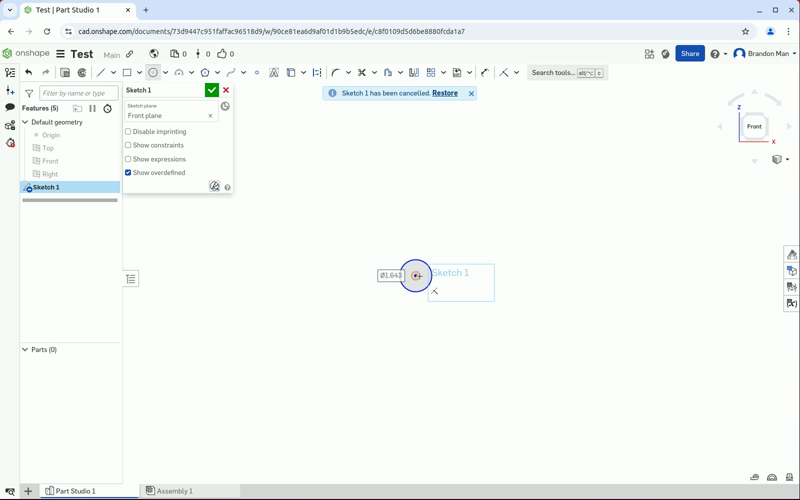
key(esc)
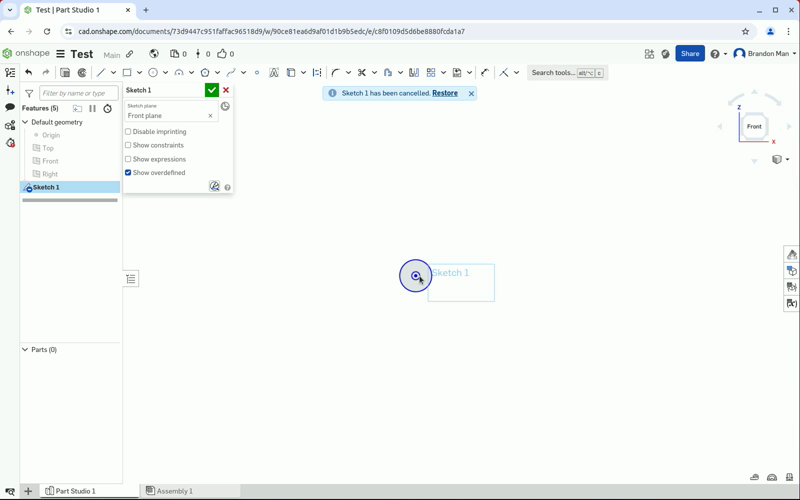
mouse_move(410, 274)
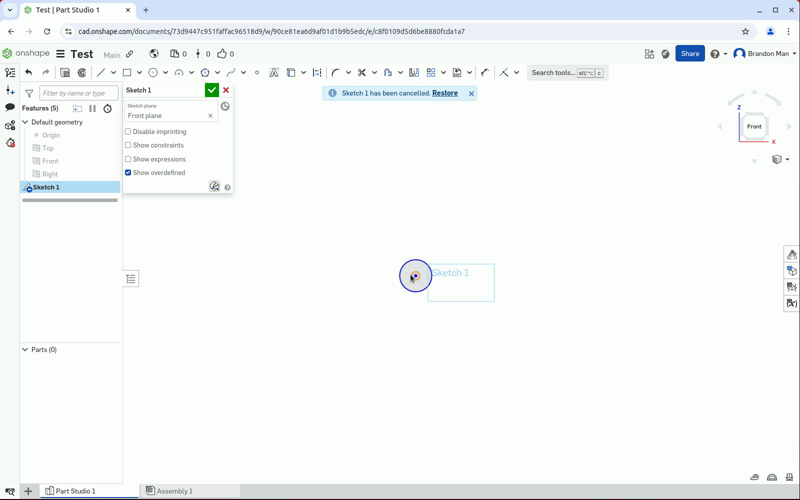
scroll(6)
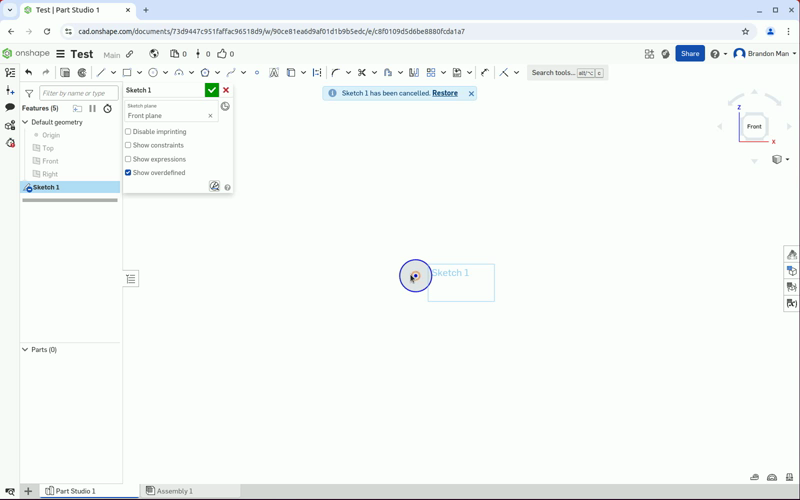
scroll(6)
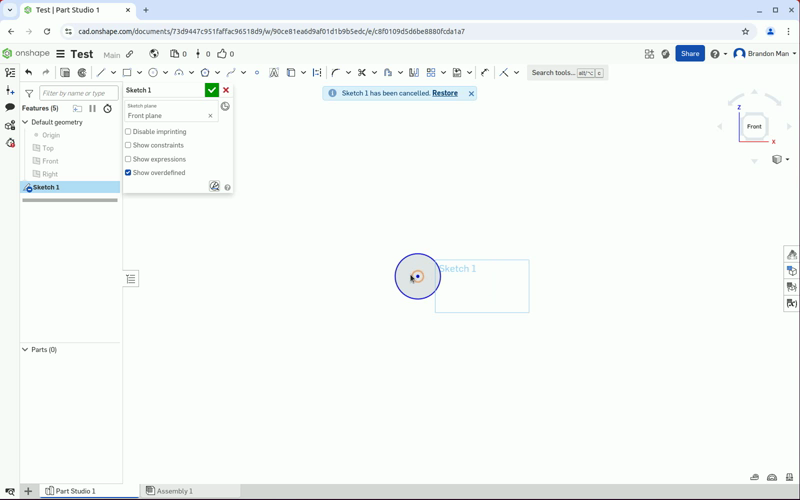
scroll(6)
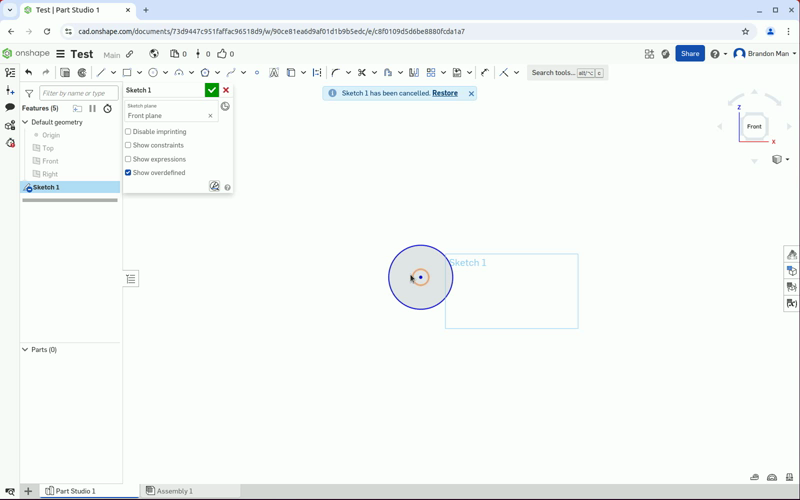
scroll(6)
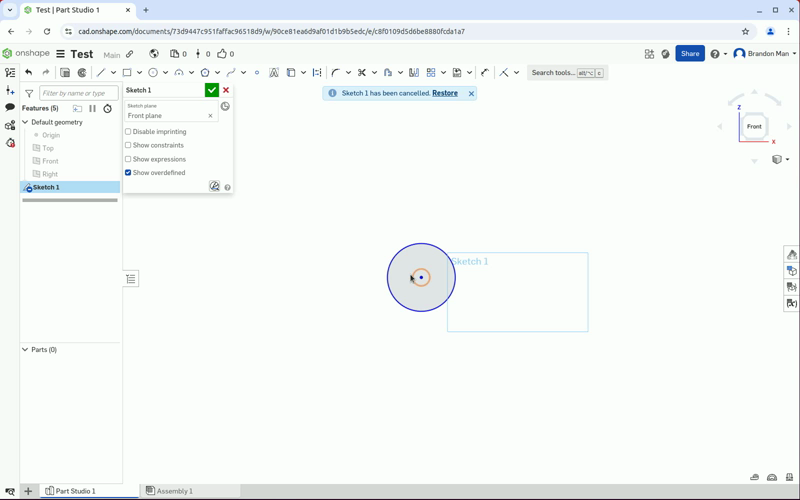
scroll(6)
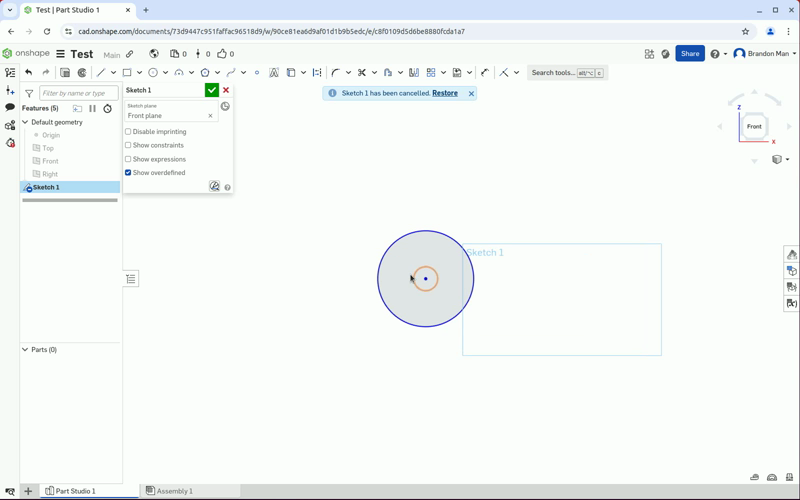
scroll(6)
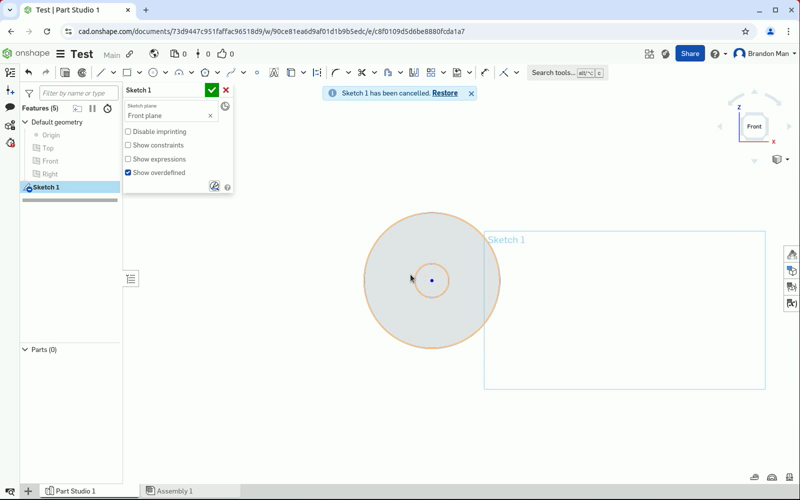
scroll(6)
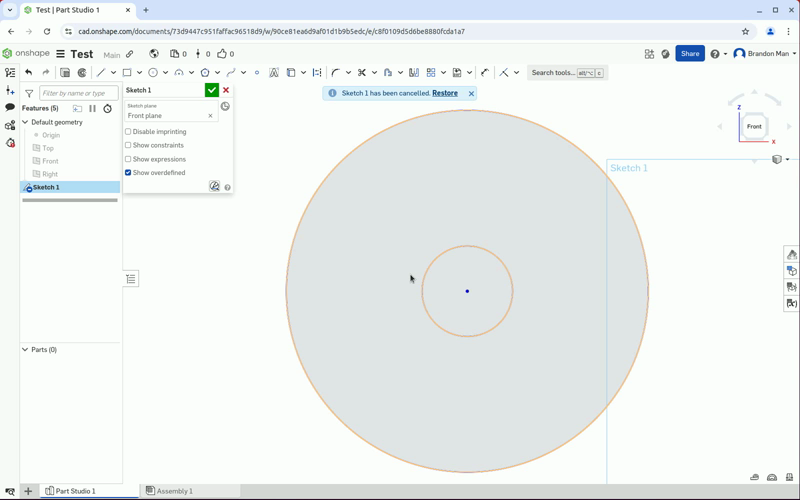
click(410, 274)
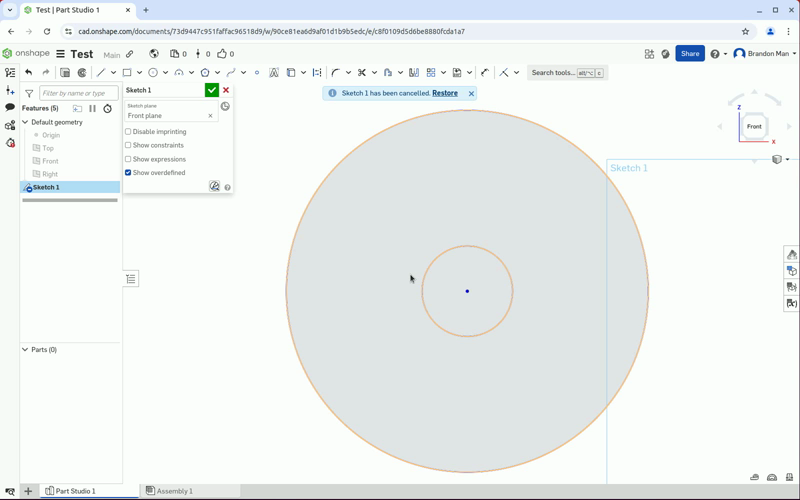
scroll(-6)
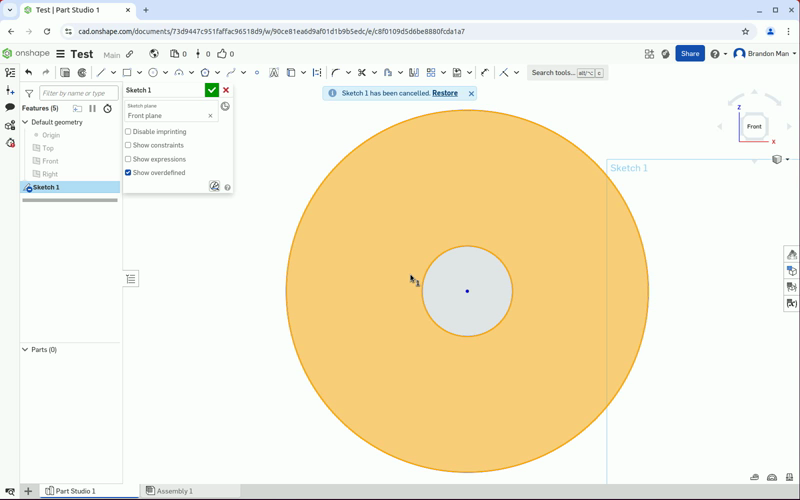
scroll(-6)
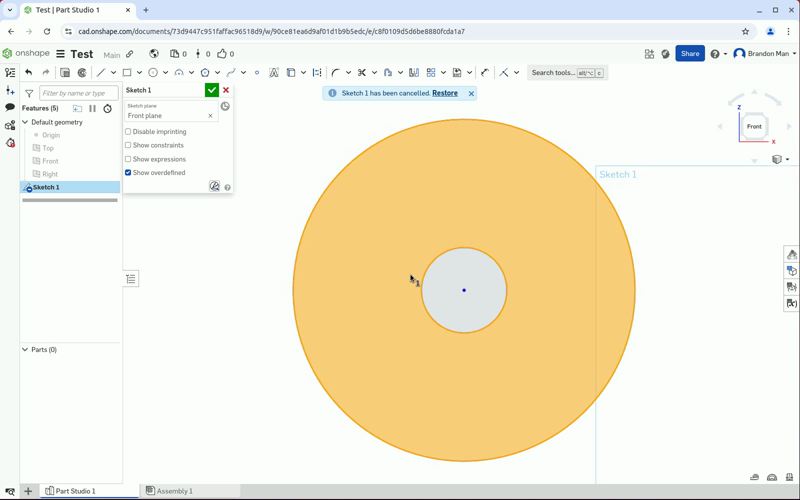
scroll(-6)
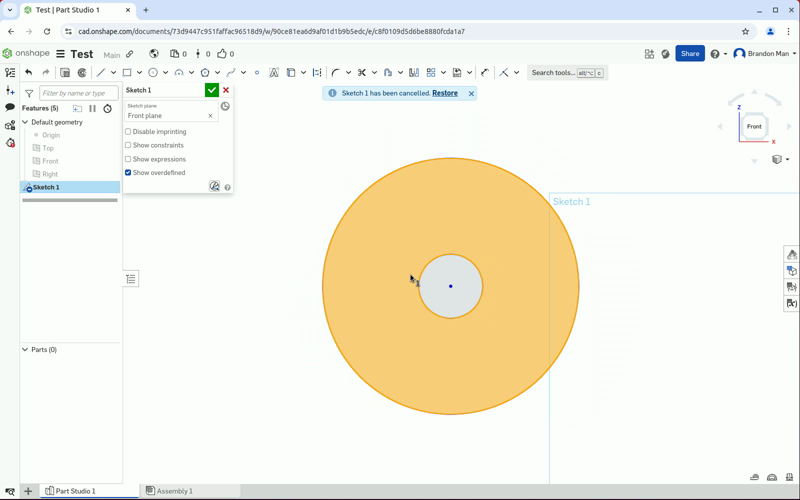
scroll(-6)
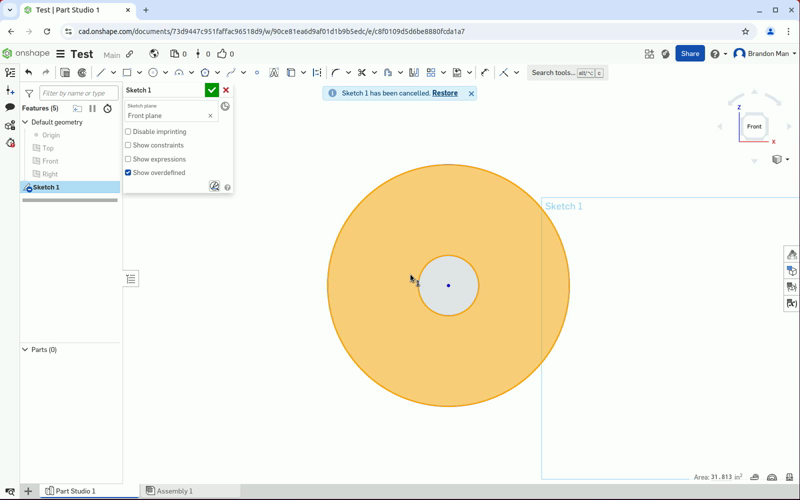
scroll(-6)
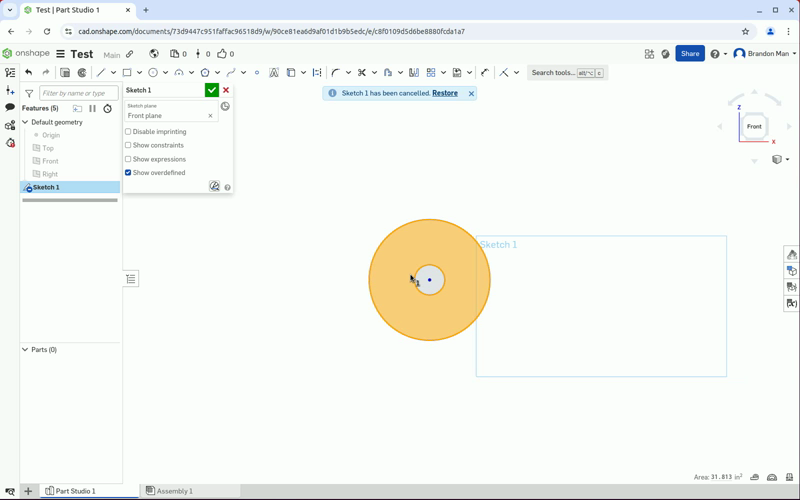
scroll(-6)
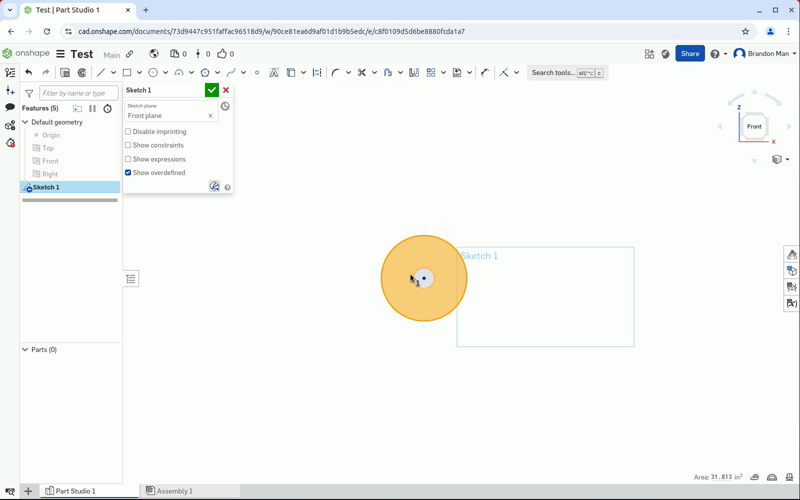
scroll(-6)
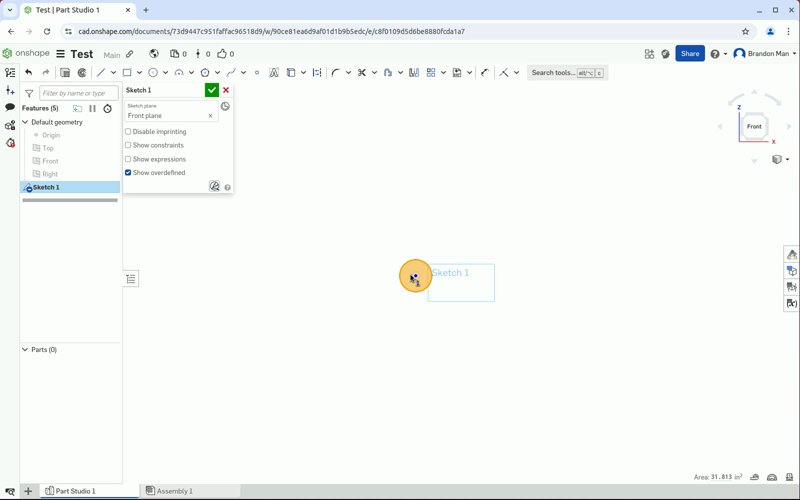
mouse_move(73, 352)
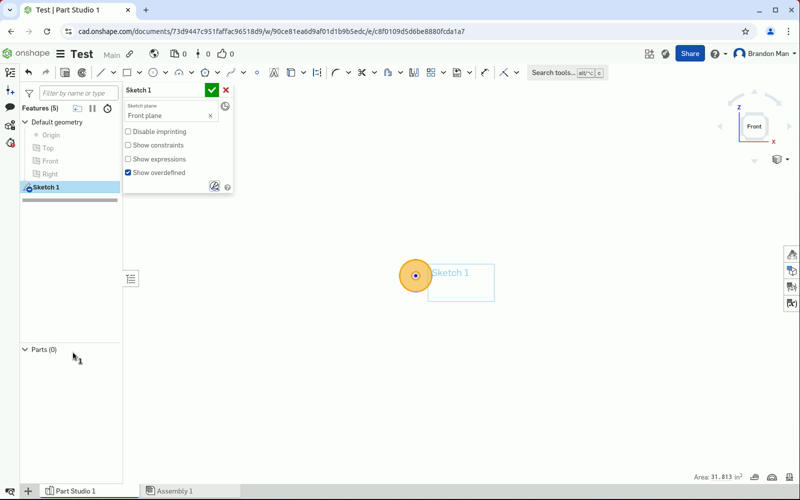
key(shift+y)
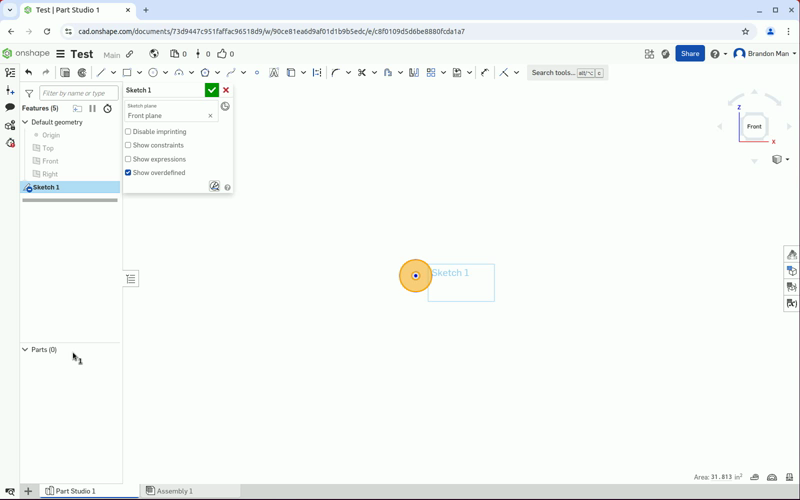
key(shift+e)
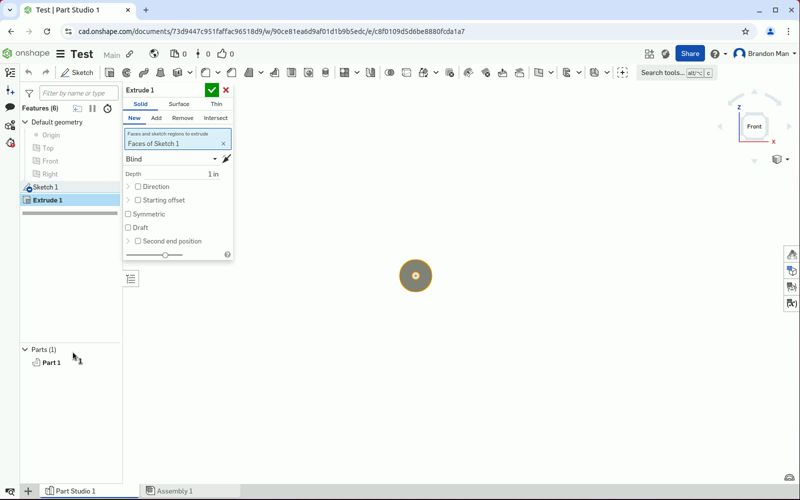
mouse_move(143, 106)
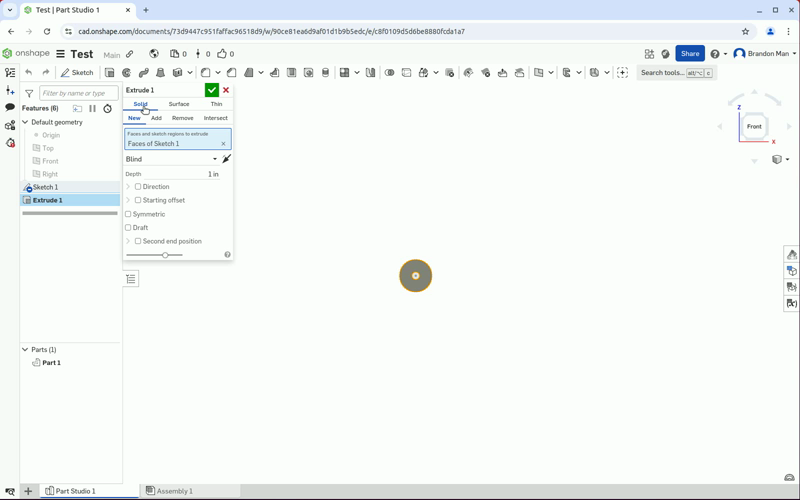
click(143, 106)
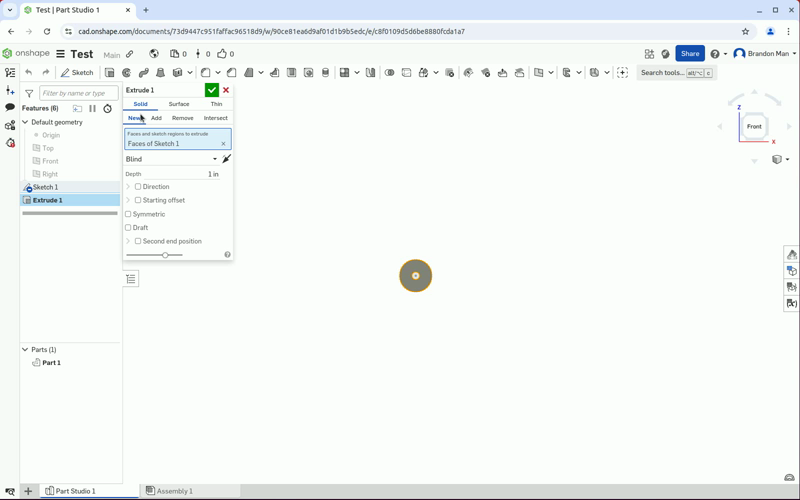
mouse_move(137, 120)
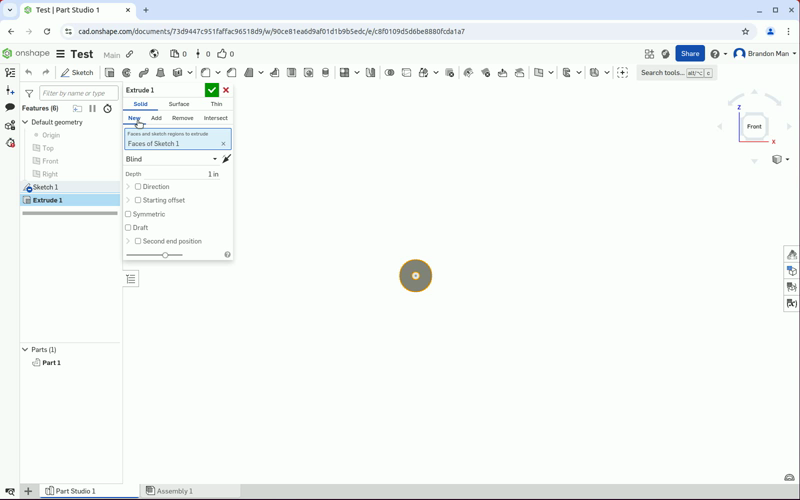
click(137, 120)
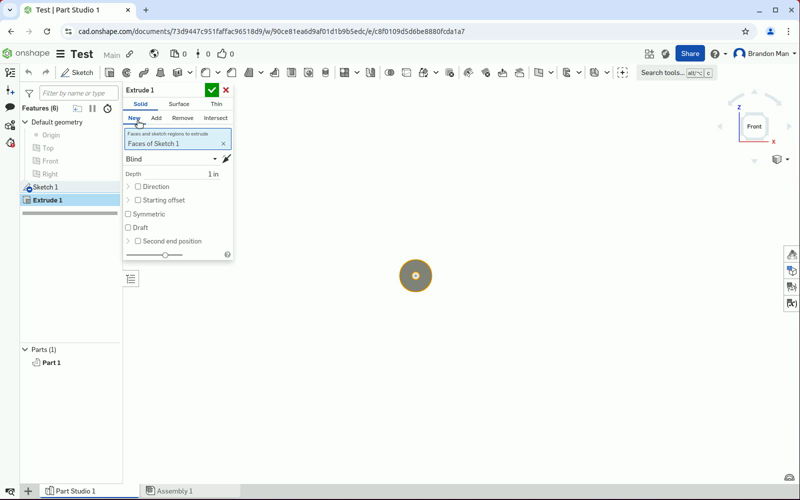
key(tab, 4)
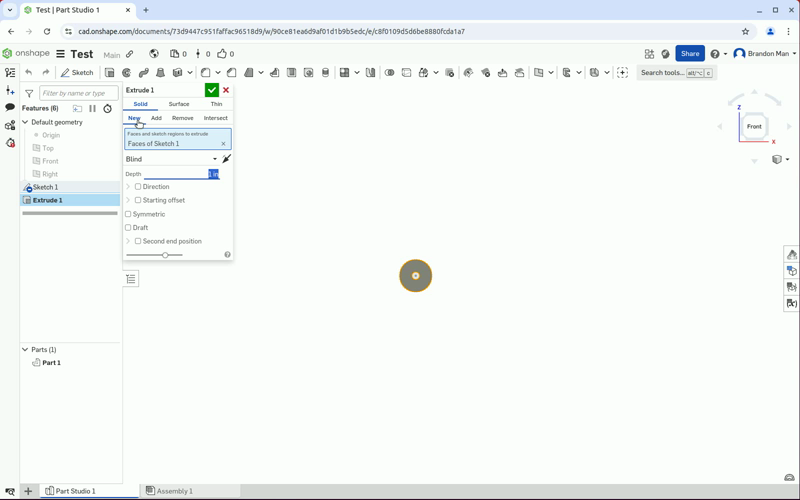
text(0.241)
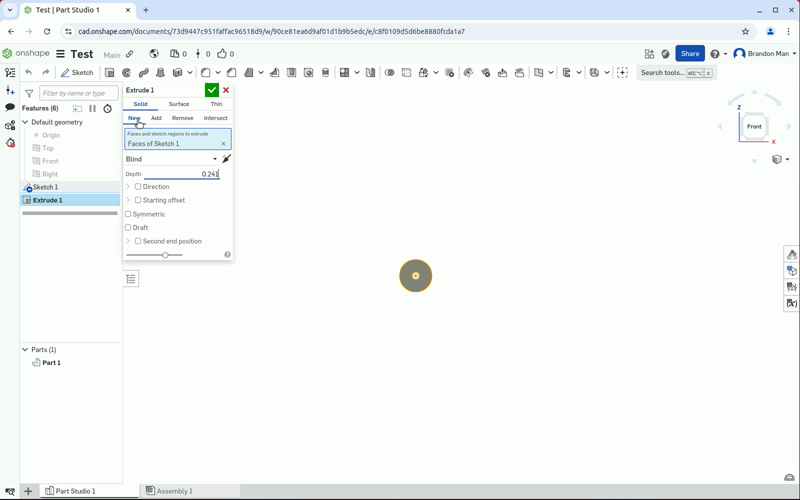
key(enter)
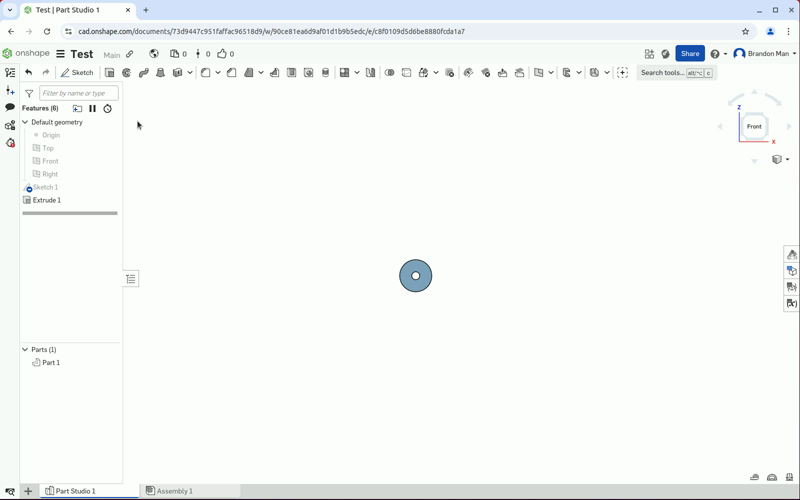
key(shift+h)
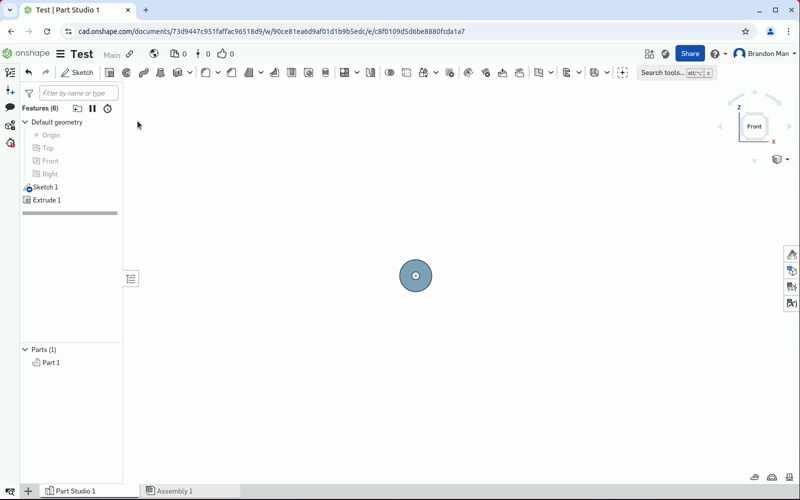
key(shift+h)
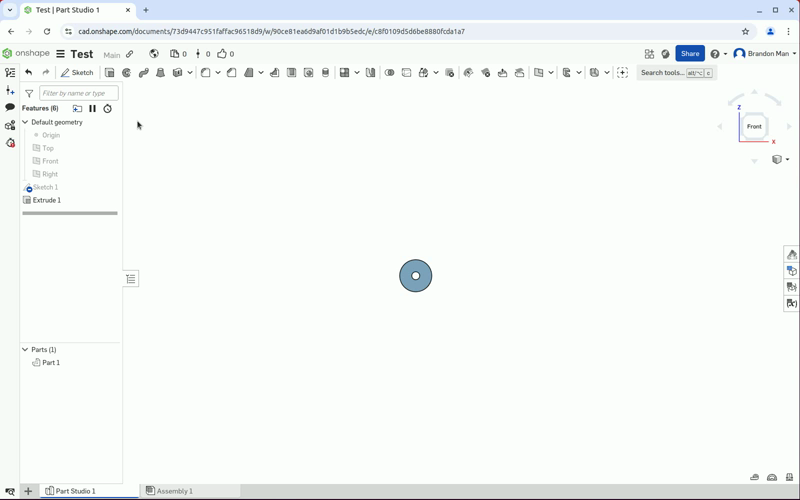
mouse_move(73, 189)
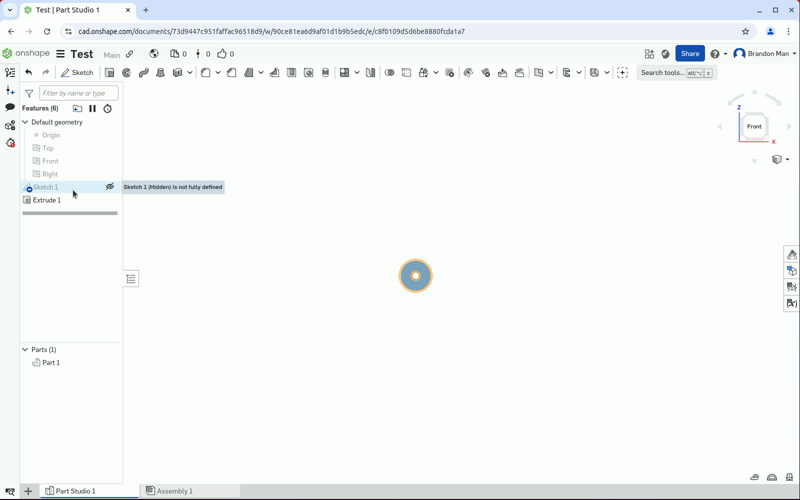
click(73, 189)
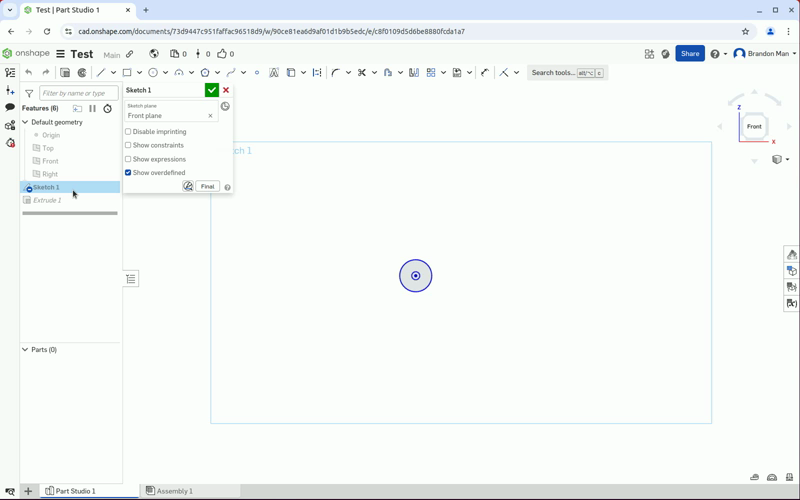
mouse_move(229, 92)
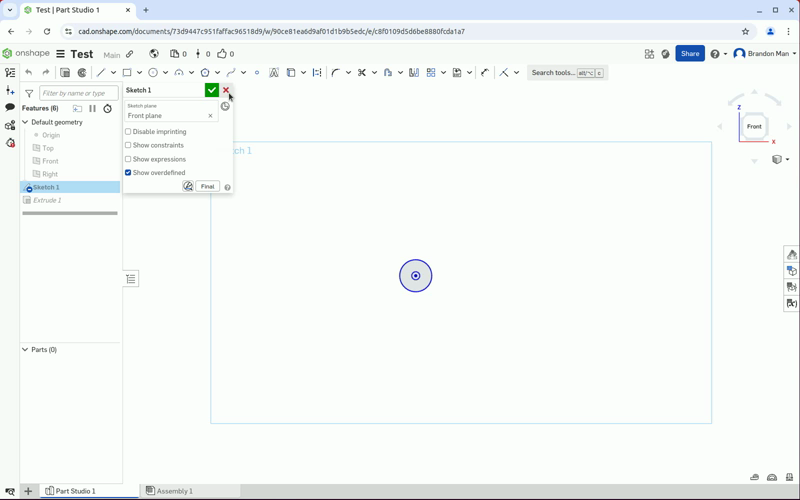
click(229, 92)
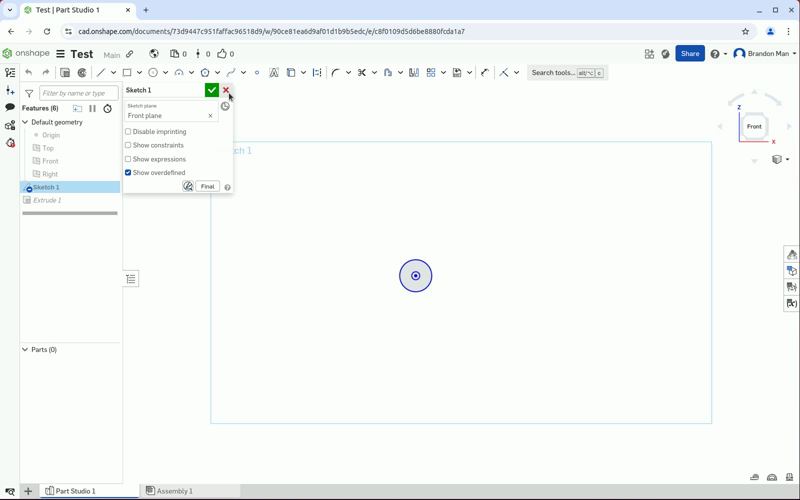
key(shift+s)
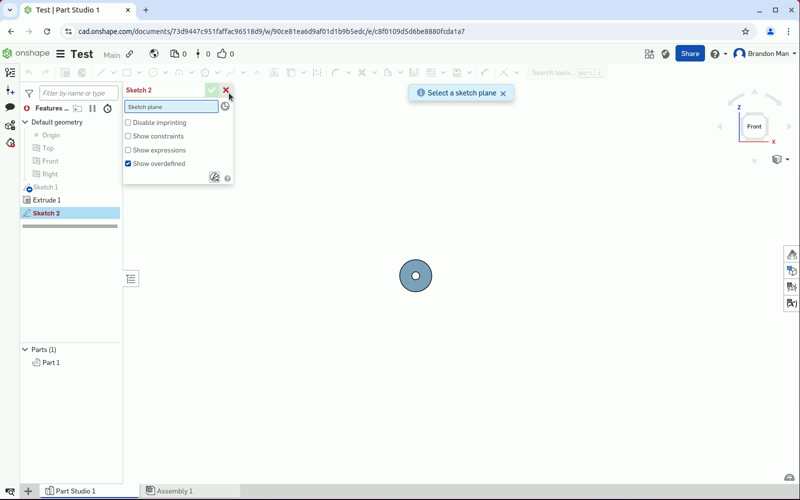
mouse_move(73, 163)
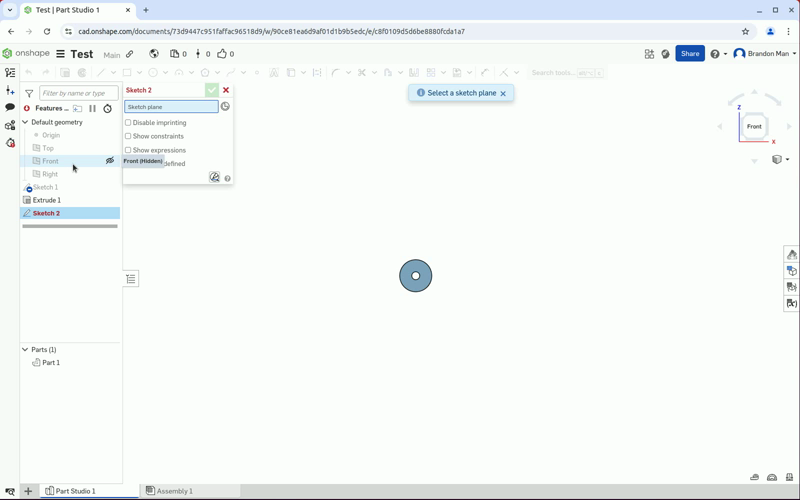
click(73, 163)
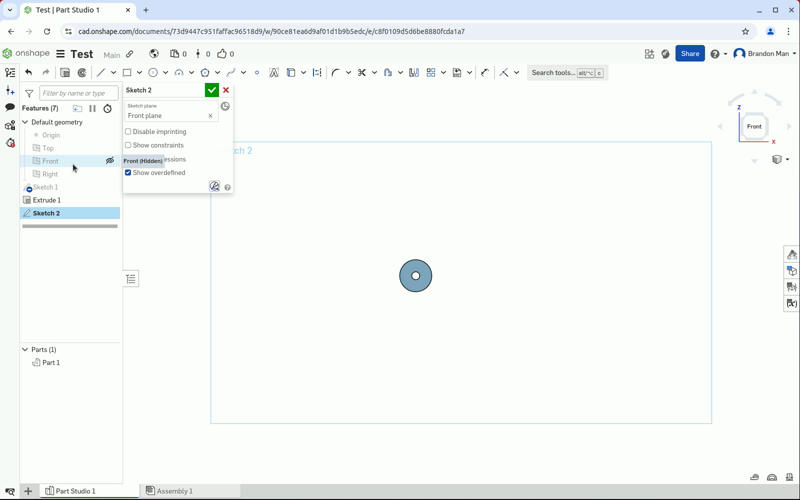
mouse_move(73, 352)
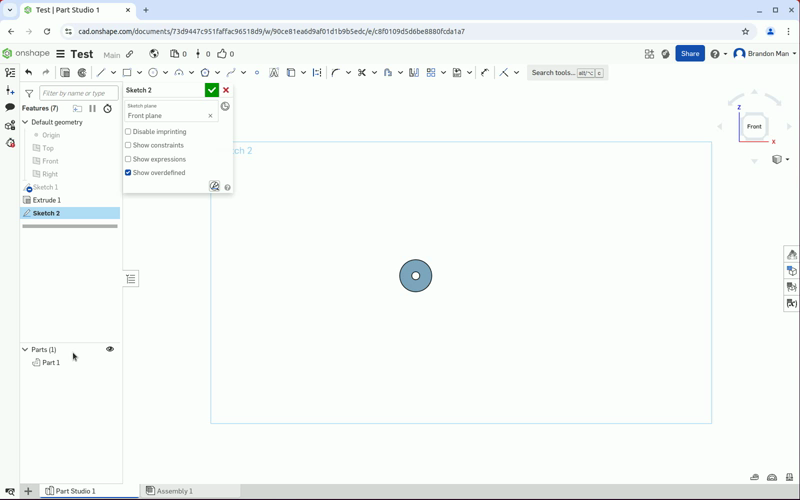
key(y)
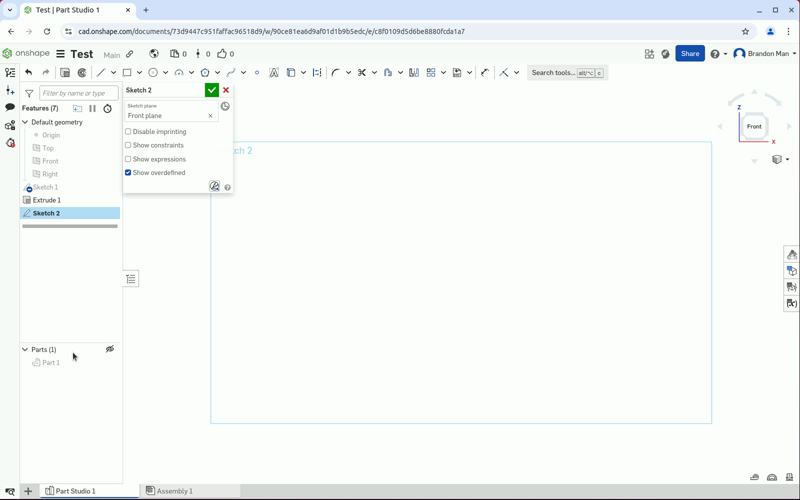
key(c)
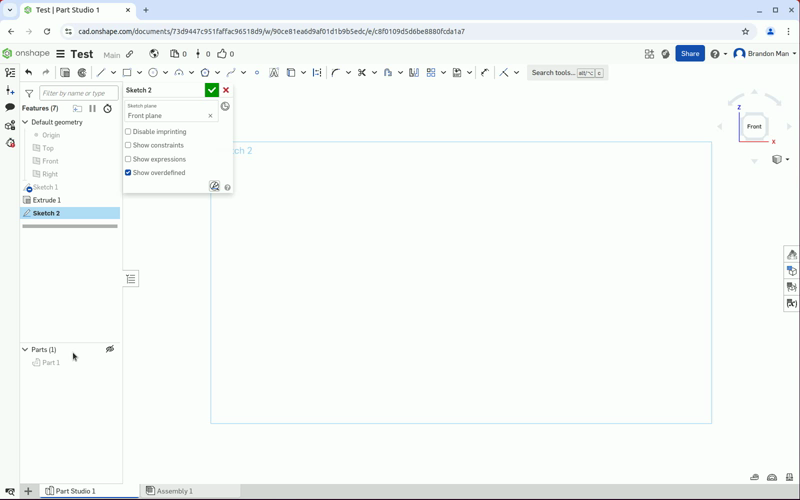
key_down(shift)
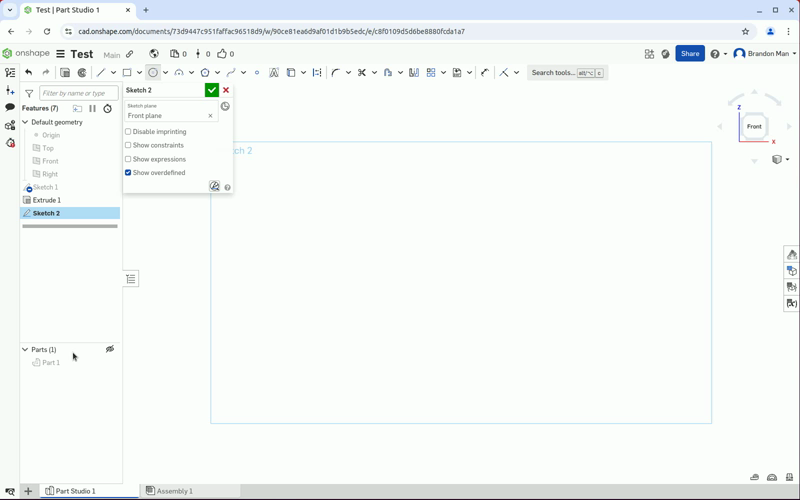
mouse_move(506, 267)
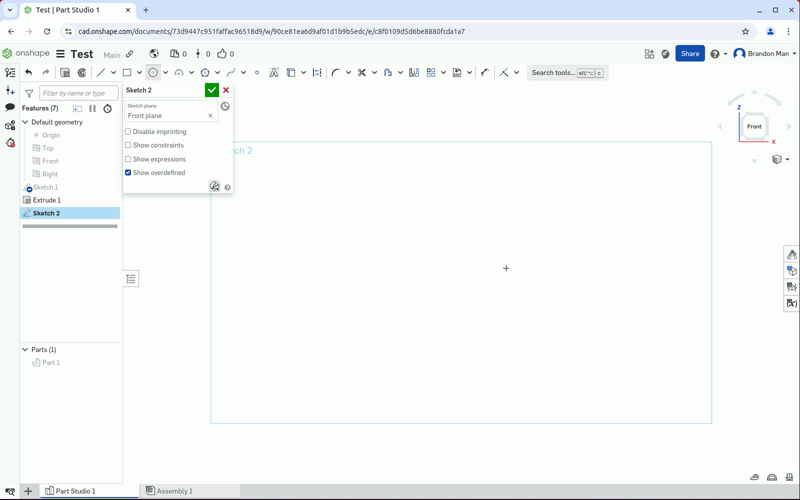
click(506, 267)
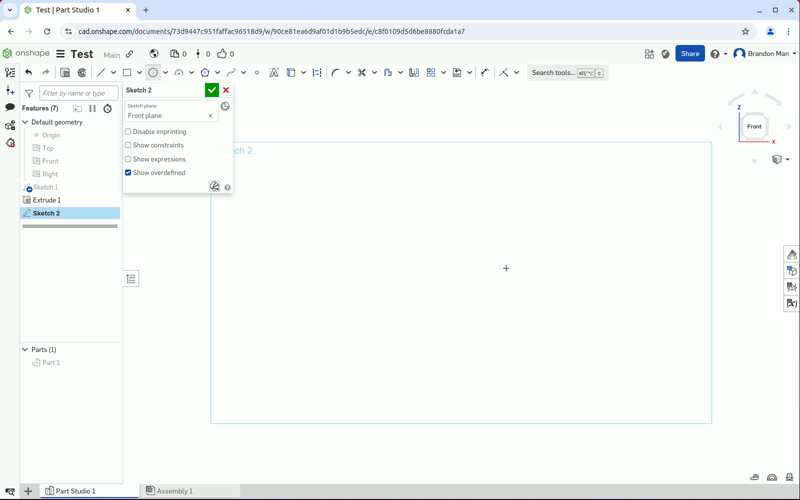
key_up(shift)
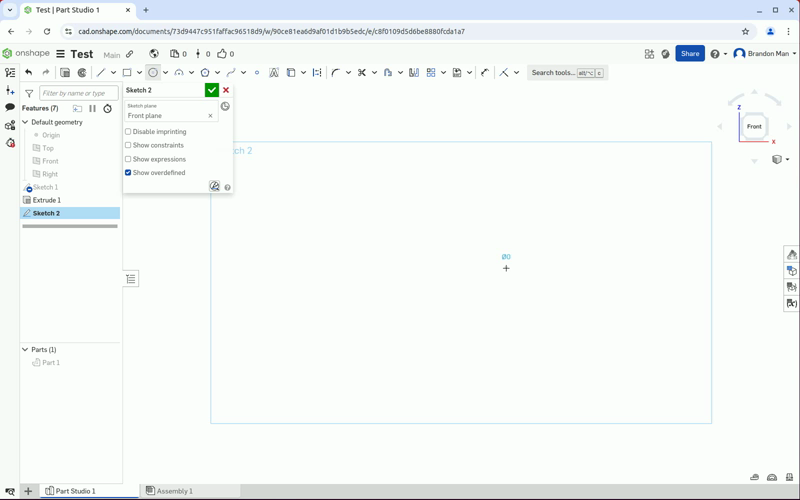
mouse_move(529, 267)
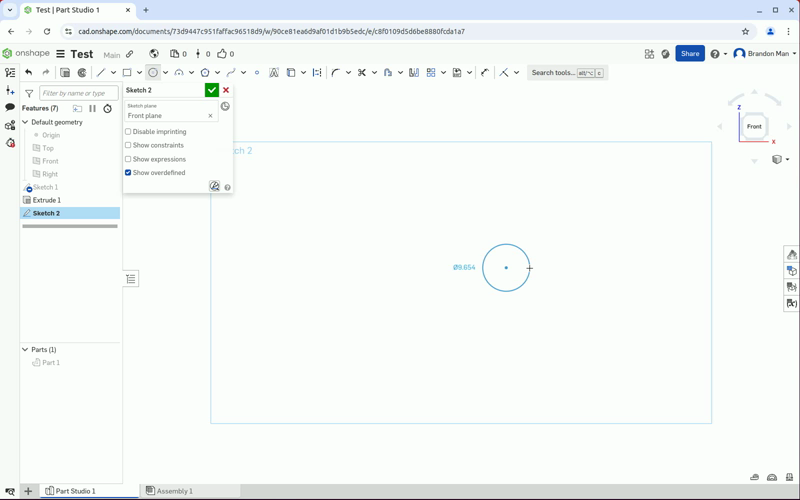
click(529, 267)
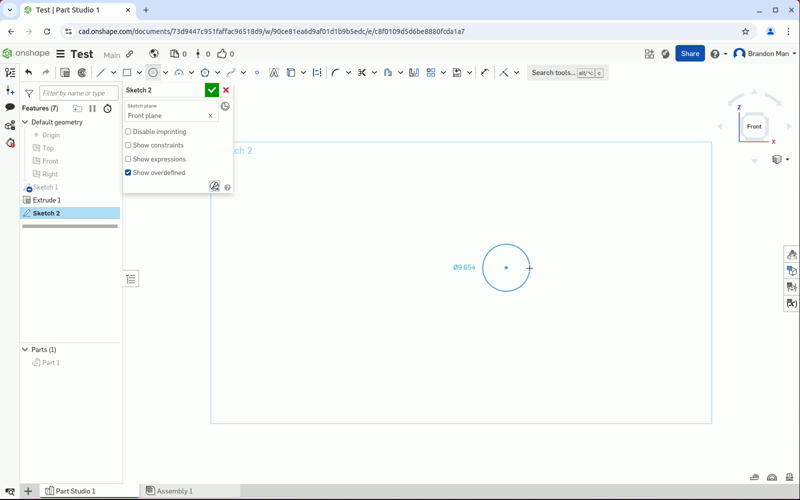
key(esc)
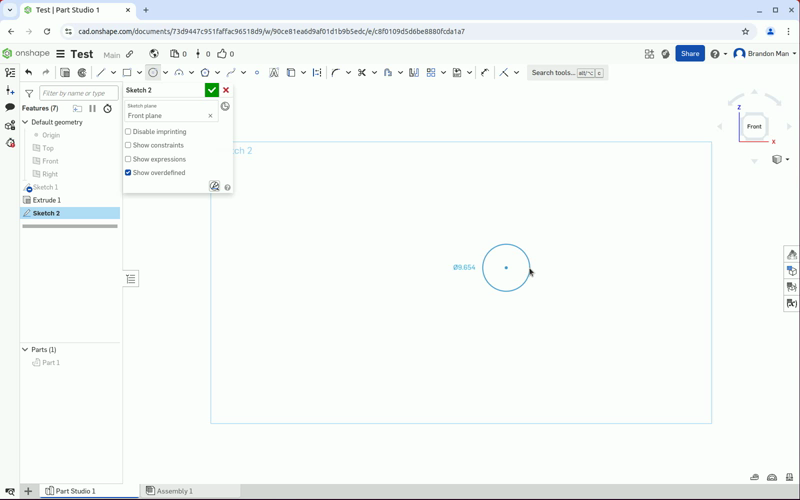
key(c)
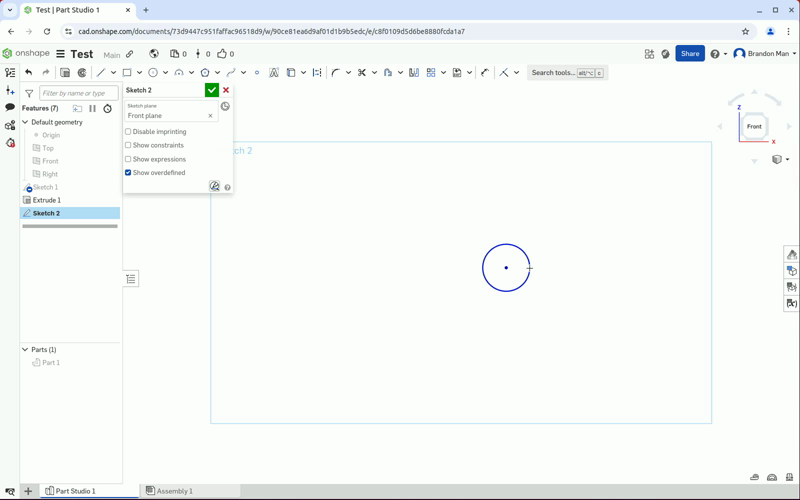
key_down(shift)
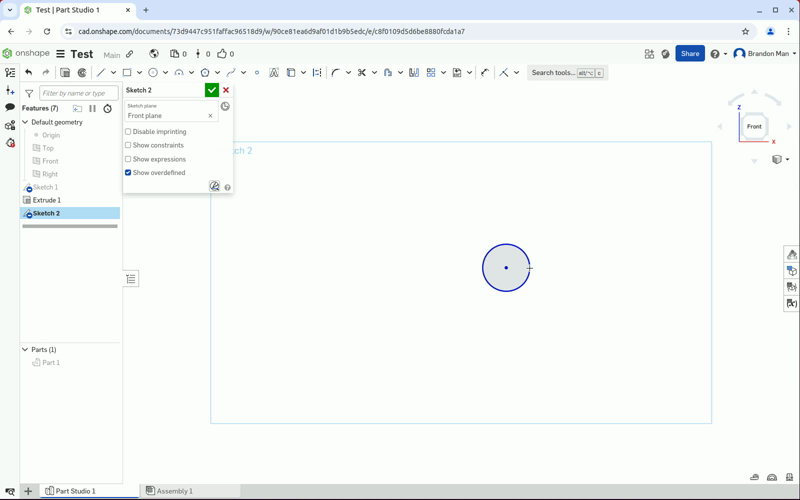
mouse_move(506, 267)
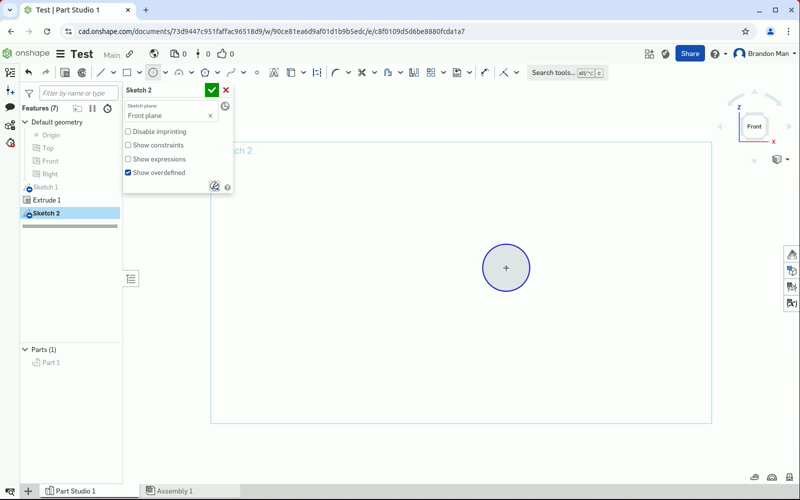
click(506, 267)
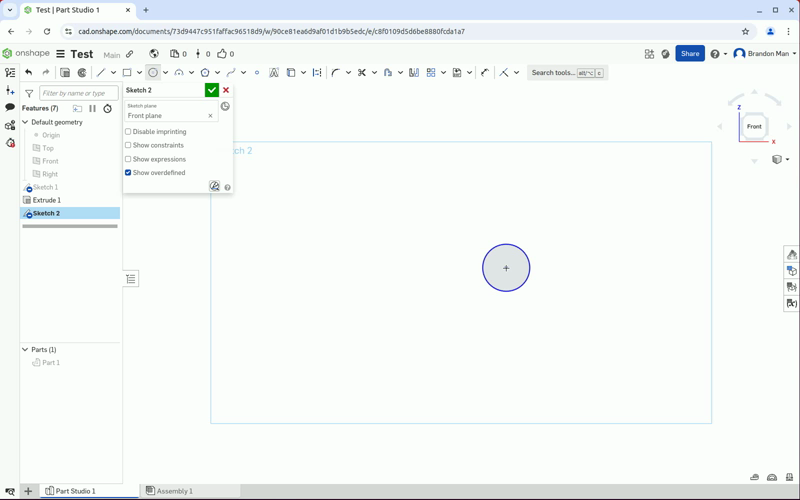
key_up(shift)
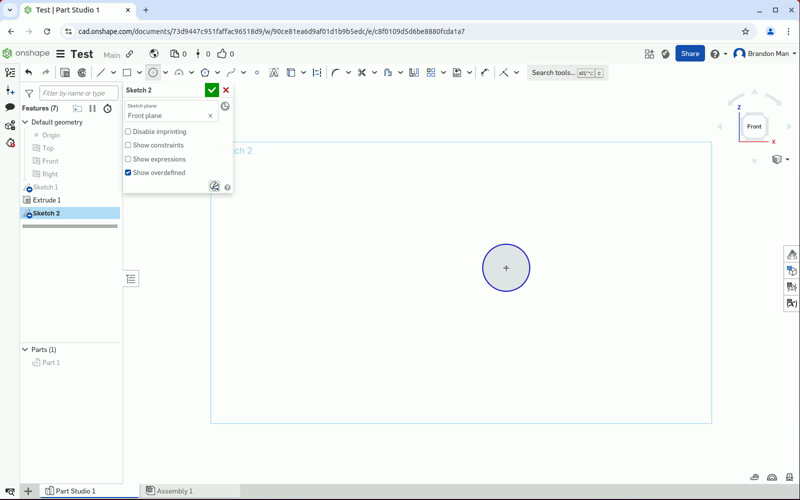
mouse_move(510, 267)
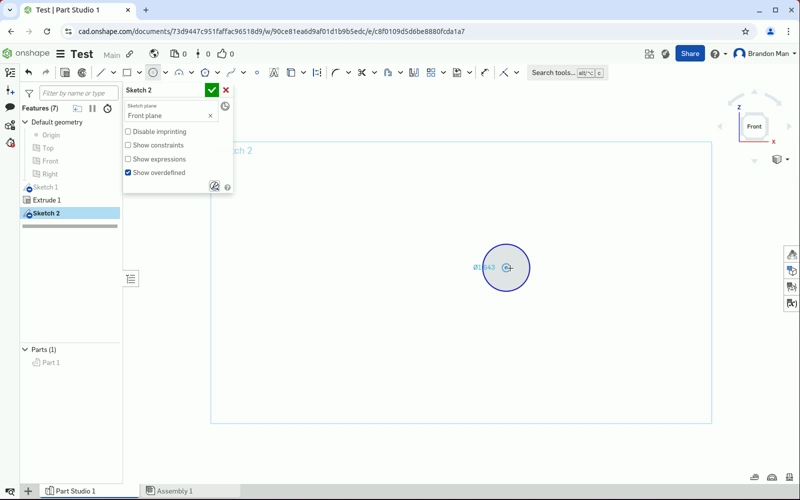
scroll(6)
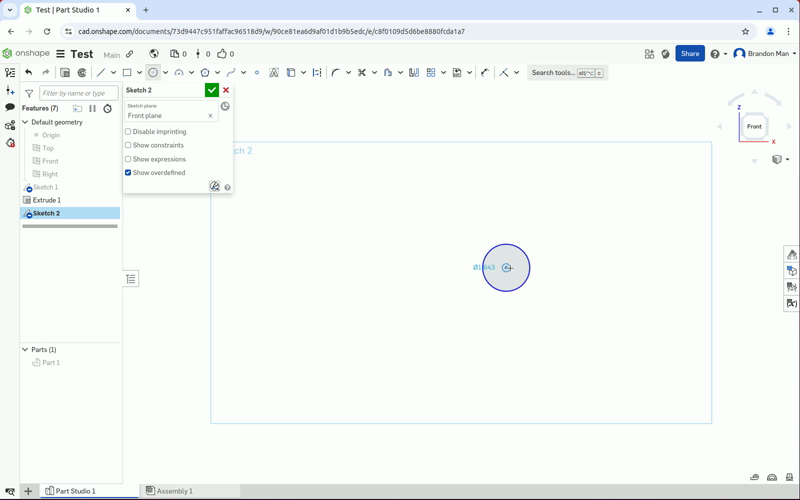
scroll(6)
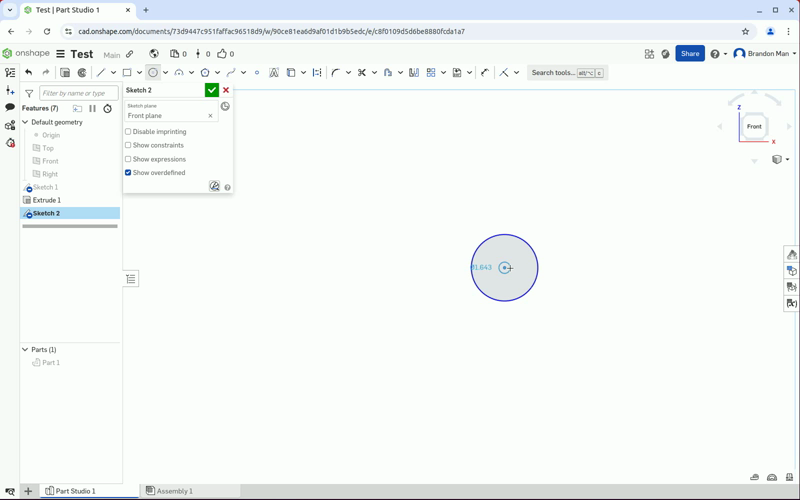
scroll(6)
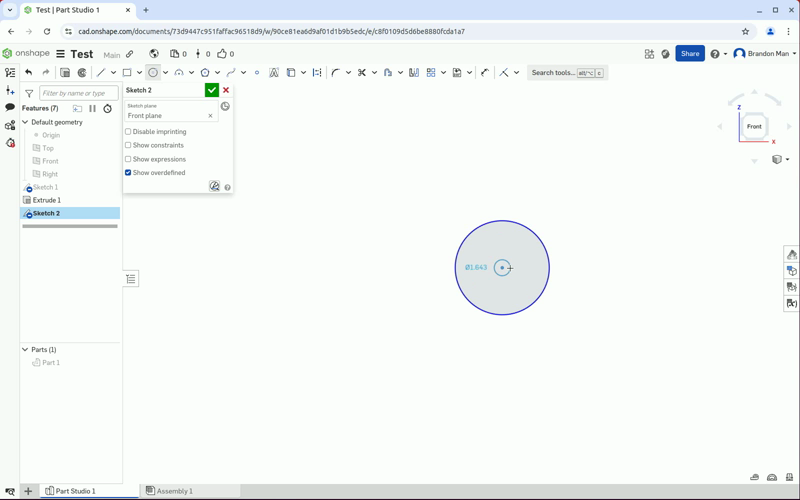
scroll(6)
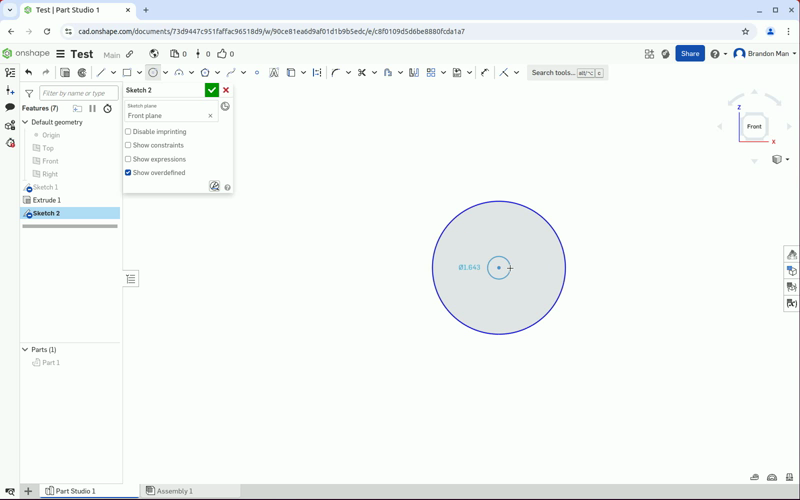
scroll(6)
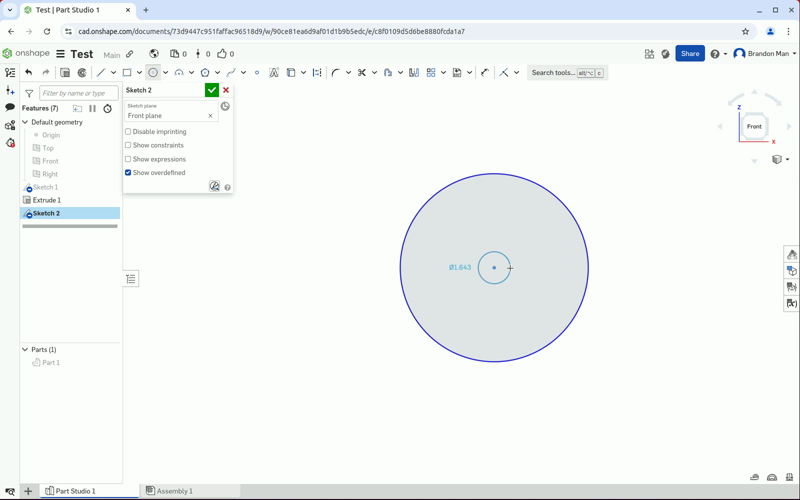
scroll(6)
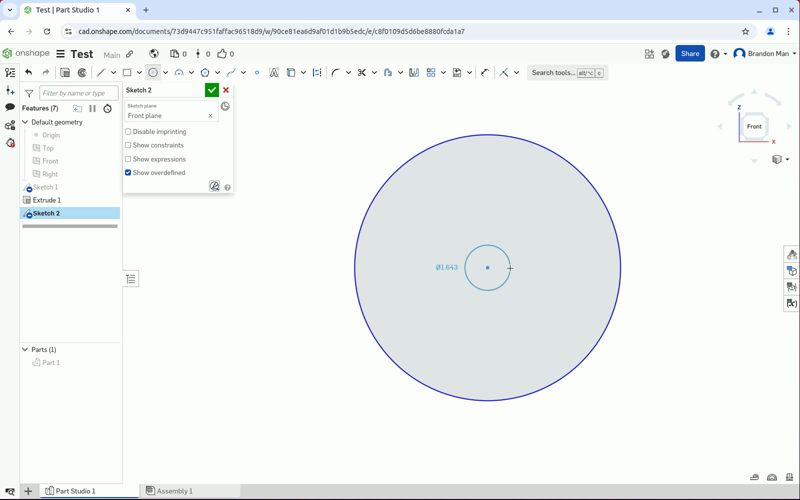
scroll(6)
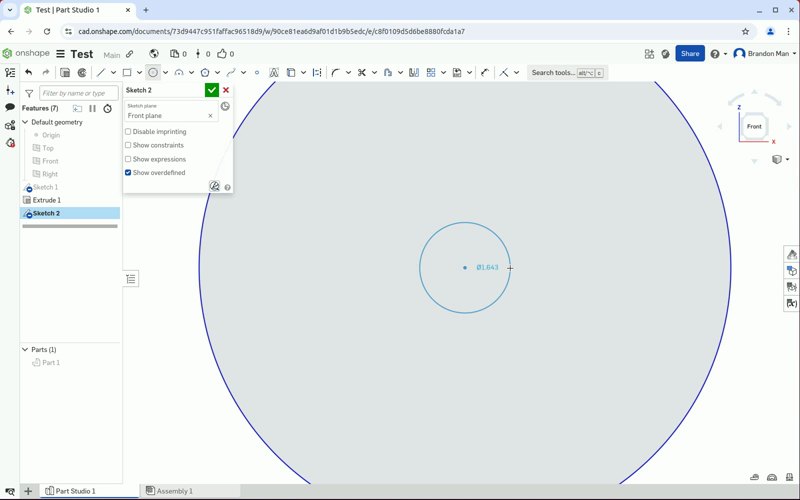
click(510, 267)
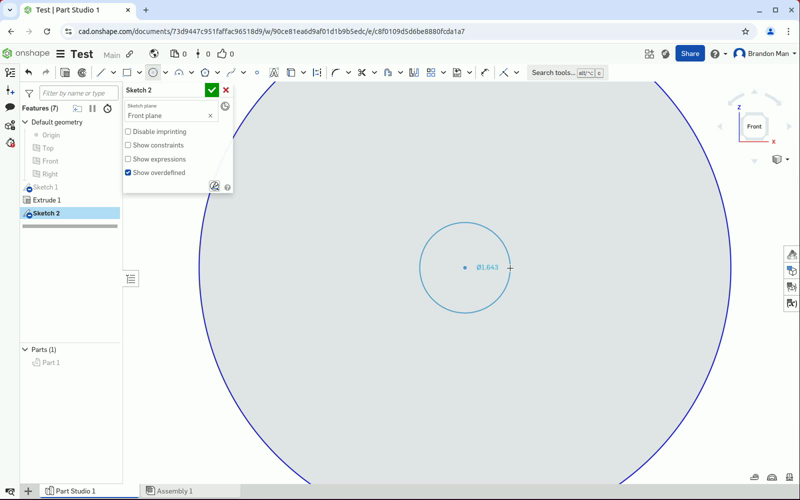
scroll(-6)
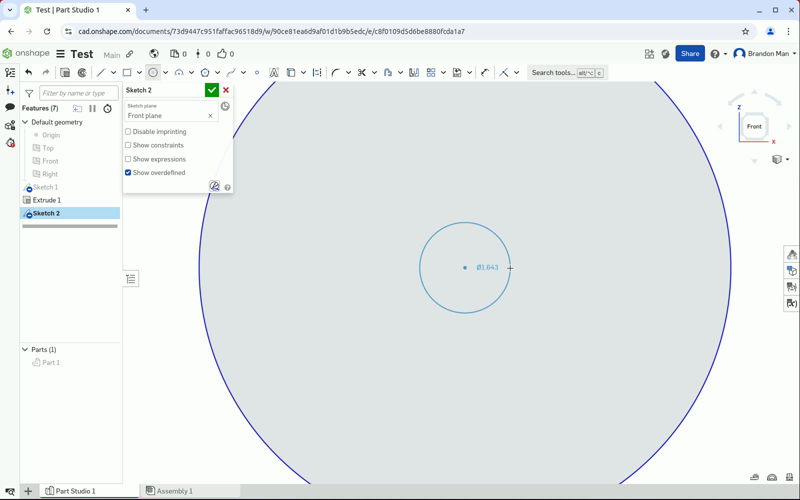
scroll(-6)
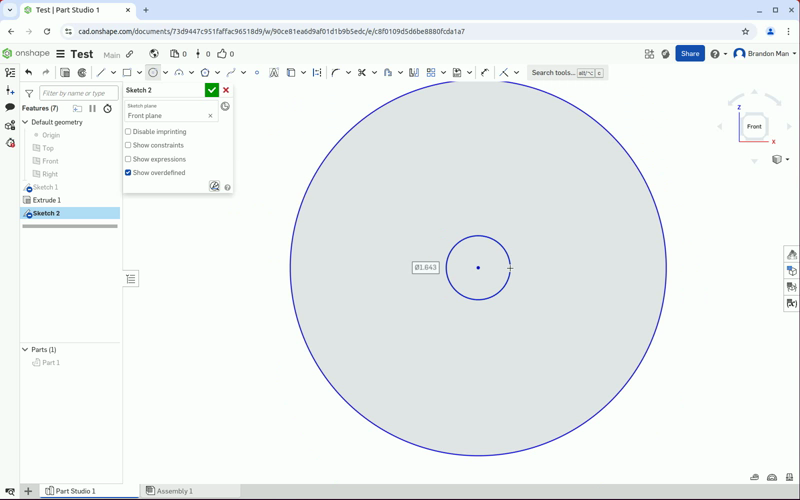
scroll(-6)
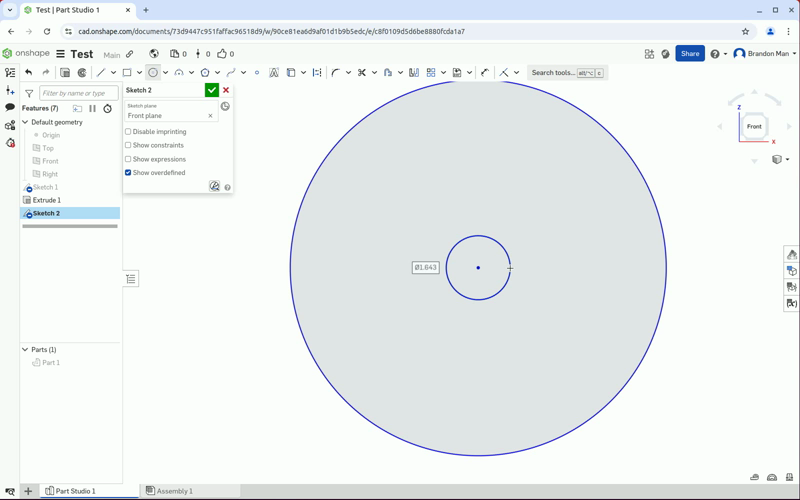
scroll(-6)
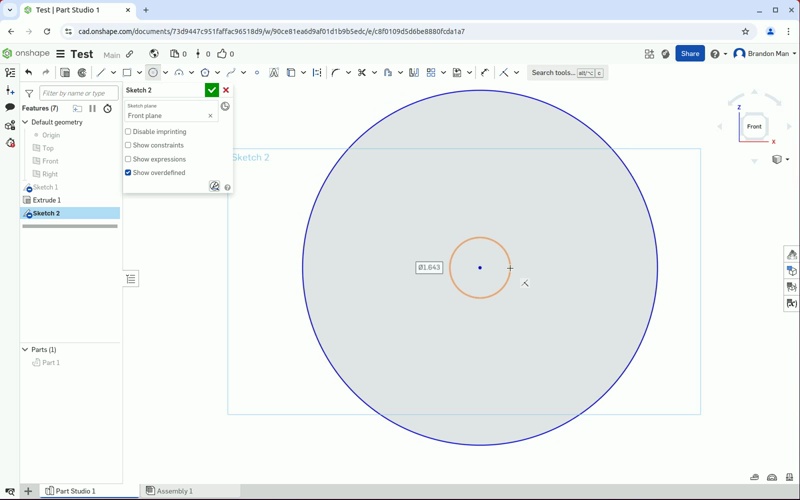
scroll(-6)
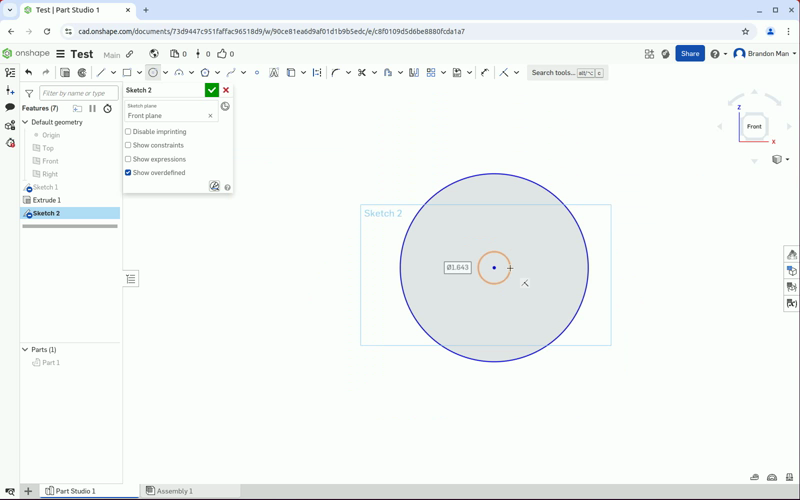
scroll(-6)
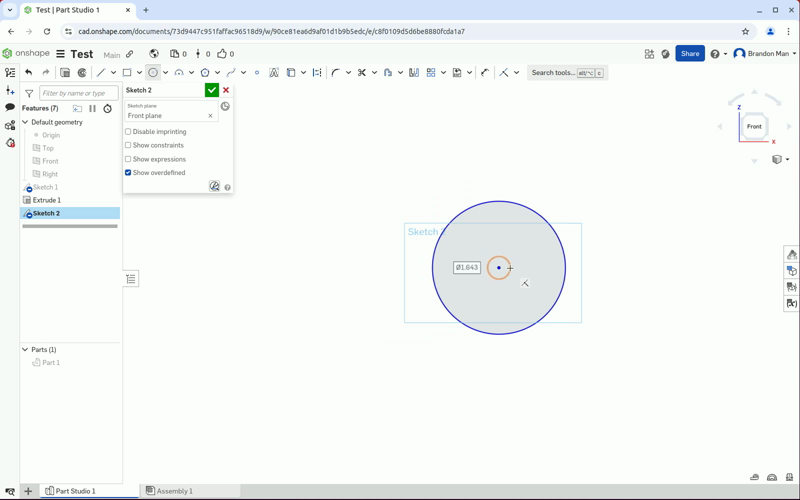
scroll(-6)
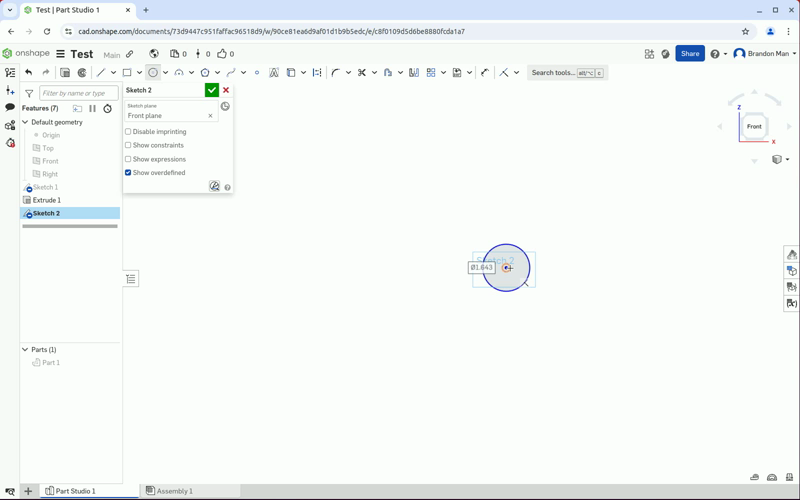
key(esc)
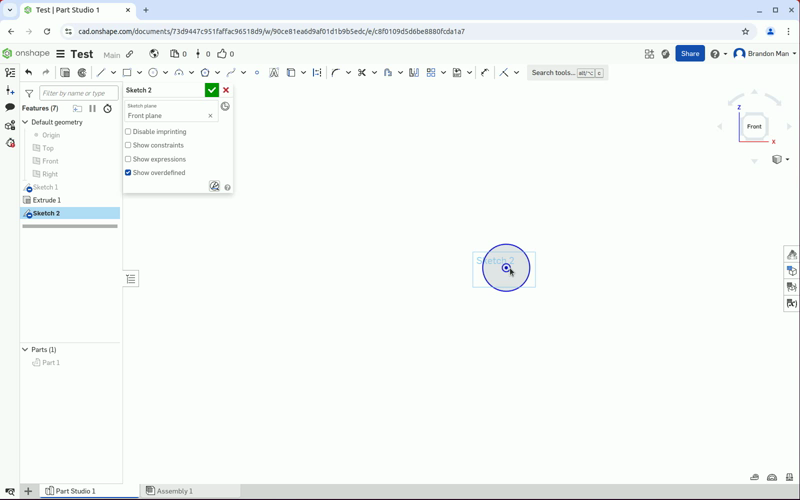
mouse_move(495, 280)
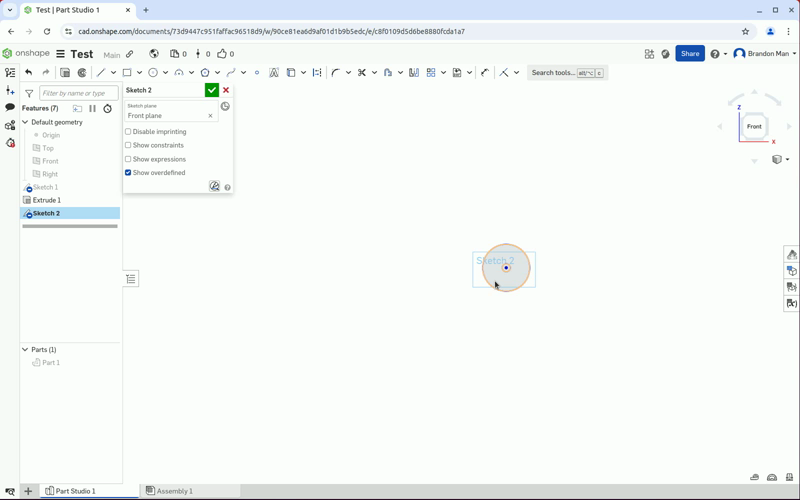
scroll(6)
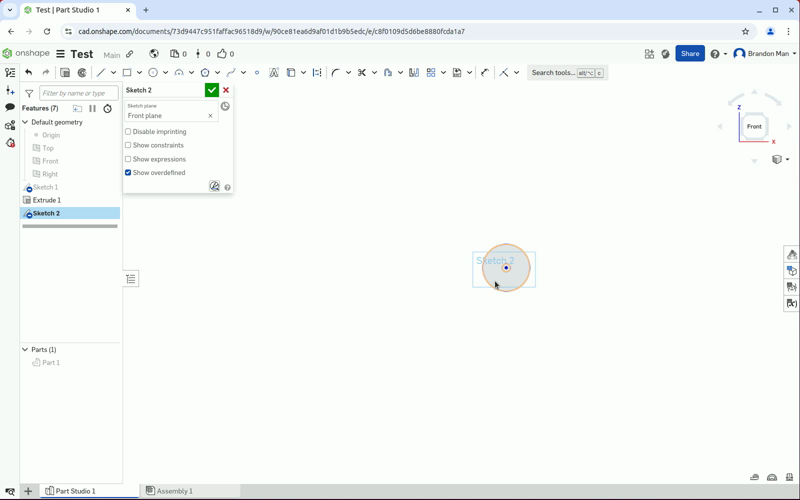
scroll(6)
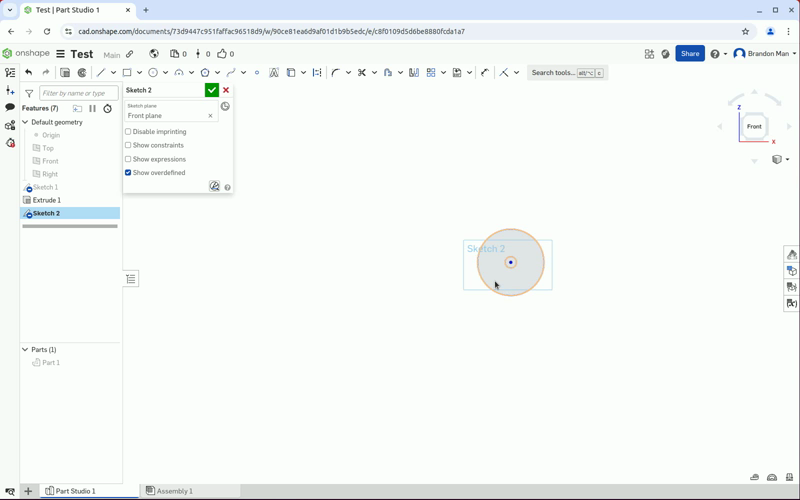
scroll(6)
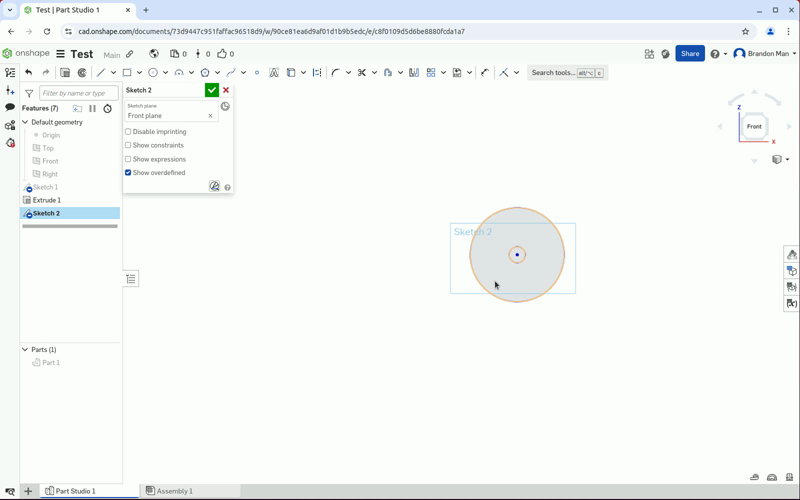
scroll(6)
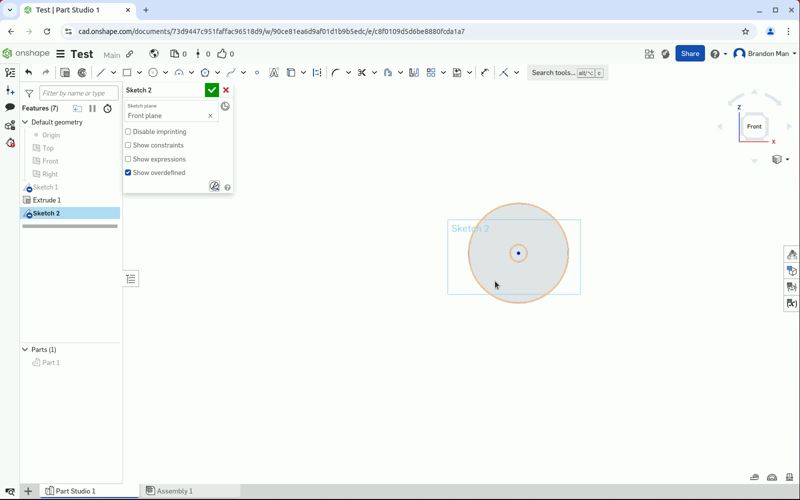
scroll(6)
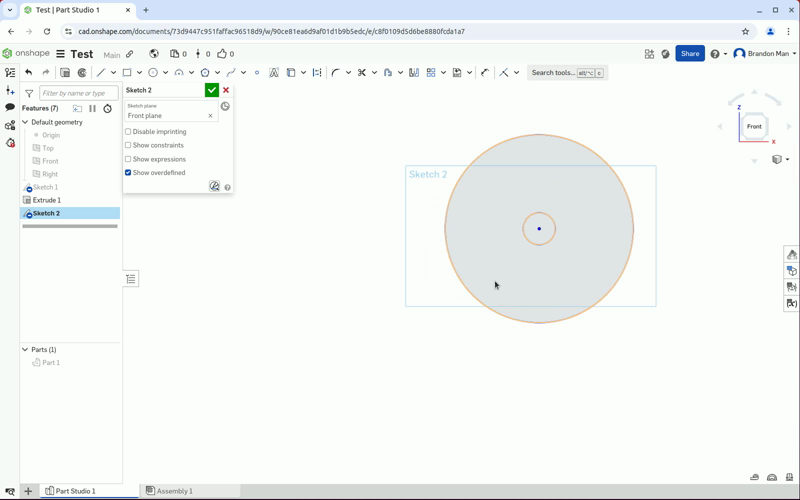
scroll(6)
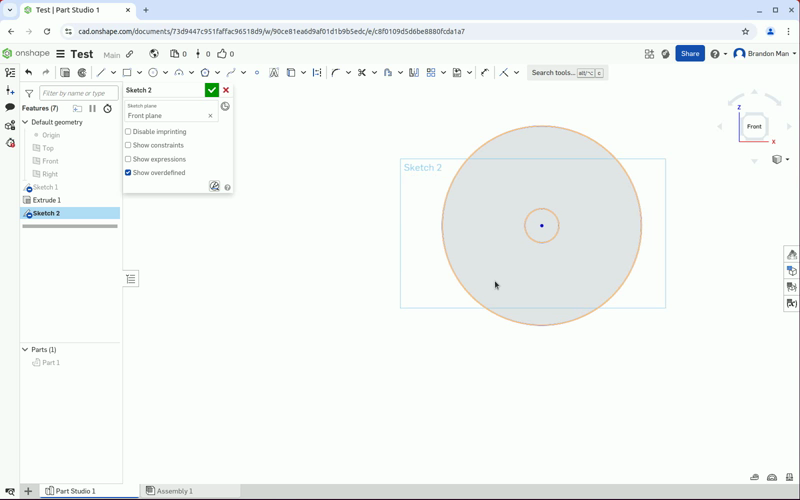
scroll(6)
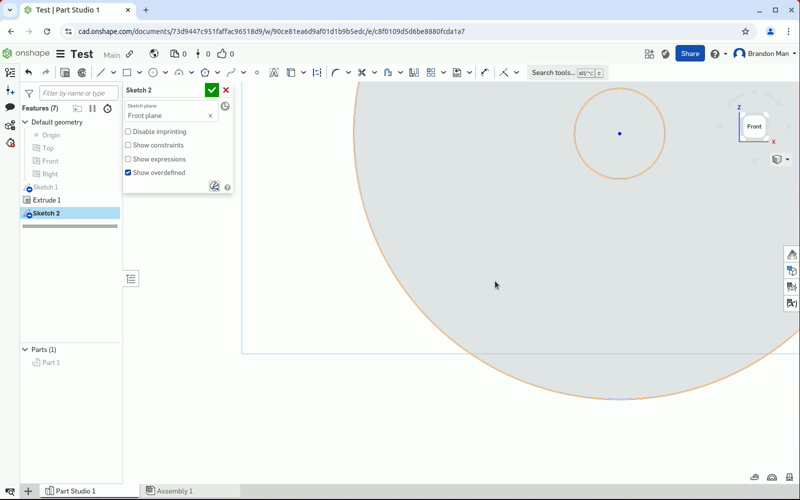
click(495, 280)
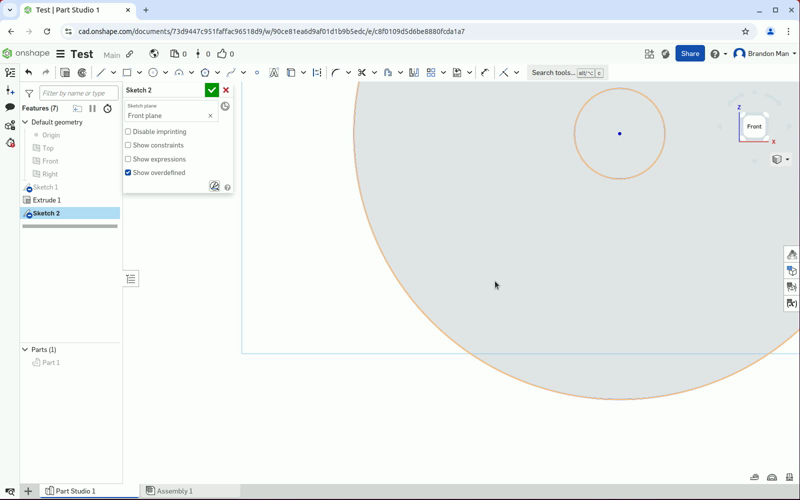
scroll(-6)
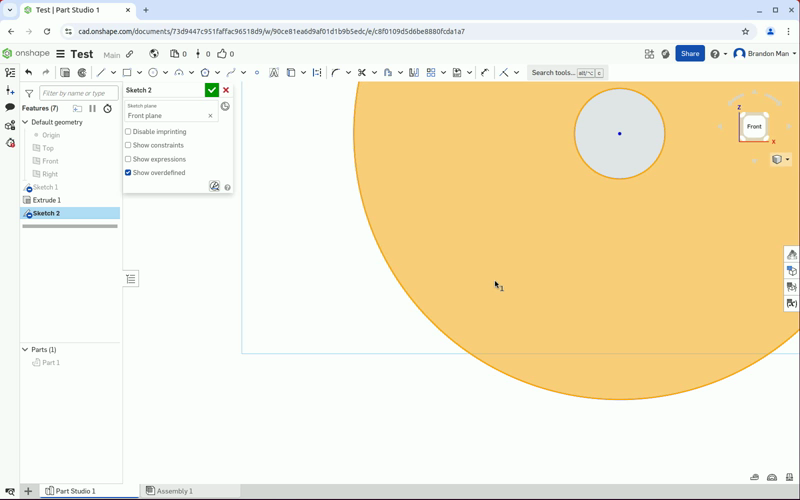
scroll(-6)
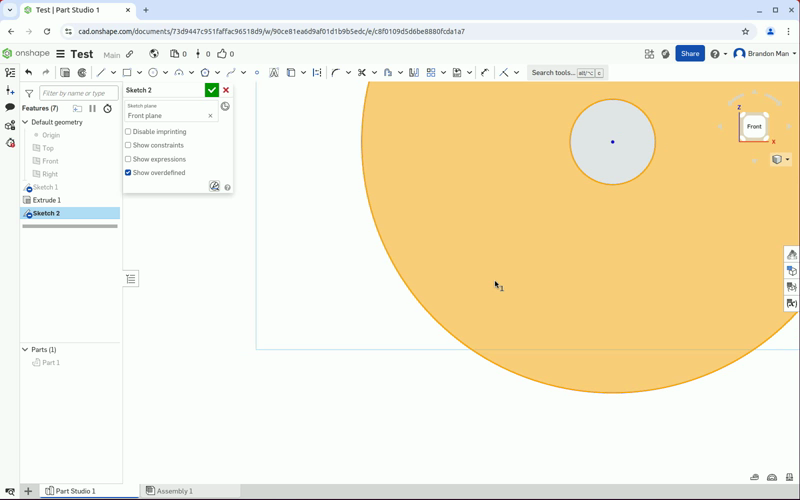
scroll(-6)
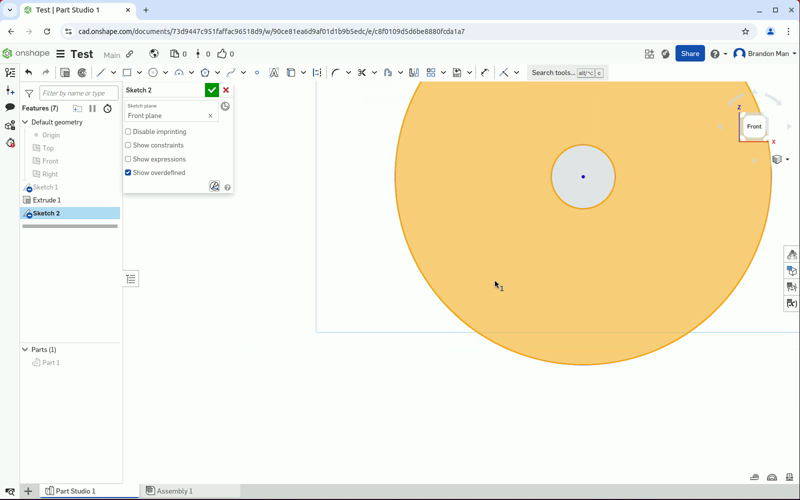
scroll(-6)
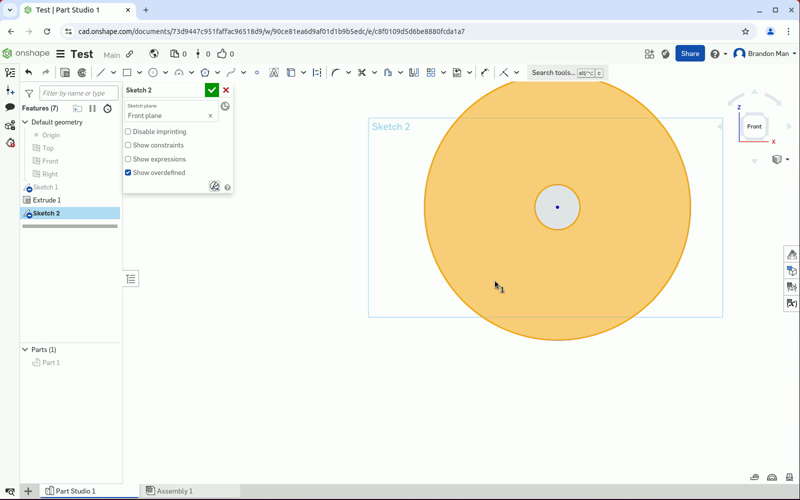
scroll(-6)
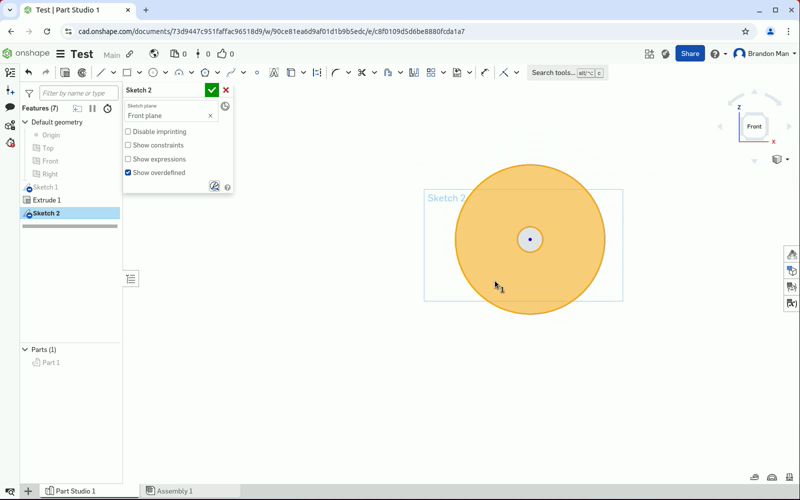
scroll(-6)
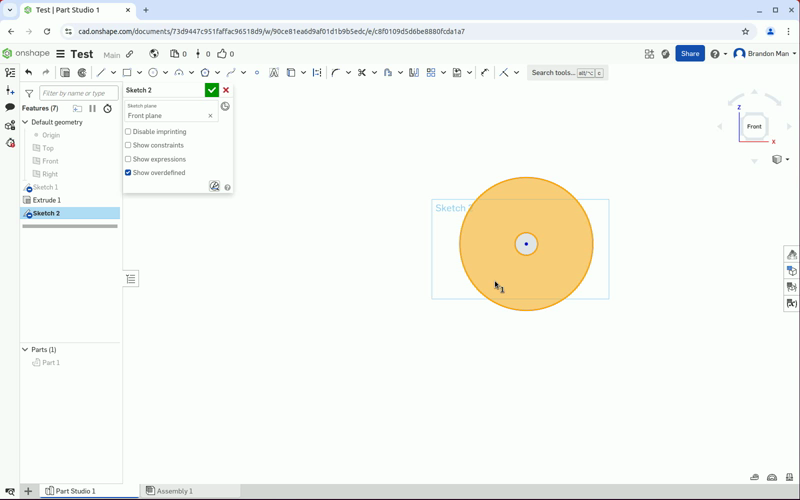
scroll(-6)
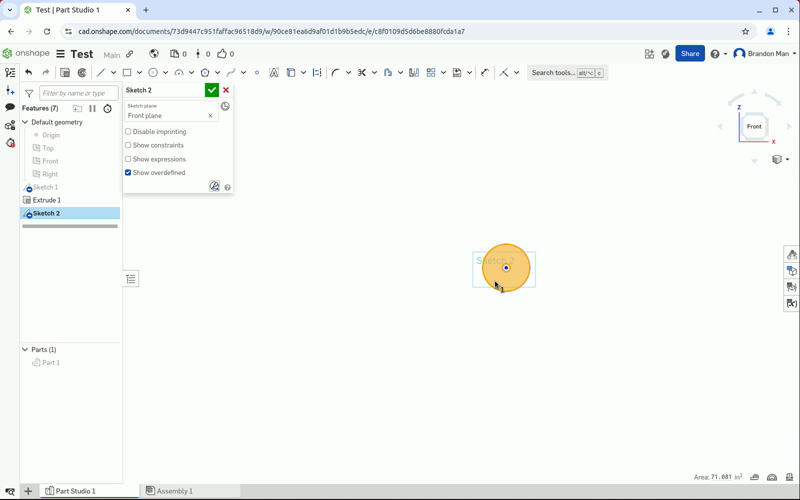
mouse_move(73, 352)
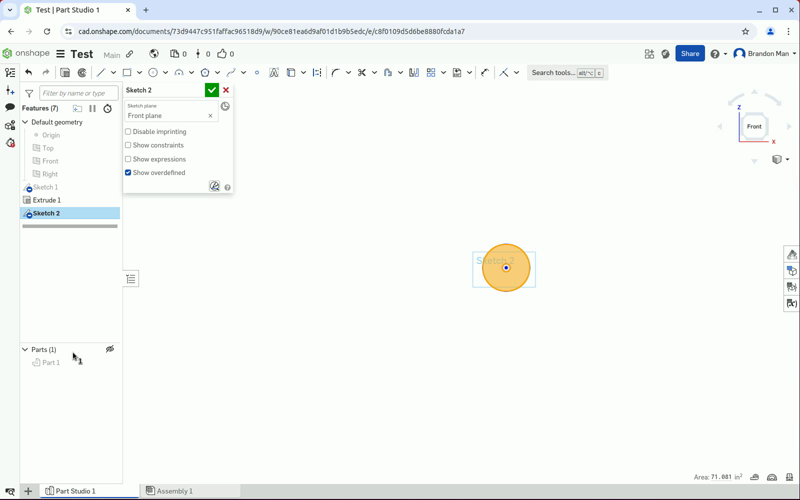
key(shift+y)
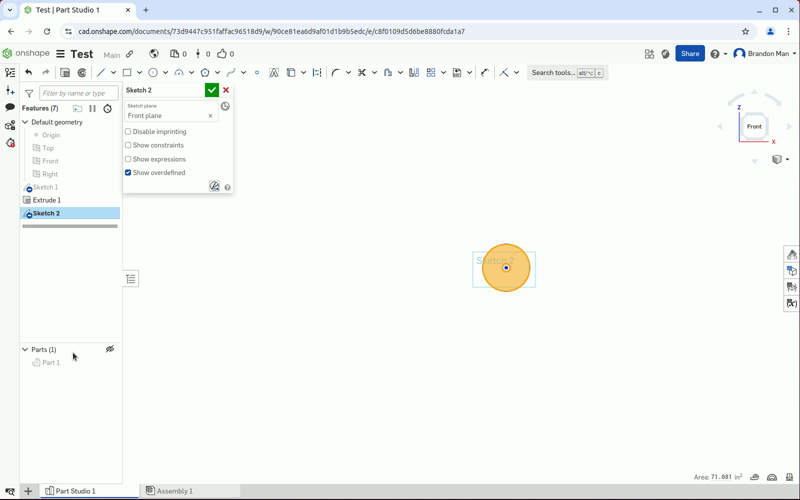
key(shift+e)
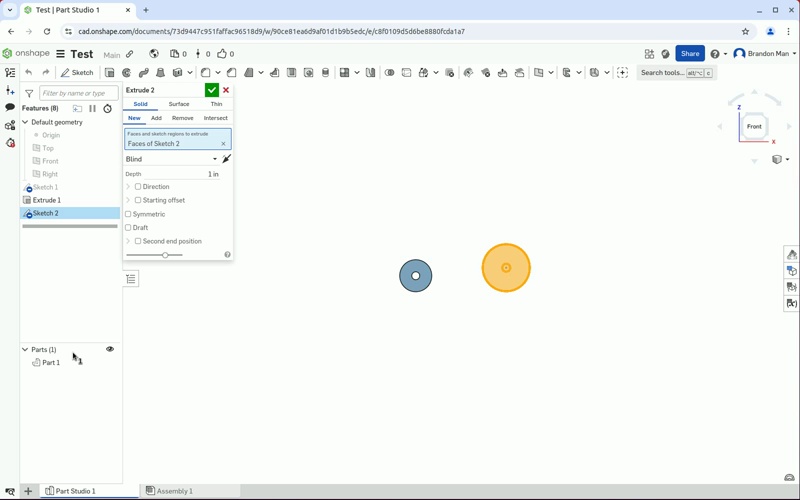
mouse_move(143, 106)
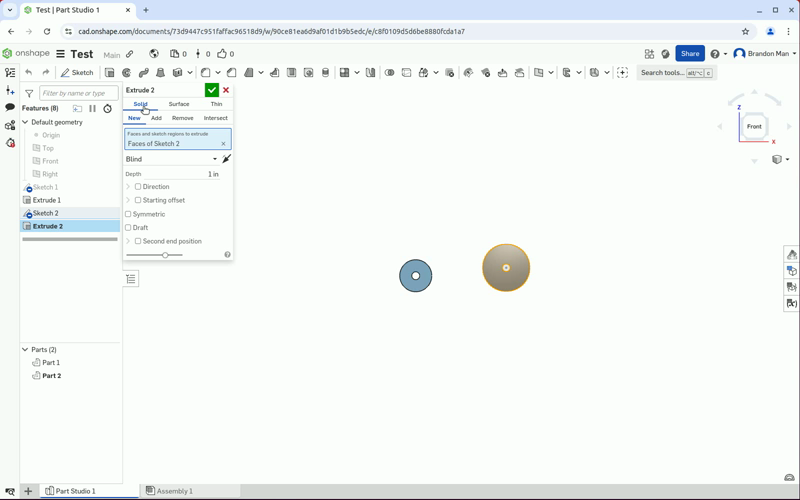
click(143, 106)
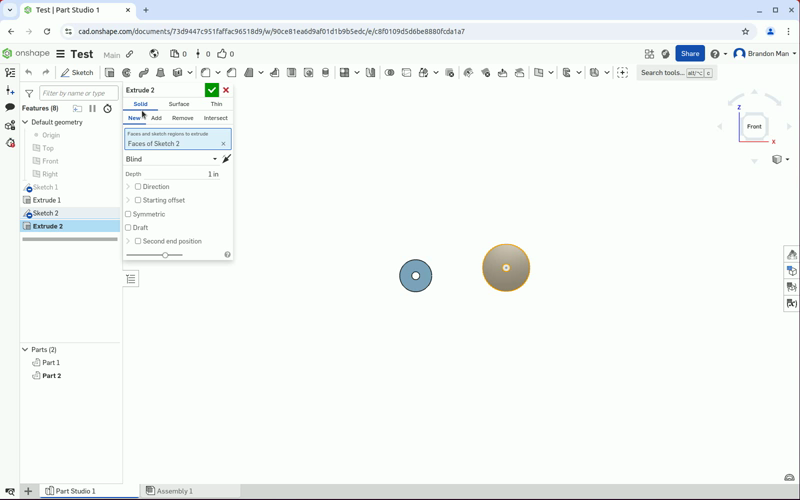
mouse_move(137, 120)
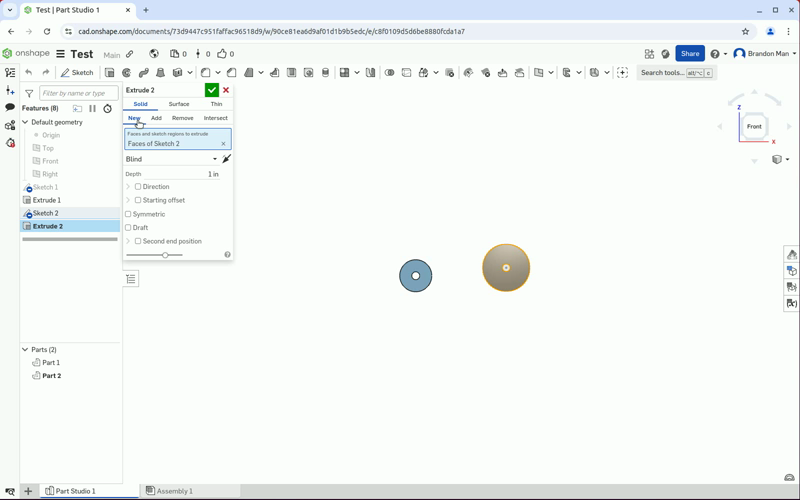
click(137, 120)
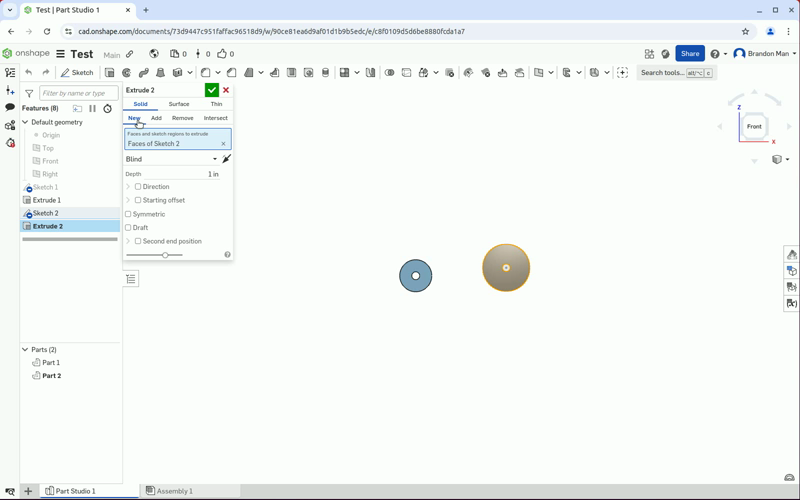
key(tab, 4)
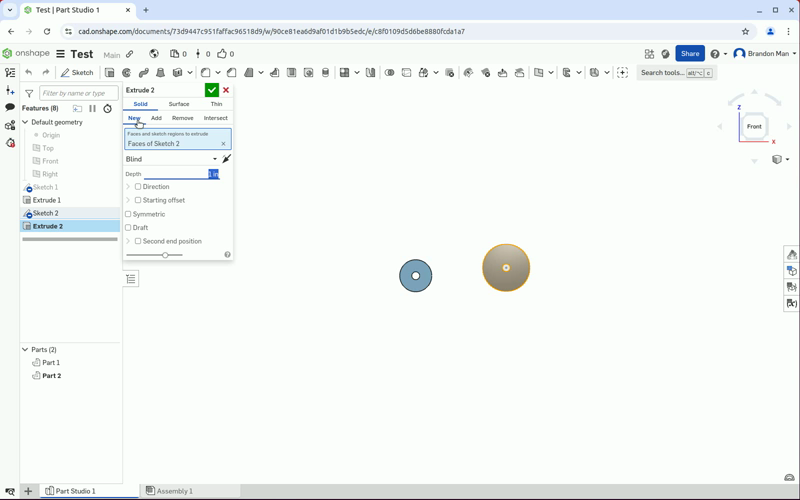
text(0.241)
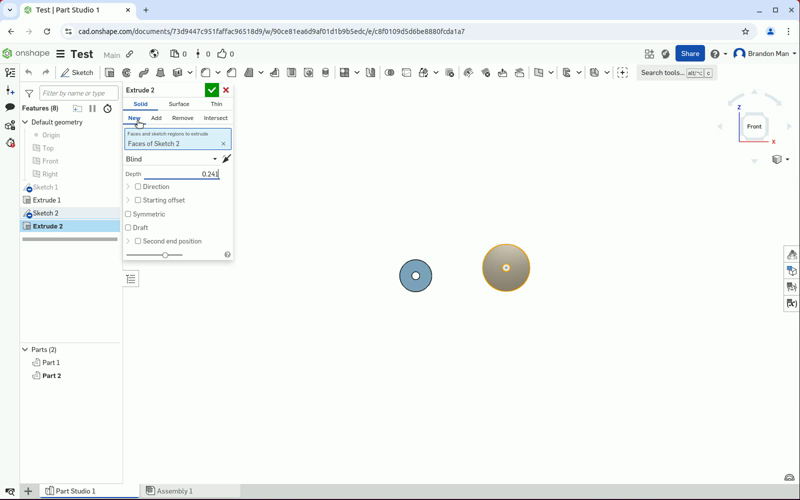
key(enter)
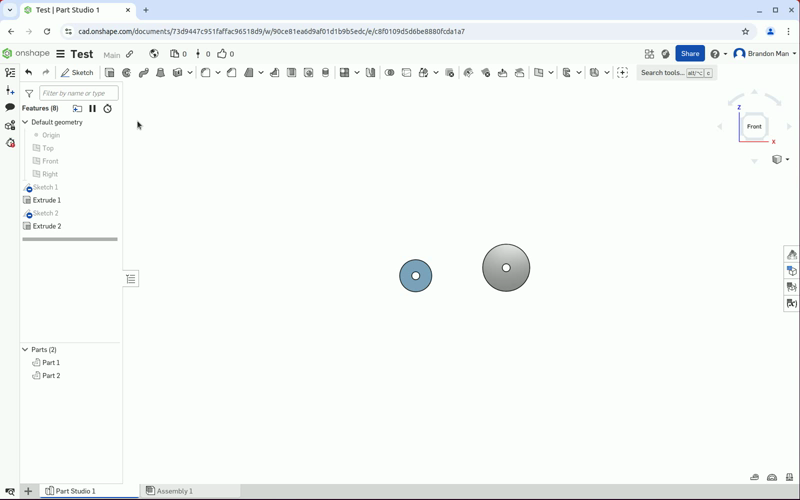
key(shift+h)
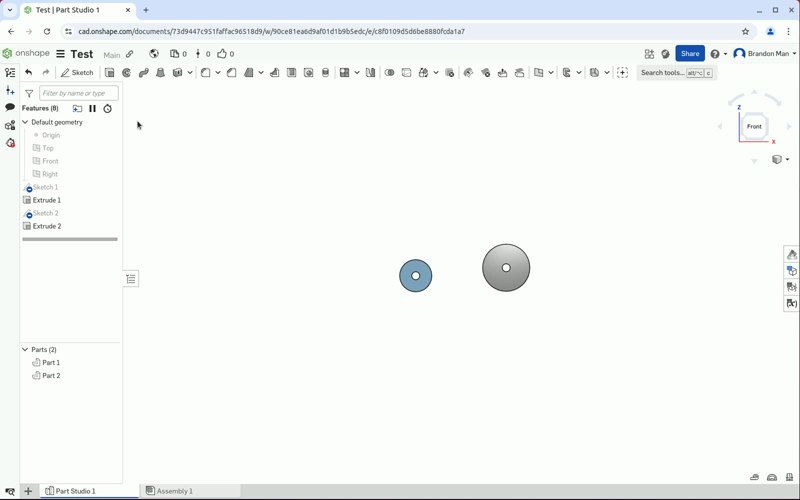
key(shift+h)
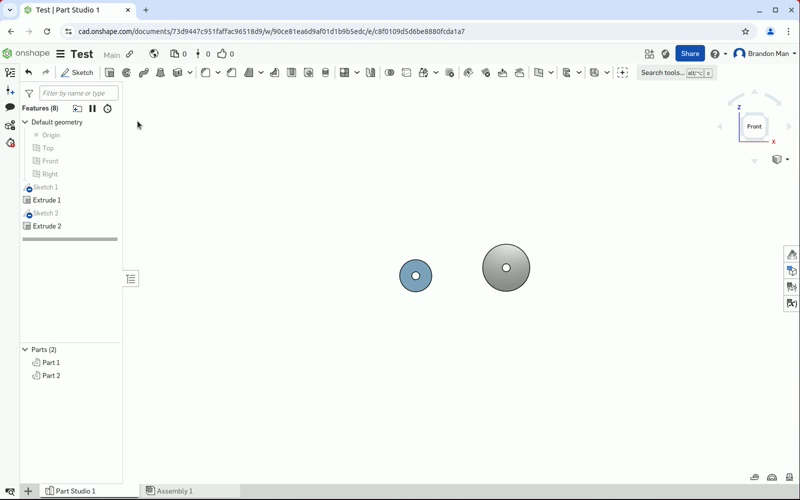
mouse_move(73, 189)
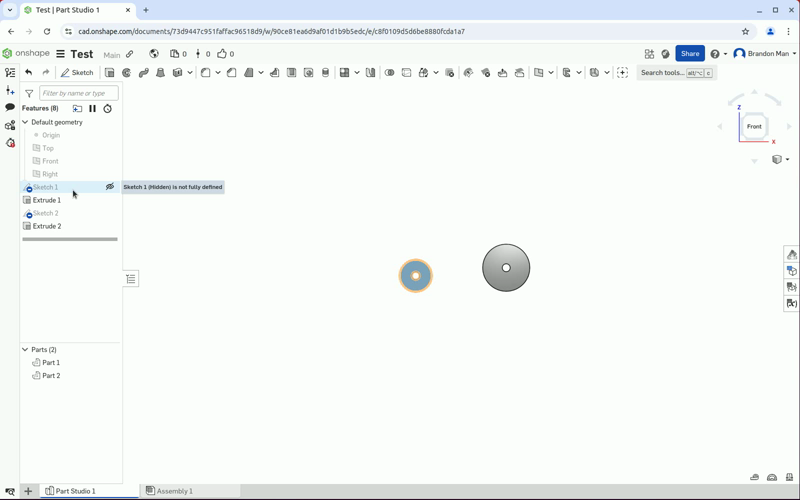
click(73, 189)
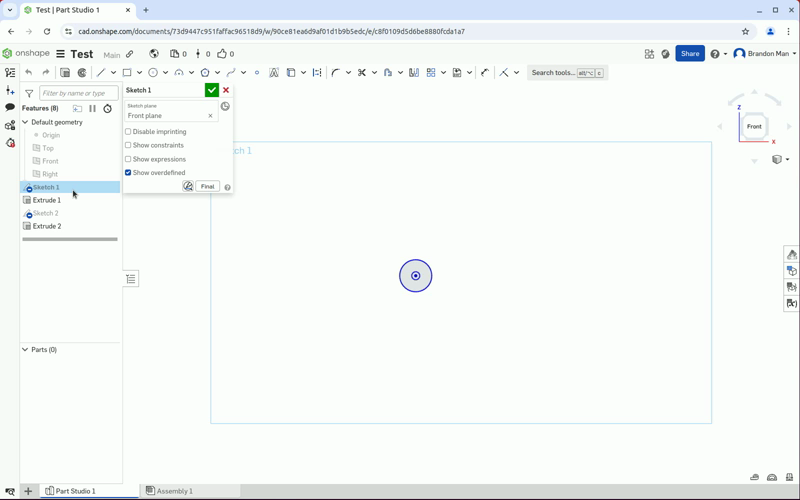
mouse_move(229, 92)
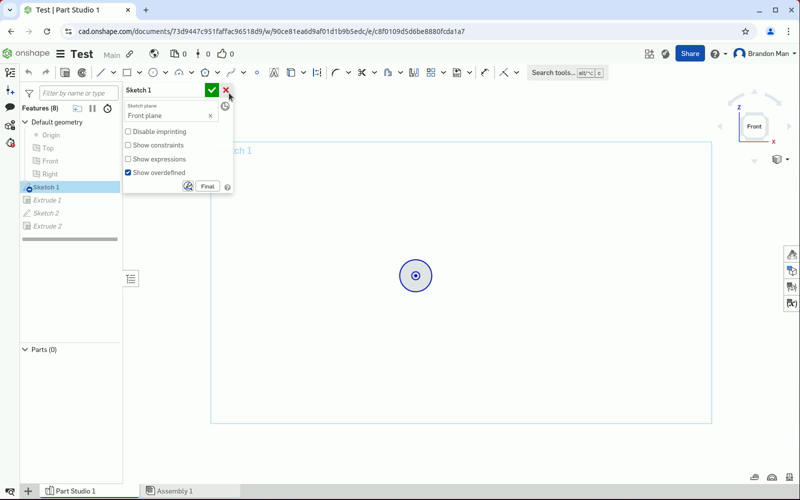
click(229, 92)
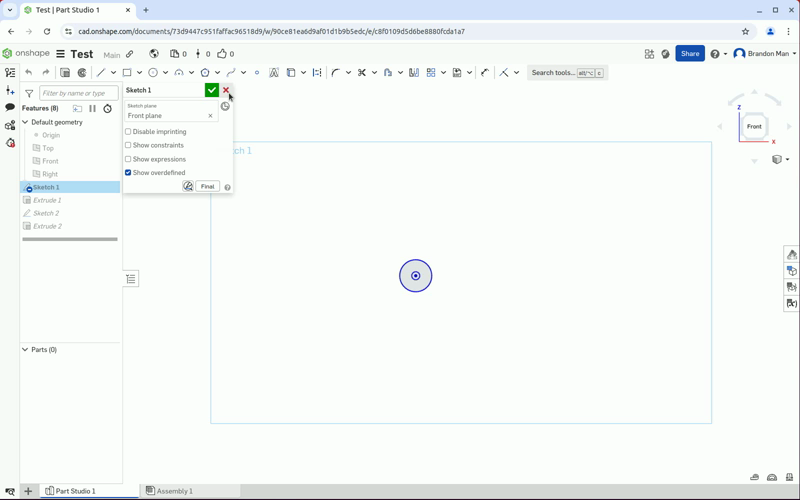
key(shift+s)
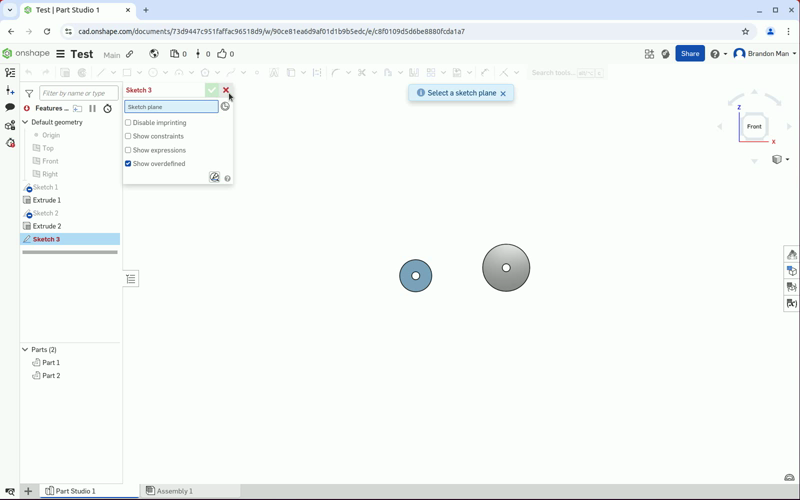
mouse_move(73, 163)
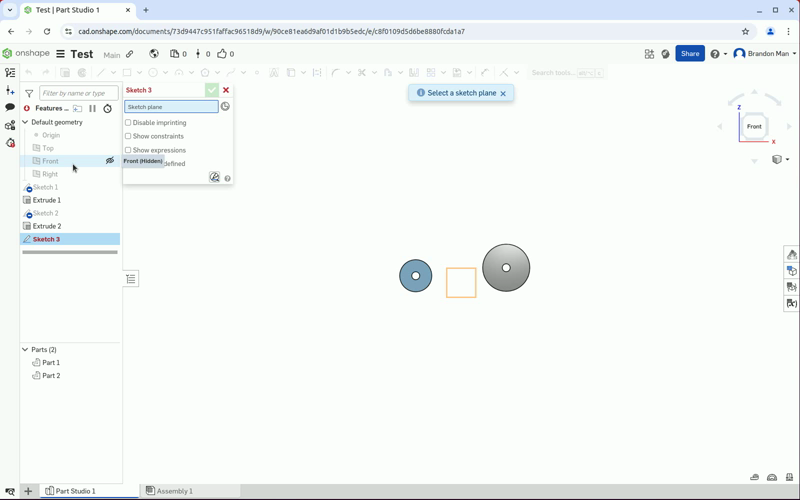
click(73, 163)
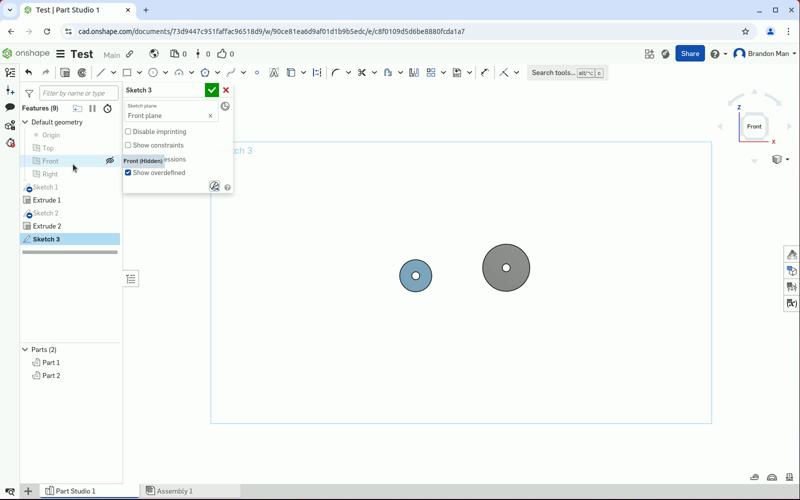
mouse_move(73, 352)
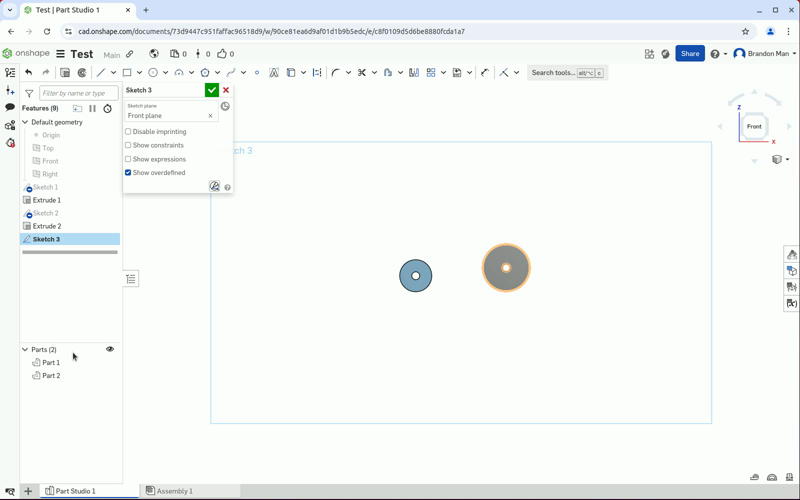
key(y)
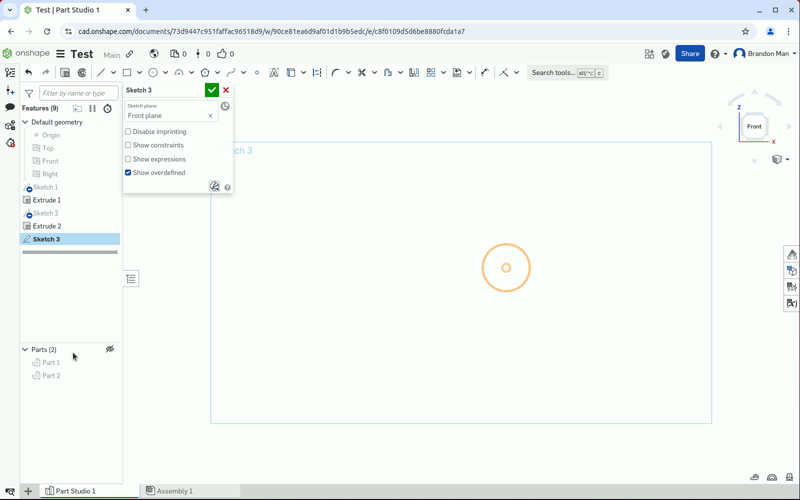
key(l)
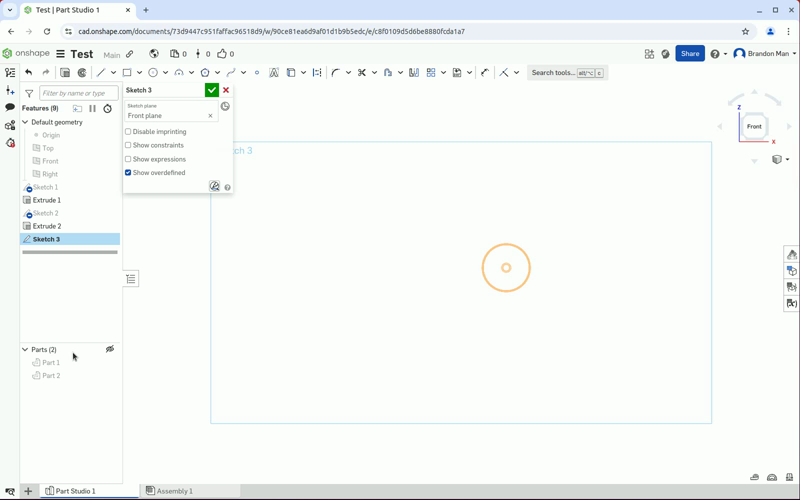
key_down(shift)
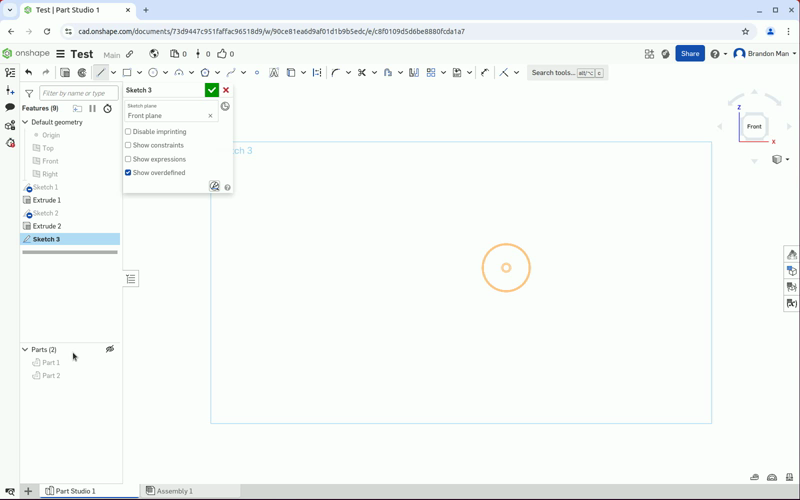
mouse_move(452, 363)
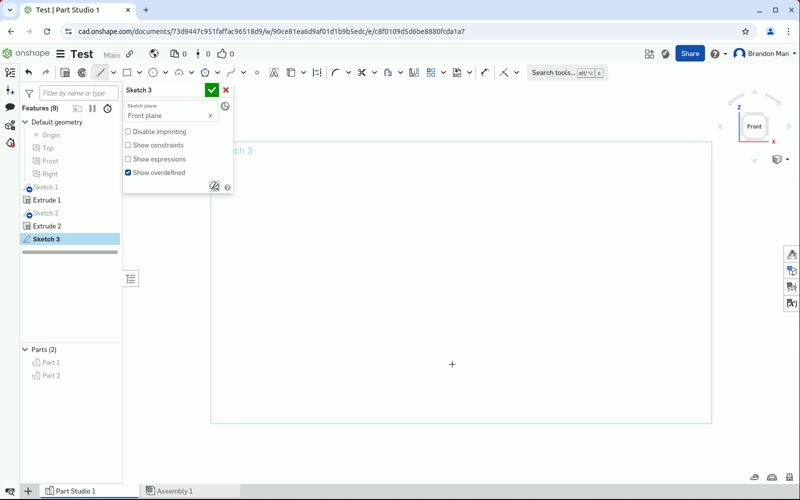
click(452, 363)
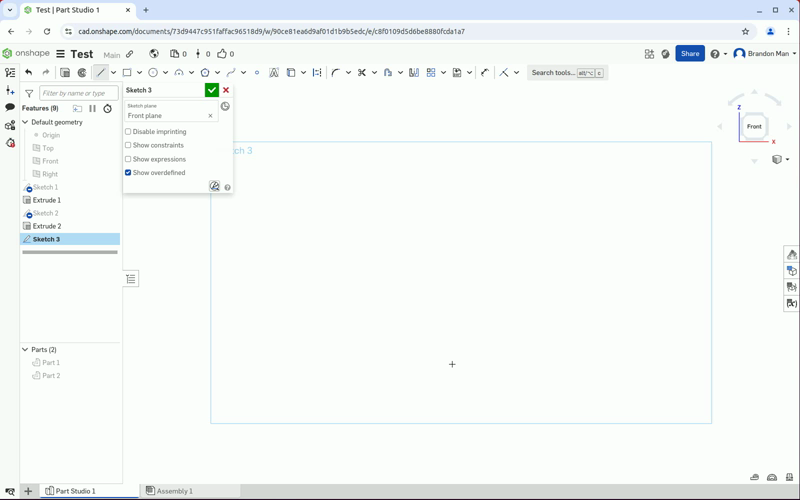
key_up(shift)
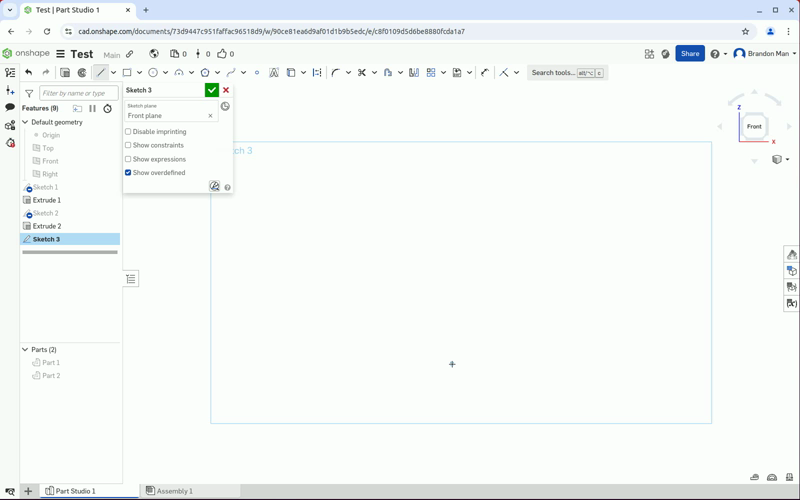
key_down(shift)
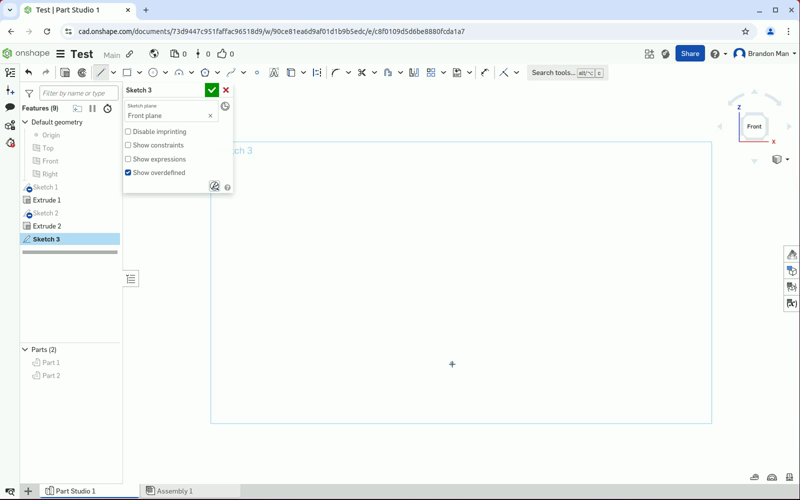
mouse_move(513, 363)
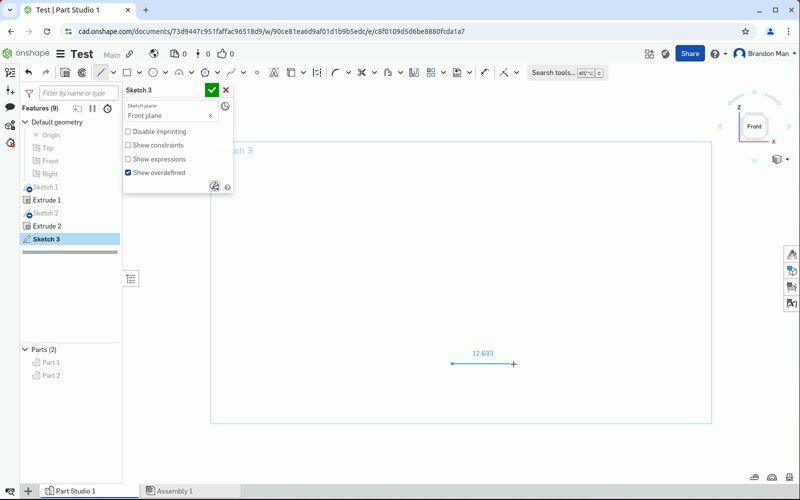
click(513, 363)
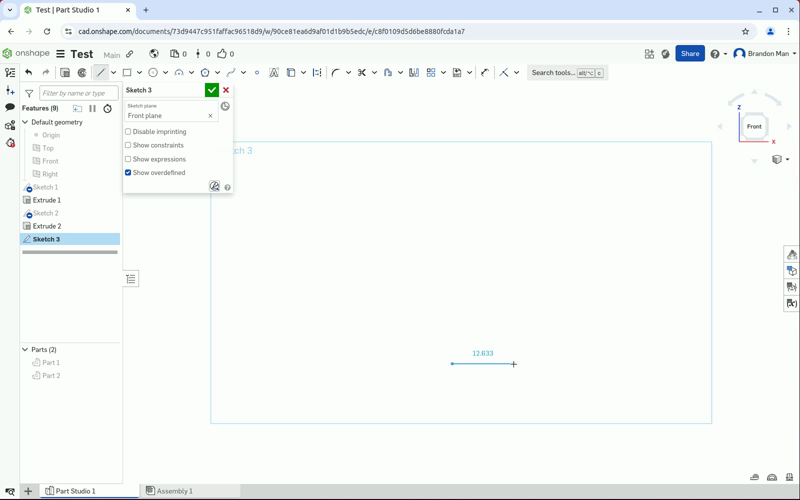
key_up(shift)
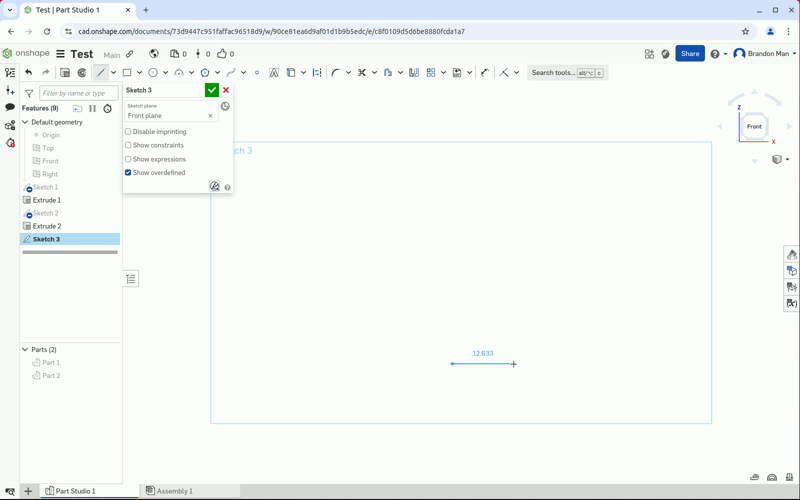
key_down(shift)
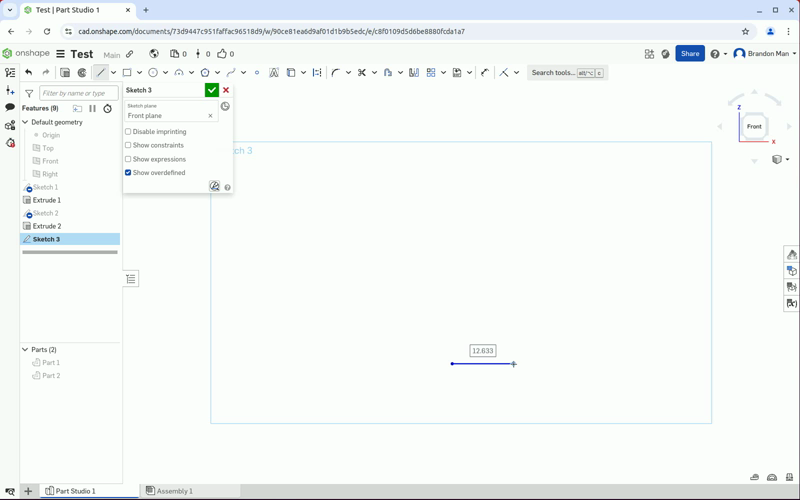
mouse_move(543, 363)
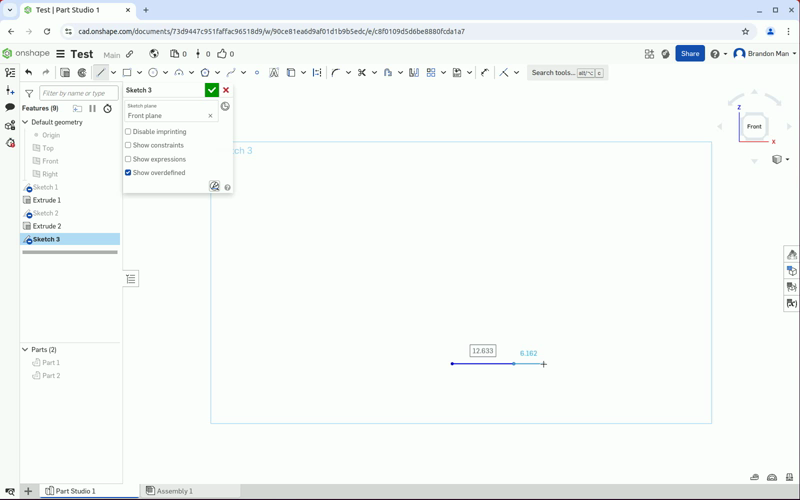
mouse_move(573, 363)
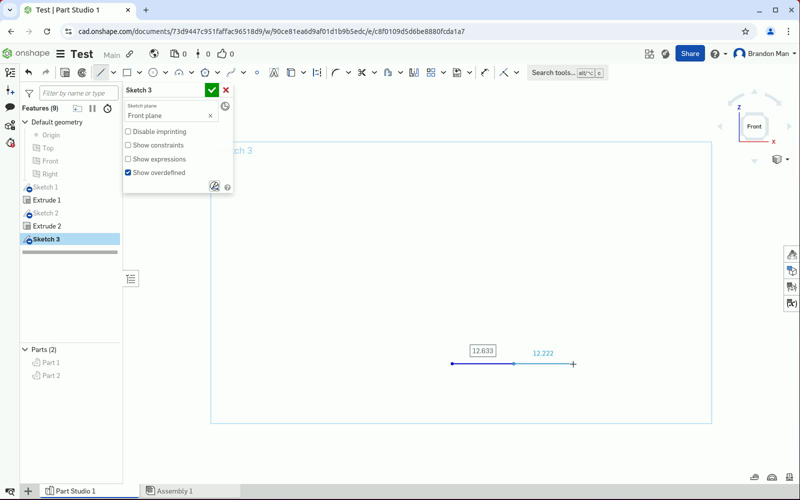
click(573, 363)
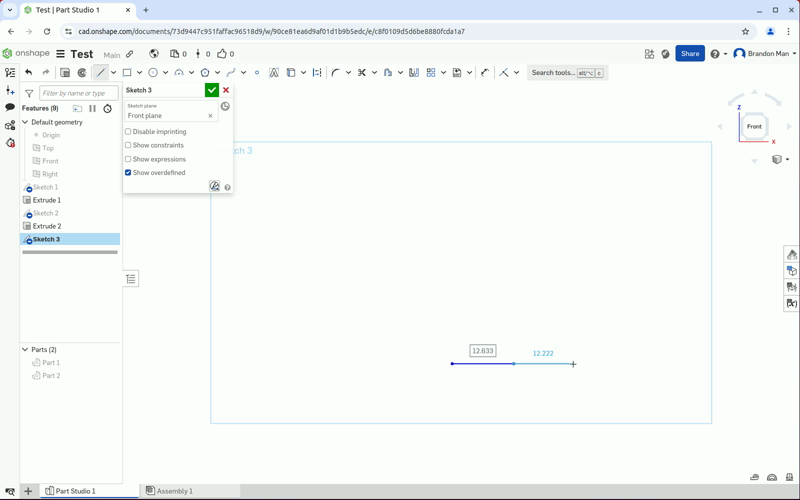
key_up(shift)
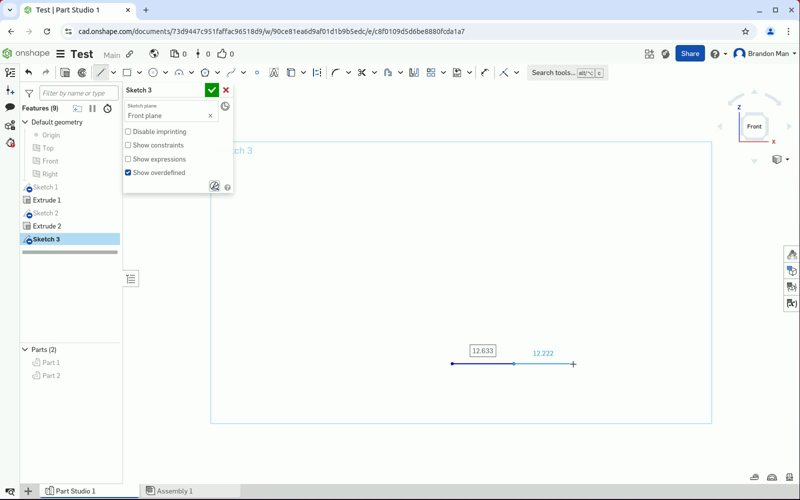
key_down(shift)
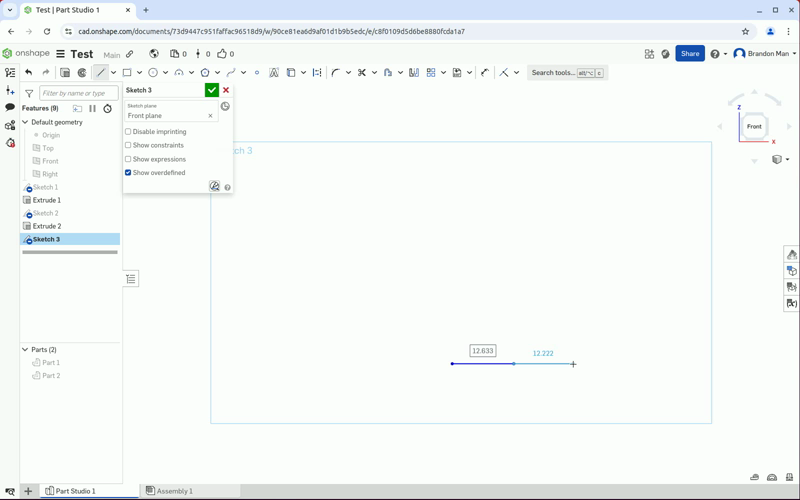
mouse_move(573, 302)
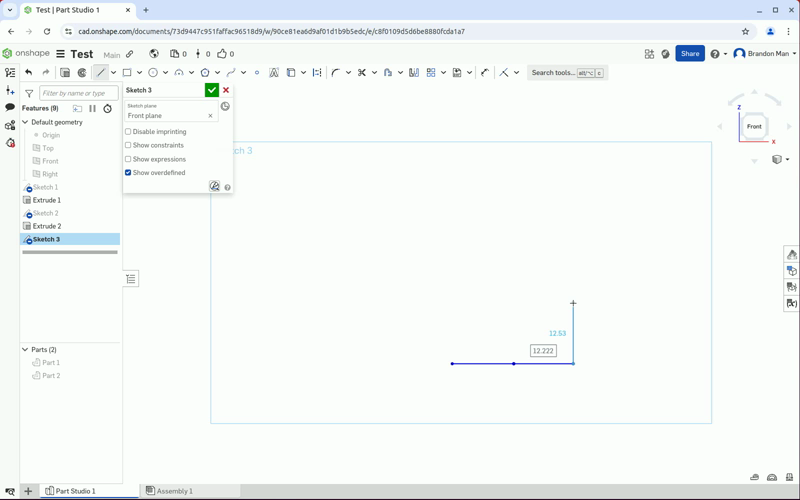
click(573, 302)
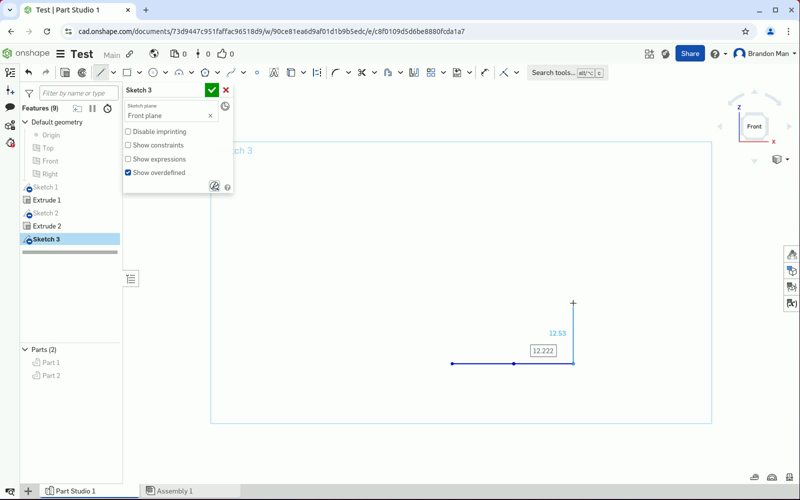
key_up(shift)
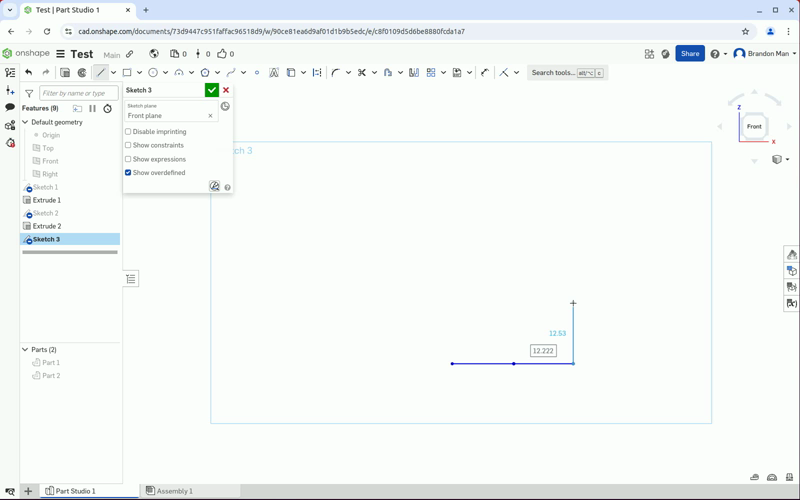
key_down(shift)
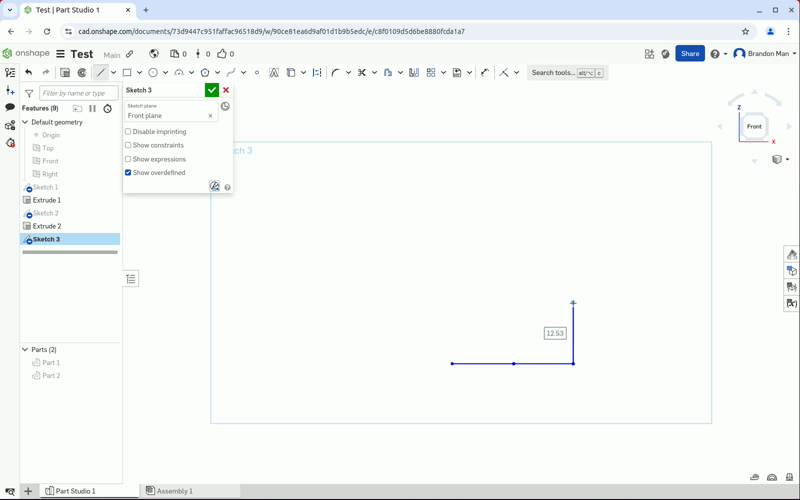
mouse_move(467, 348)
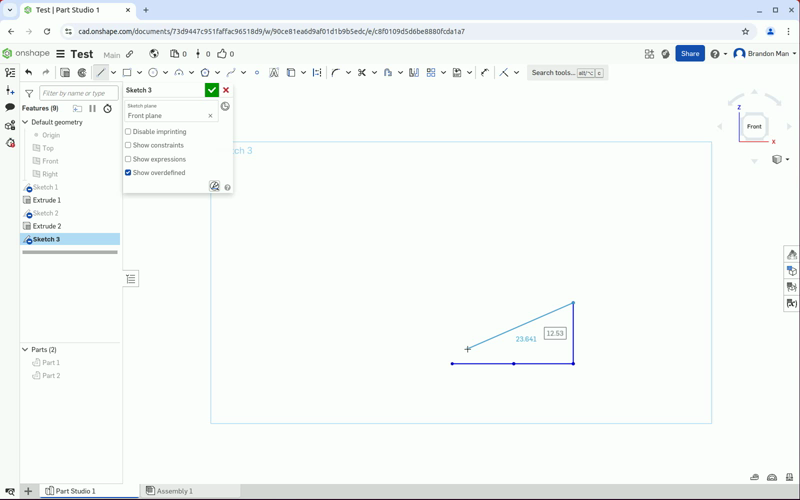
click(467, 348)
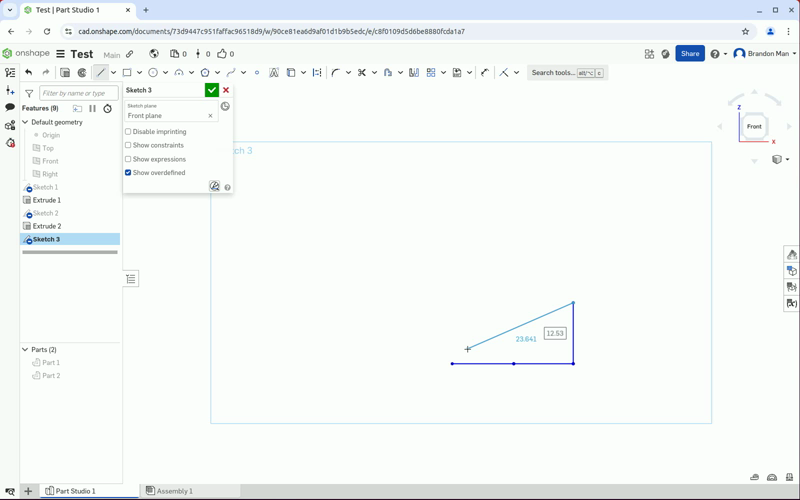
key_up(shift)
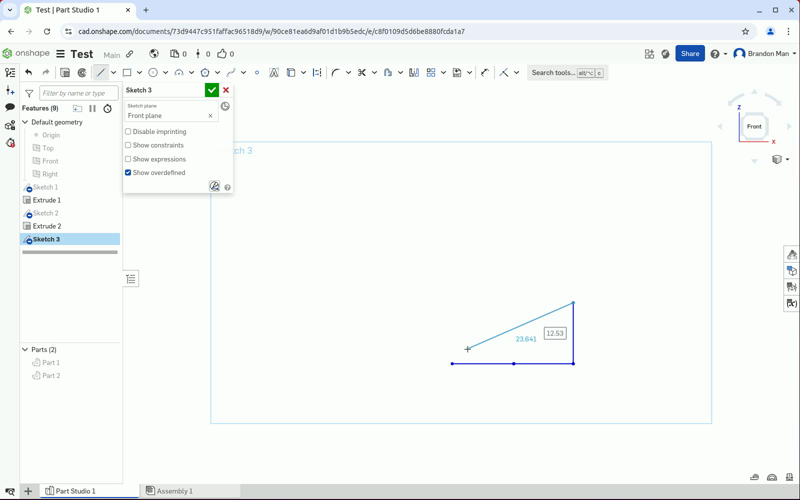
key_down(shift)
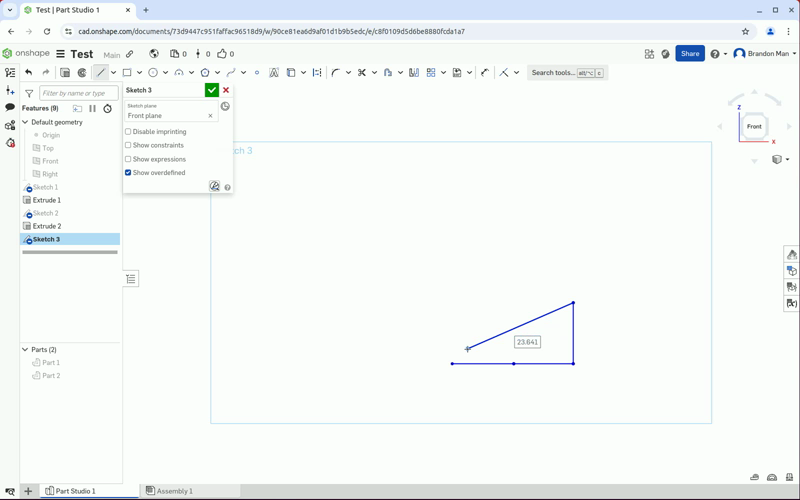
mouse_move(497, 348)
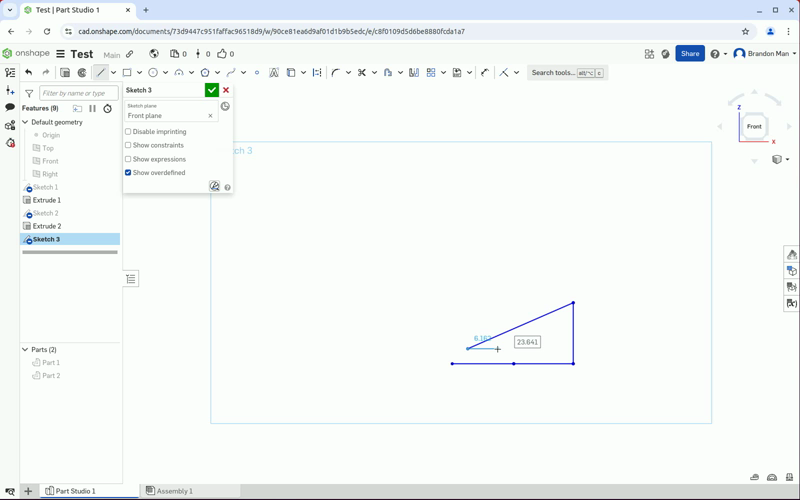
mouse_move(452, 348)
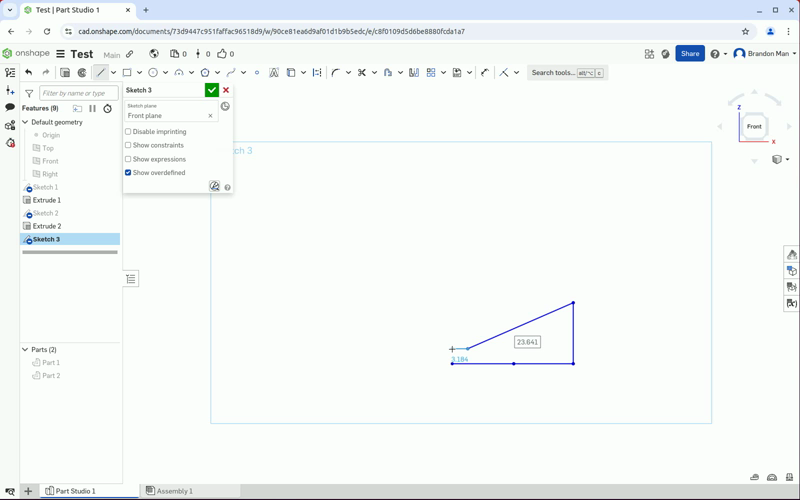
click(452, 348)
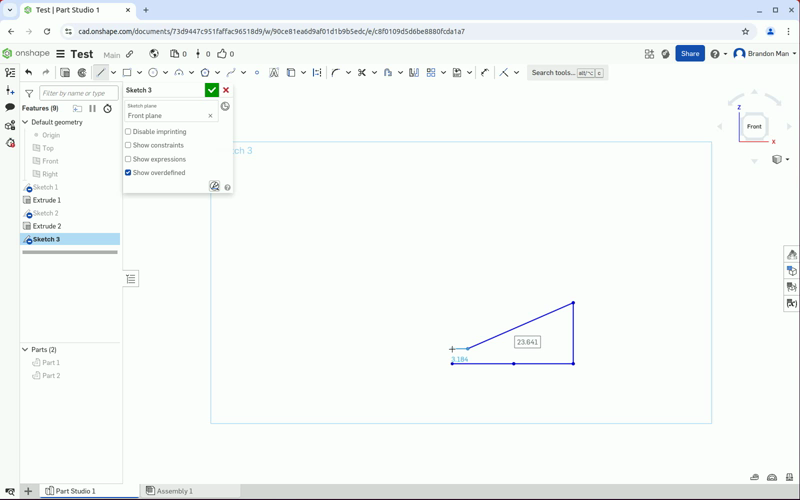
key_up(shift)
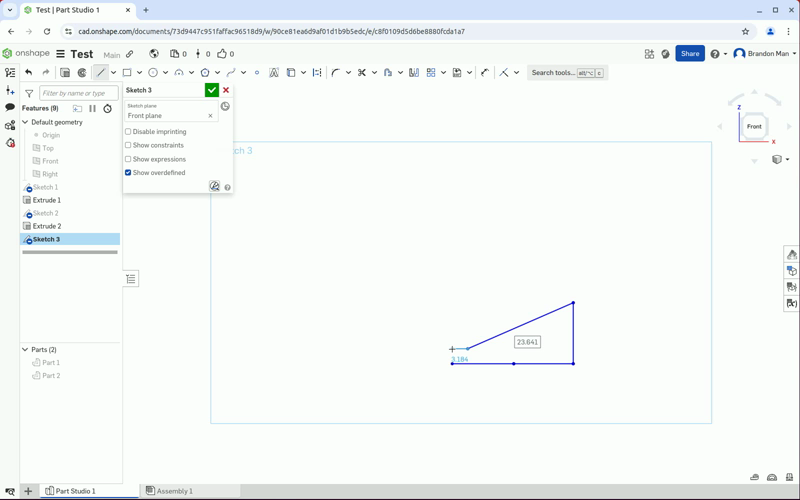
mouse_move(482, 348)
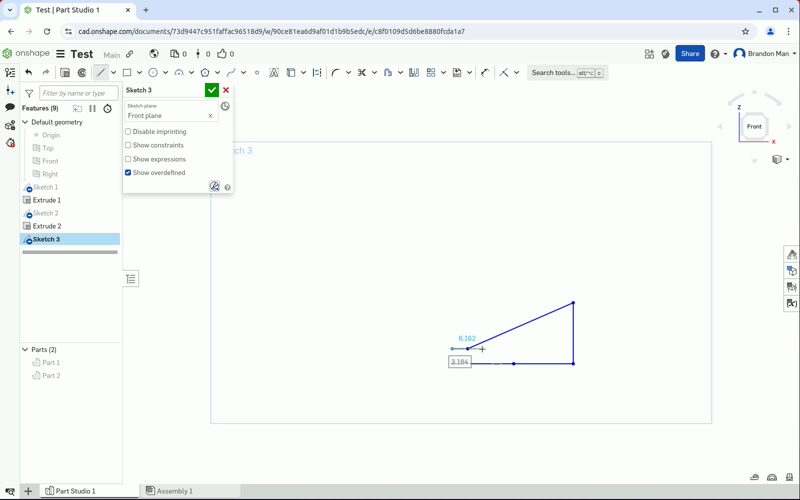
key_down(shift)
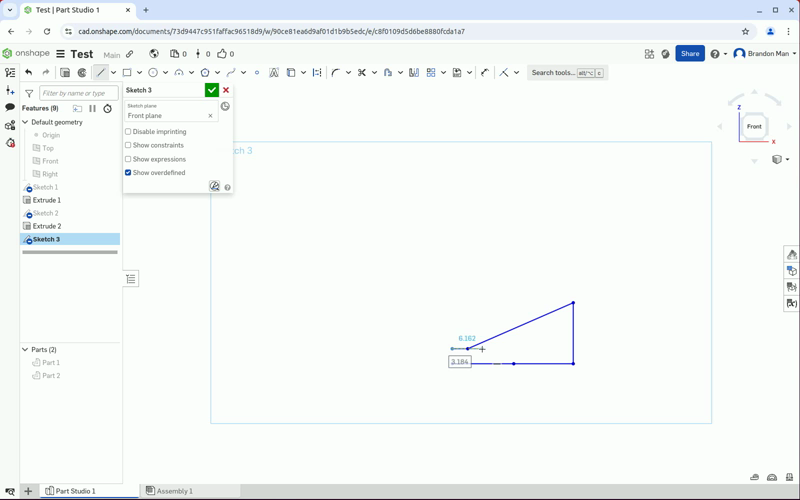
mouse_move(452, 363)
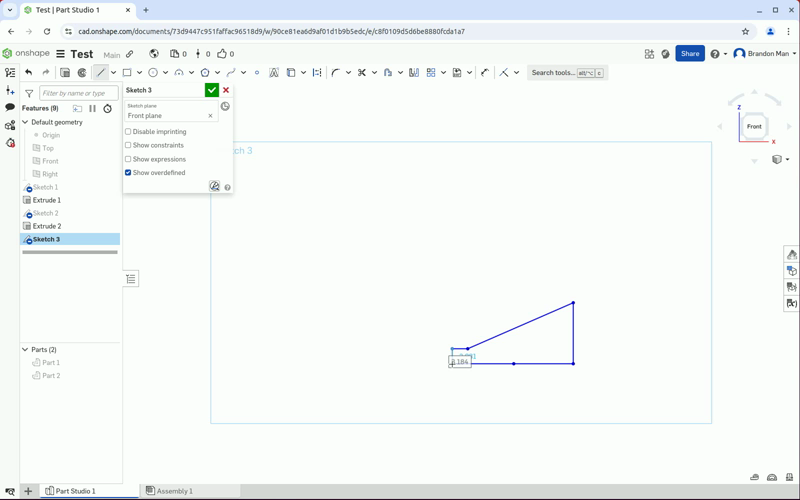
key_up(shift)
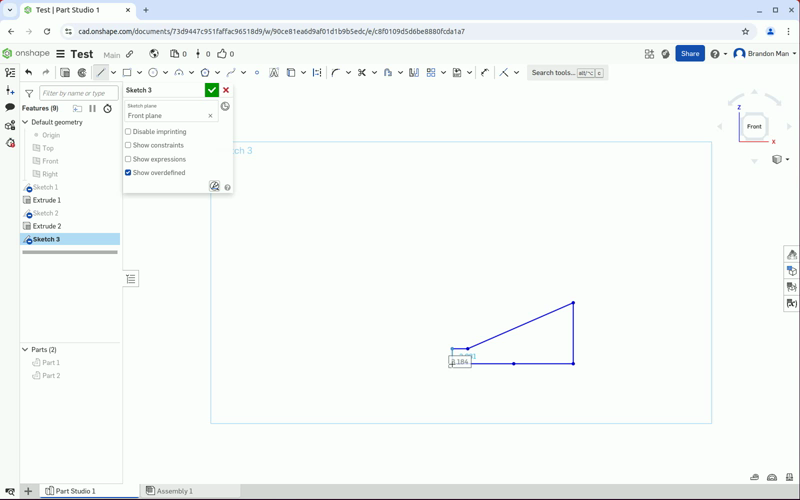
click(452, 363)
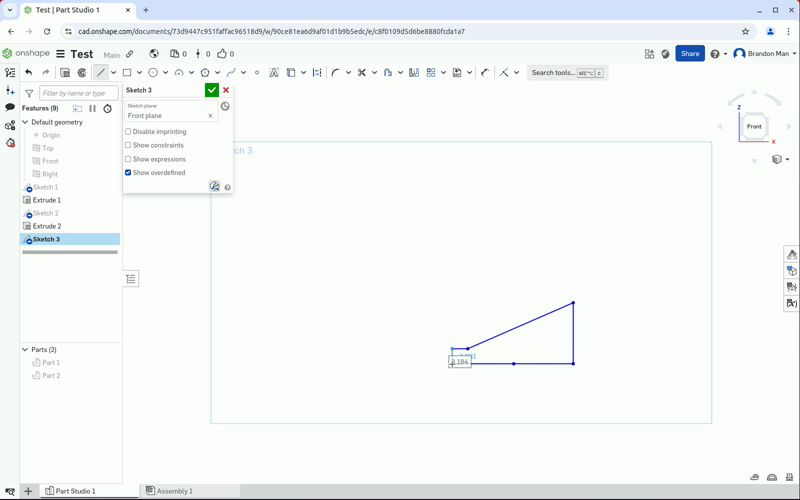
key(esc)
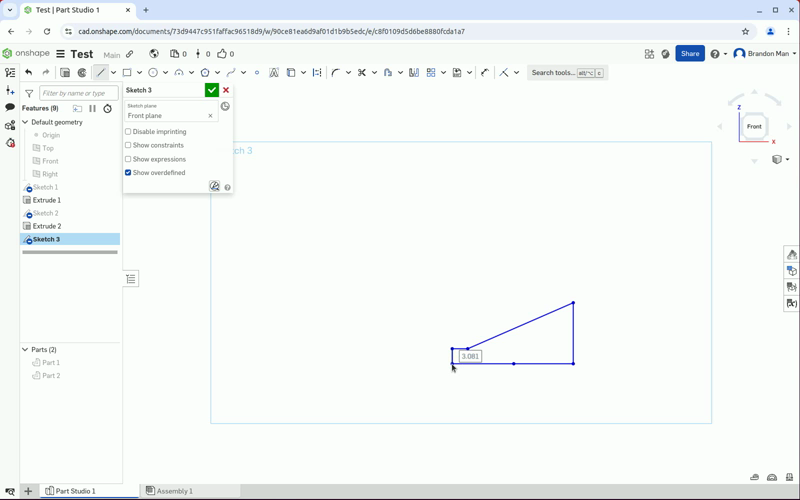
key(c)
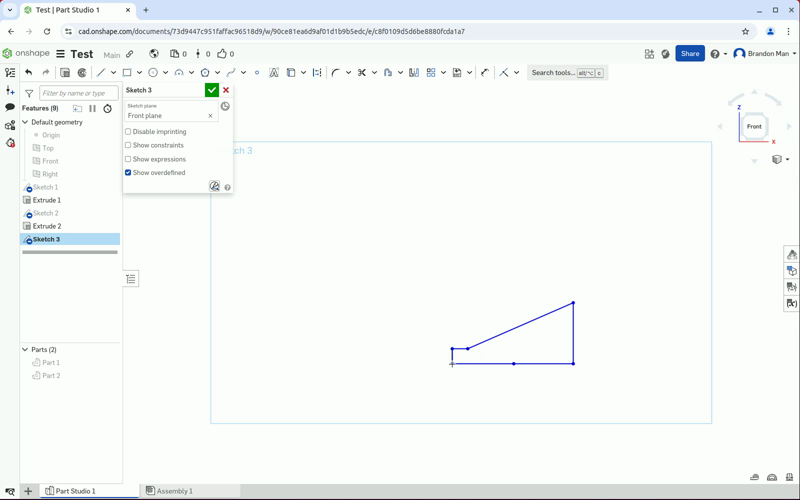
key_down(shift)
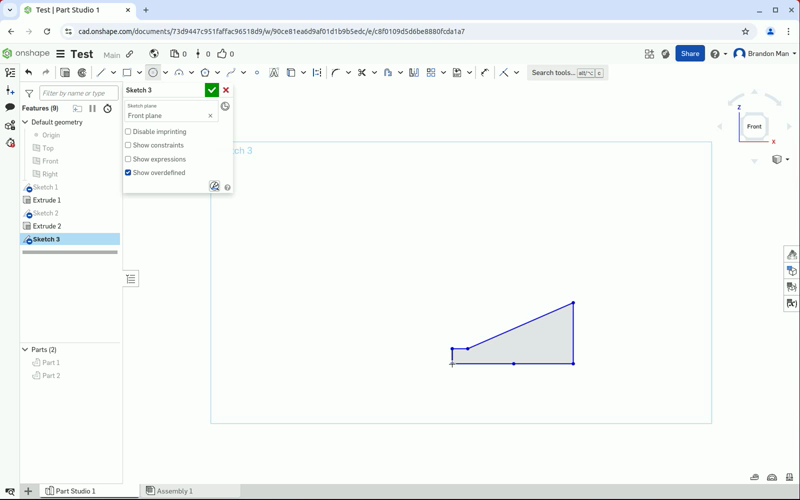
mouse_move(467, 356)
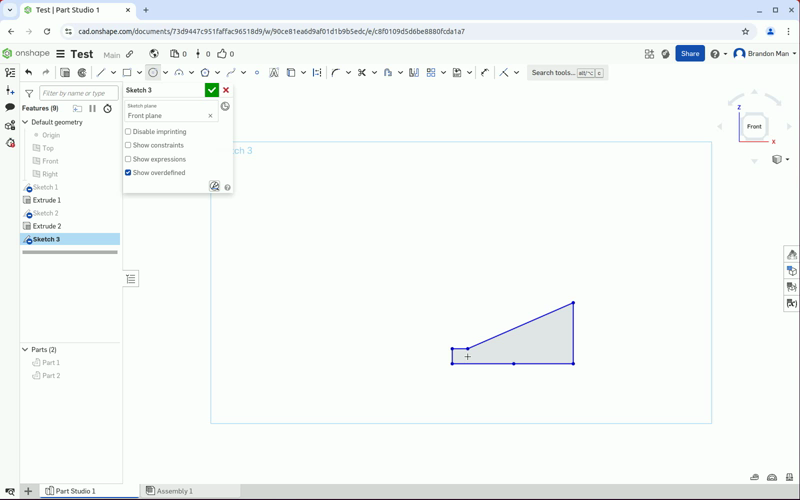
click(467, 356)
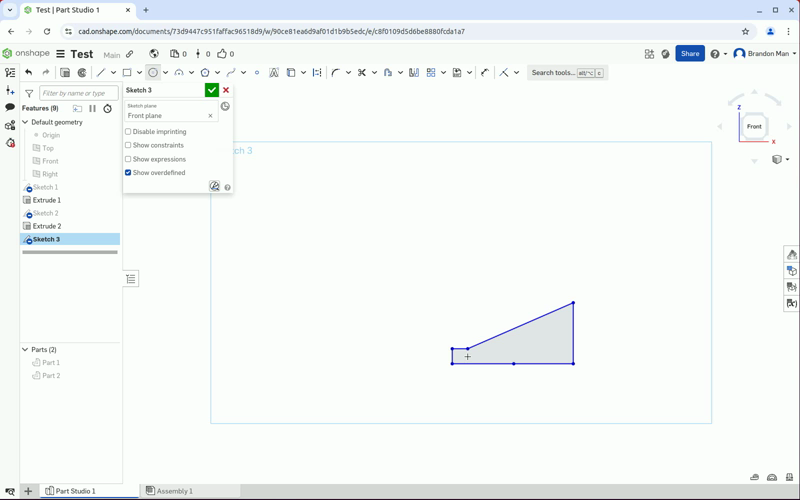
key_up(shift)
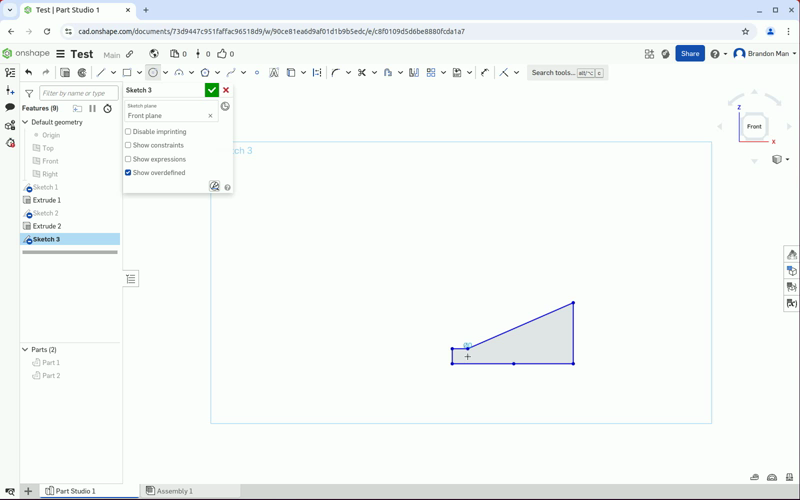
mouse_move(471, 356)
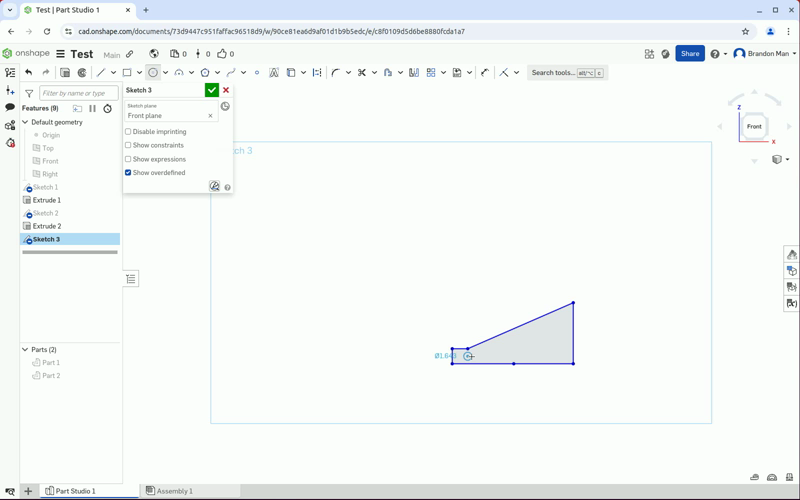
click(471, 356)
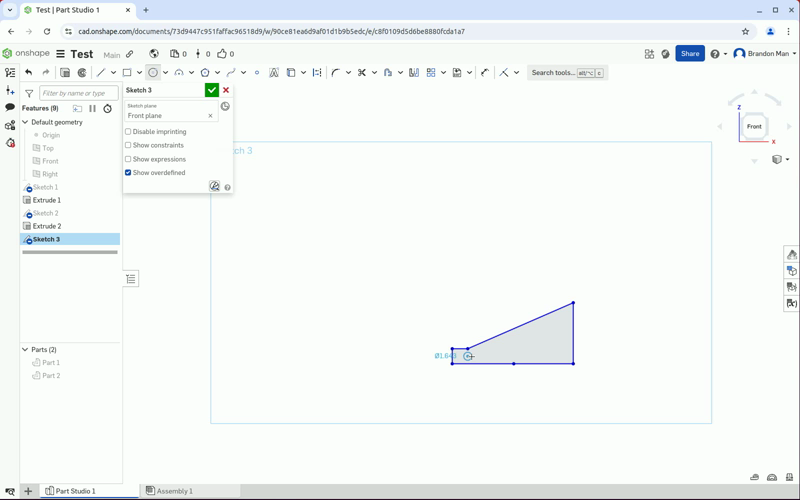
key(esc)
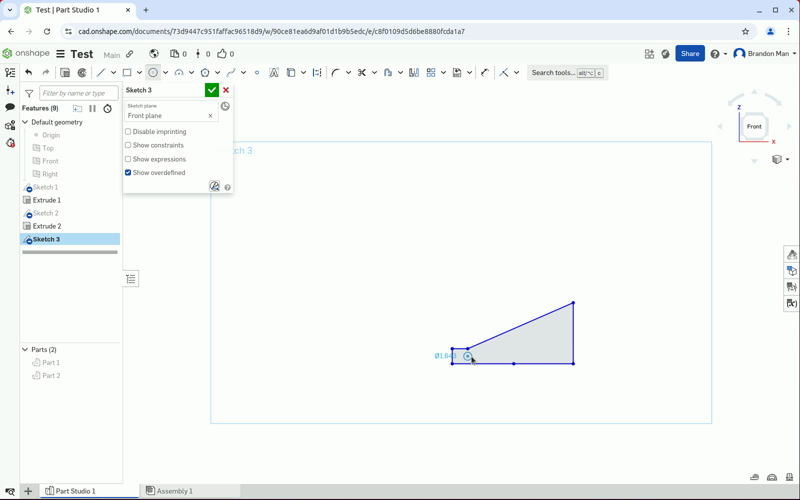
key(c)
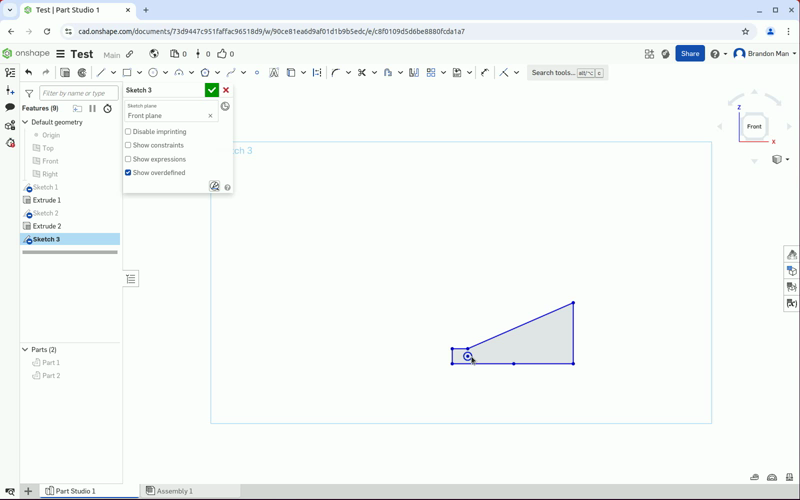
key_down(shift)
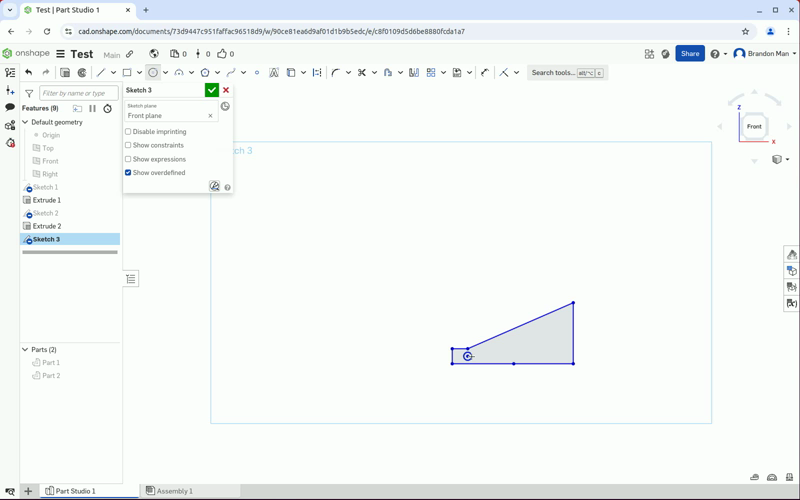
mouse_move(558, 348)
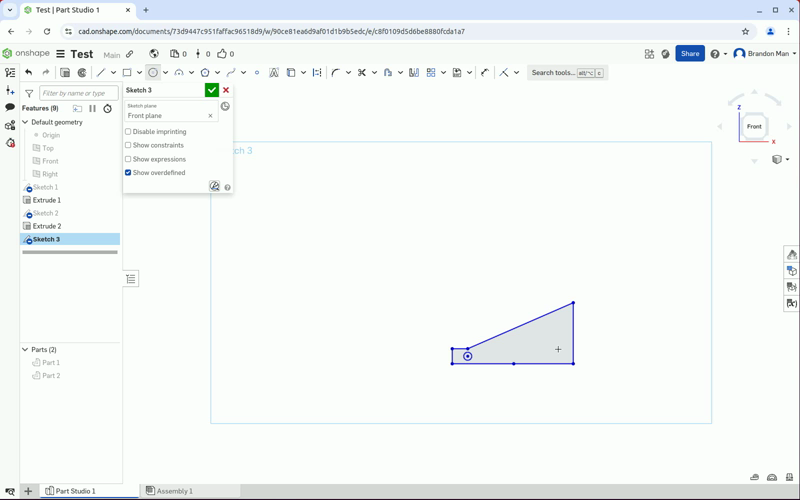
click(558, 348)
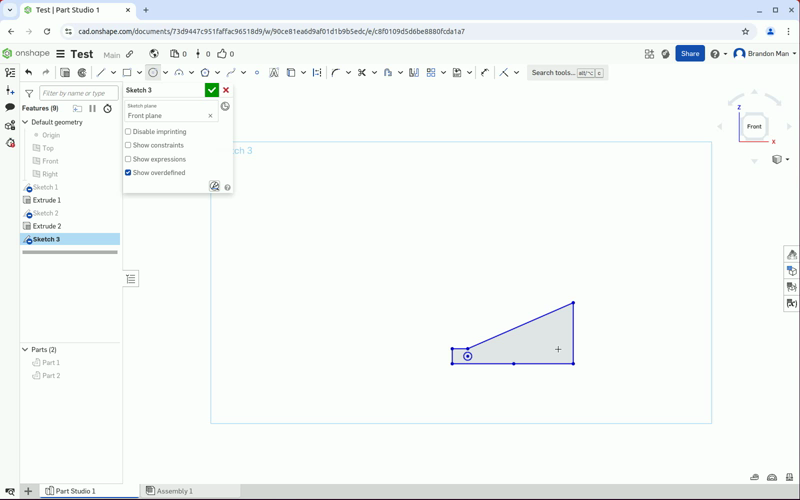
key_up(shift)
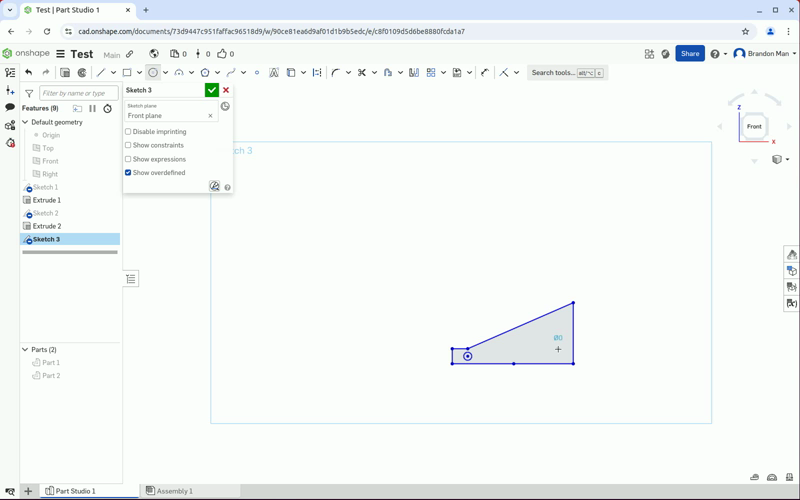
mouse_move(561, 348)
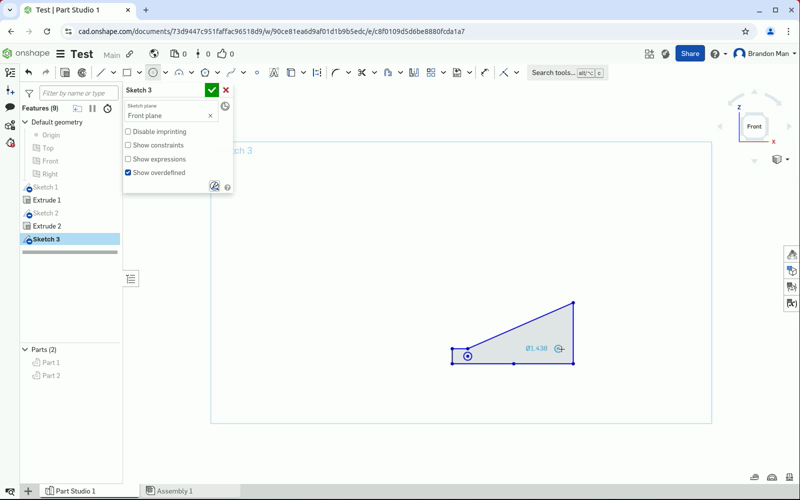
click(561, 348)
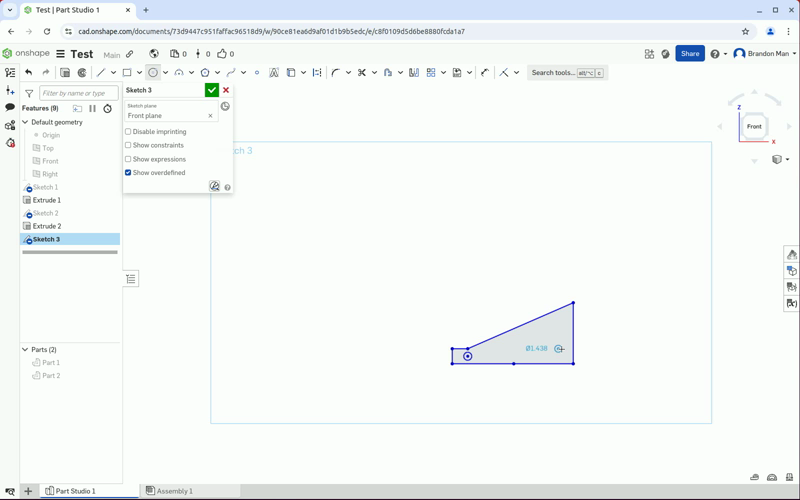
key(esc)
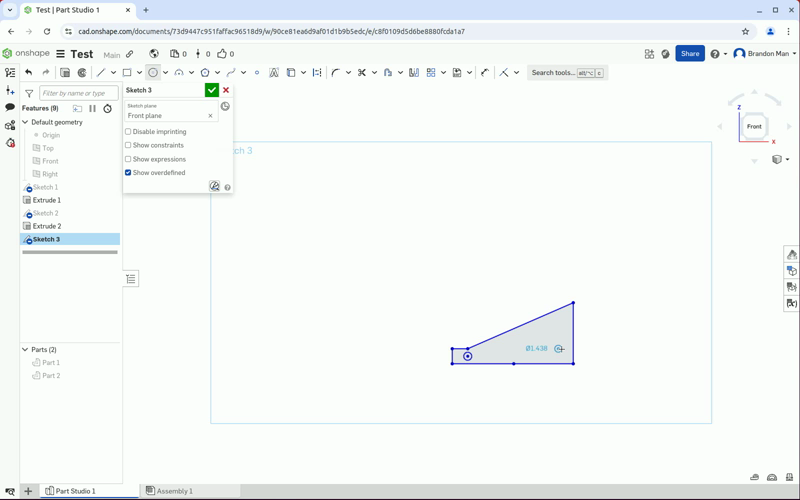
mouse_move(482, 354)
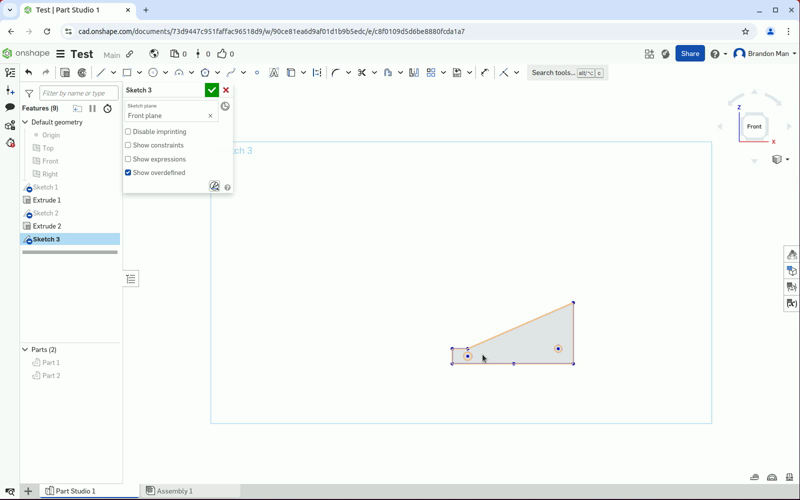
click(482, 354)
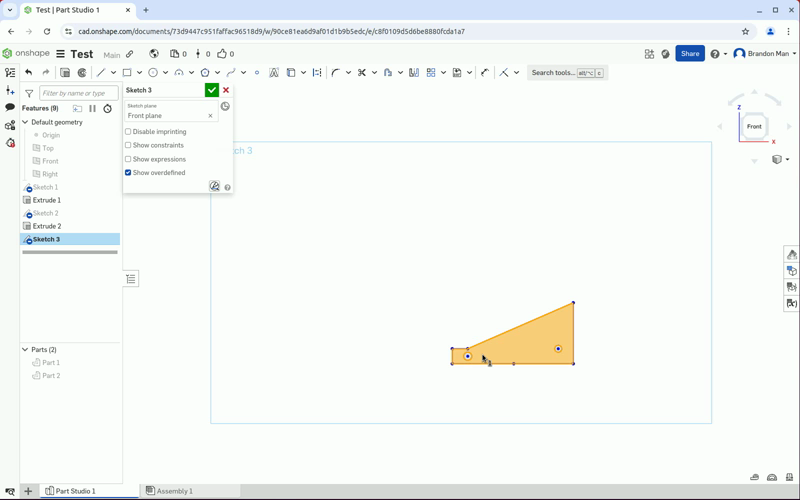
mouse_move(73, 352)
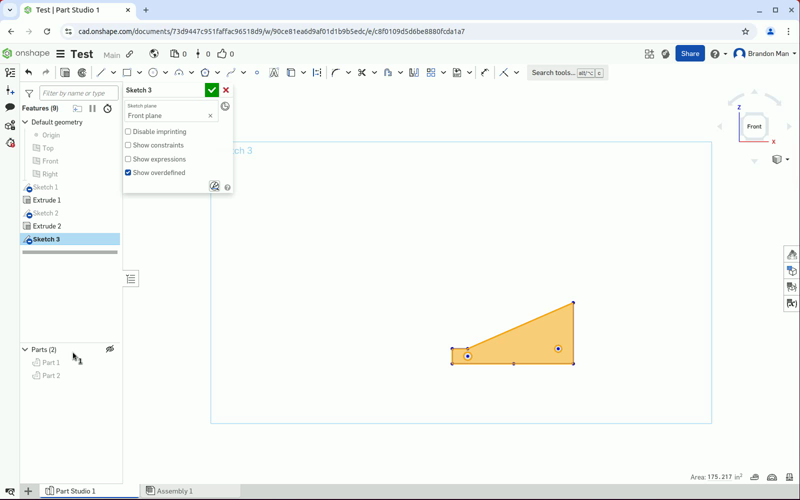
key(shift+y)
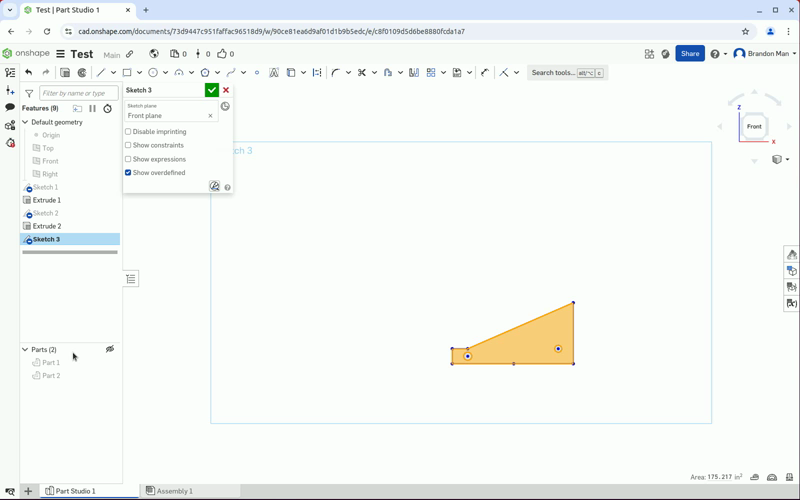
key(shift+e)
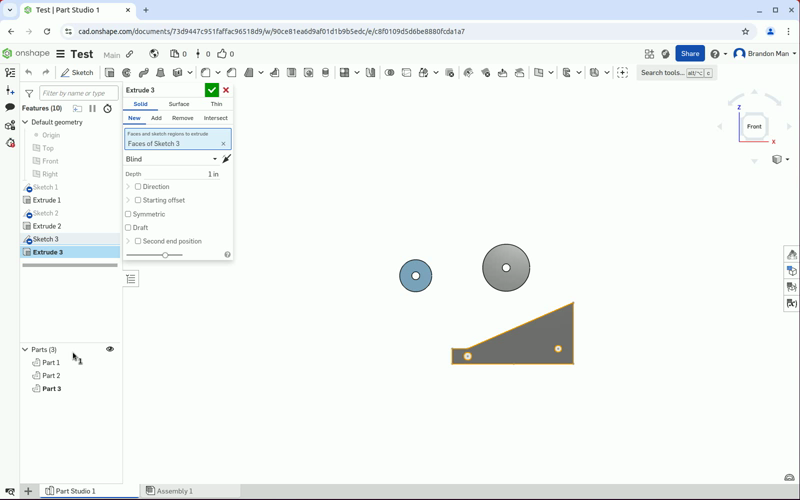
mouse_move(143, 106)
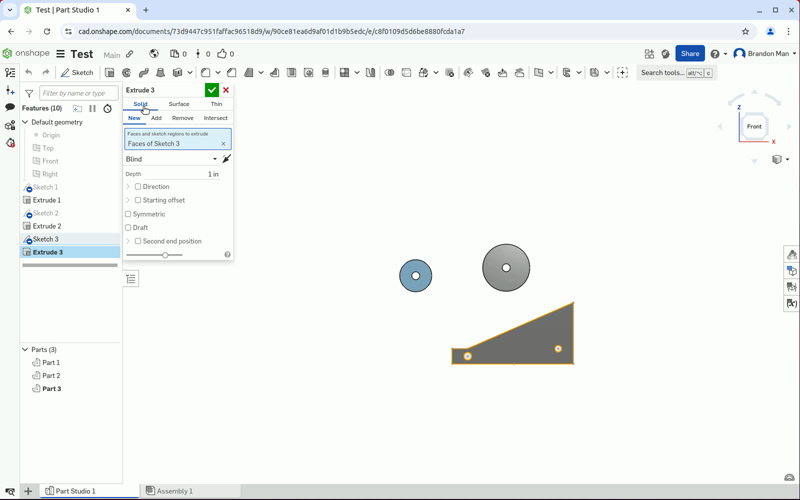
click(143, 106)
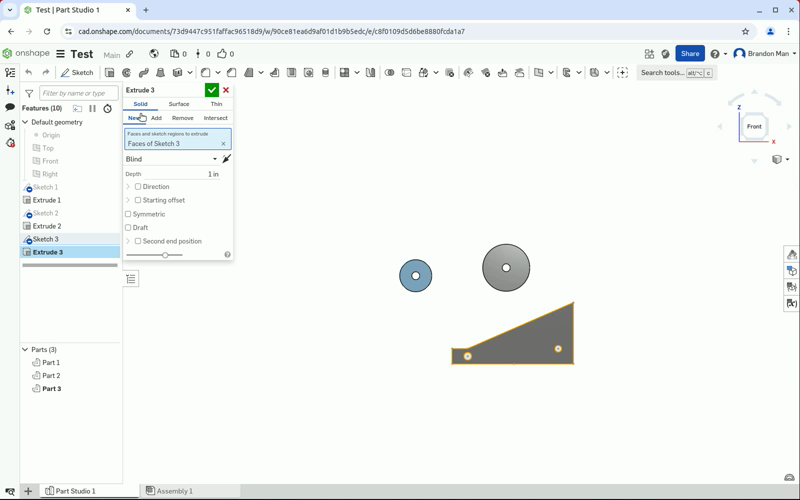
mouse_move(137, 120)
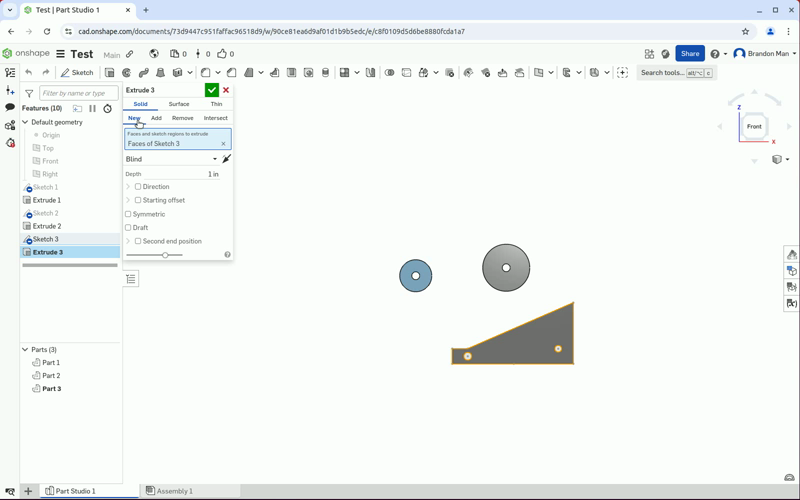
click(137, 120)
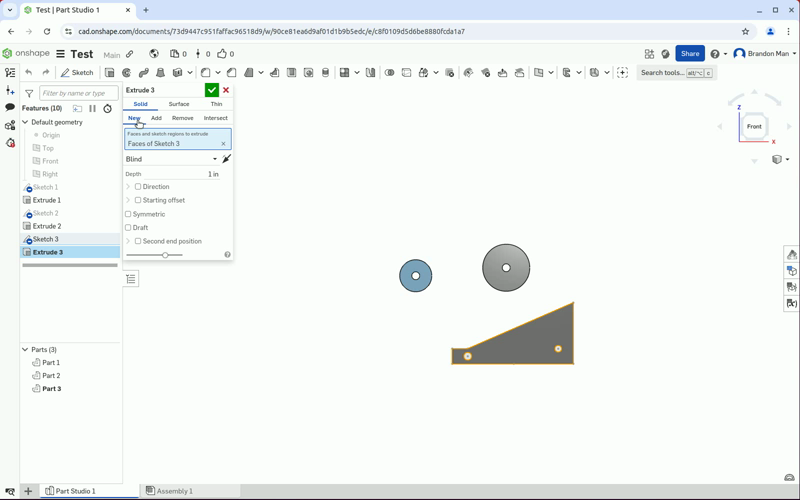
key(tab, 4)
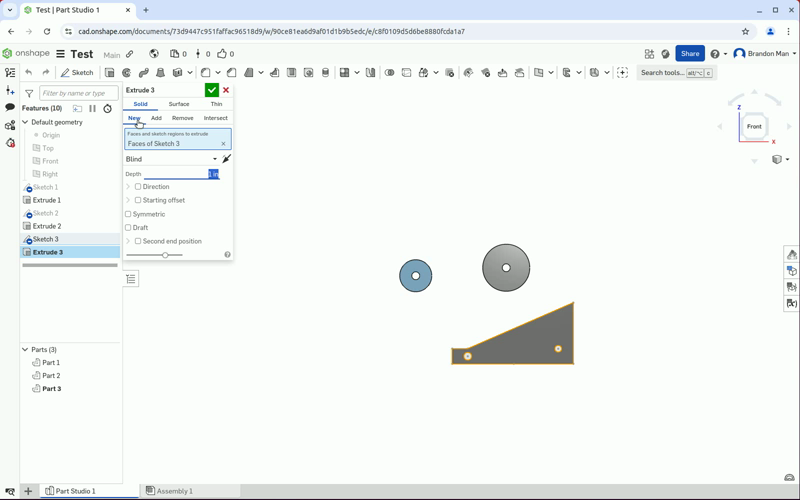
text(0.722)
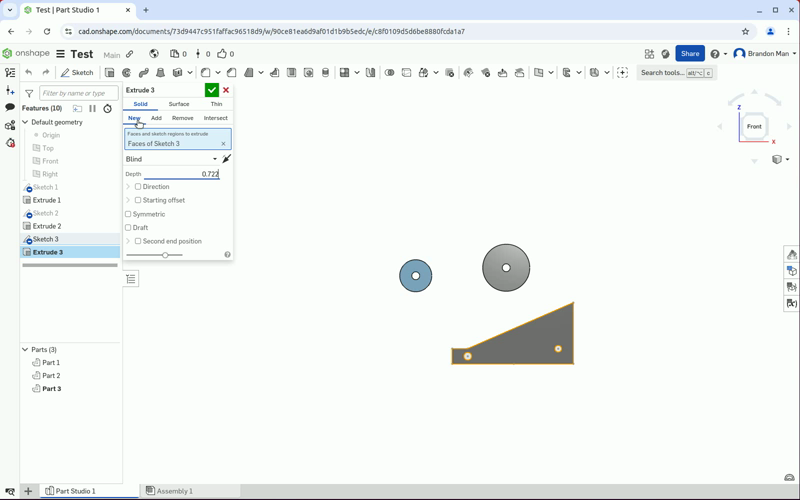
key(enter)
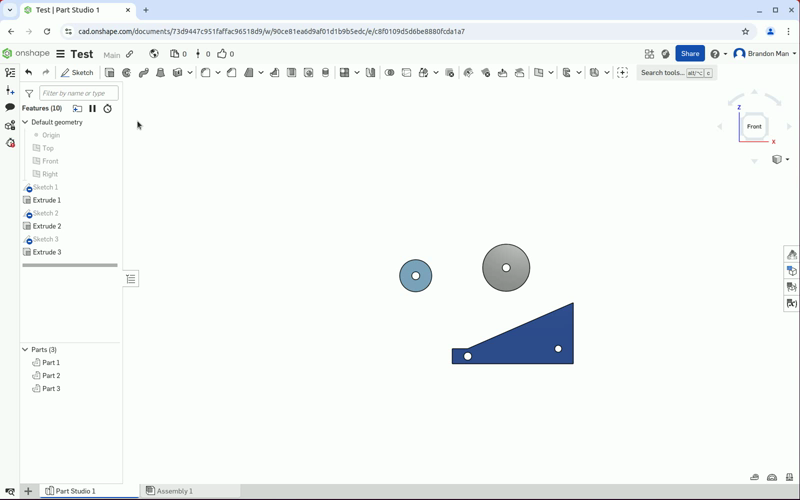
key(shift+h)
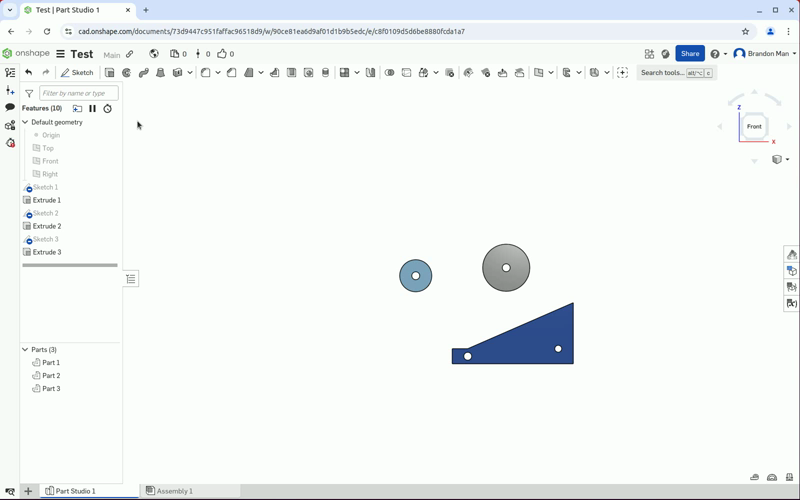
key(shift+h)
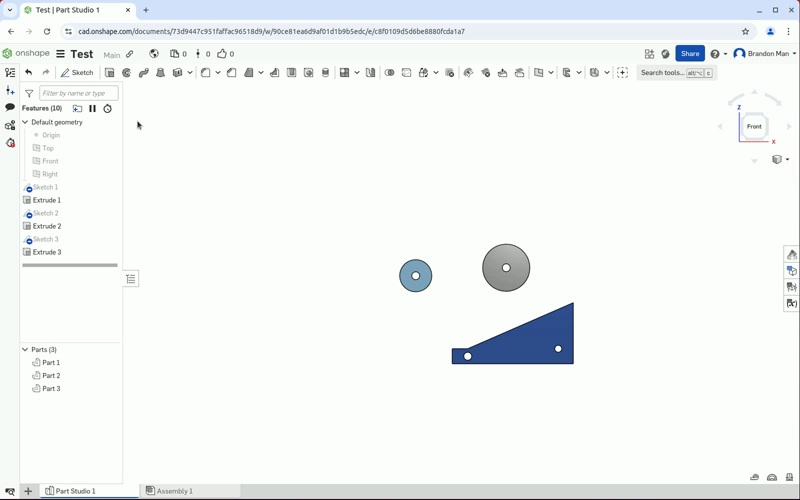
mouse_move(73, 189)
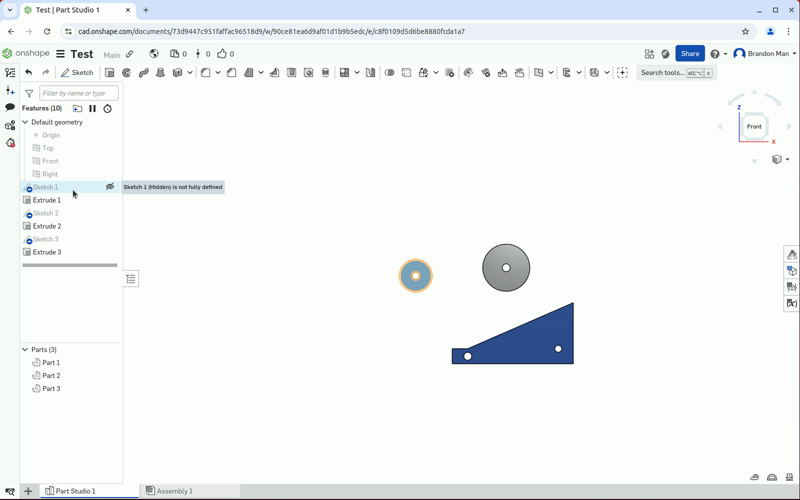
click(73, 189)
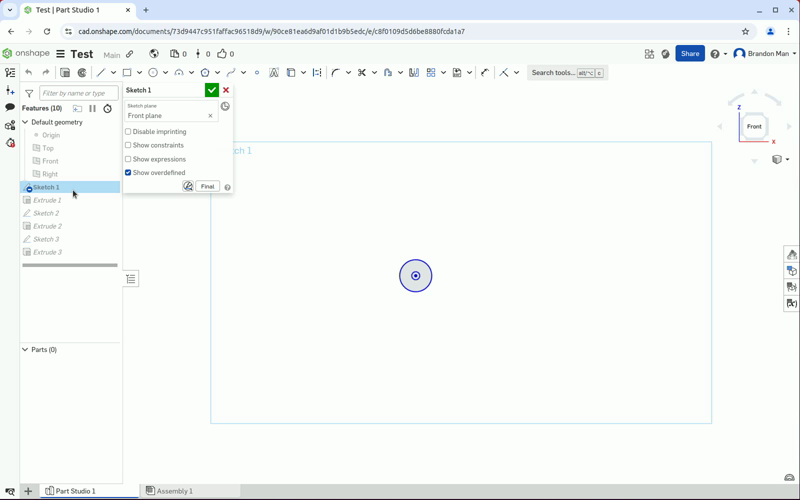
mouse_move(229, 92)
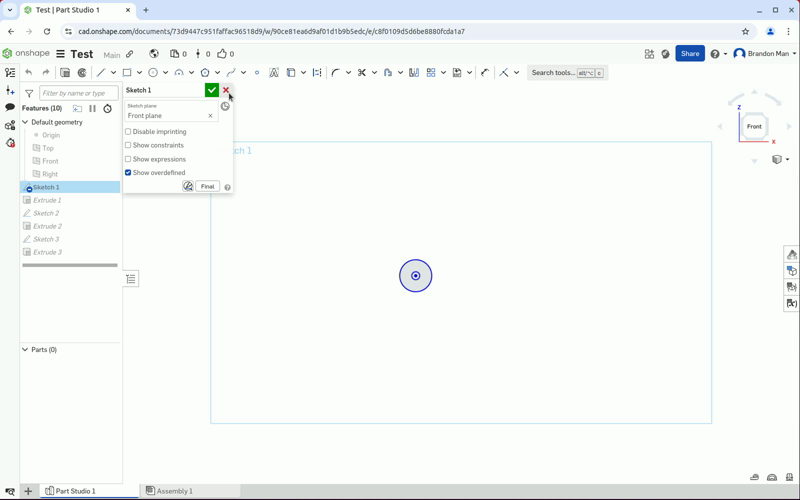
click(229, 92)
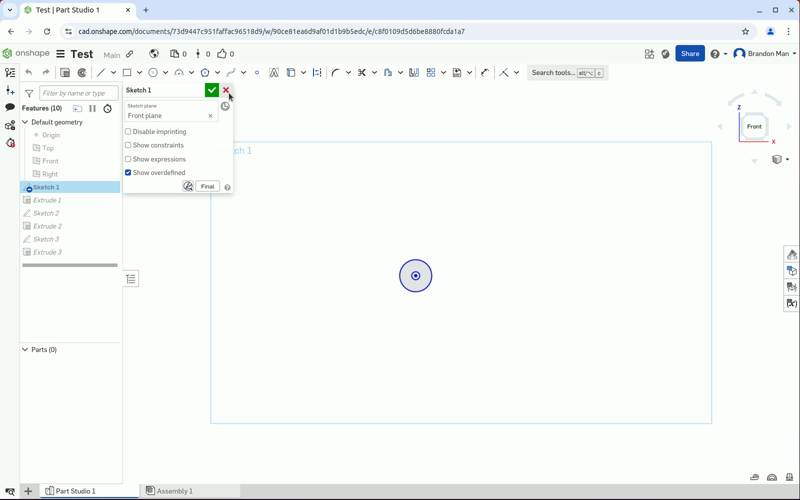
key(shift+s)
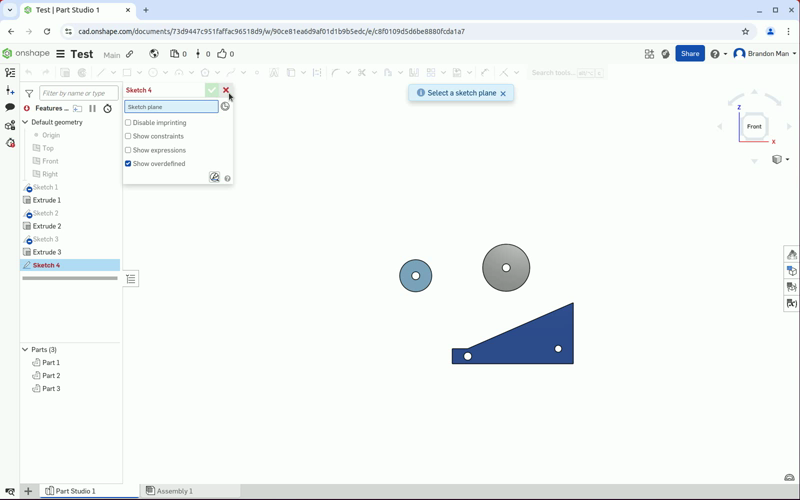
mouse_move(73, 163)
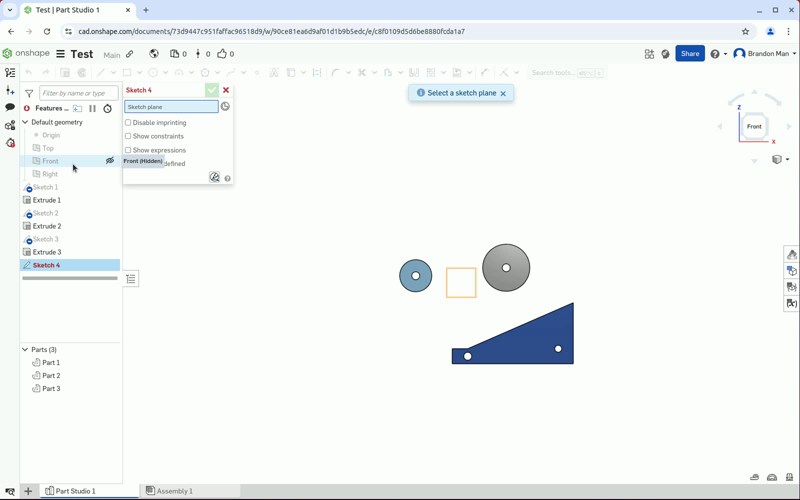
click(73, 163)
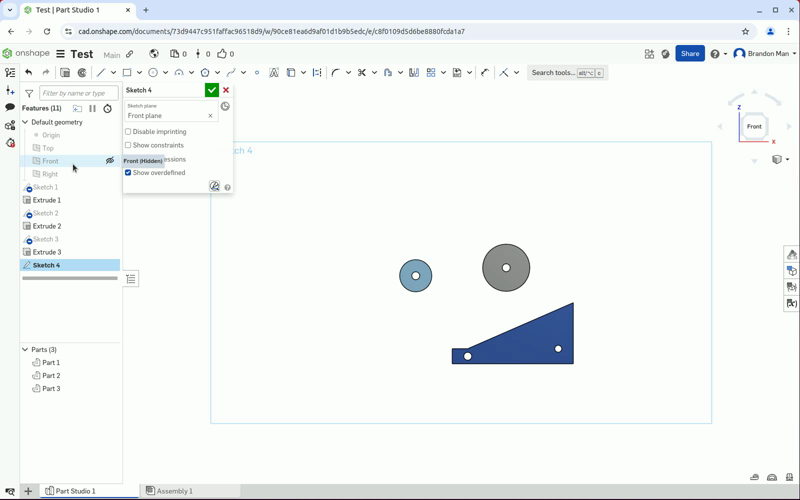
mouse_move(73, 352)
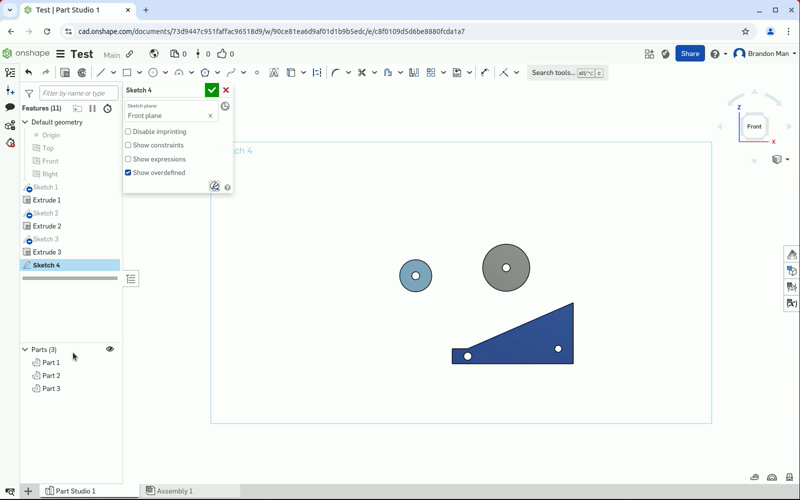
key(y)
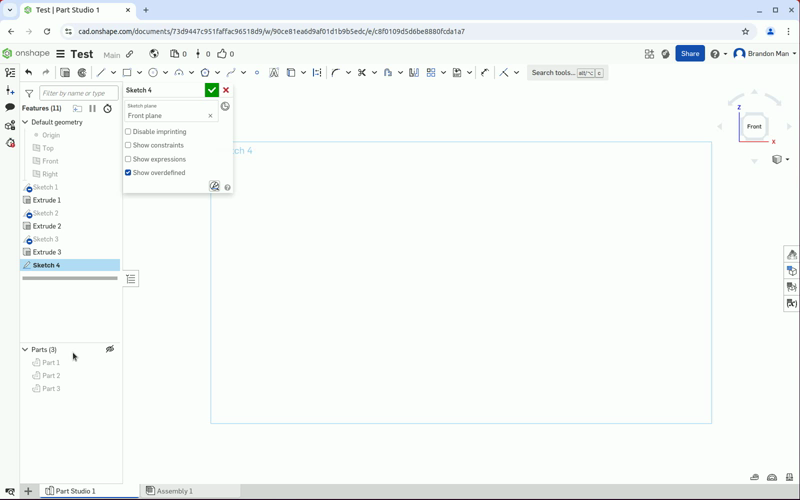
key(l)
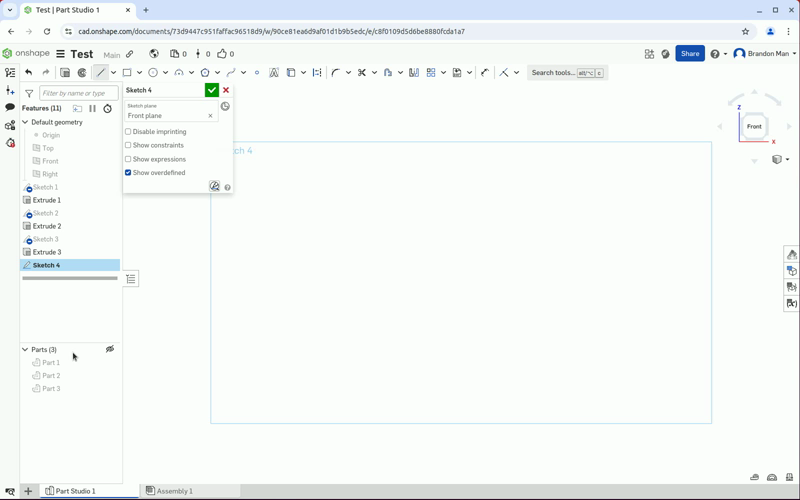
key_down(shift)
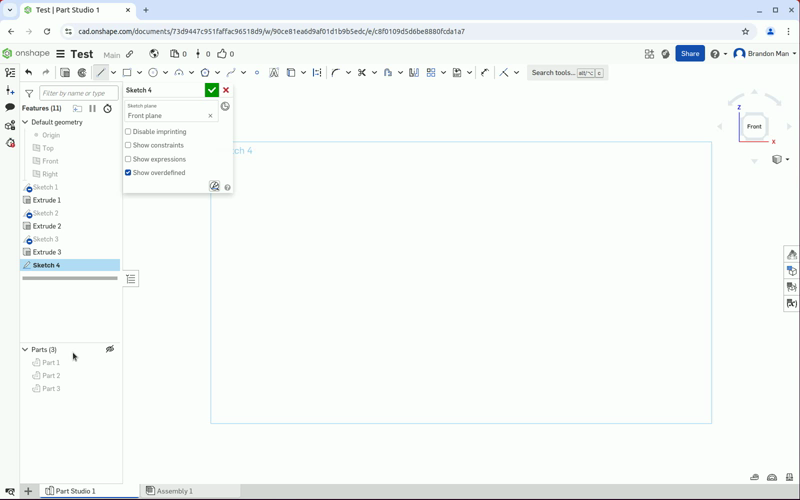
mouse_move(388, 340)
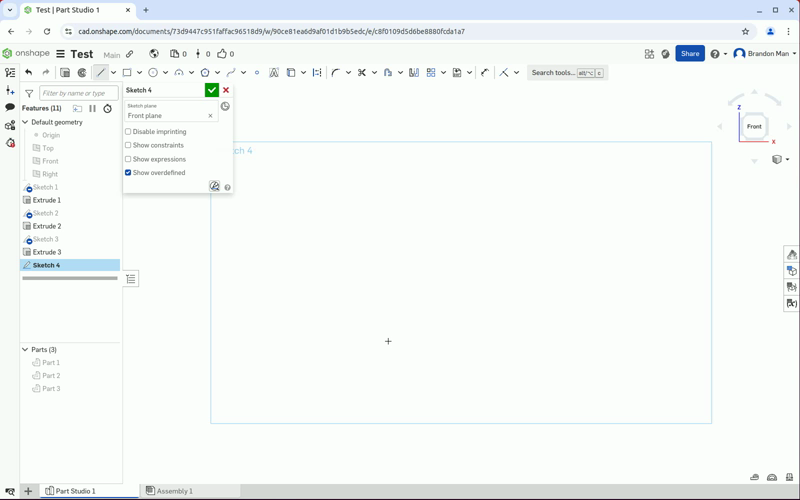
click(388, 340)
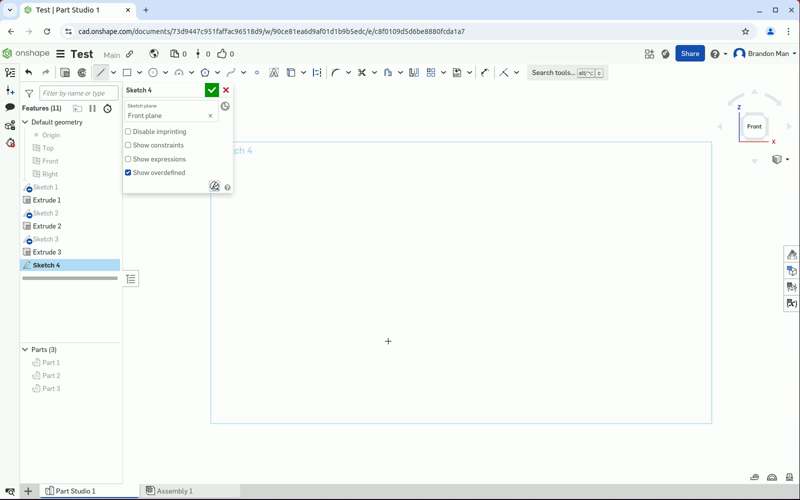
key_up(shift)
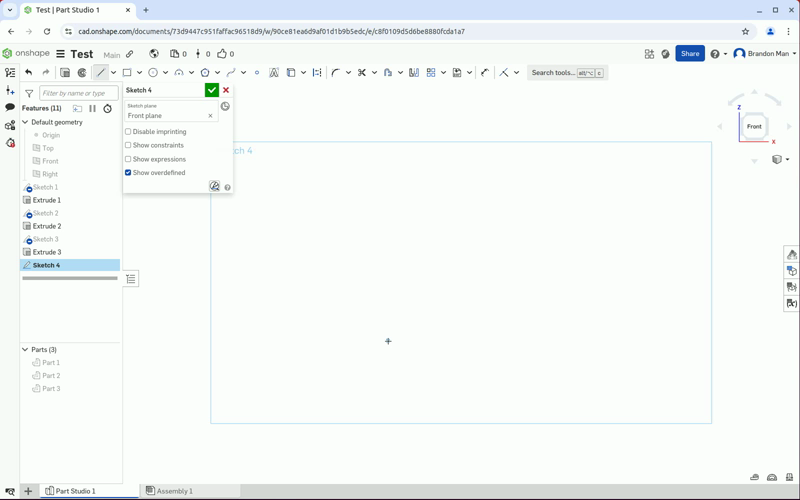
key_down(shift)
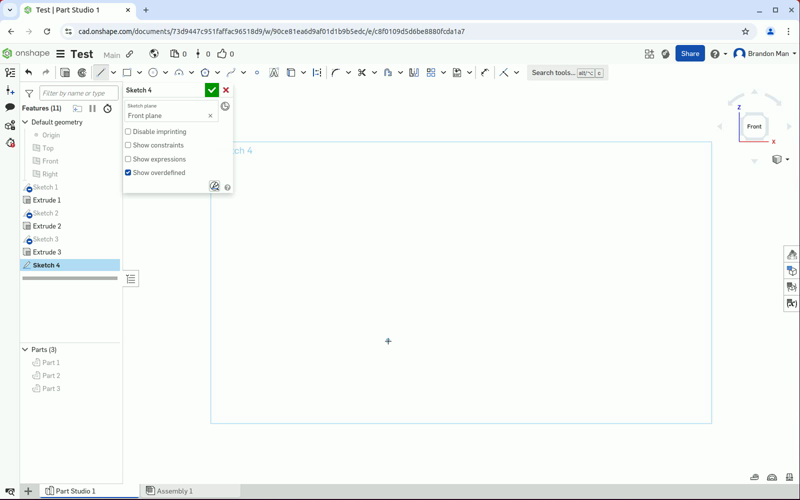
mouse_move(418, 340)
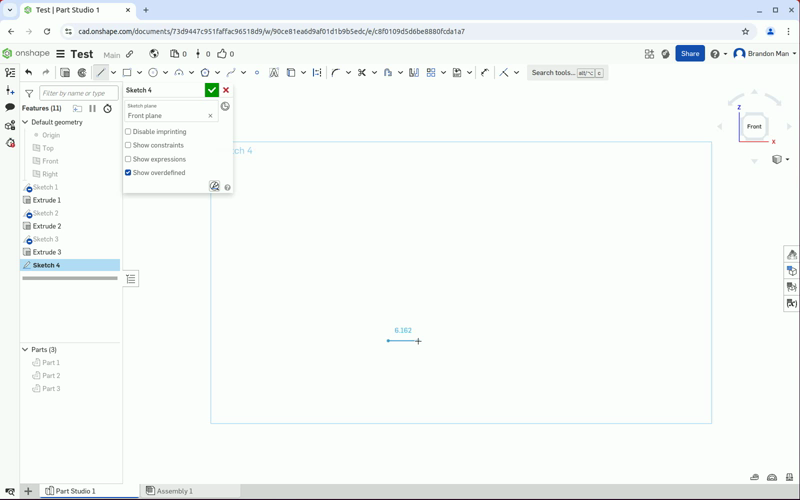
mouse_move(391, 340)
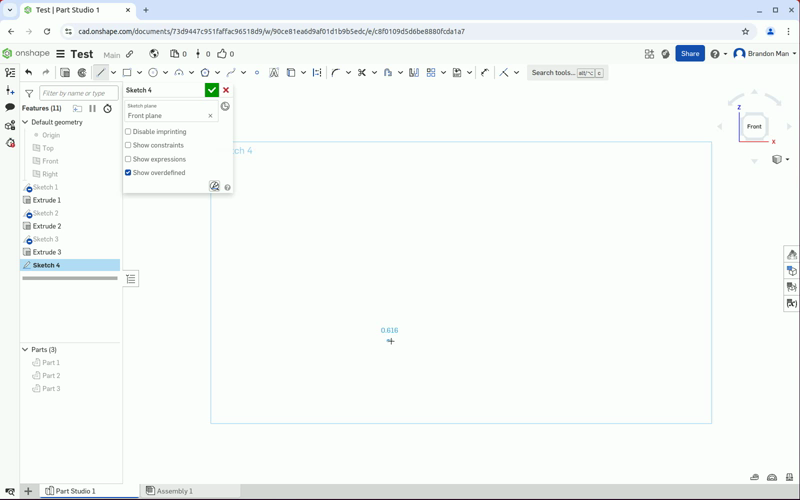
scroll(6)
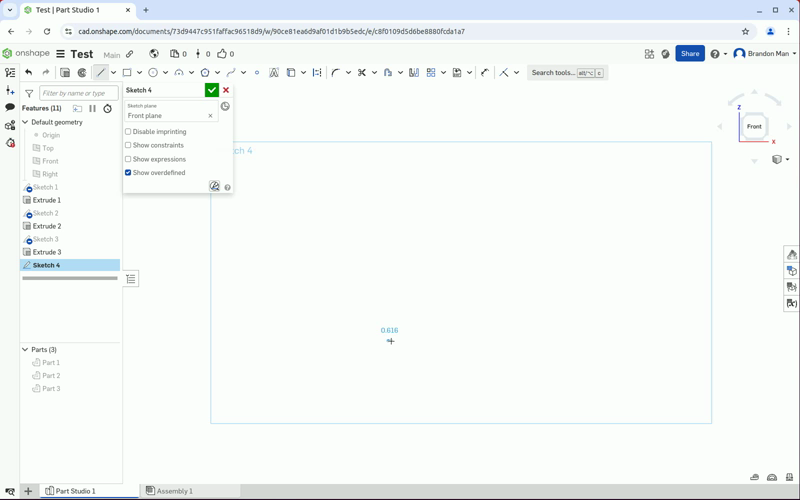
scroll(6)
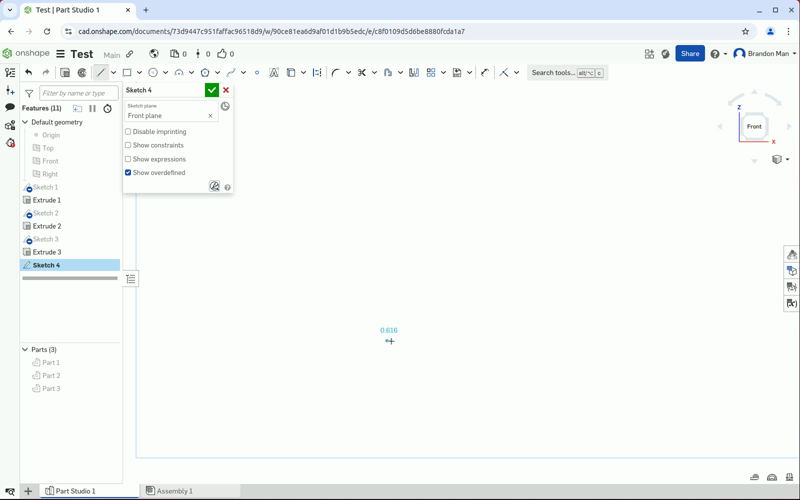
scroll(6)
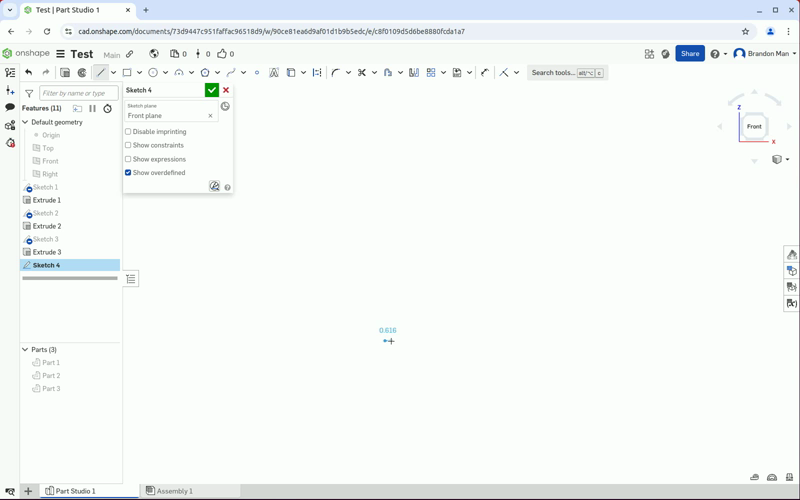
scroll(6)
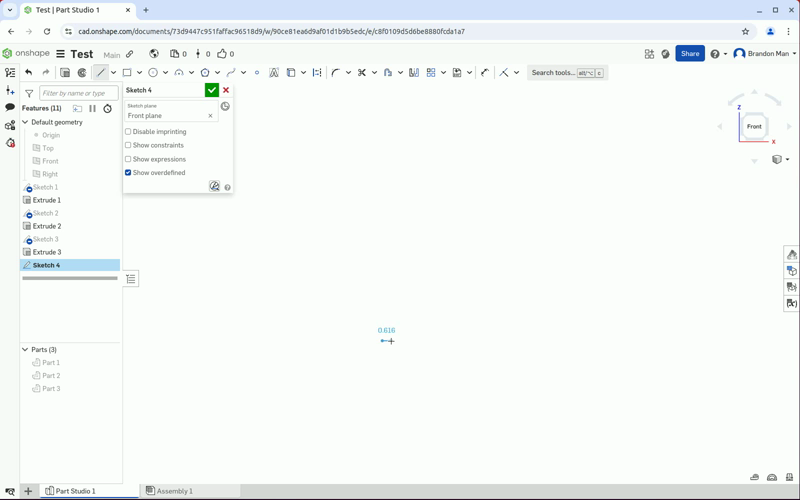
scroll(6)
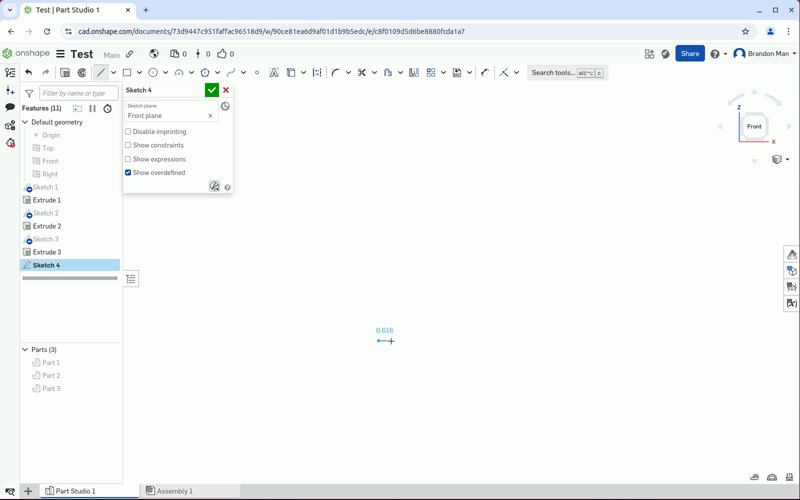
scroll(6)
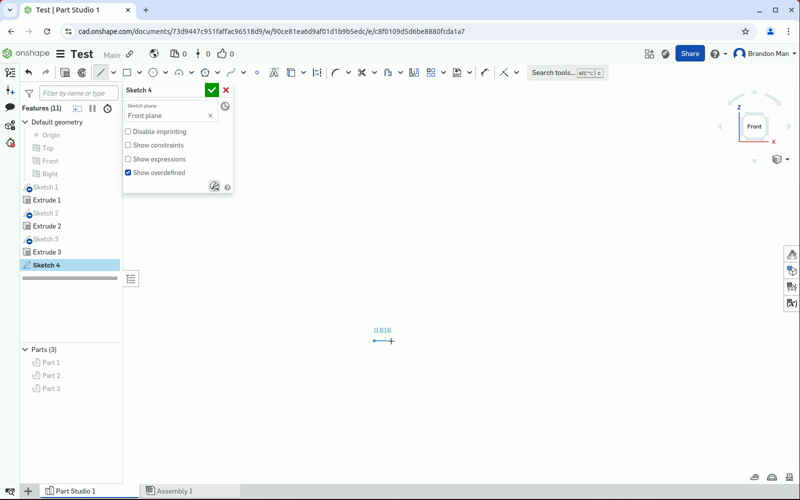
scroll(6)
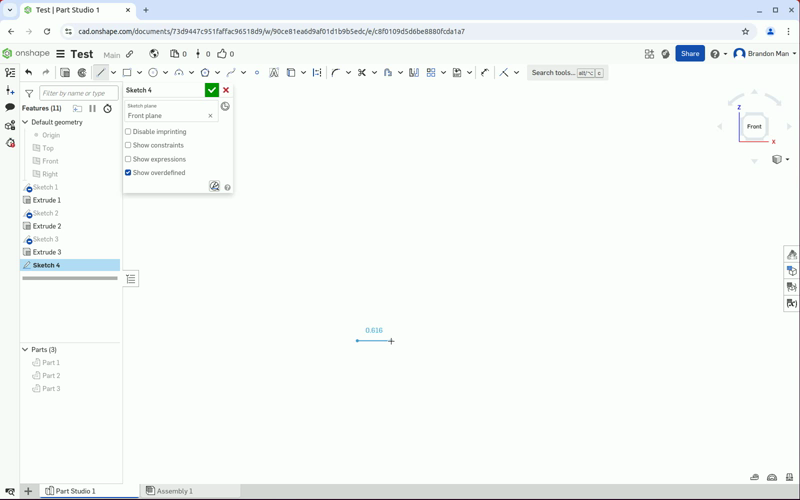
click(391, 340)
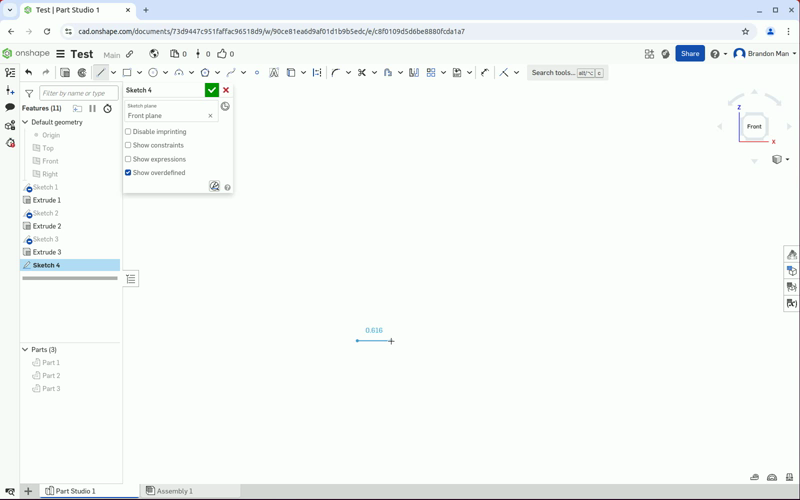
scroll(-6)
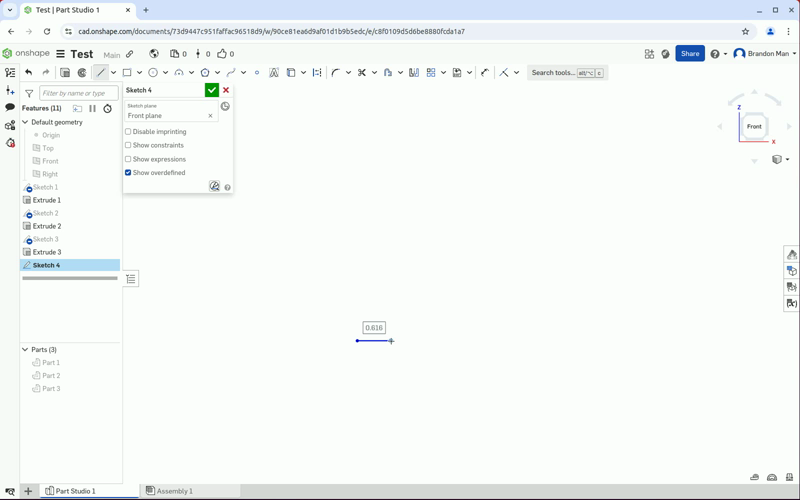
scroll(-6)
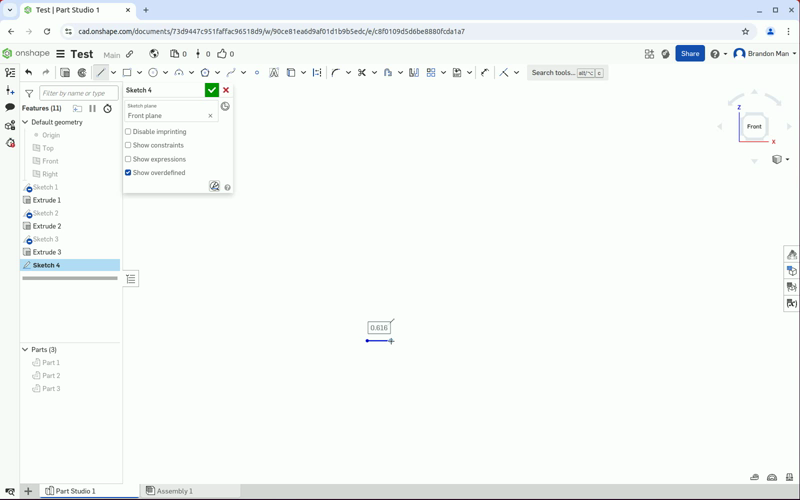
scroll(-6)
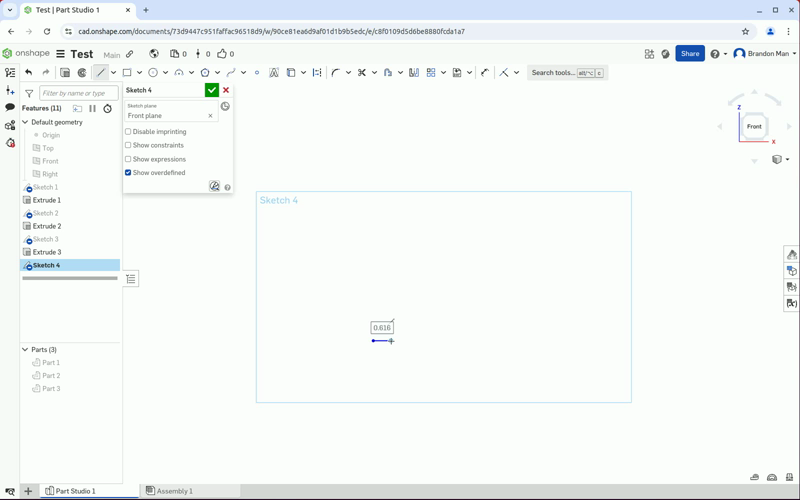
scroll(-6)
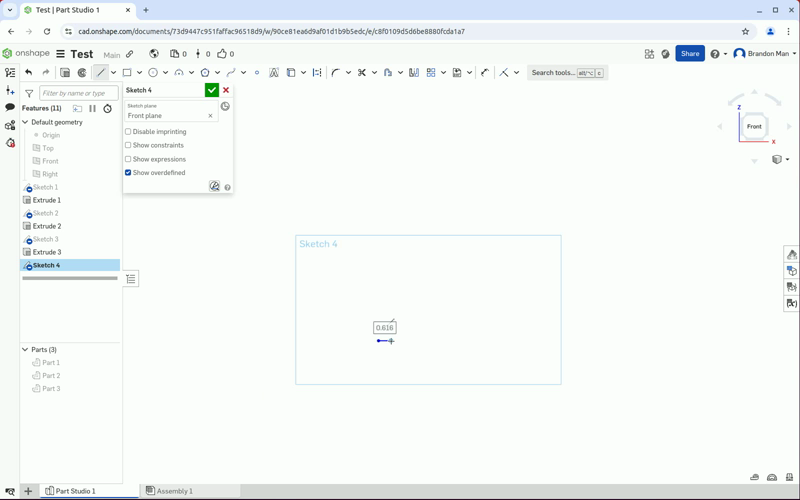
scroll(-6)
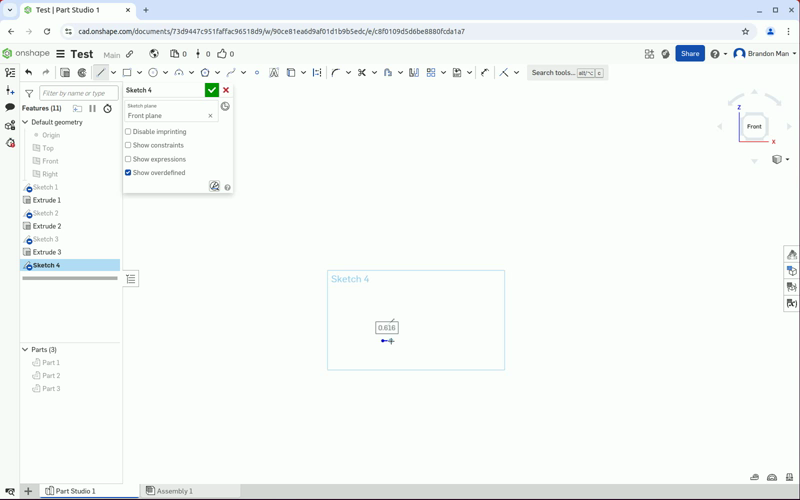
scroll(-6)
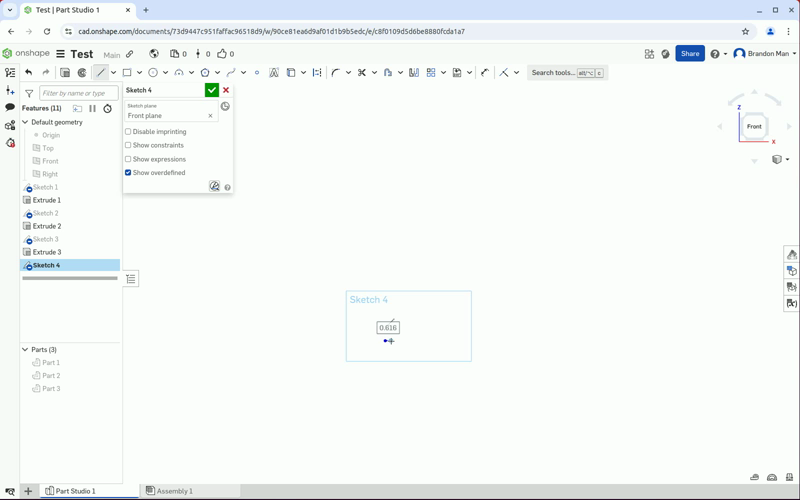
scroll(-6)
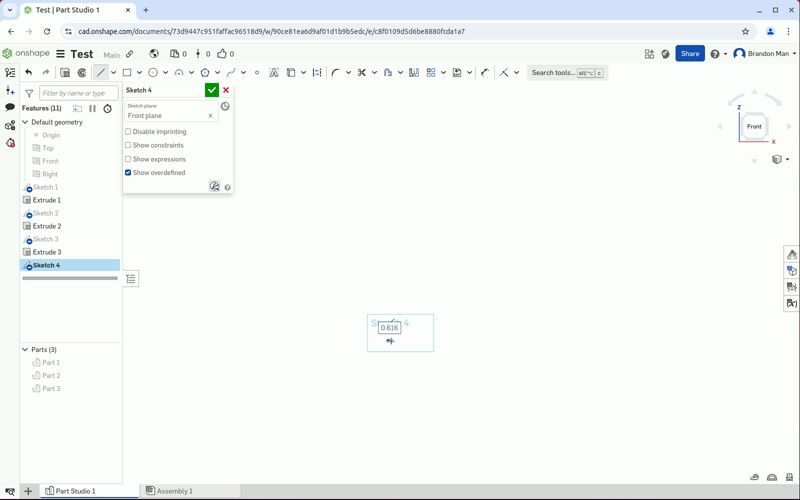
key_up(shift)
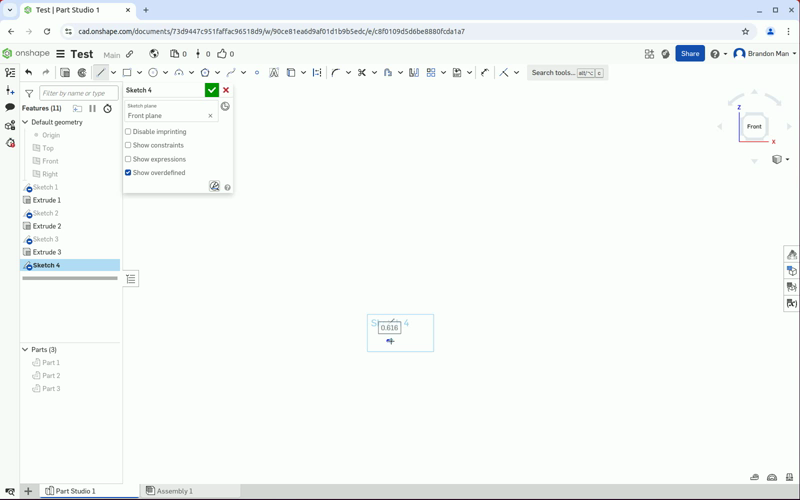
key_down(shift)
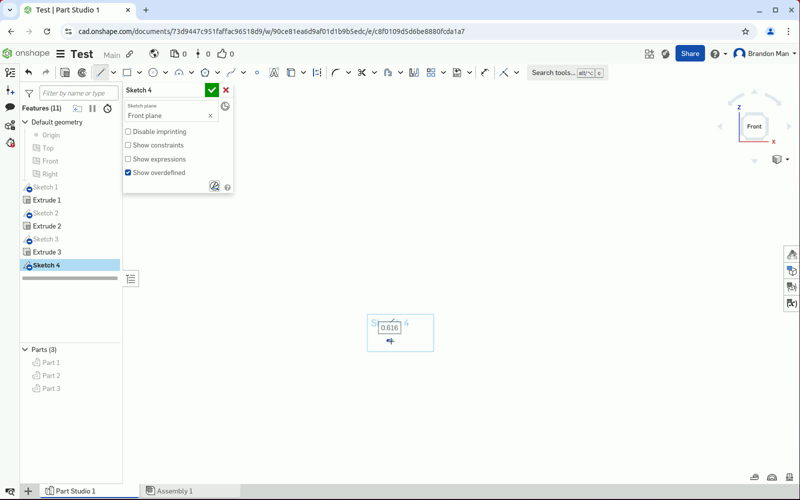
mouse_move(421, 340)
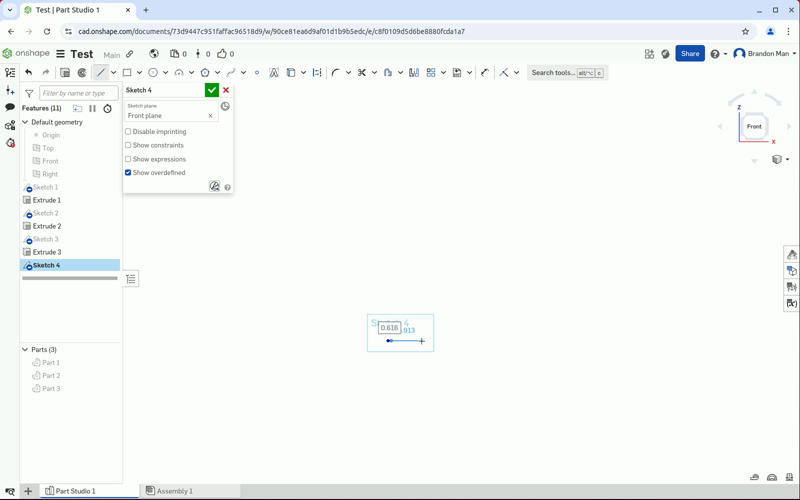
mouse_move(391, 324)
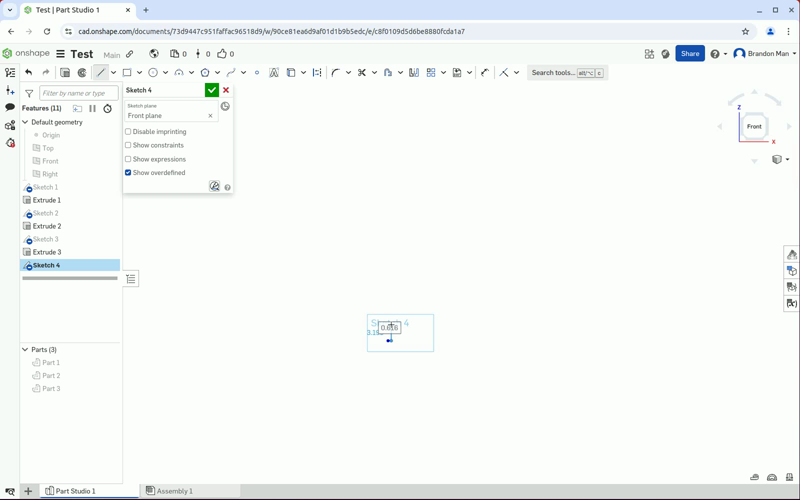
click(391, 324)
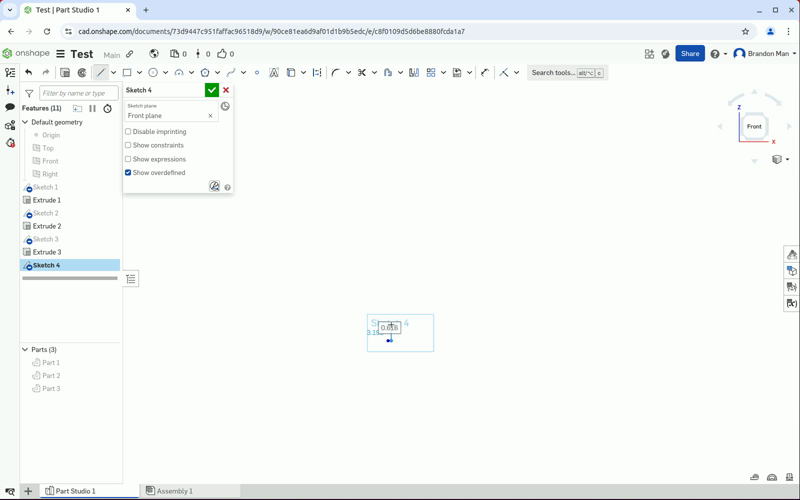
key_up(shift)
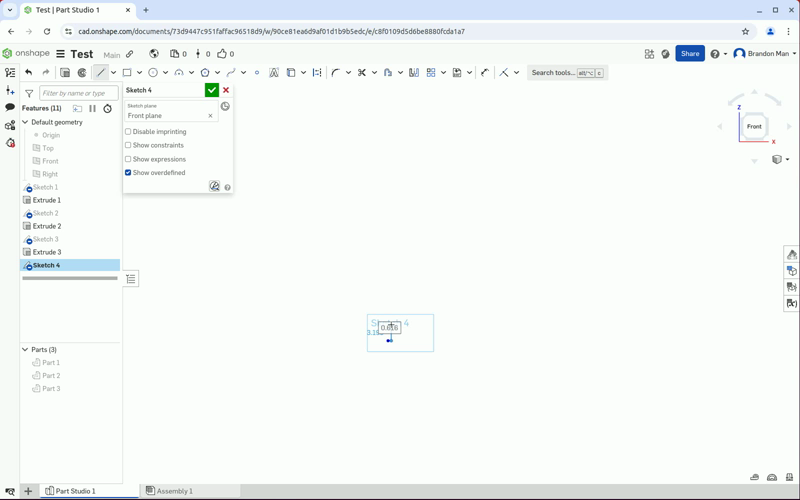
key_down(shift)
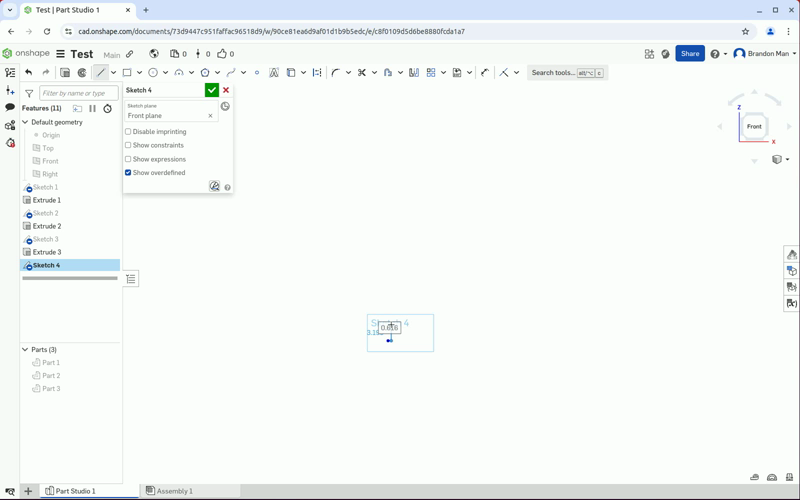
mouse_move(421, 324)
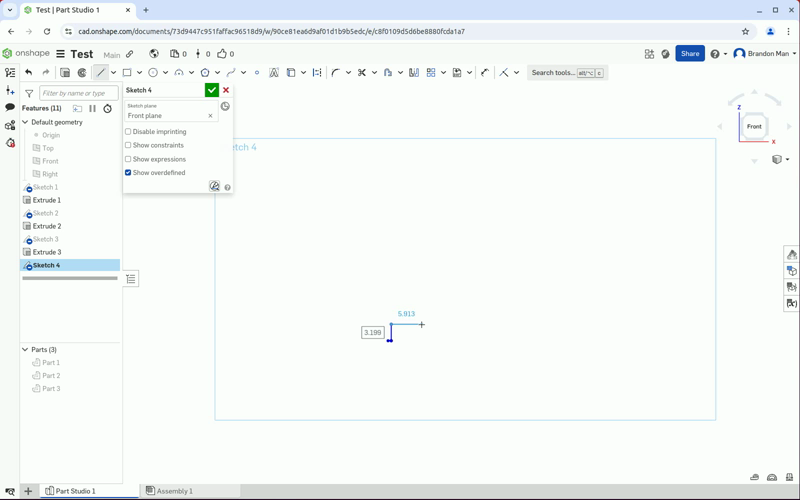
mouse_move(388, 324)
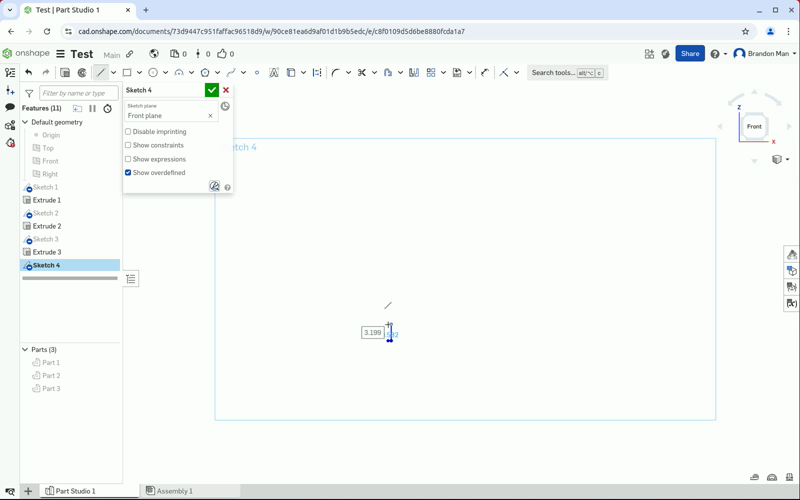
scroll(6)
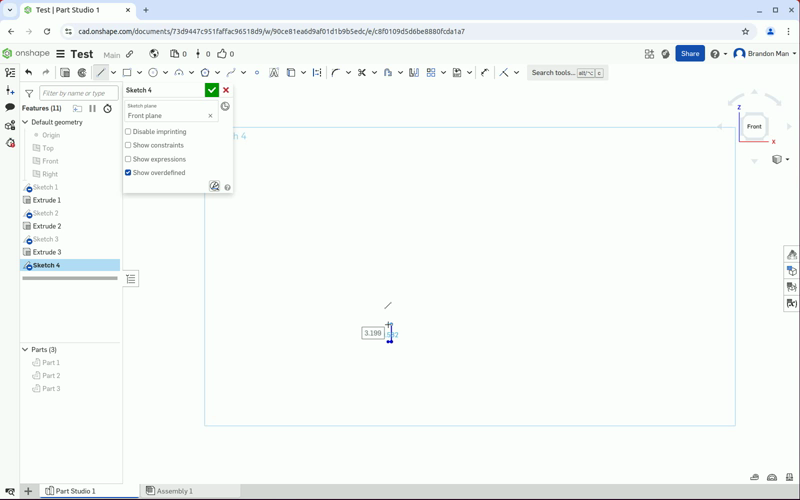
scroll(6)
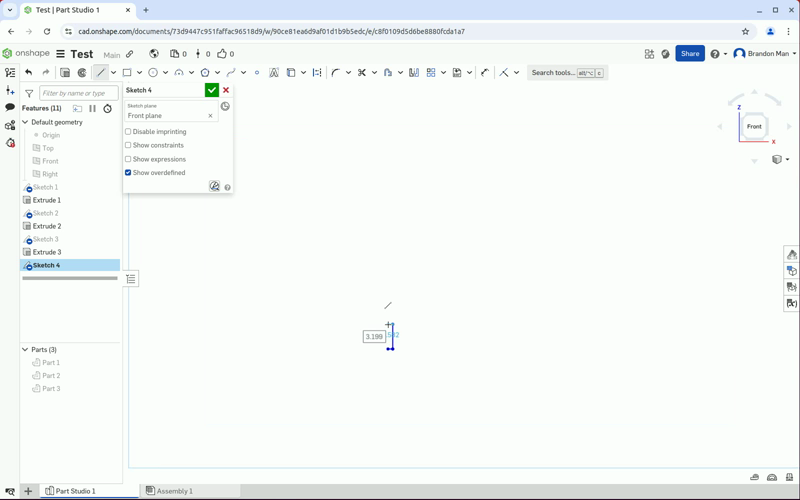
scroll(6)
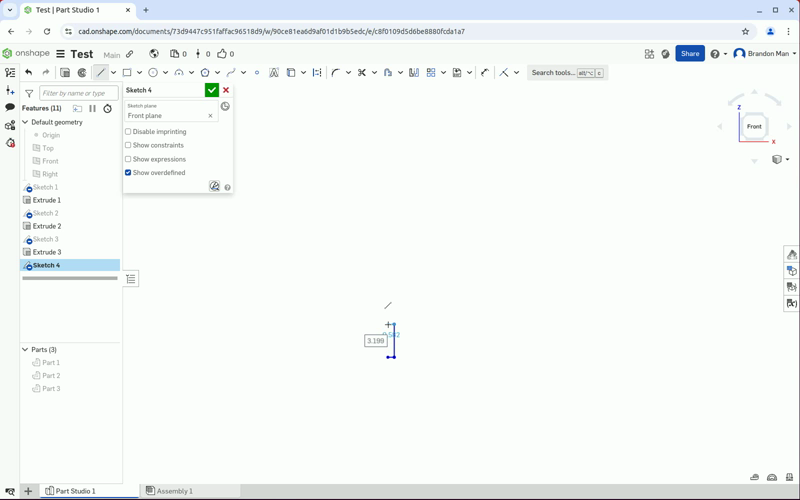
scroll(6)
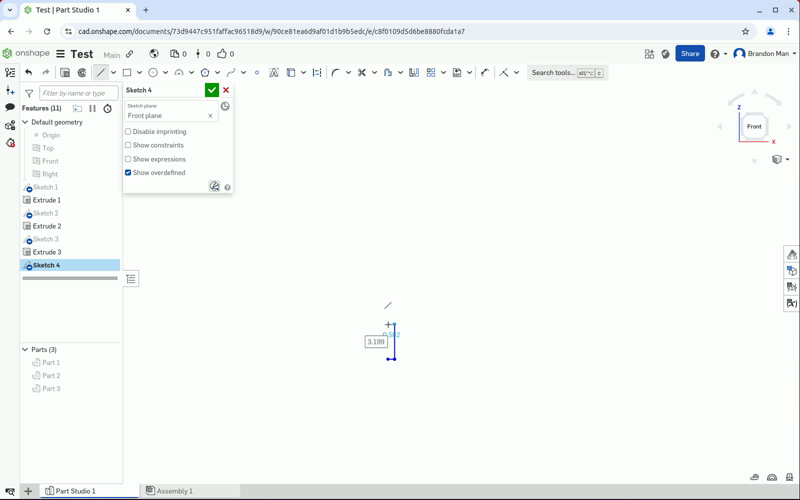
scroll(6)
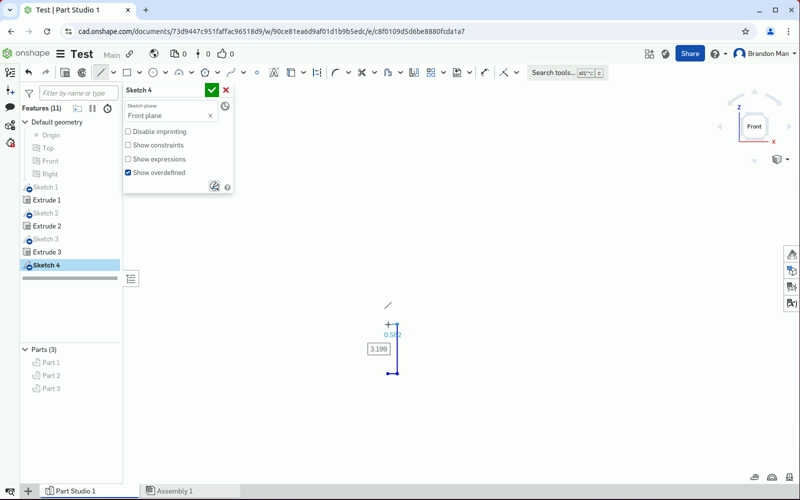
scroll(6)
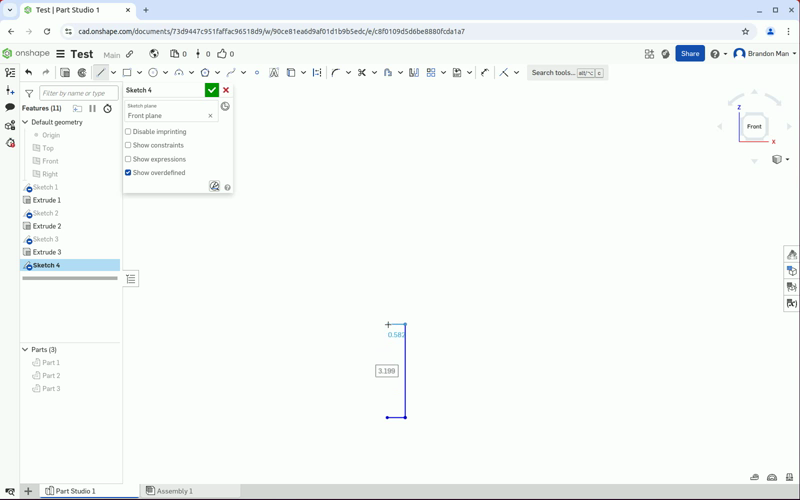
scroll(6)
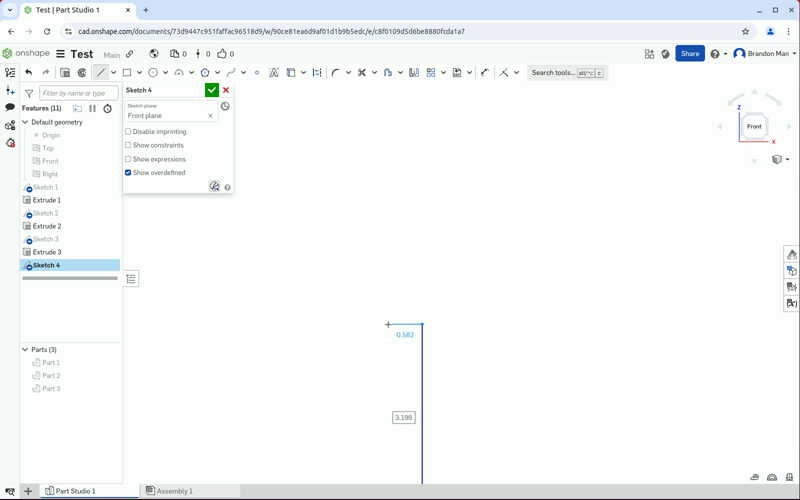
click(388, 324)
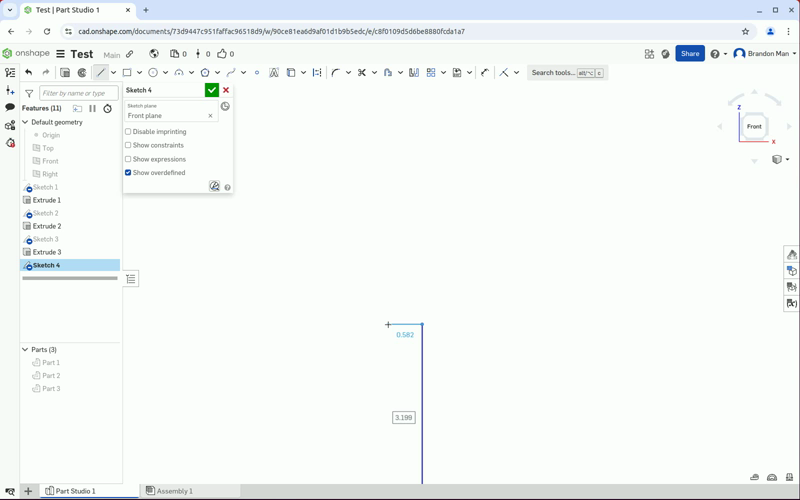
scroll(-6)
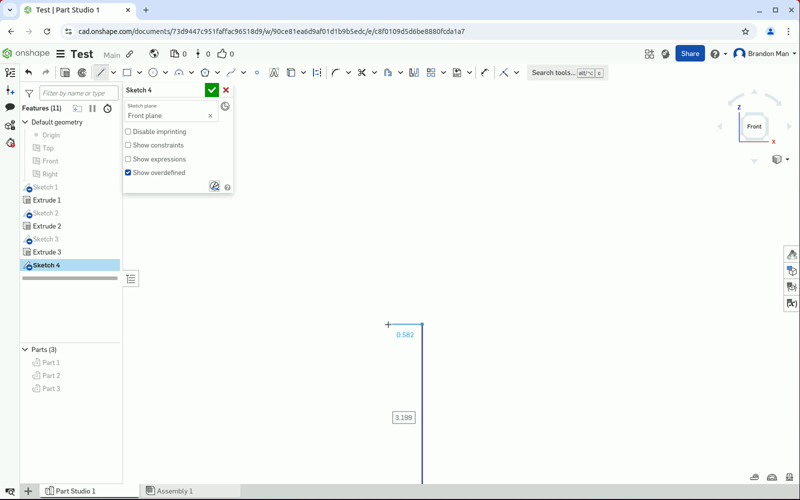
scroll(-6)
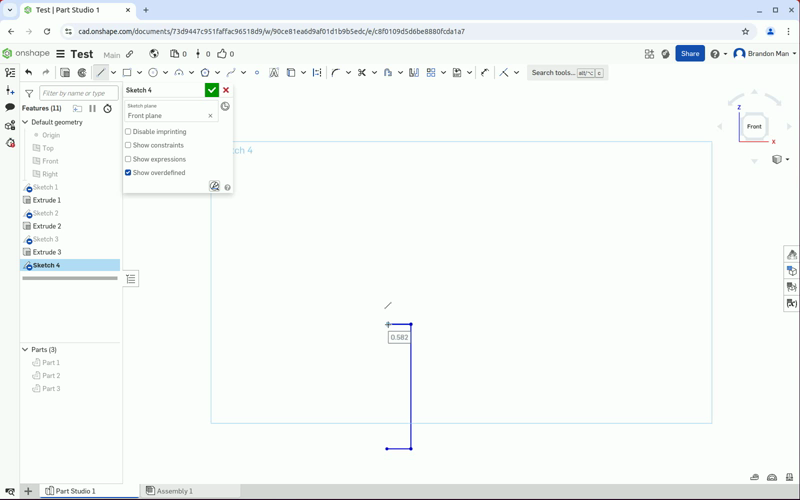
scroll(-6)
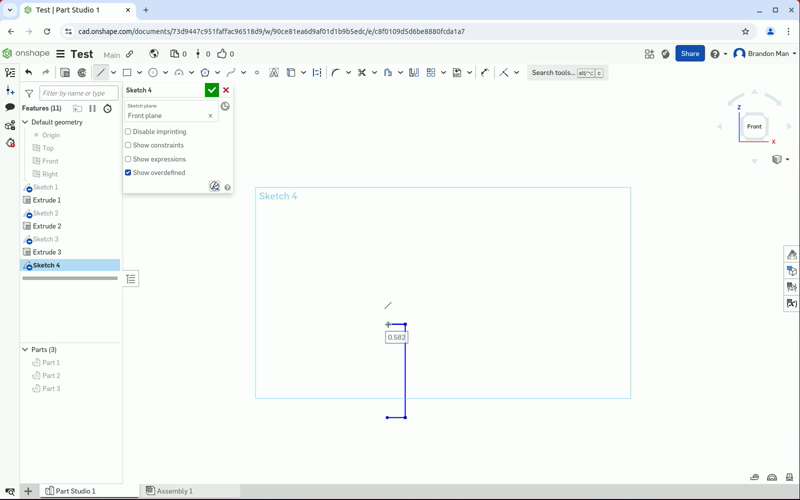
scroll(-6)
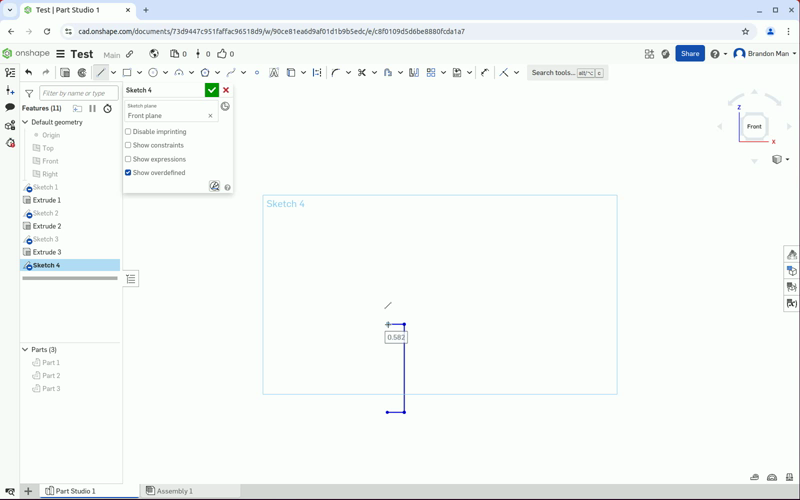
scroll(-6)
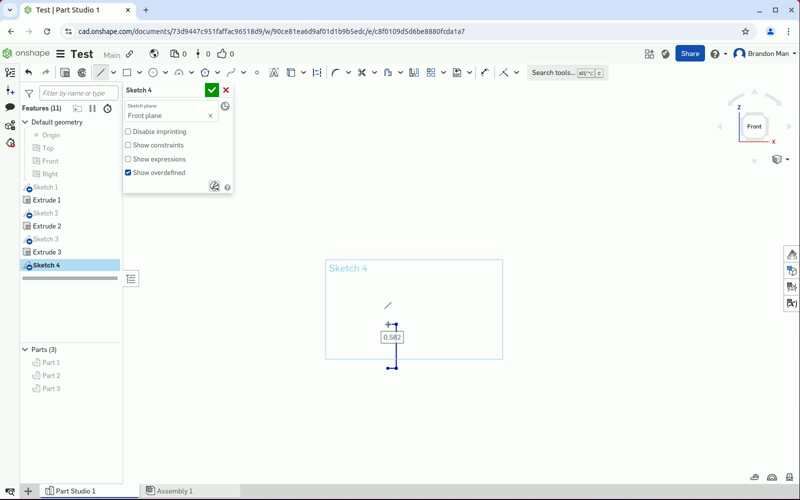
scroll(-6)
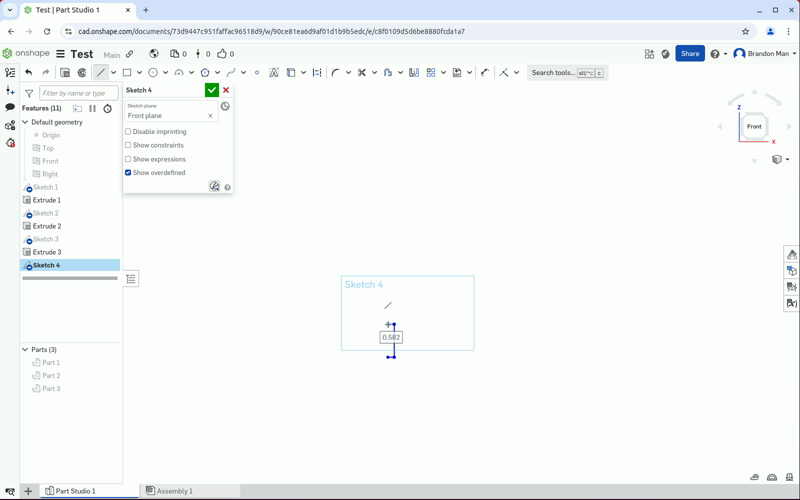
scroll(-6)
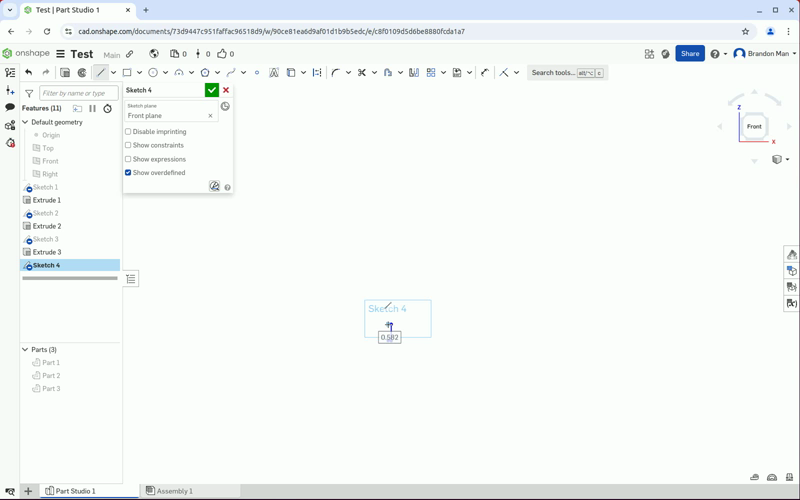
key_up(shift)
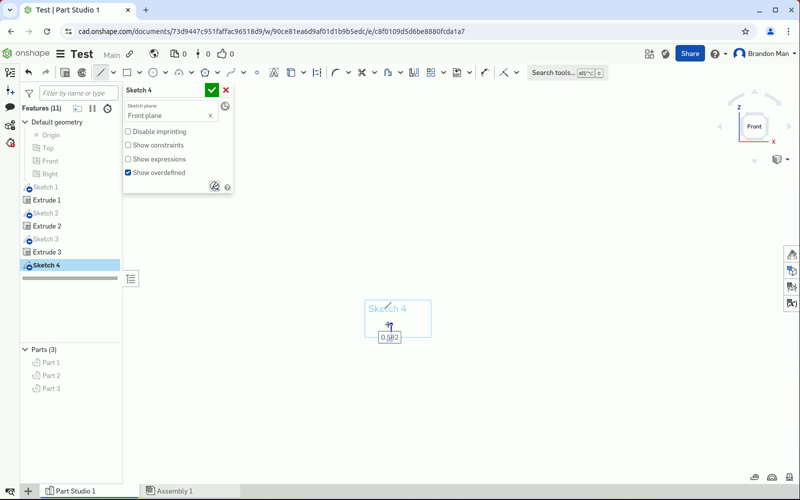
mouse_move(418, 324)
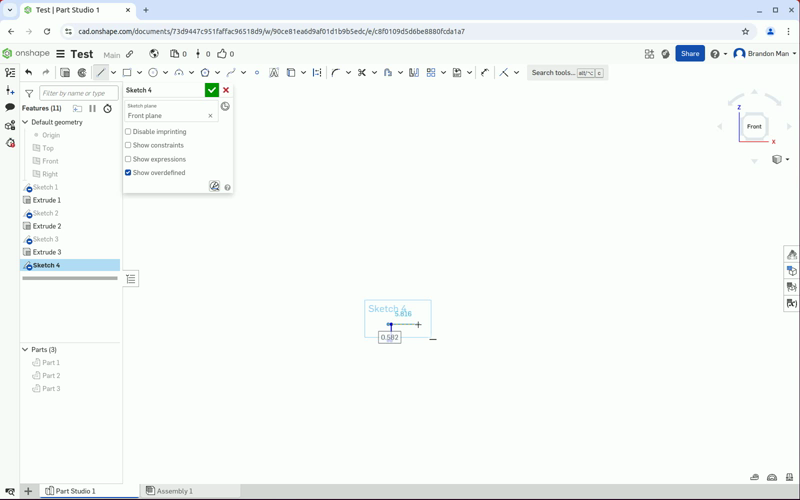
key_down(shift)
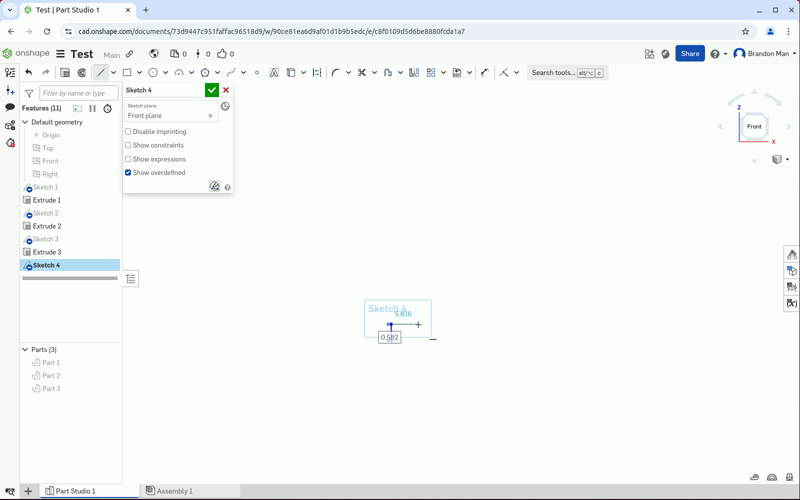
mouse_move(388, 340)
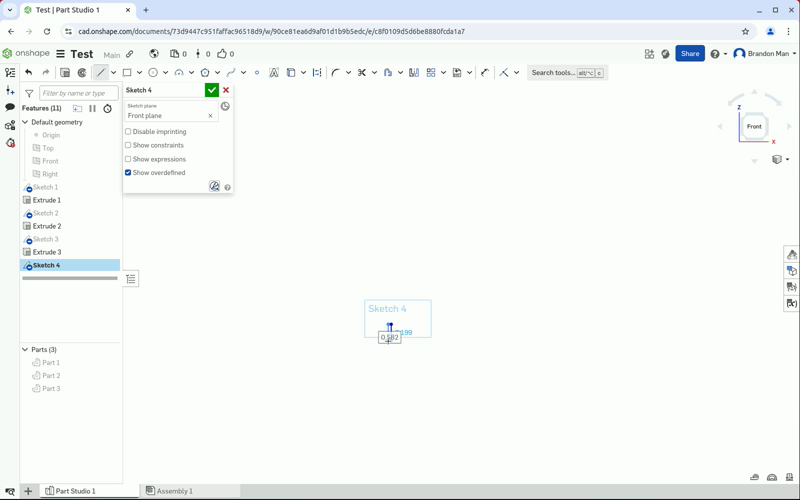
scroll(6)
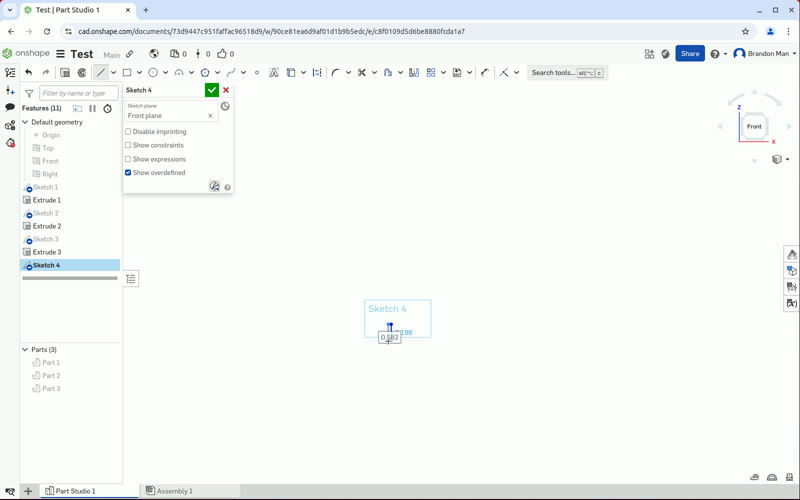
scroll(6)
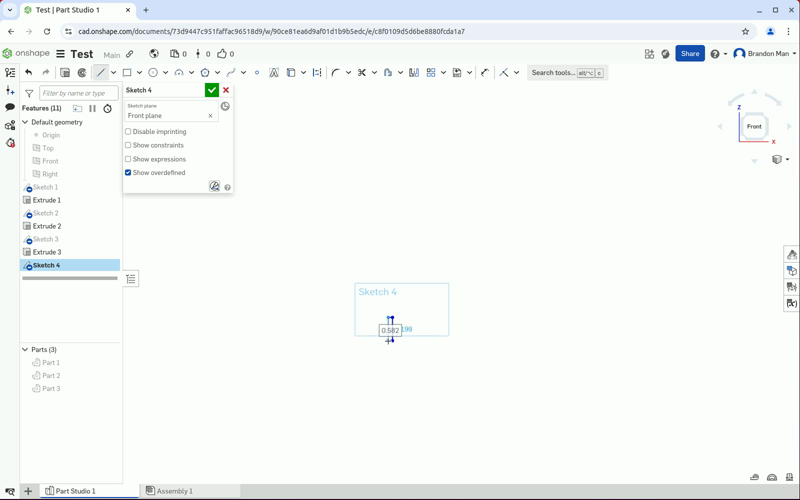
scroll(6)
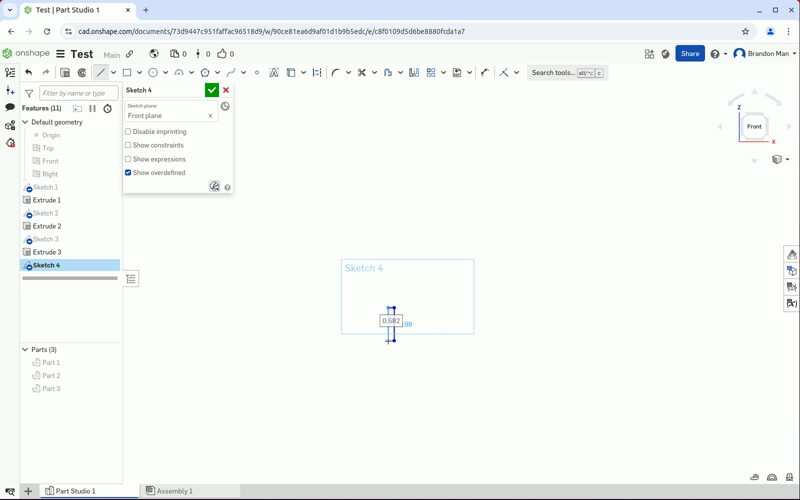
scroll(6)
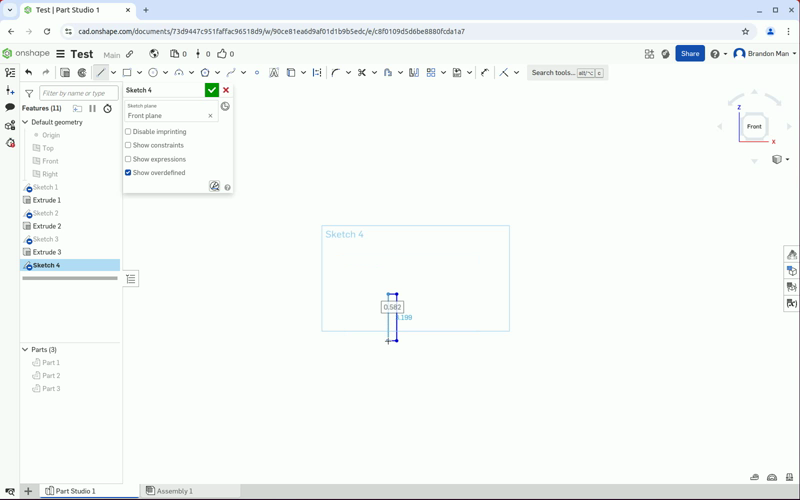
scroll(6)
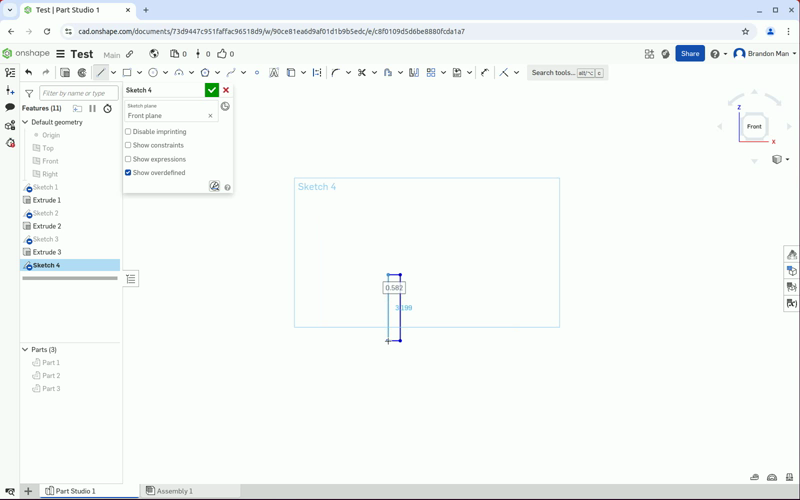
scroll(6)
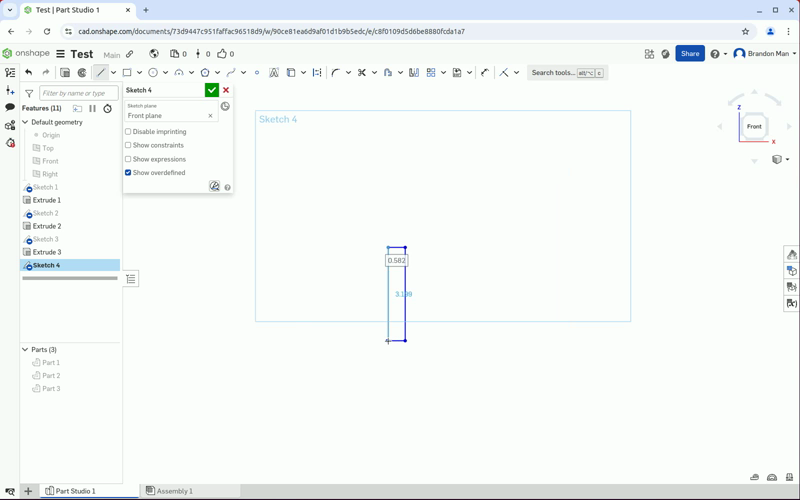
scroll(6)
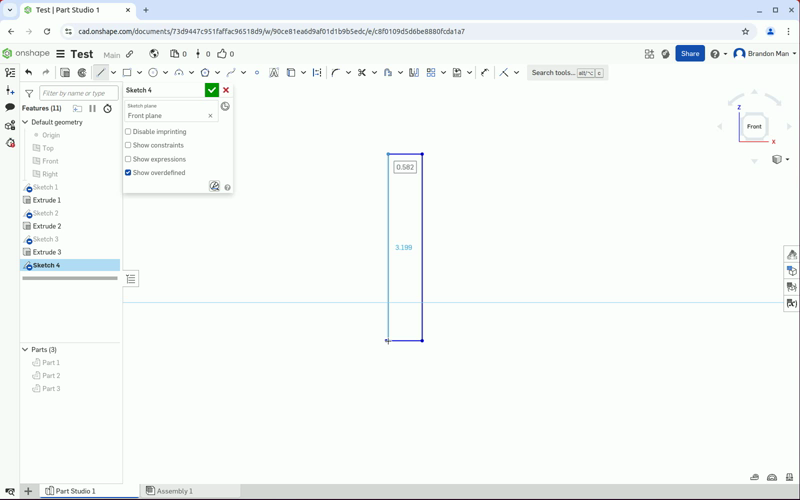
key_up(shift)
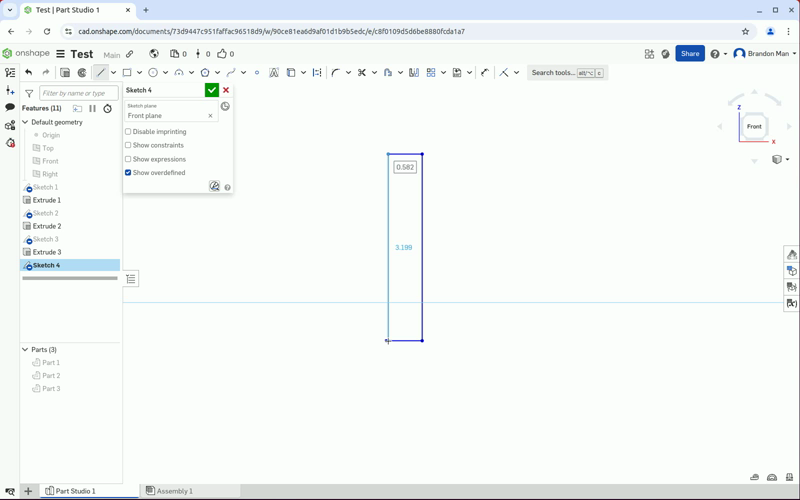
click(388, 340)
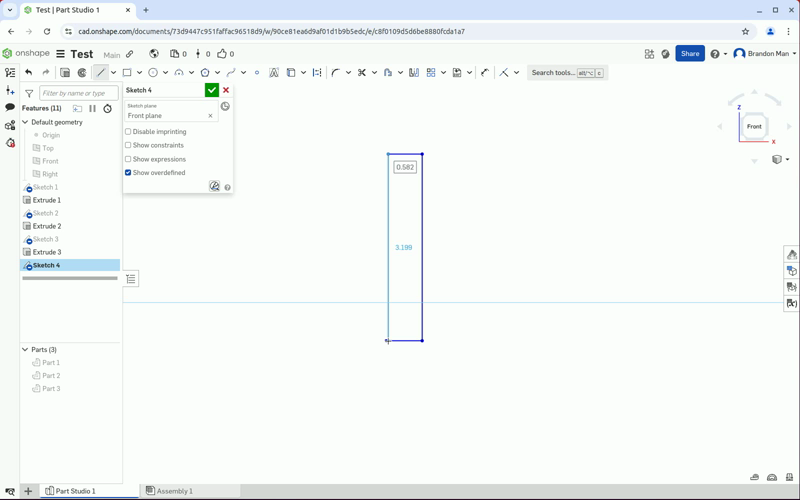
scroll(-6)
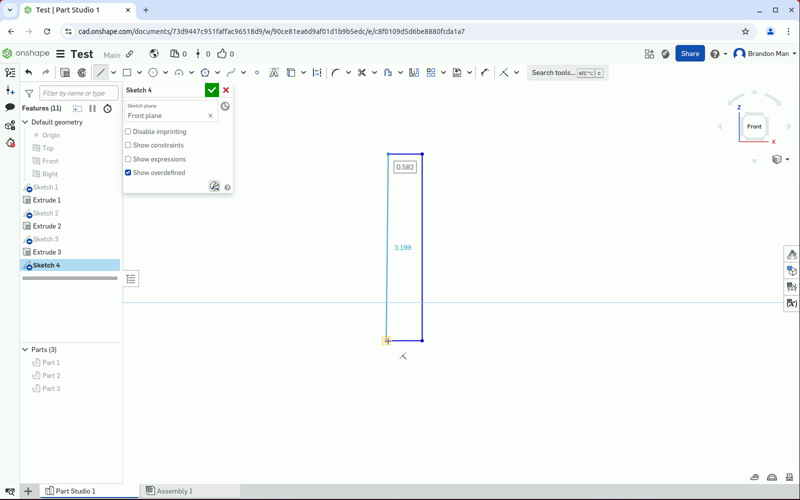
scroll(-6)
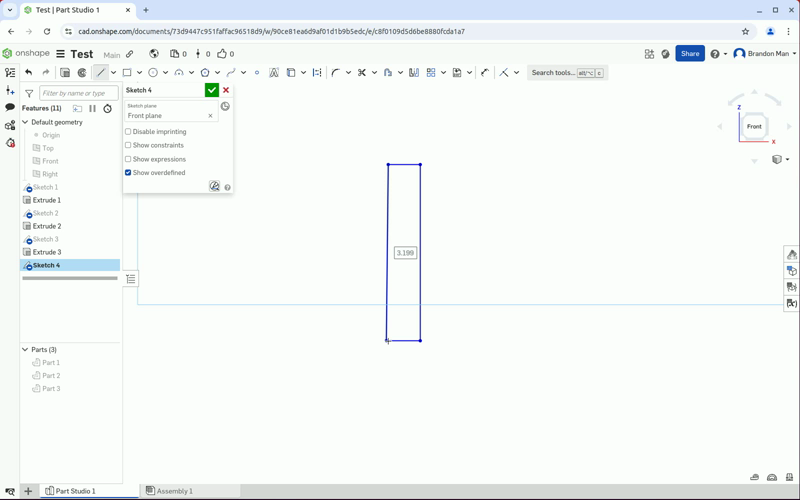
scroll(-6)
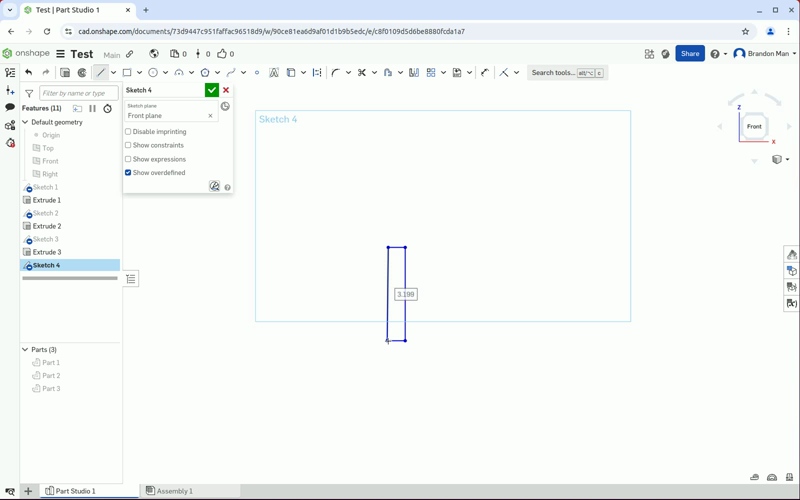
scroll(-6)
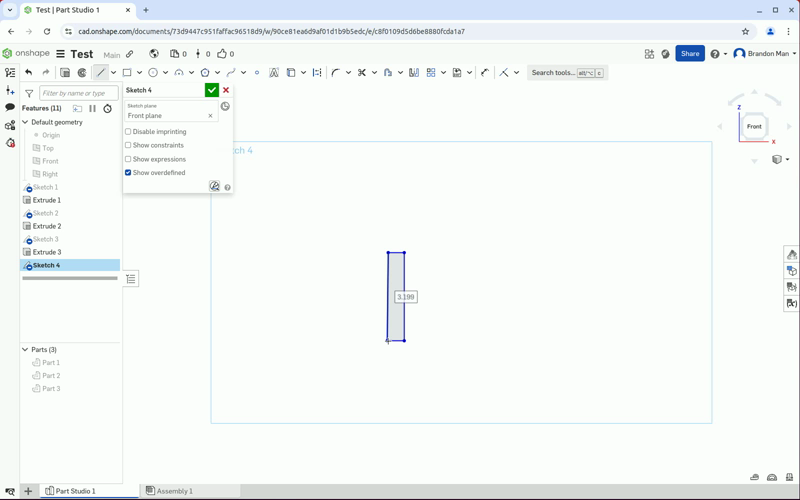
scroll(-6)
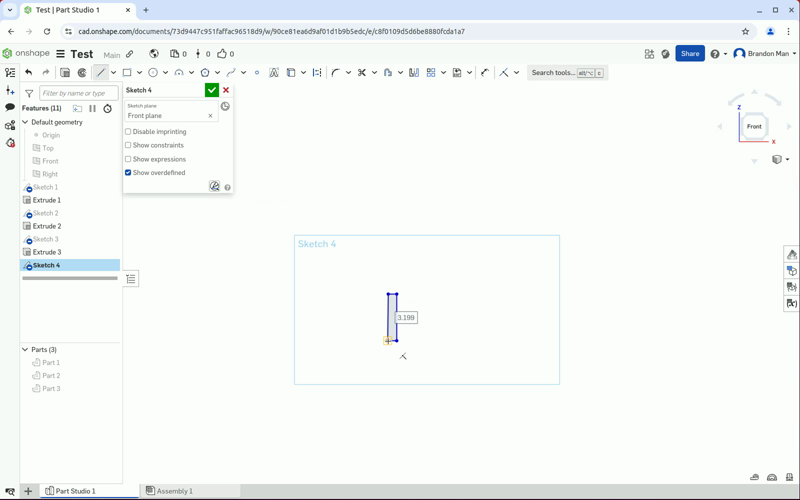
scroll(-6)
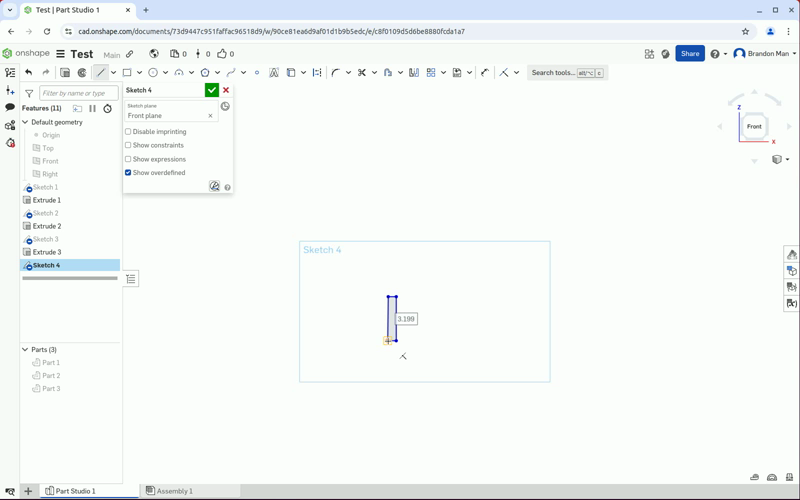
scroll(-6)
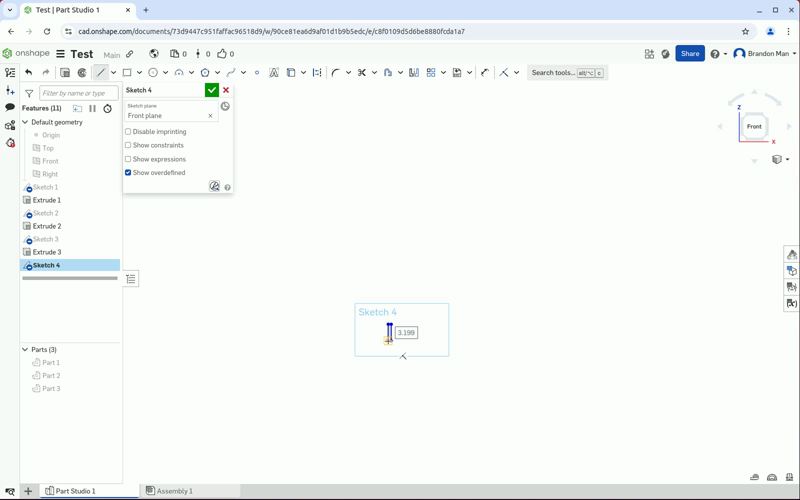
key(esc)
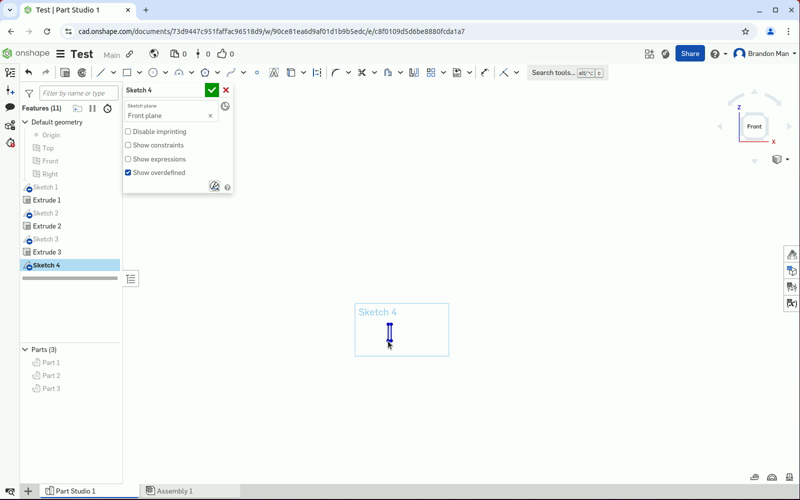
mouse_move(388, 337)
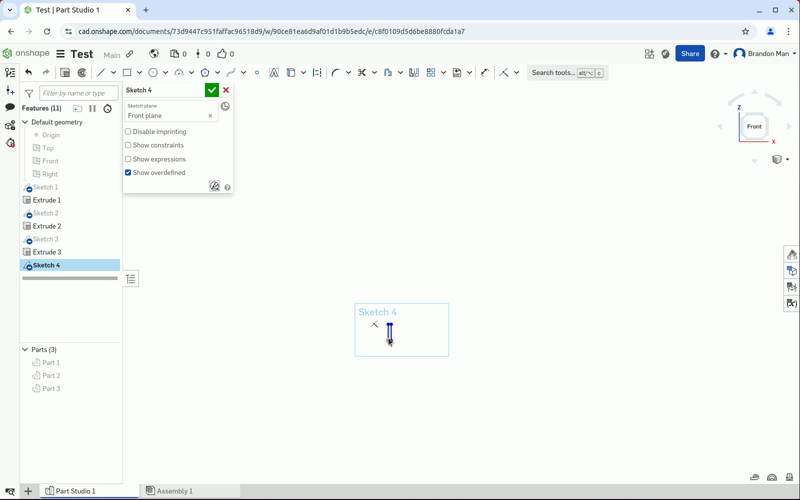
scroll(6)
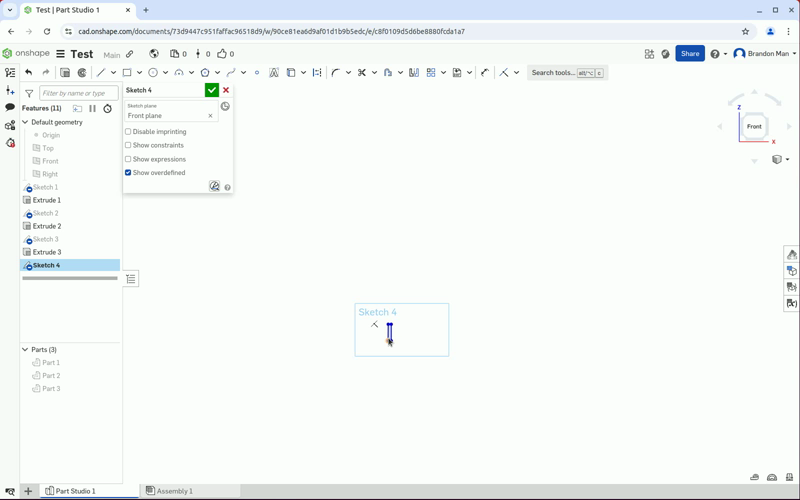
scroll(6)
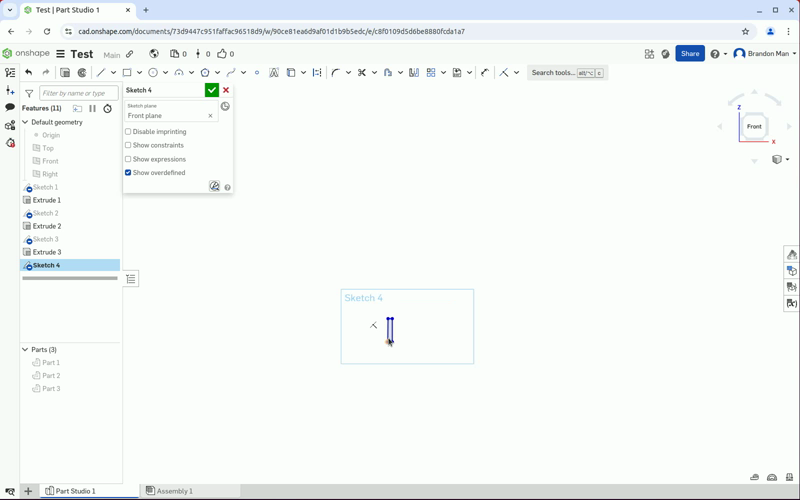
scroll(6)
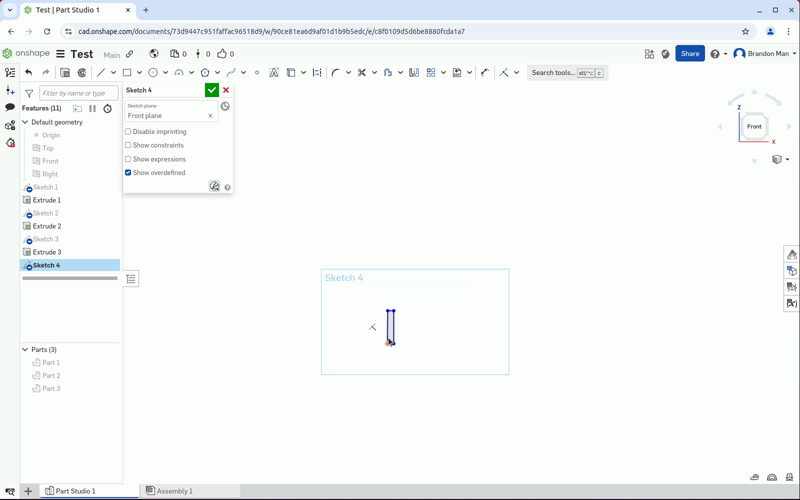
scroll(6)
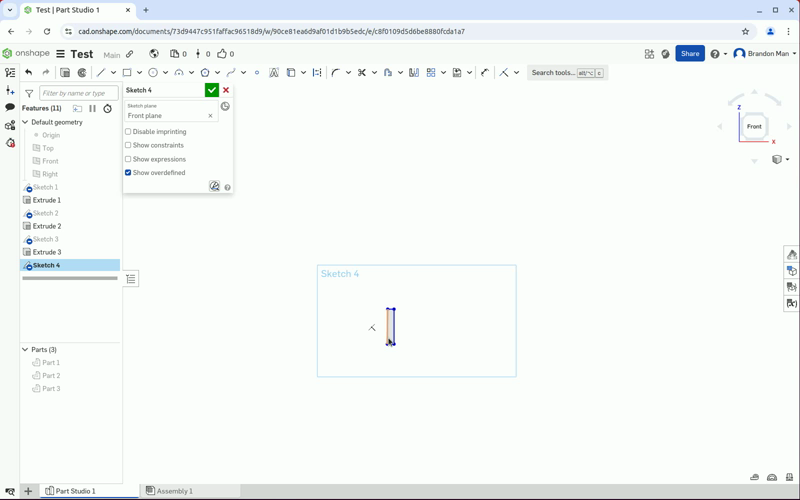
scroll(6)
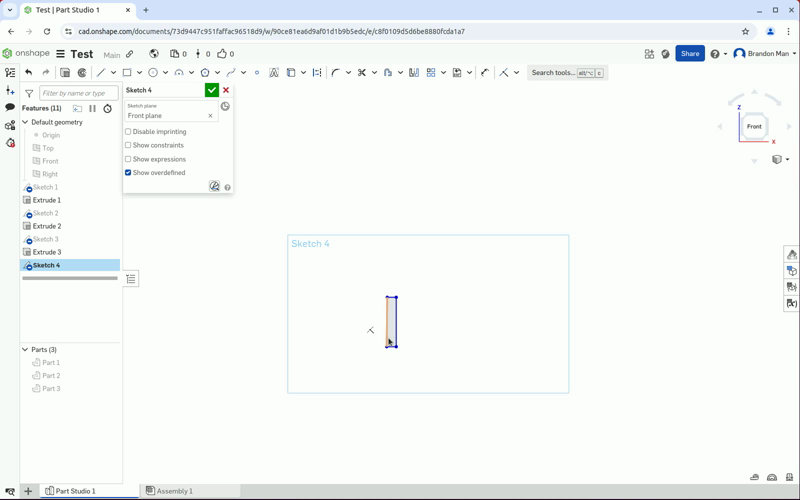
scroll(6)
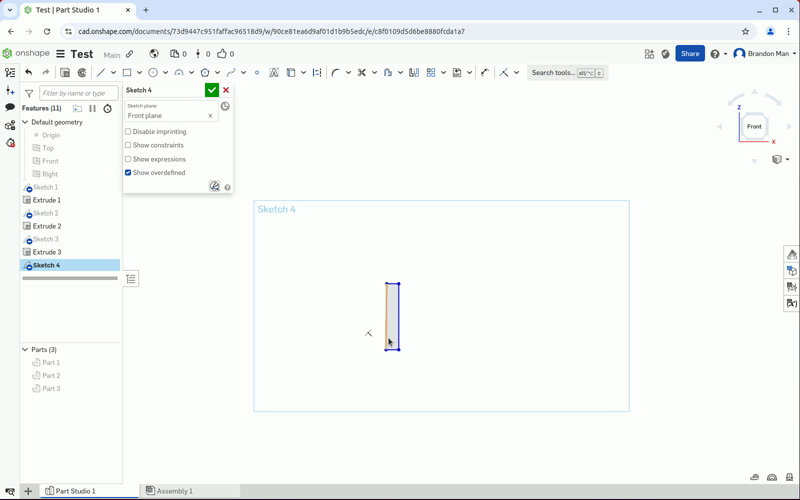
scroll(6)
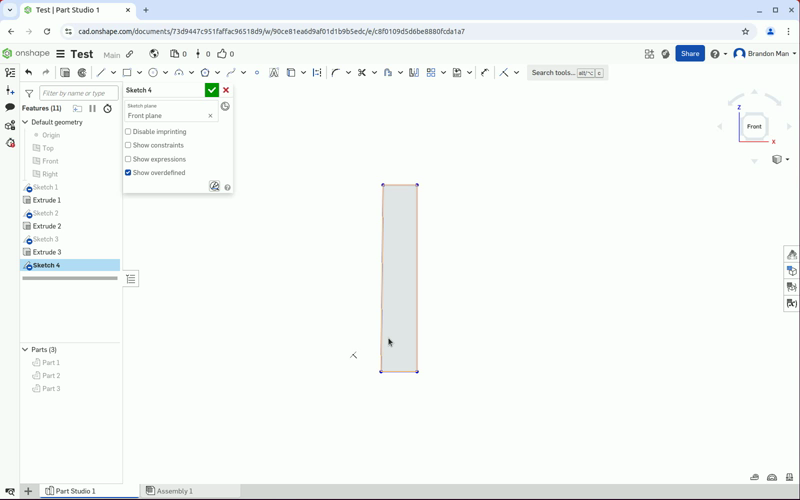
click(388, 337)
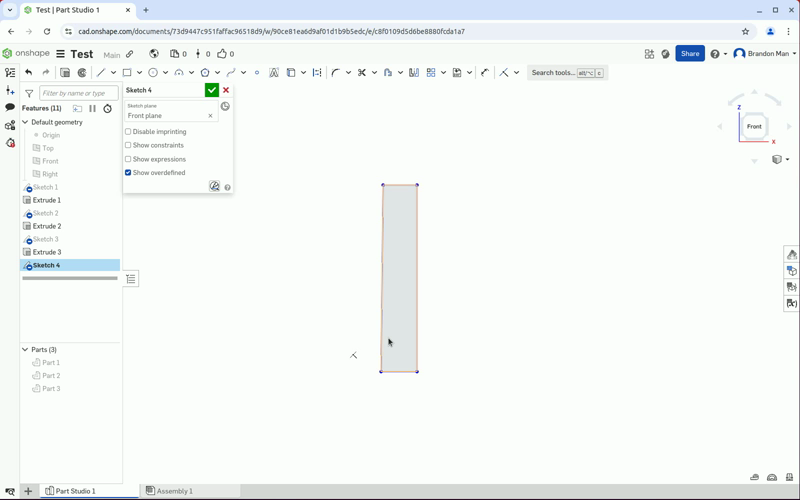
scroll(-6)
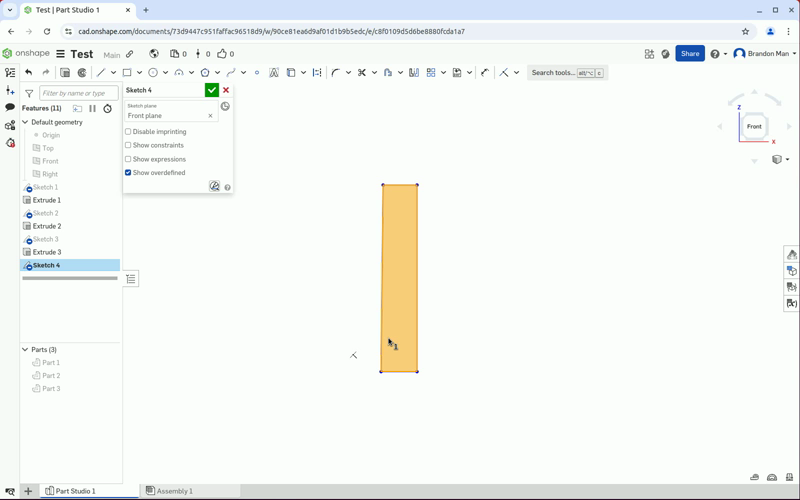
scroll(-6)
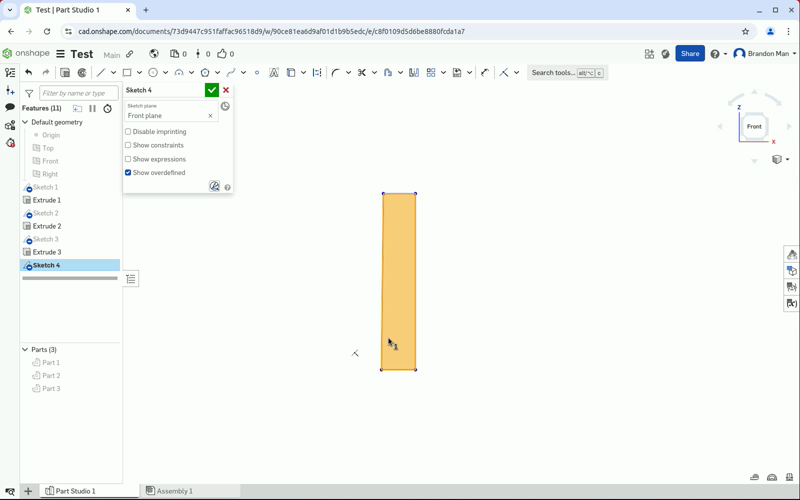
scroll(-6)
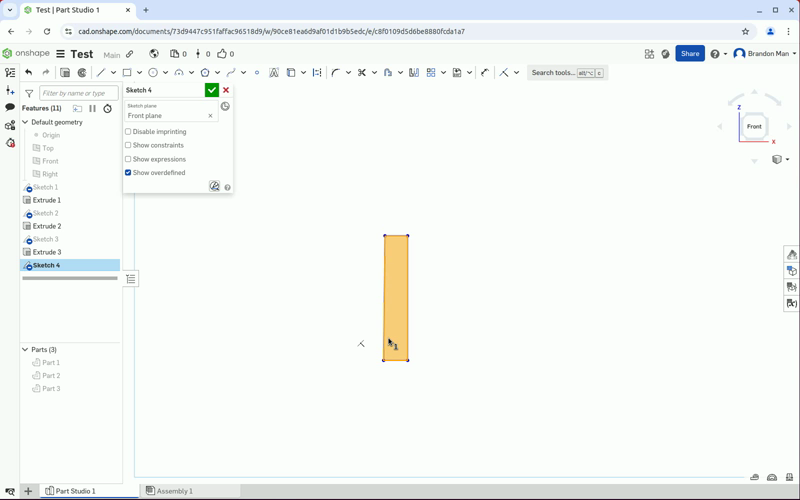
scroll(-6)
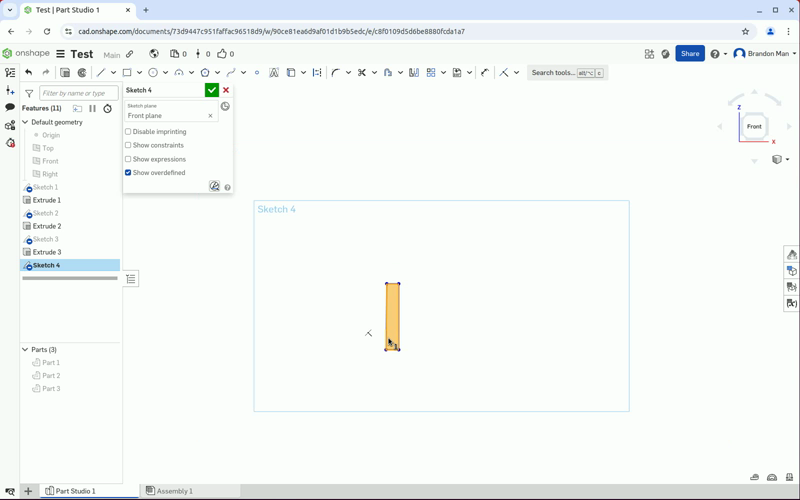
scroll(-6)
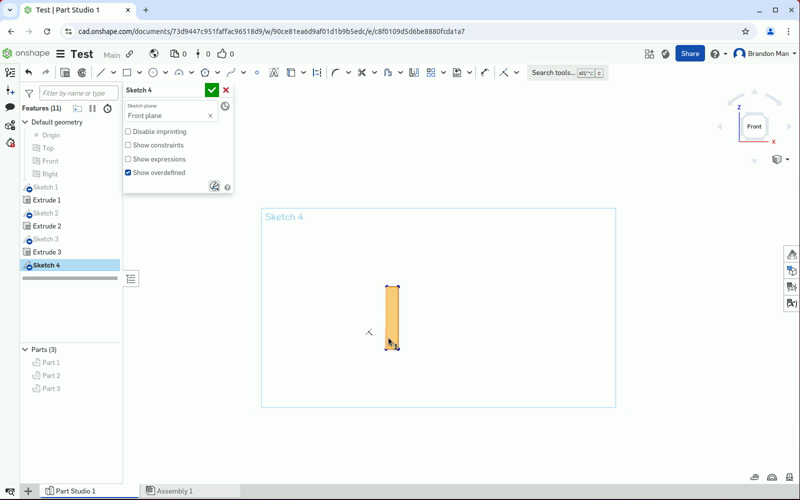
scroll(-6)
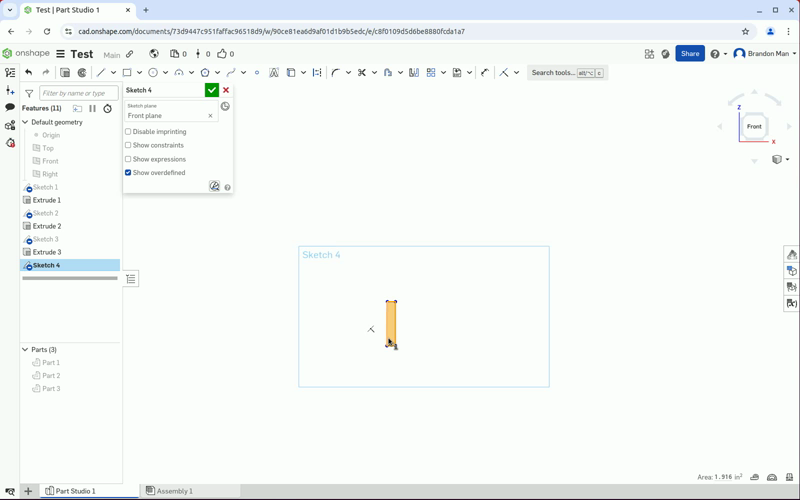
scroll(-6)
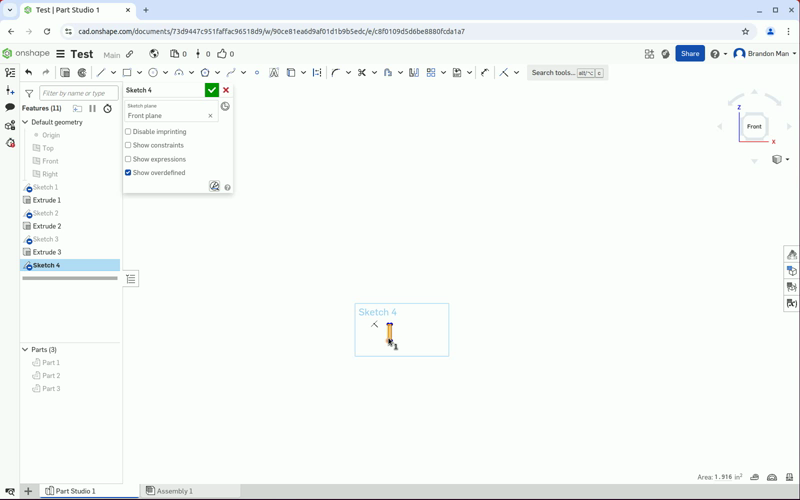
mouse_move(73, 352)
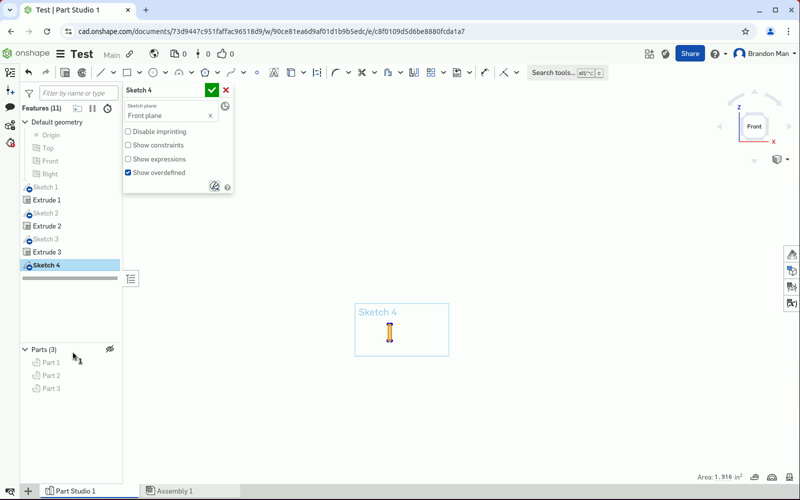
key(shift+y)
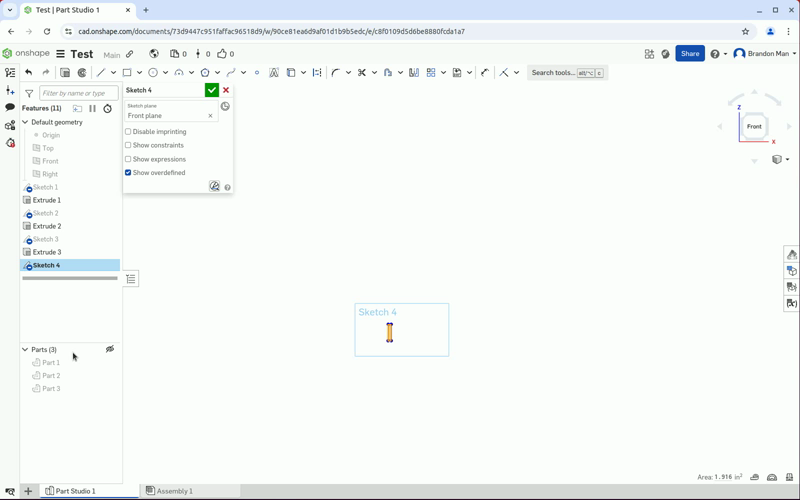
key(shift+e)
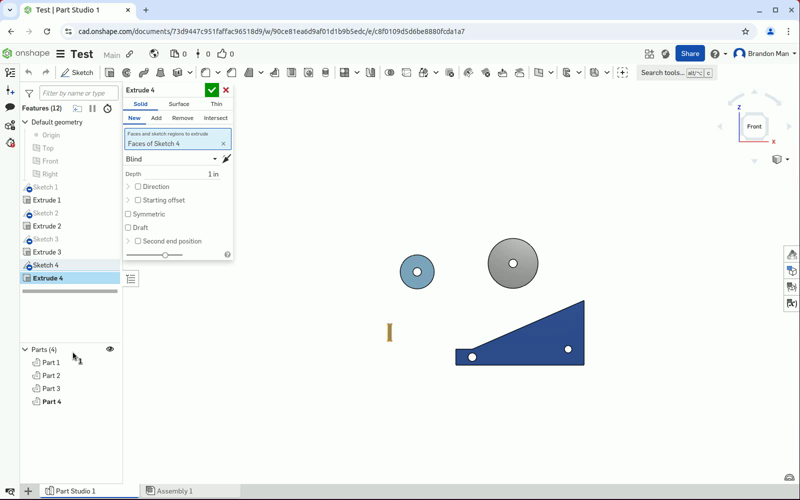
mouse_move(143, 106)
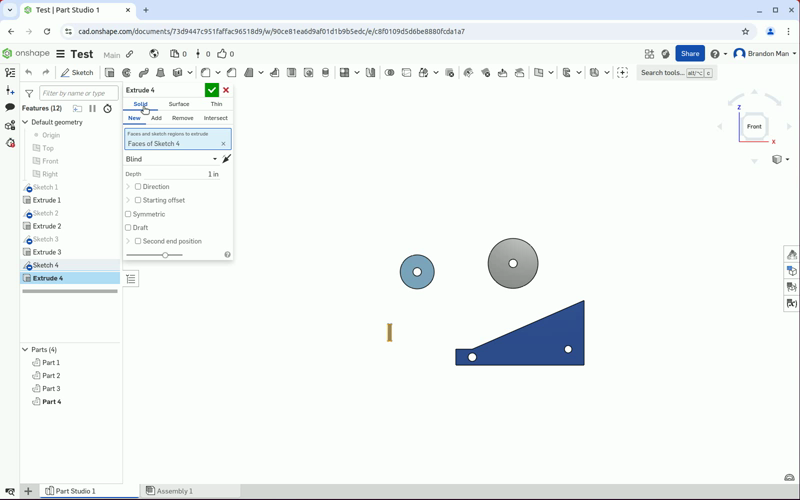
click(143, 106)
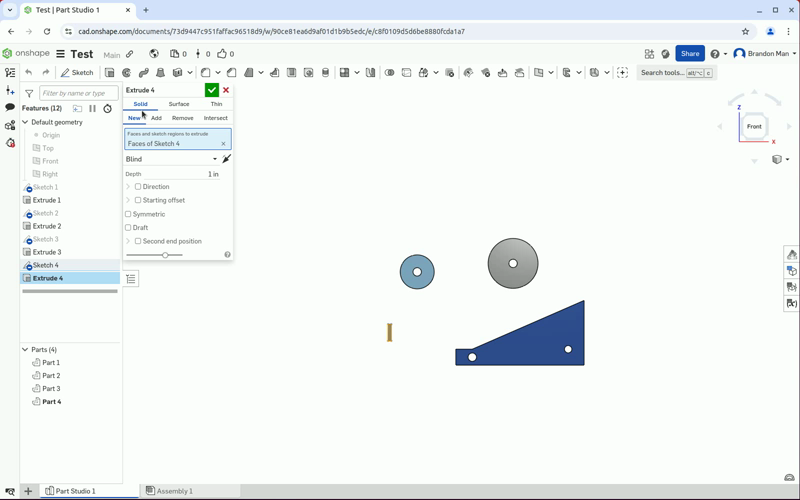
mouse_move(137, 120)
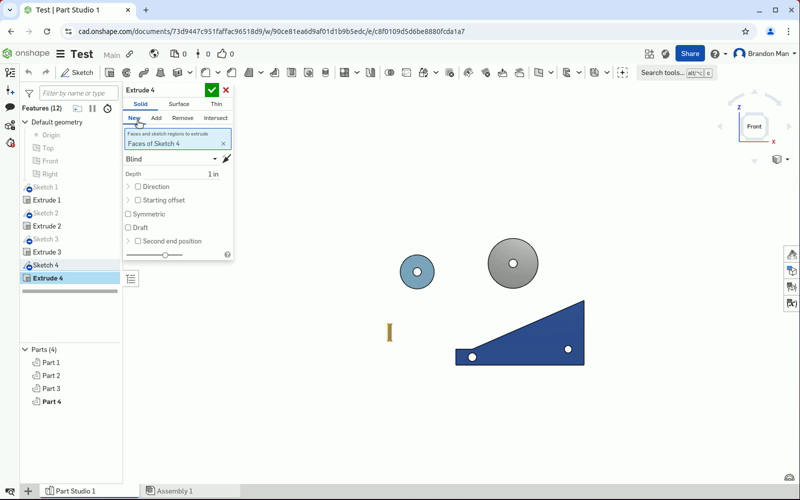
click(137, 120)
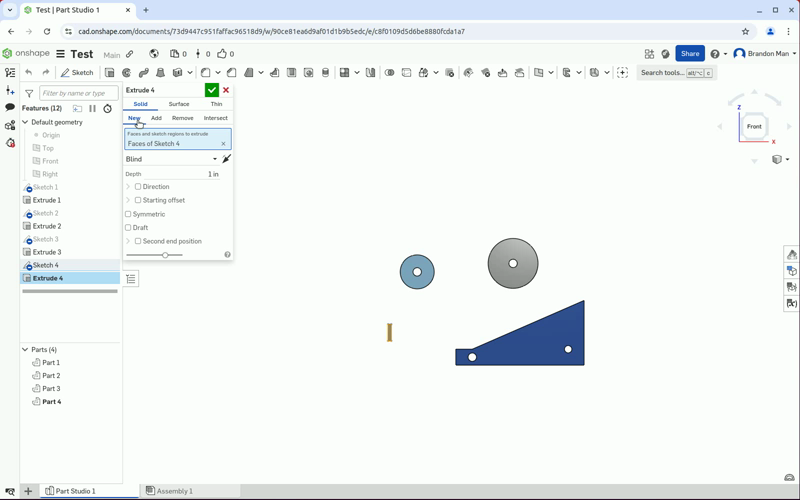
key(tab, 4)
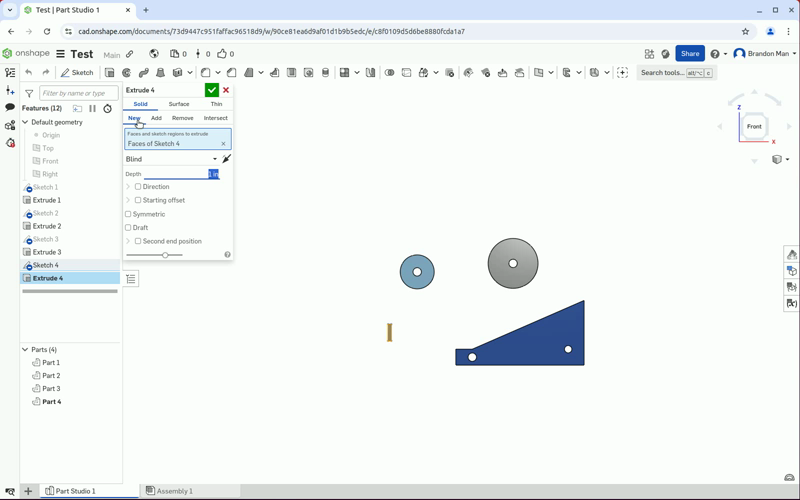
text(6.258)
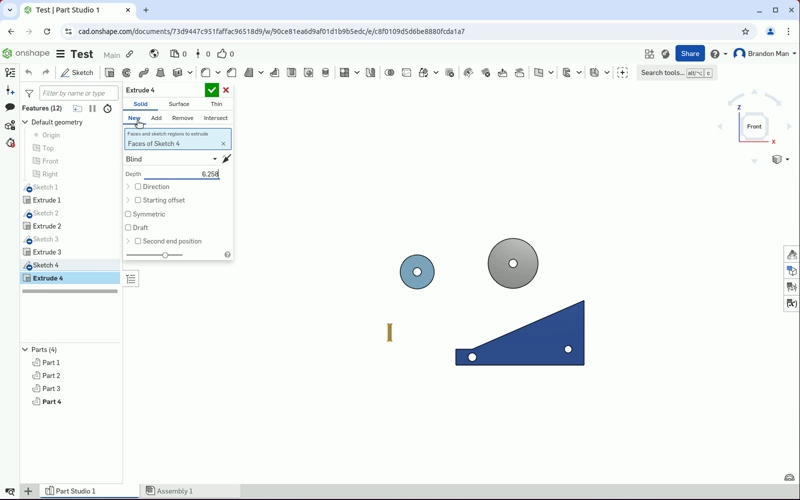
key(enter)
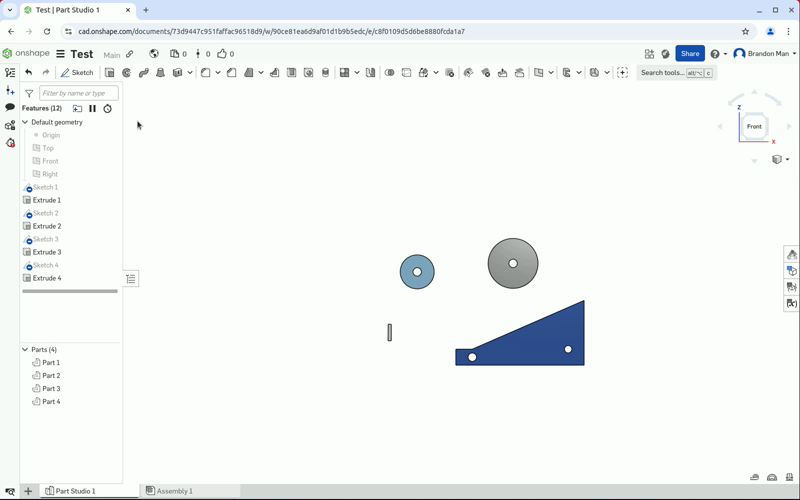
key(shift+h)
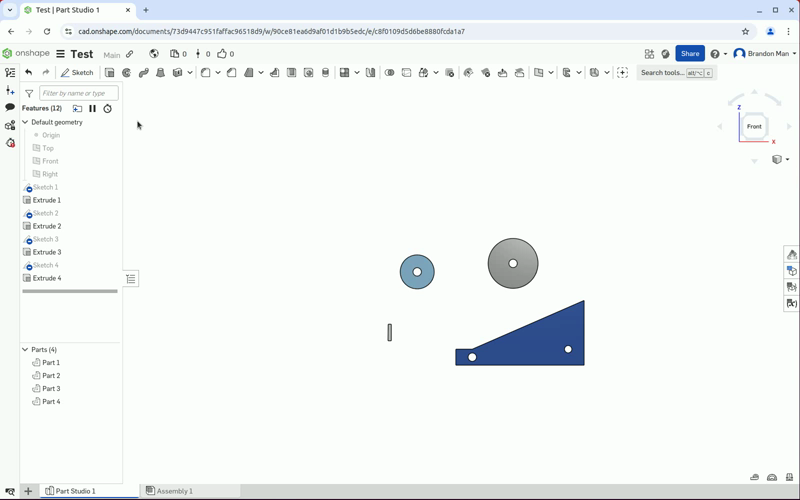
key(shift+h)
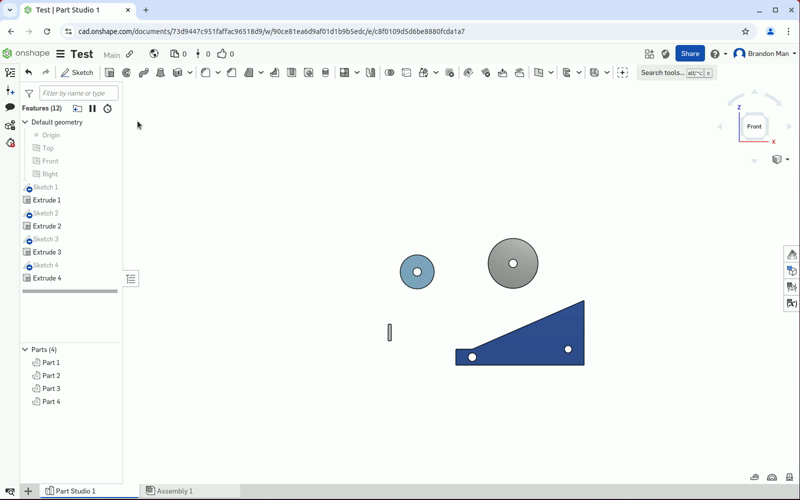
mouse_move(73, 189)
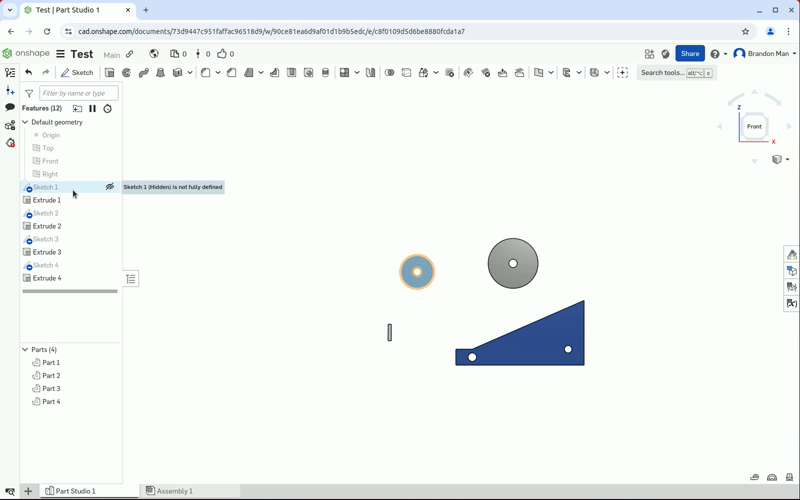
click(73, 189)
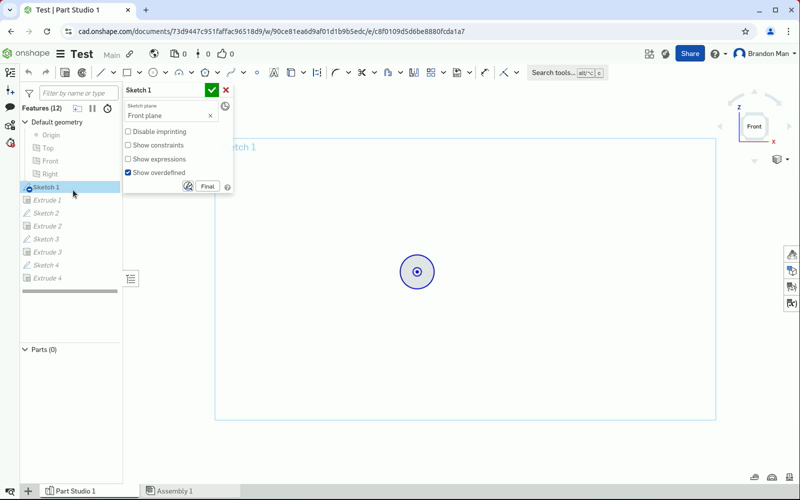
mouse_move(229, 92)
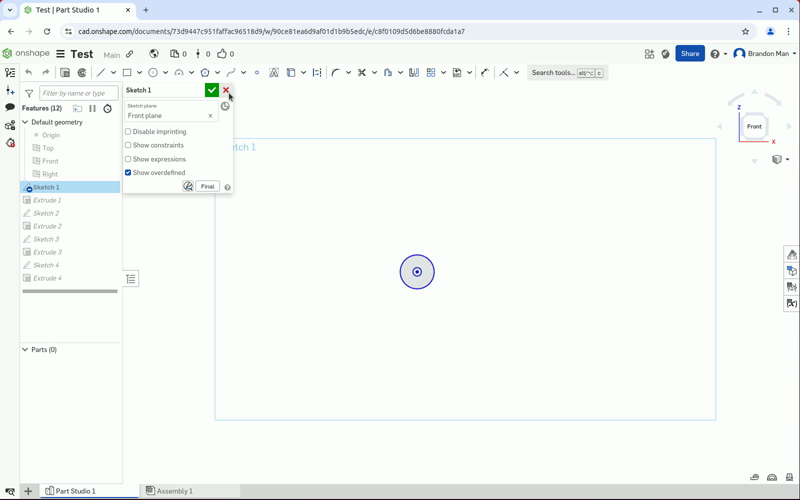
click(229, 92)
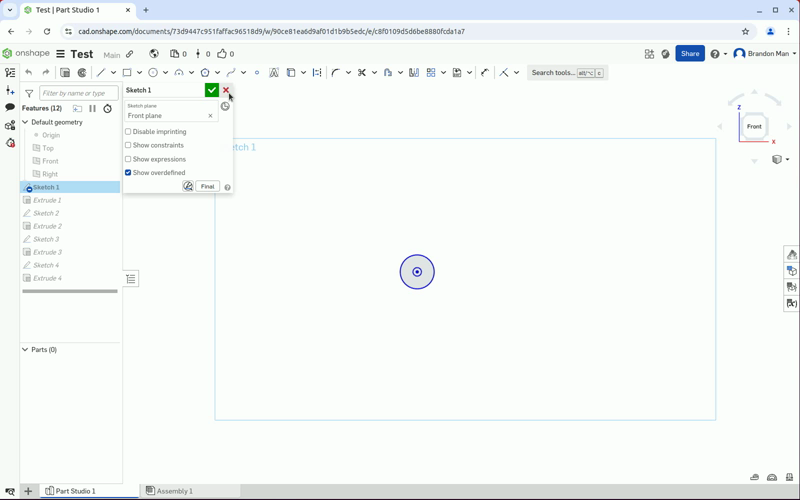
key(shift+s)
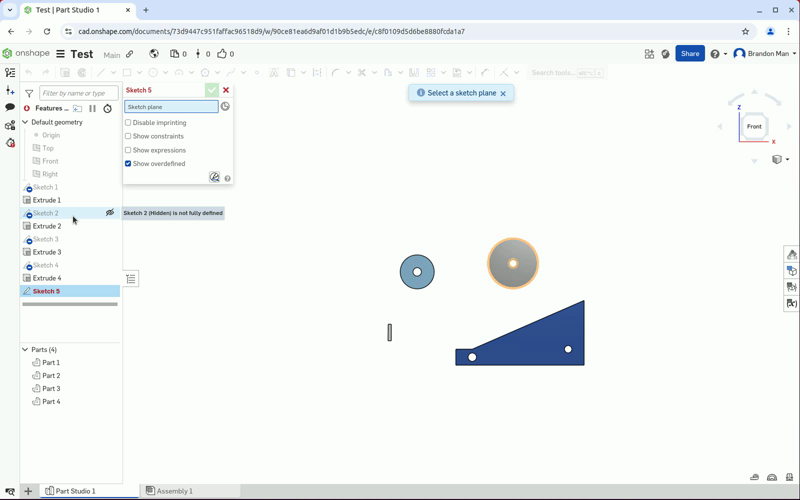
scroll(3)
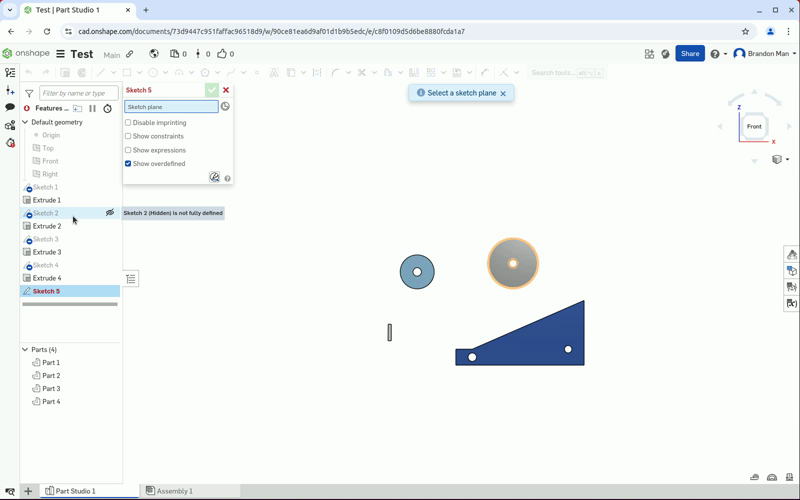
mouse_move(73, 163)
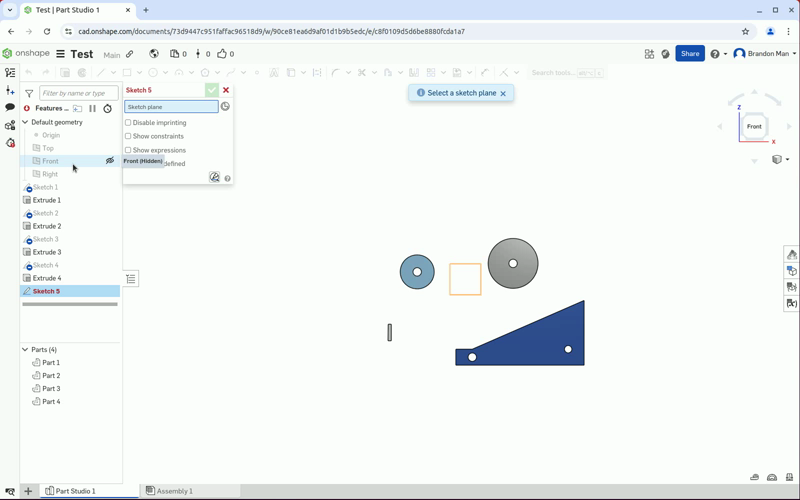
click(73, 163)
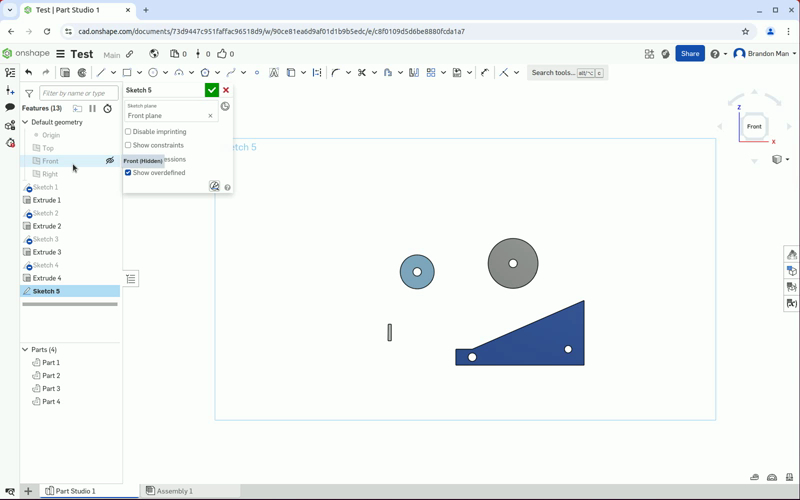
mouse_move(73, 352)
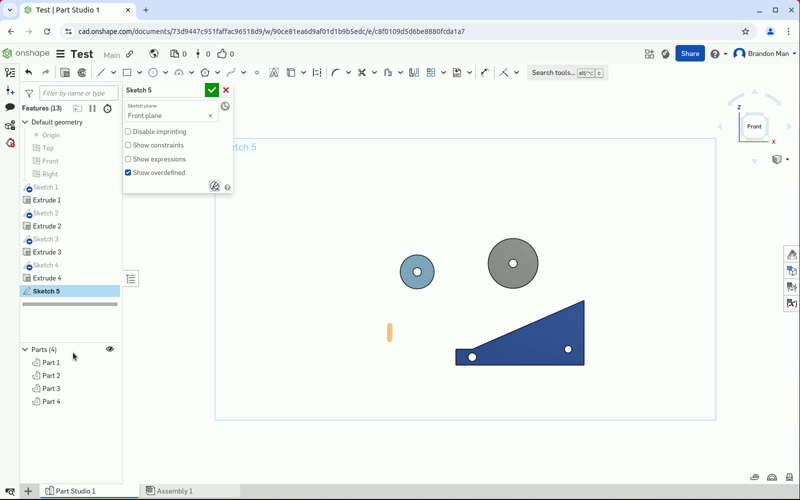
key(y)
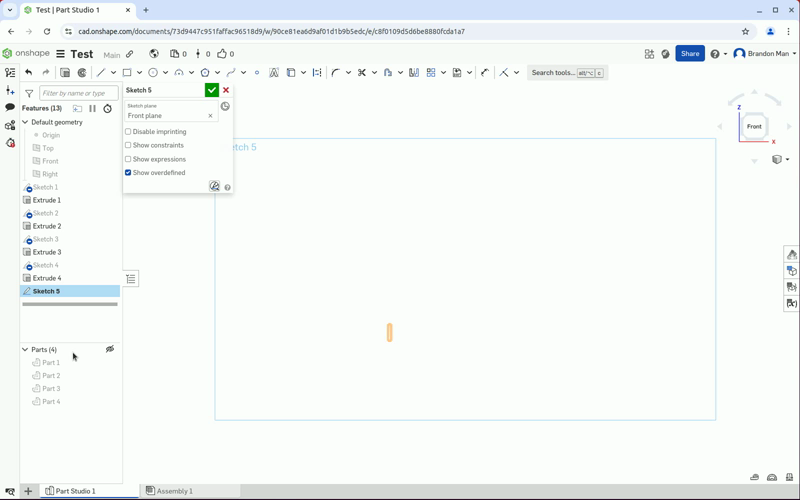
key(l)
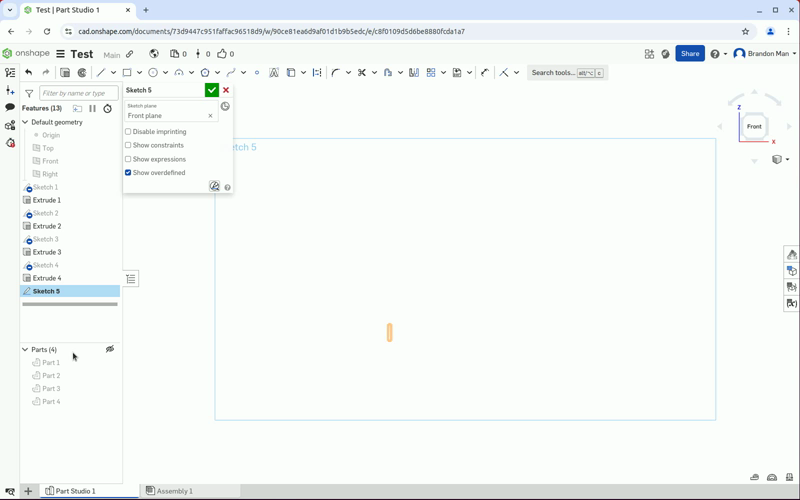
key_down(shift)
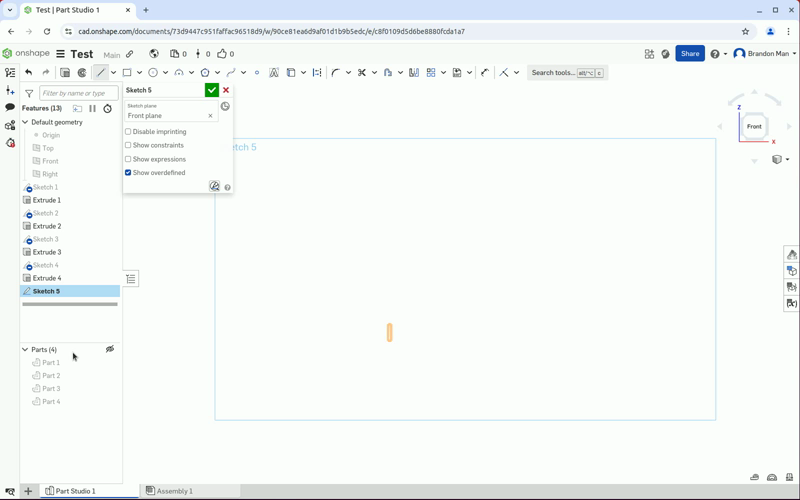
mouse_move(352, 253)
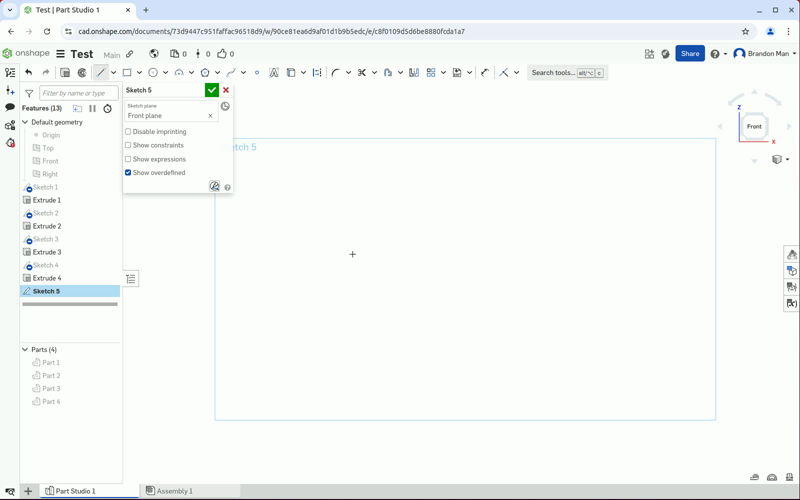
click(352, 253)
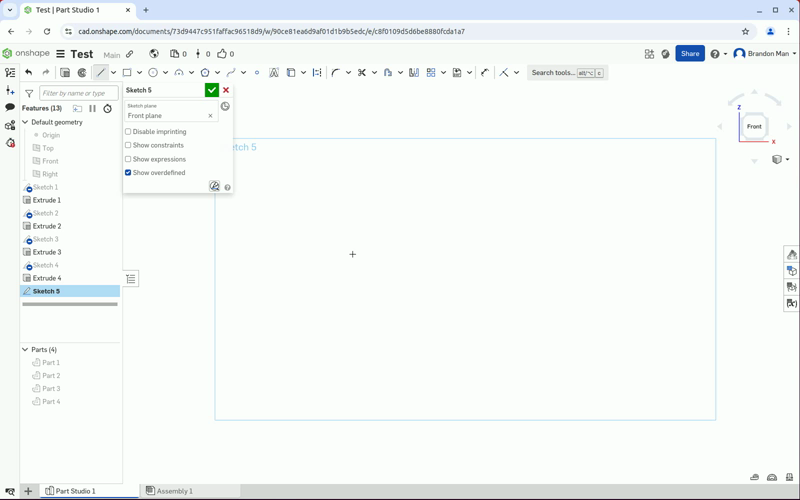
key_up(shift)
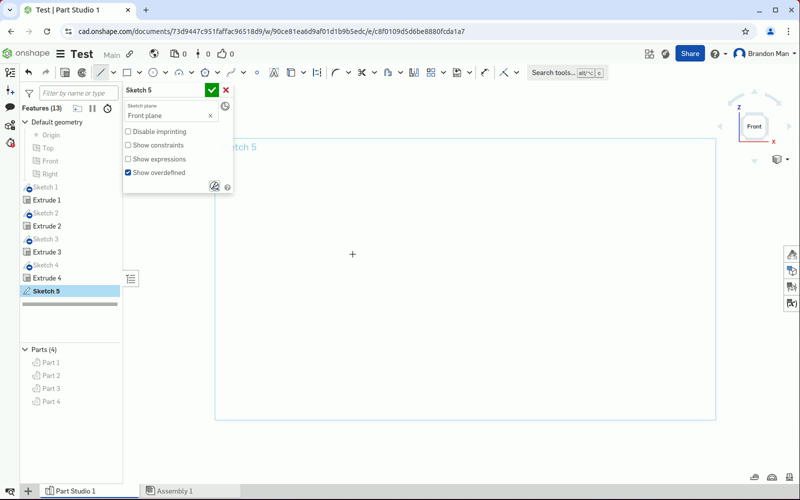
key_down(shift)
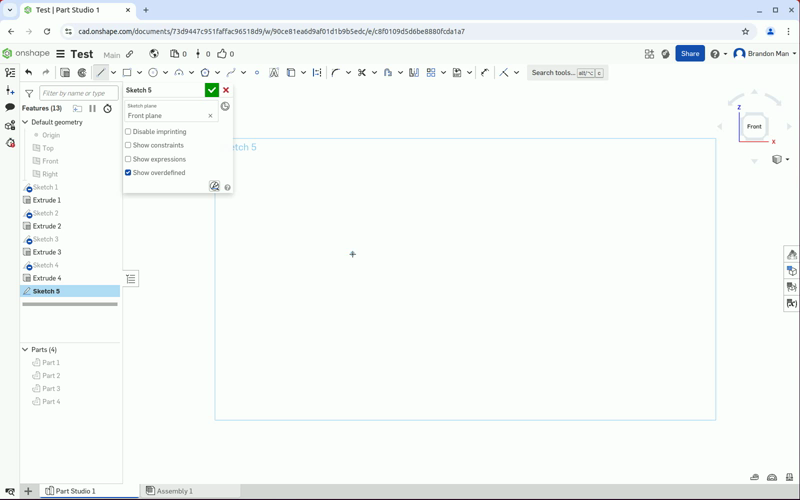
mouse_move(479, 253)
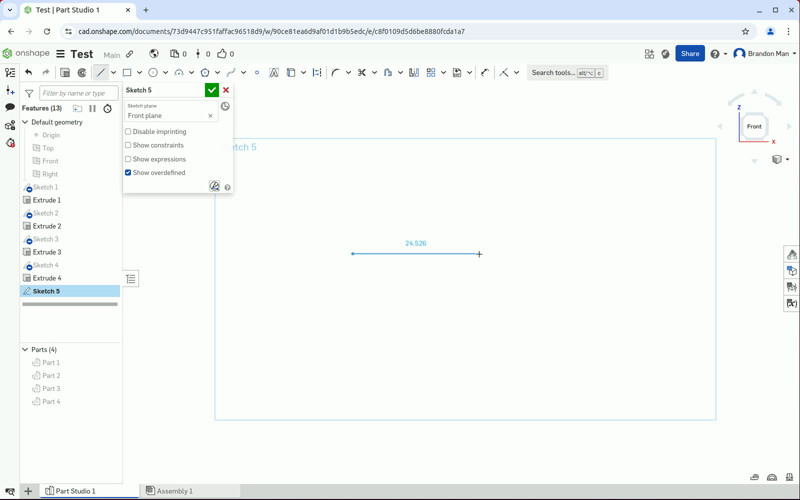
click(479, 253)
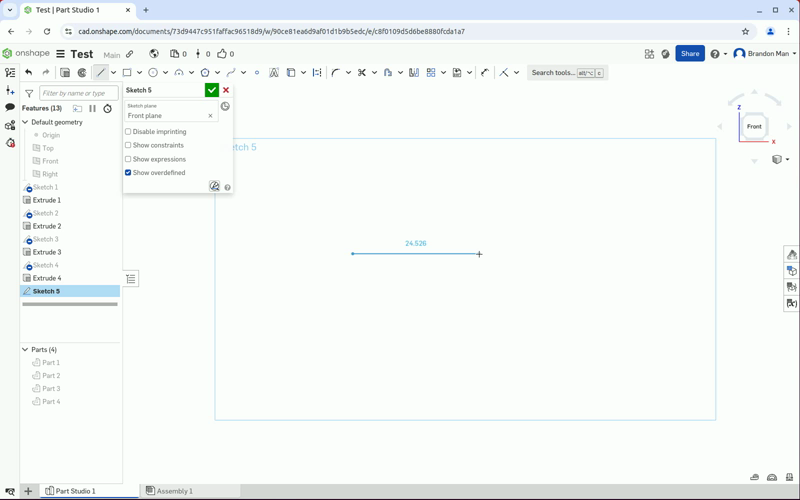
key_up(shift)
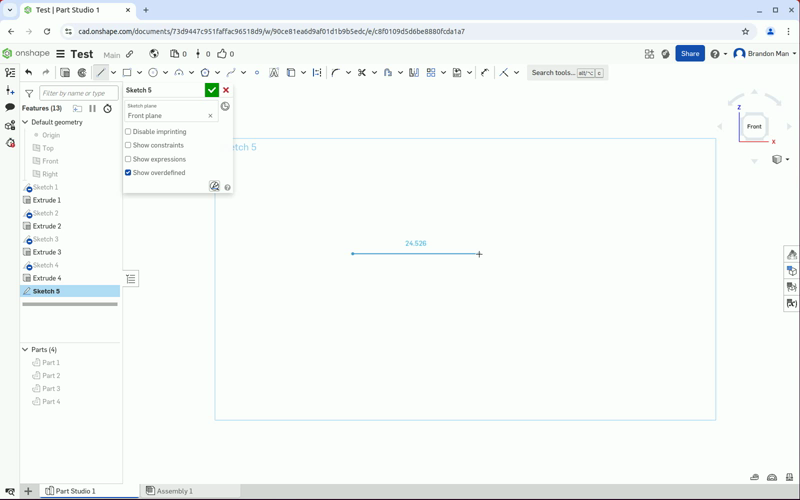
key_down(shift)
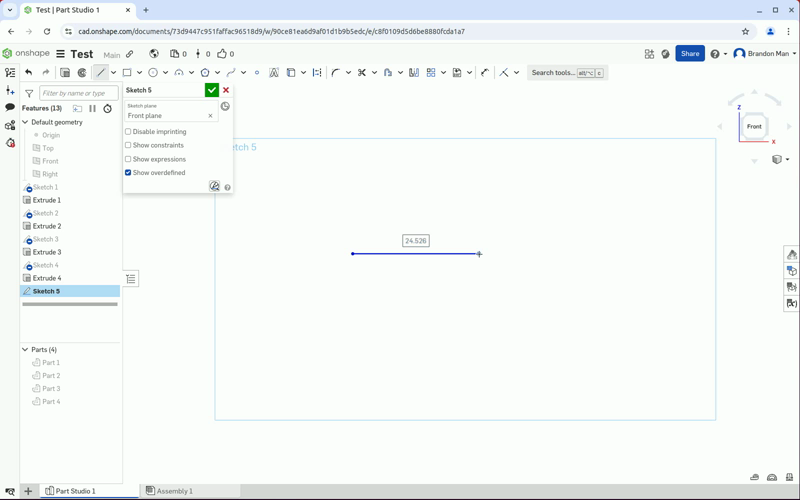
mouse_move(509, 253)
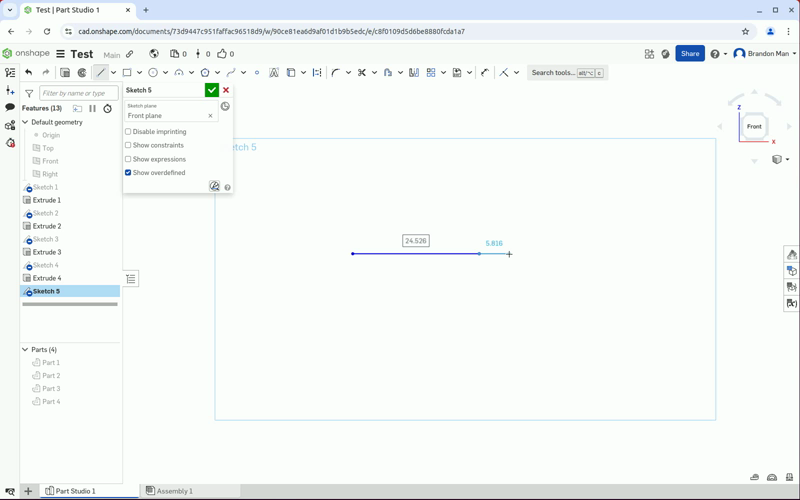
mouse_move(479, 222)
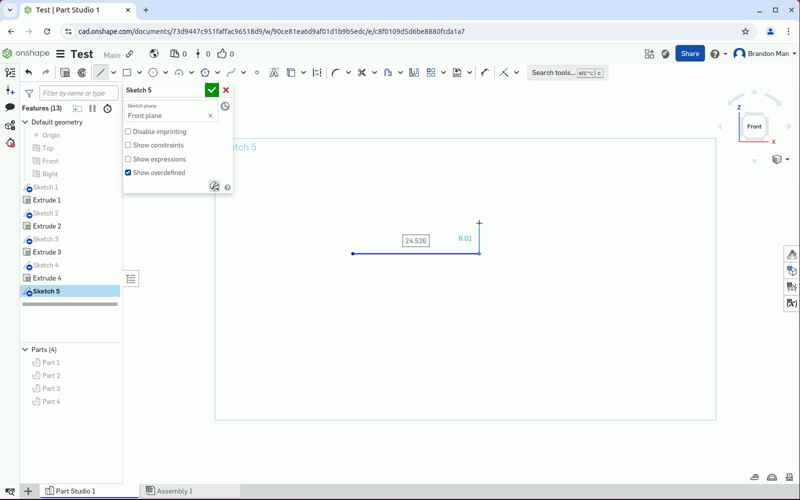
click(479, 222)
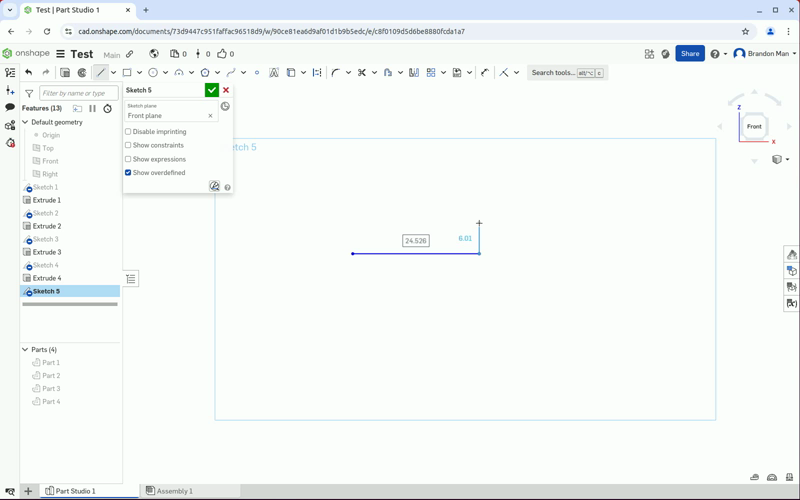
key_up(shift)
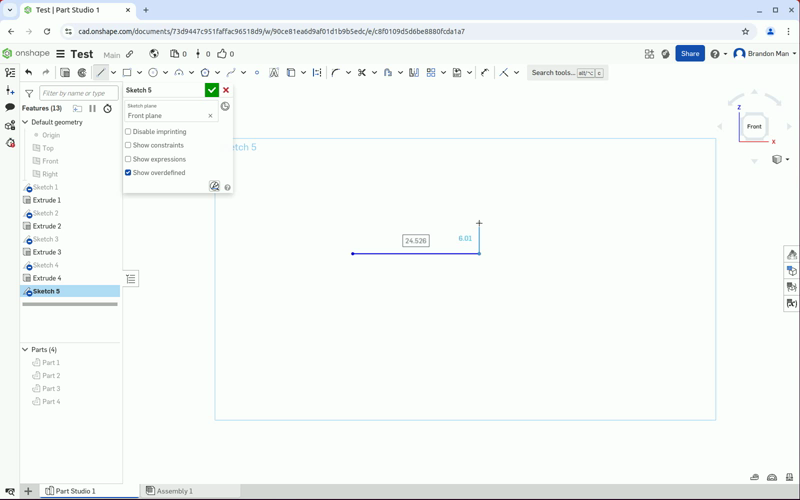
key_down(shift)
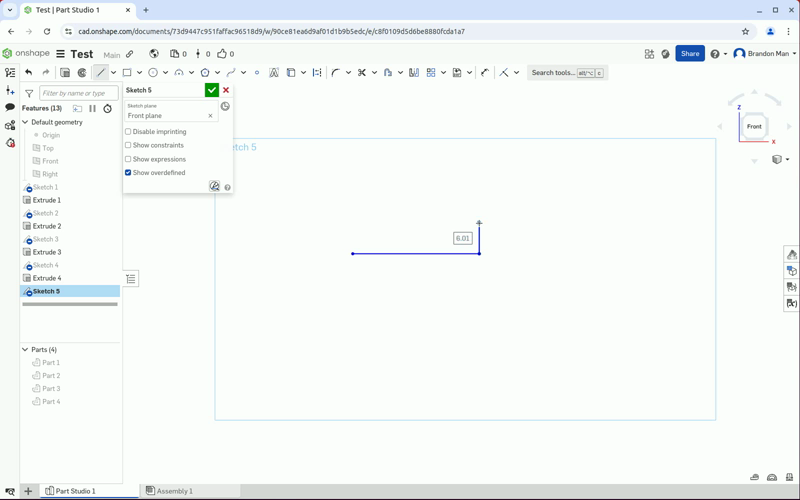
mouse_move(352, 222)
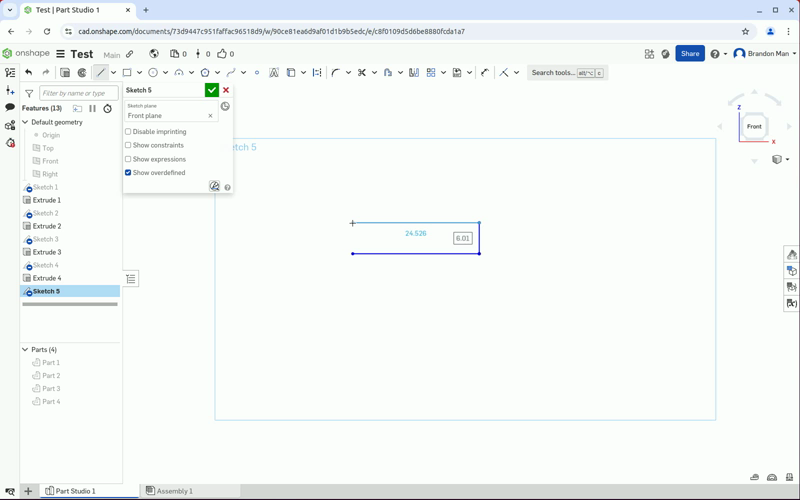
click(352, 222)
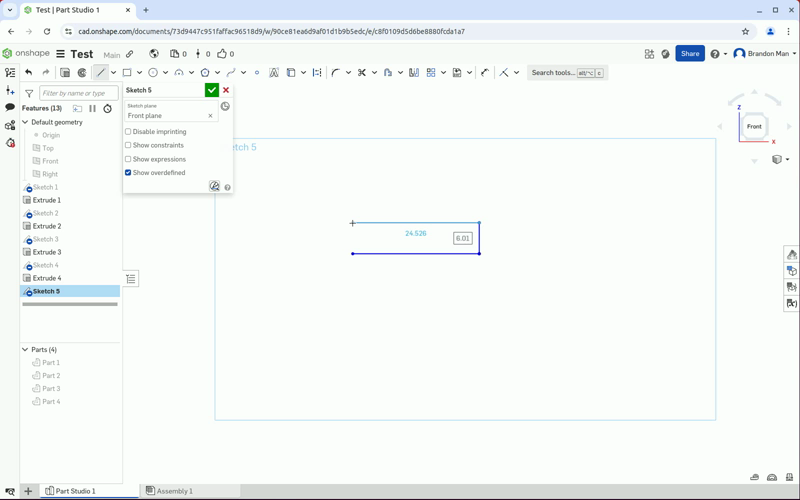
key_up(shift)
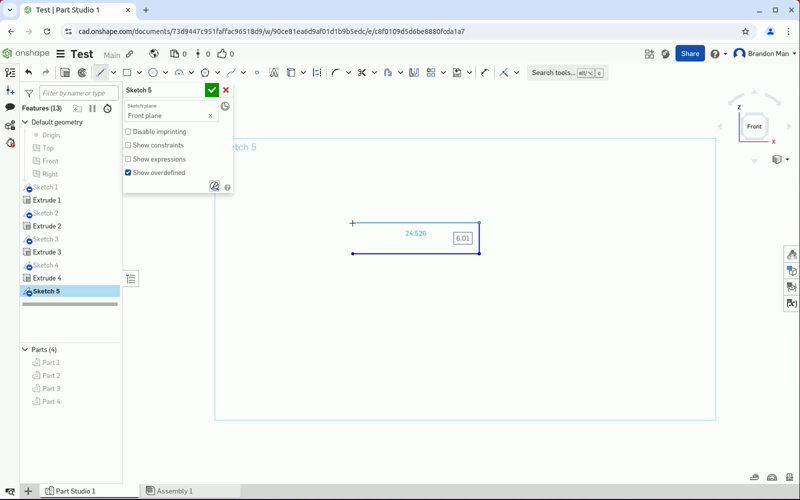
mouse_move(382, 222)
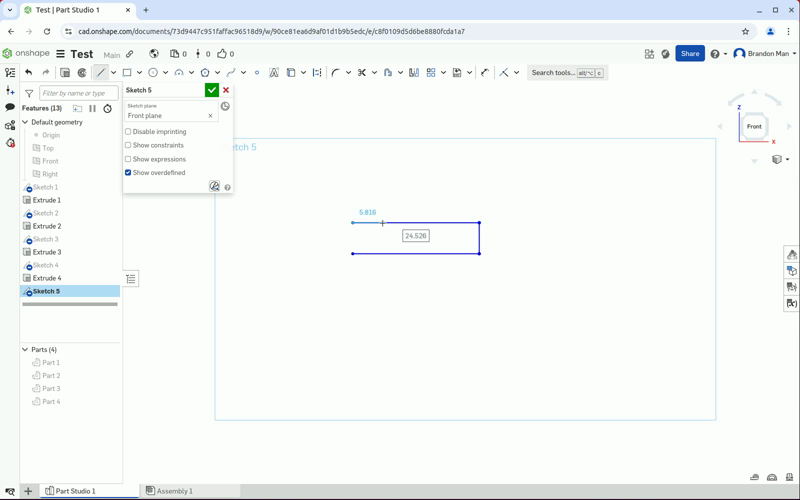
key_down(shift)
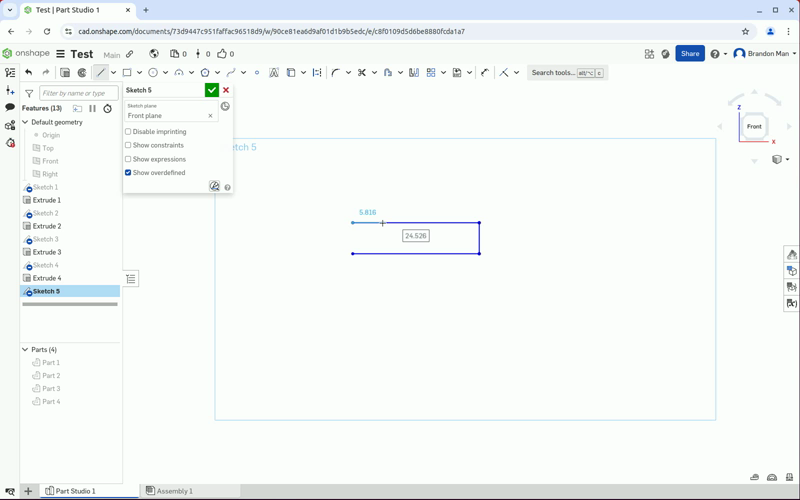
mouse_move(352, 253)
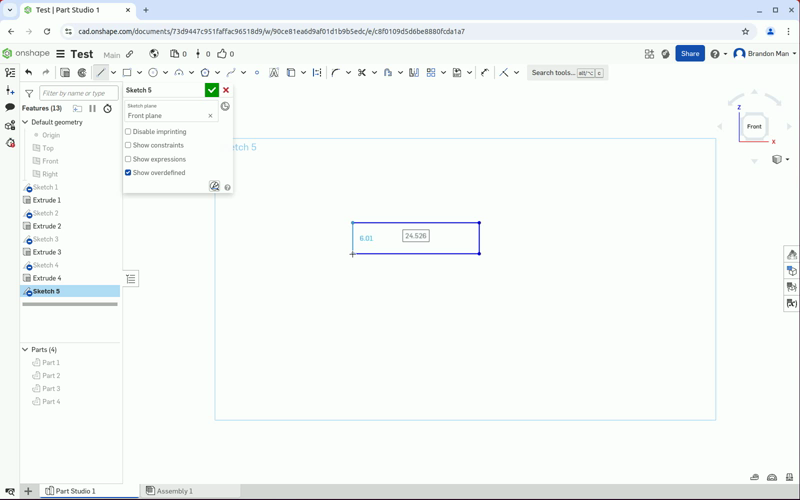
key_up(shift)
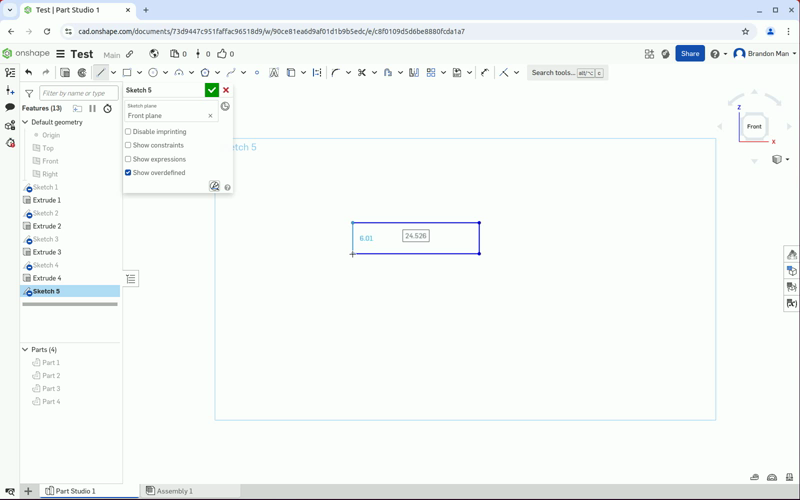
click(352, 253)
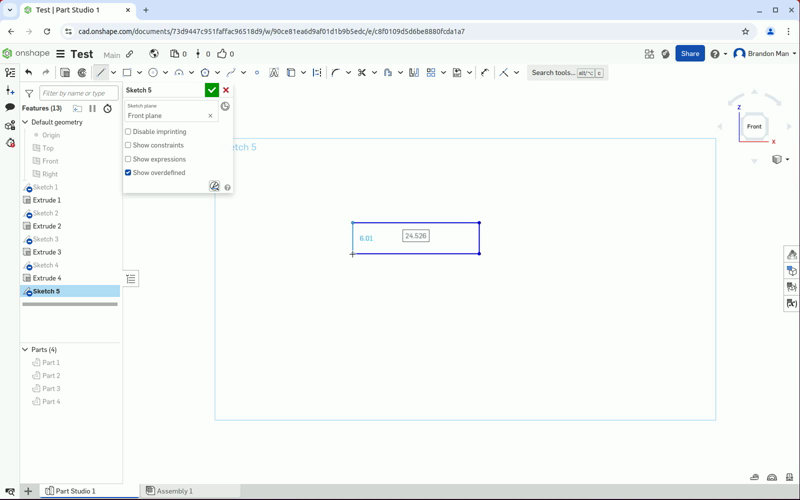
key(esc)
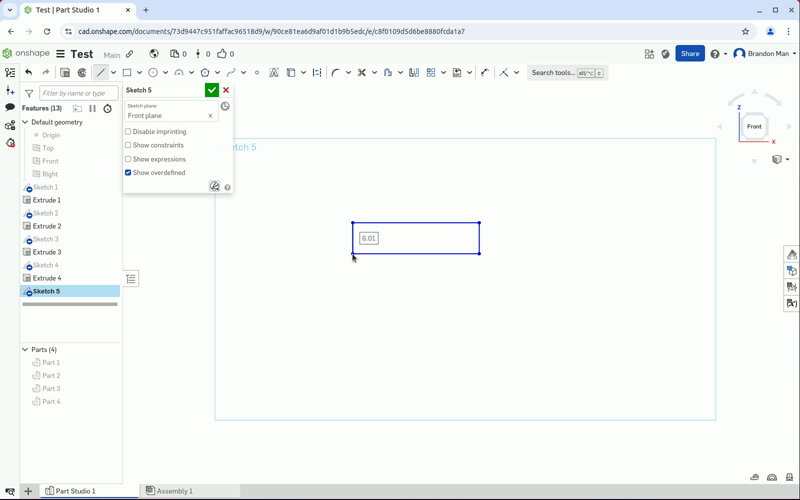
mouse_move(475, 230)
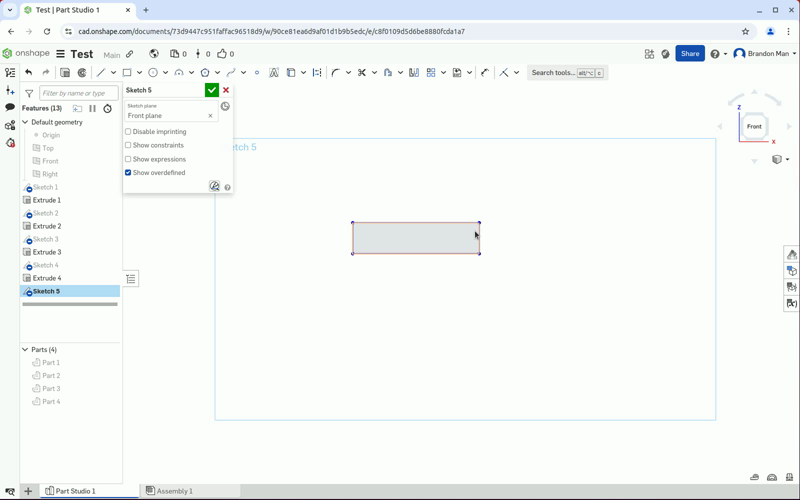
click(475, 230)
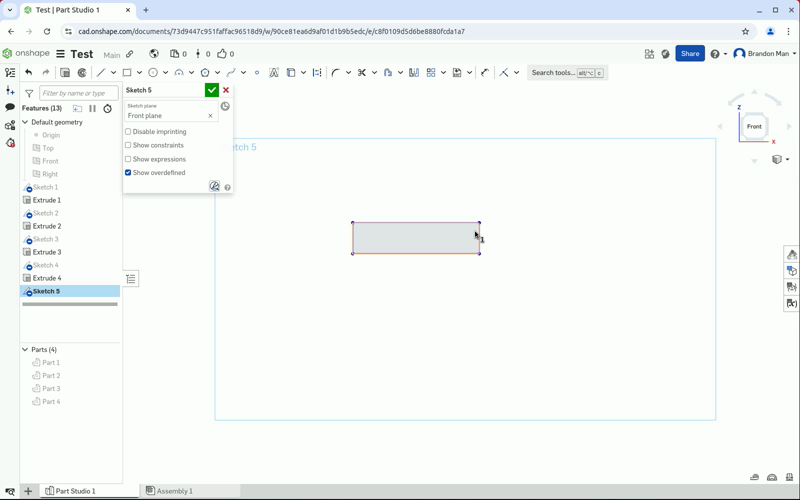
mouse_move(73, 352)
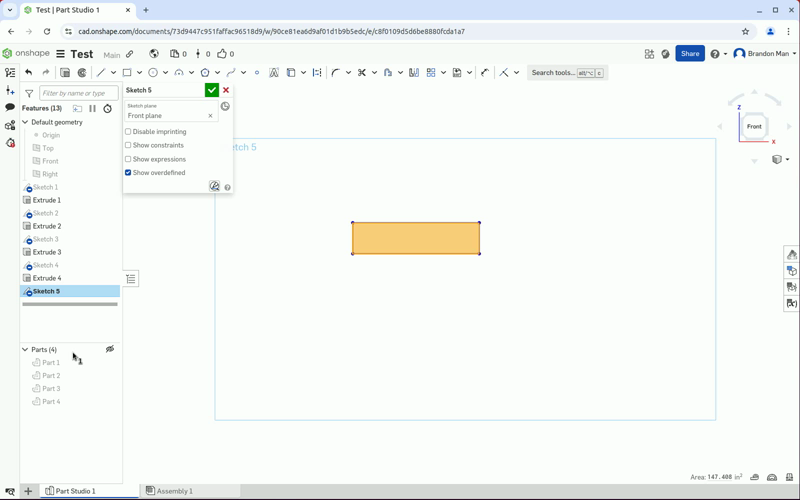
key(shift+y)
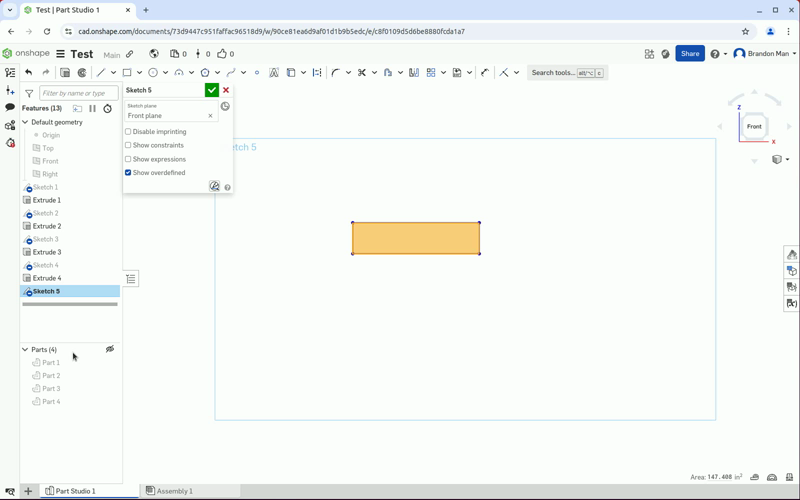
key(shift+e)
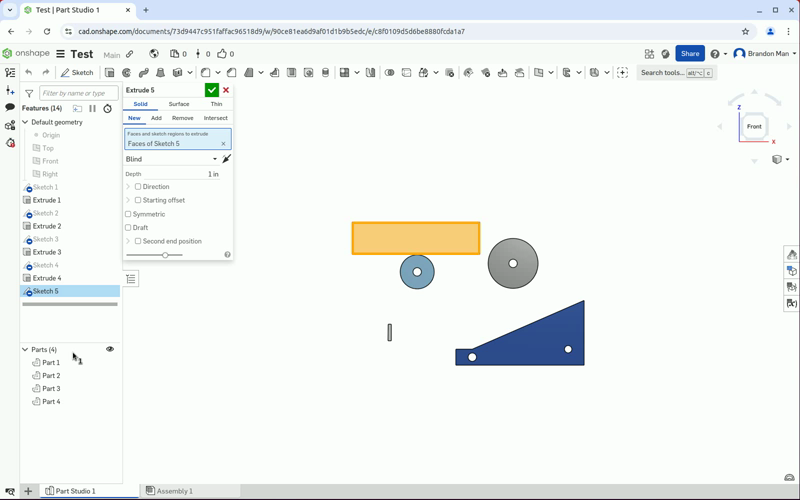
mouse_move(143, 106)
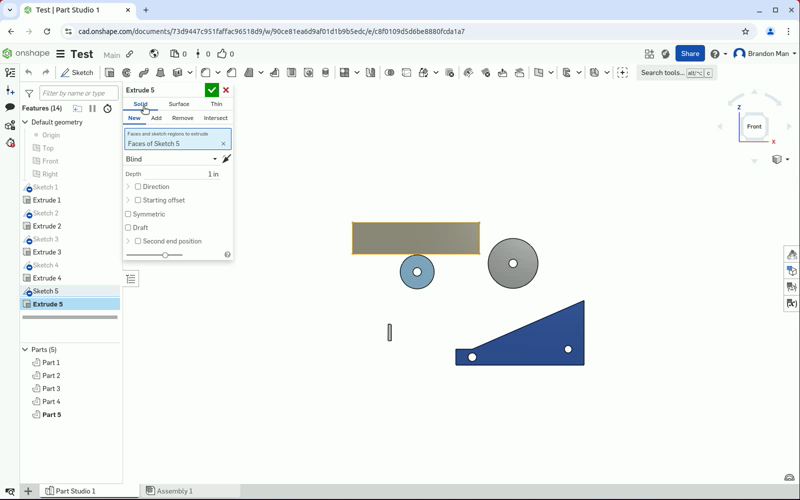
click(143, 106)
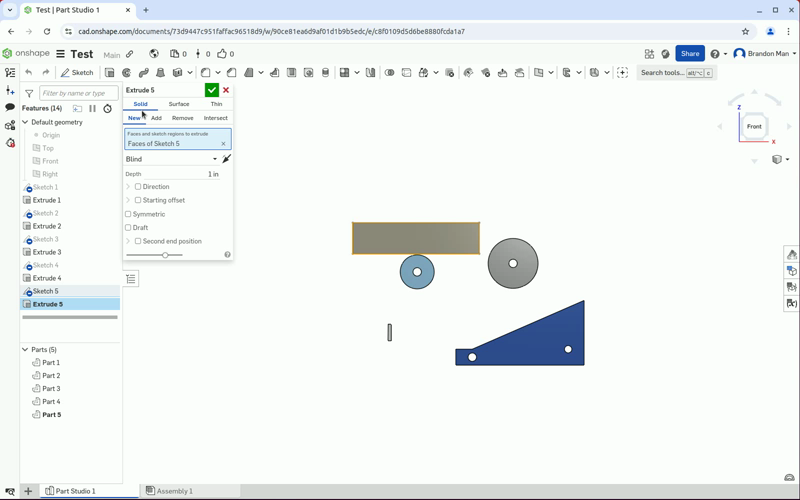
mouse_move(137, 120)
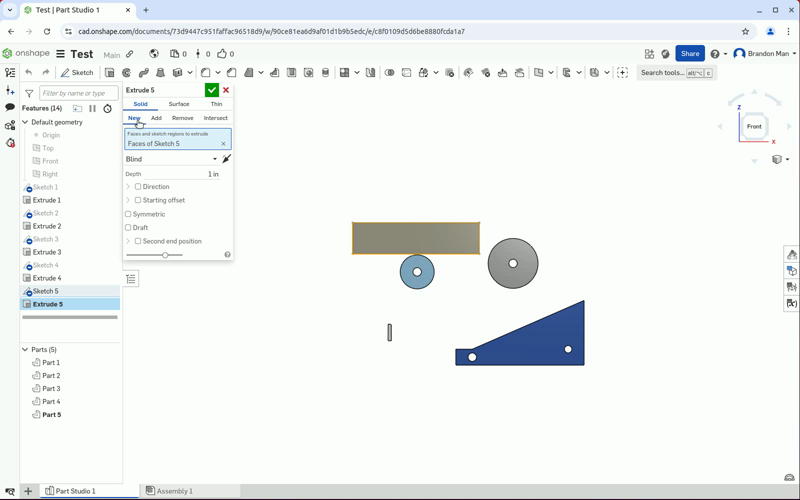
click(137, 120)
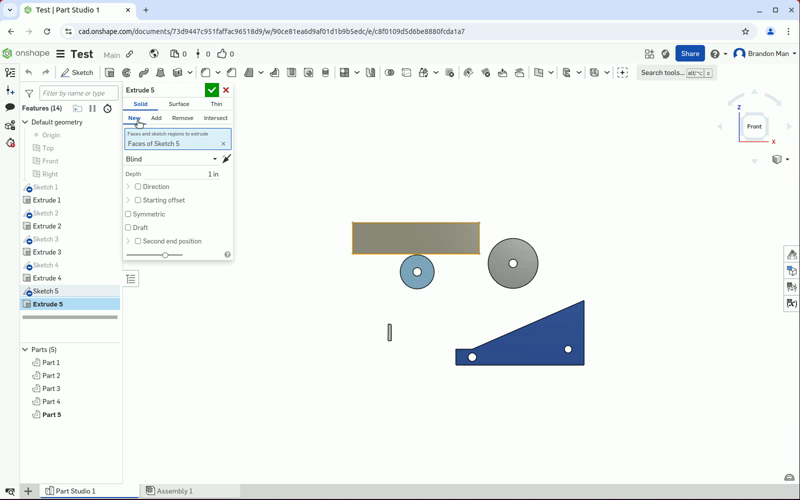
key(tab, 4)
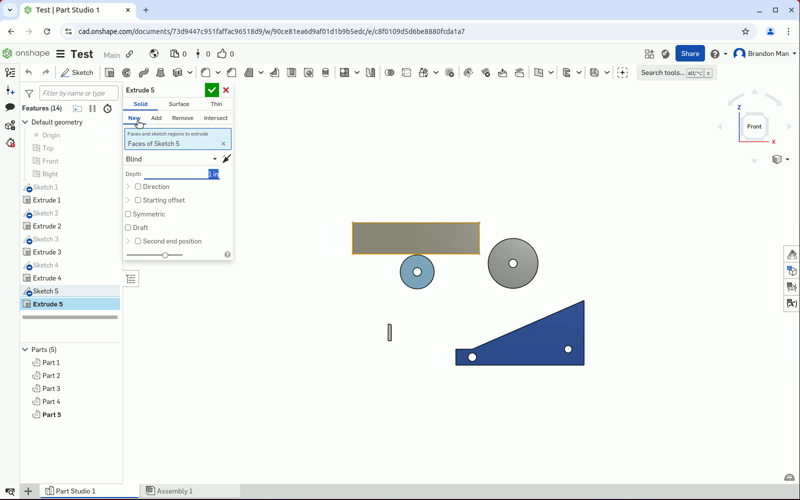
text(0.722)
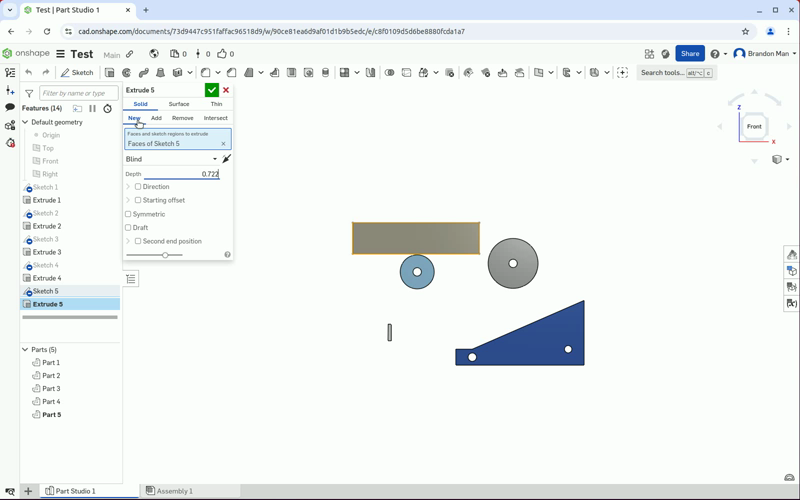
key(enter)
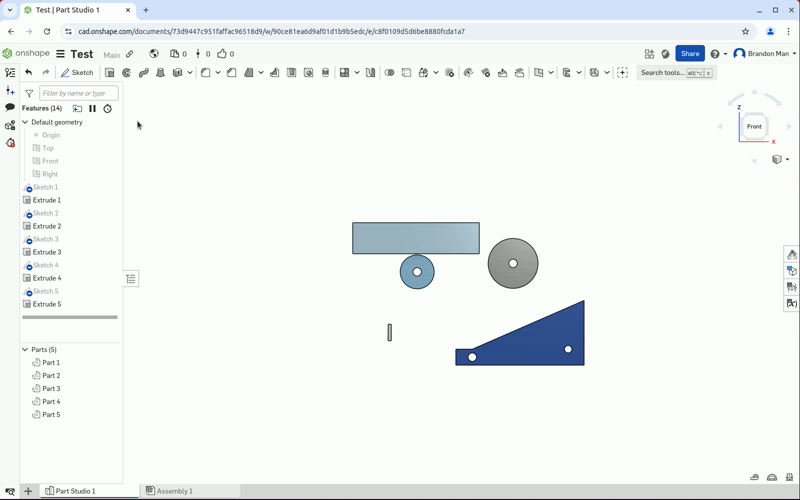
key(shift+h)
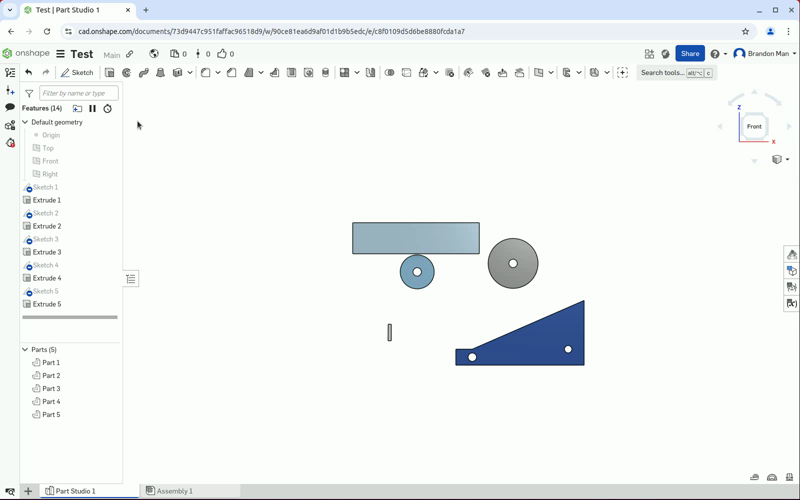
key(shift+h)
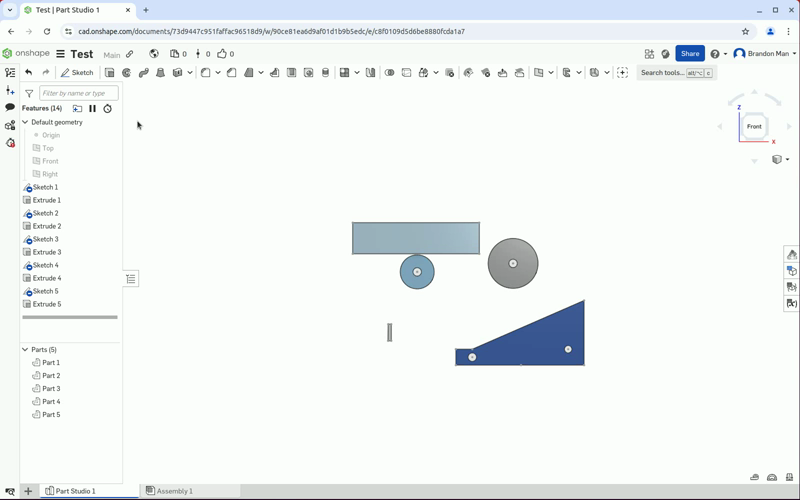
key(shift+7)
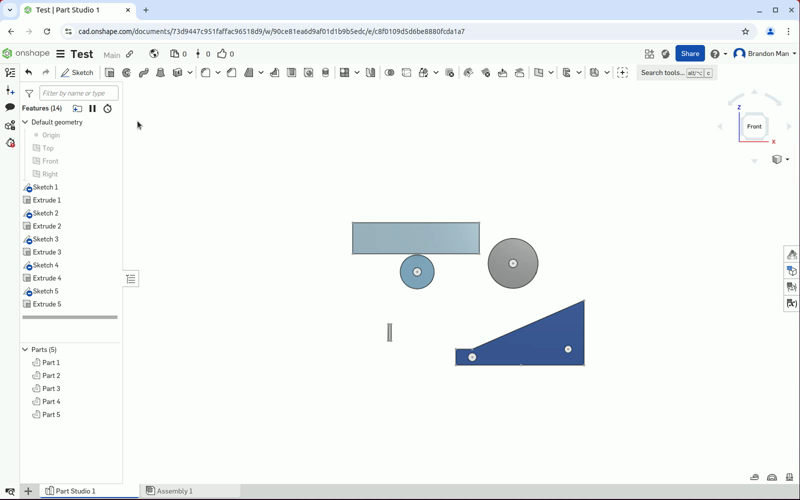
key(left, 2)
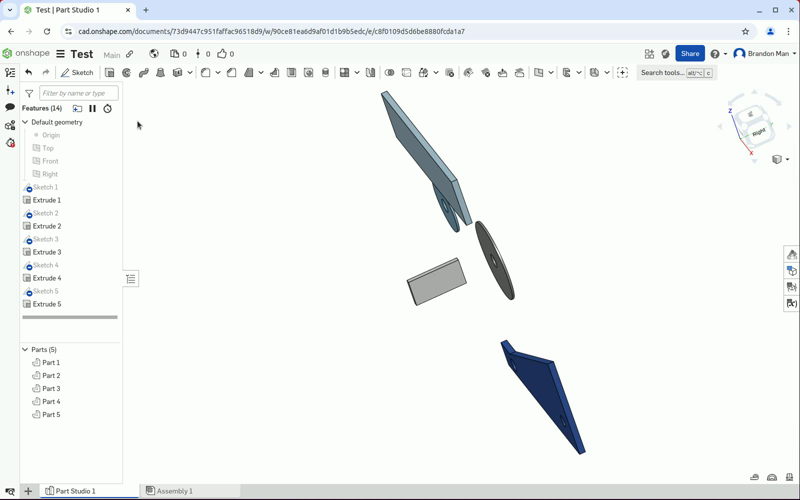
key(down, 2)
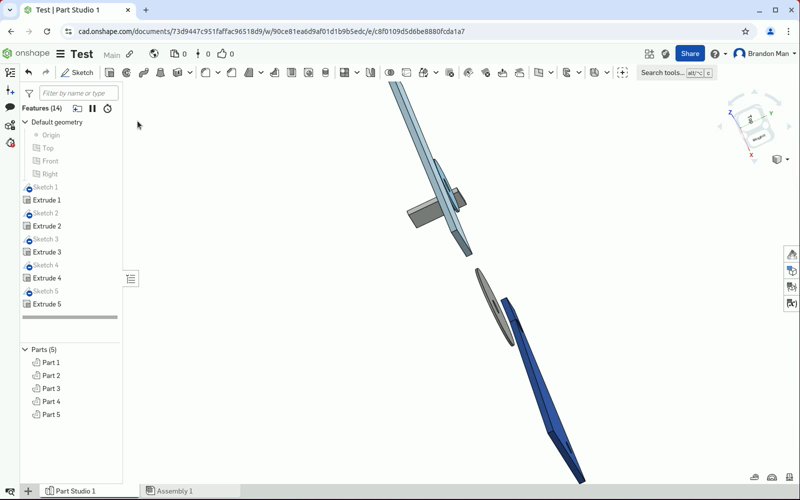
key(up, 2)
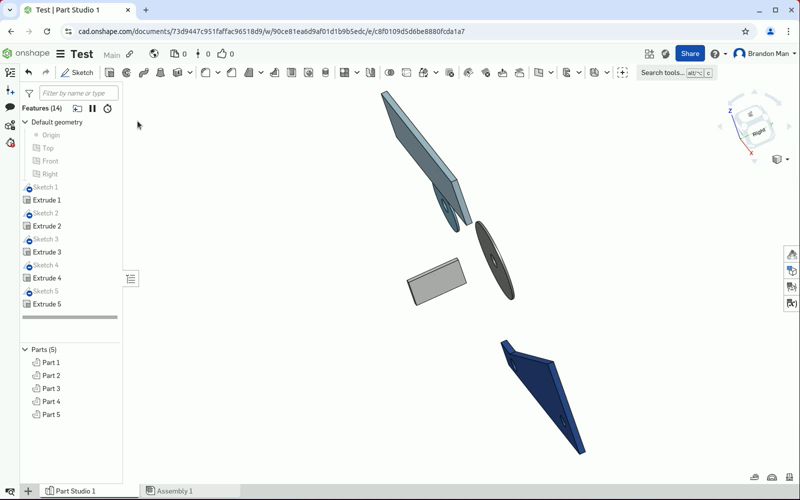
key(right, 2)
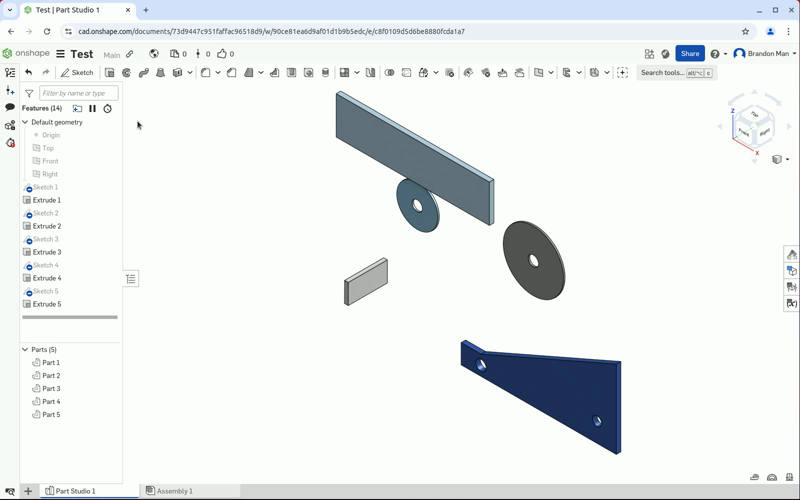
mouse_move(73, 189)
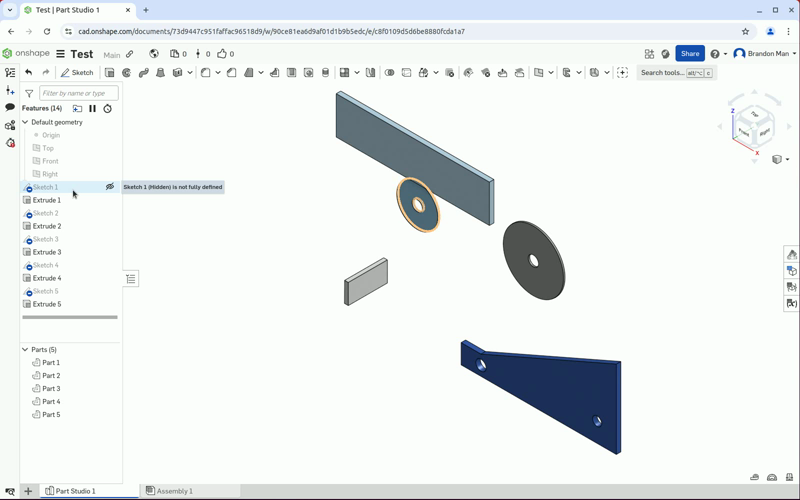
click(73, 189)